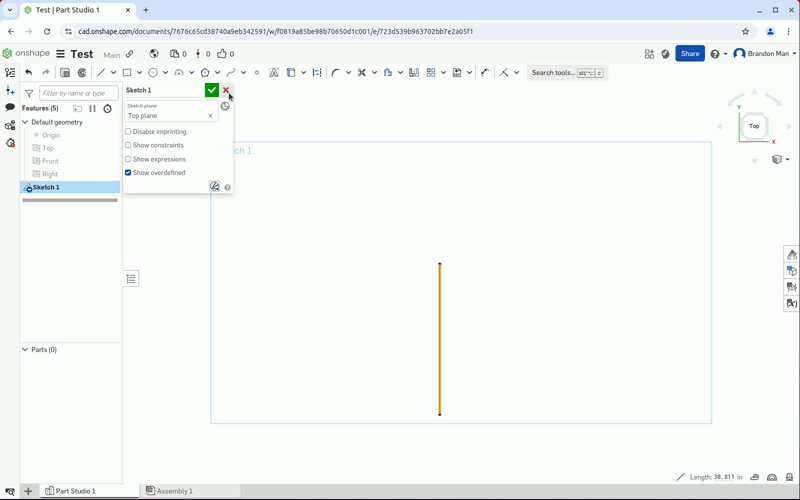
key(shift+h)
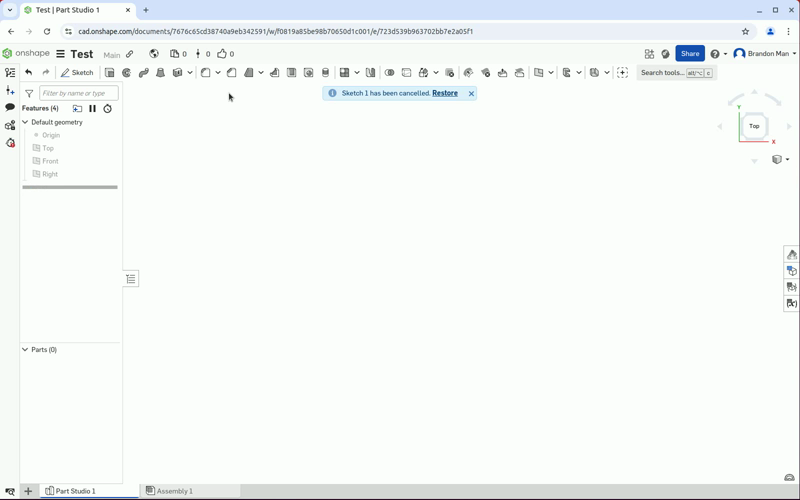
mouse_move(73, 352)
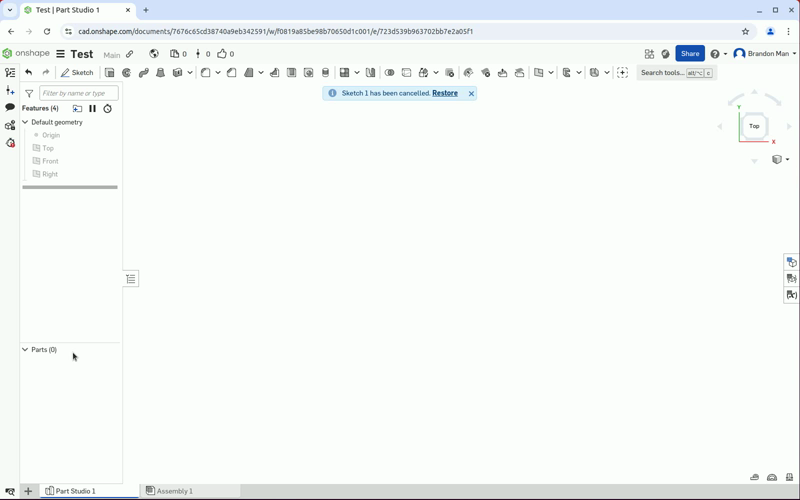
key(y)
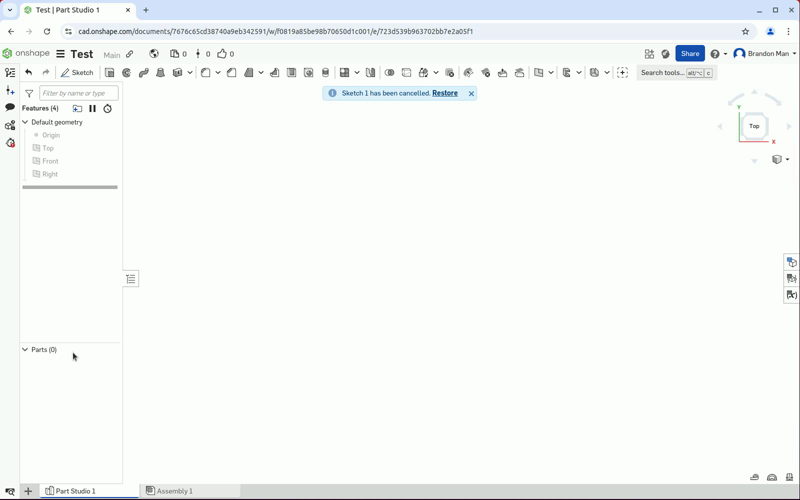
key(shift+p)
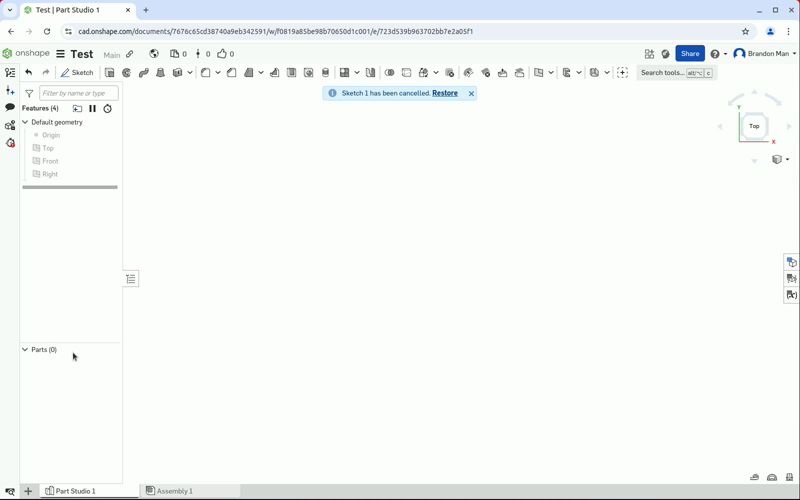
key(space)
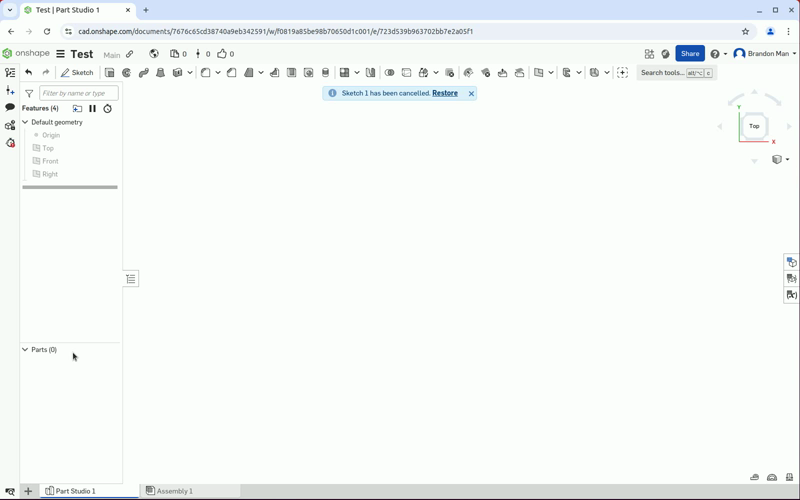
key_down(shift)
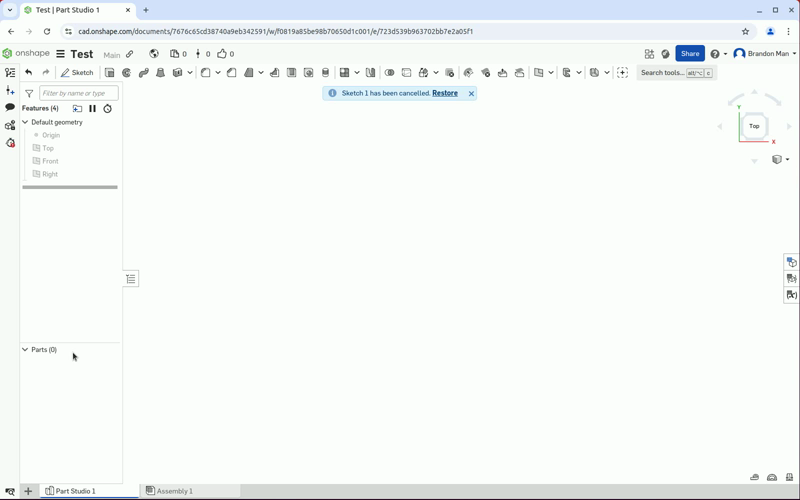
key(up)
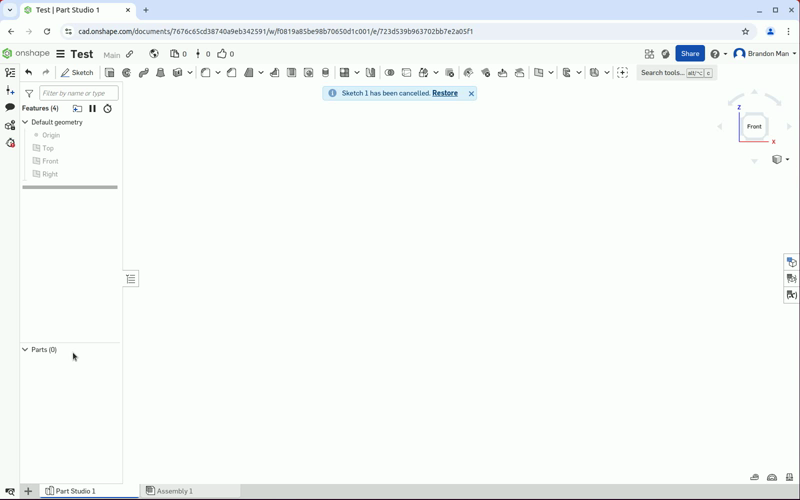
key_up(shift)
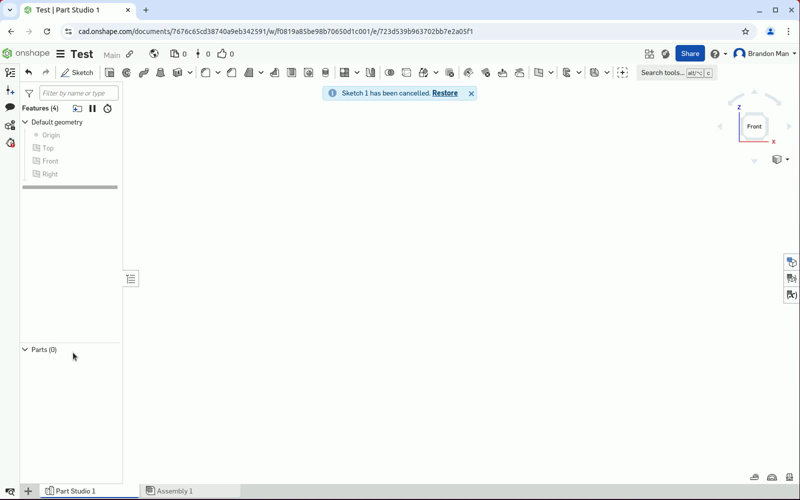
key(space)
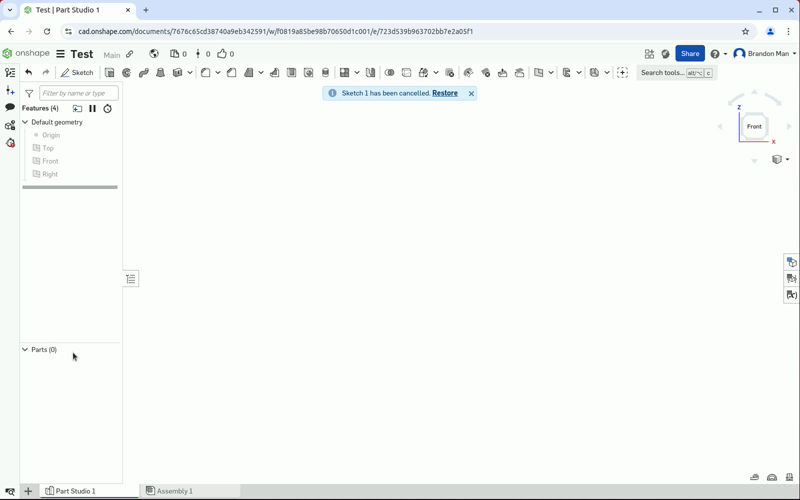
key_down(shift)
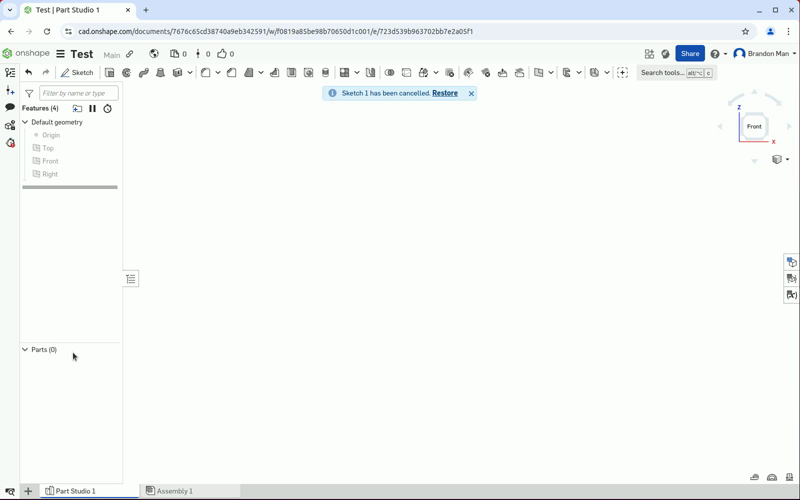
key(left)
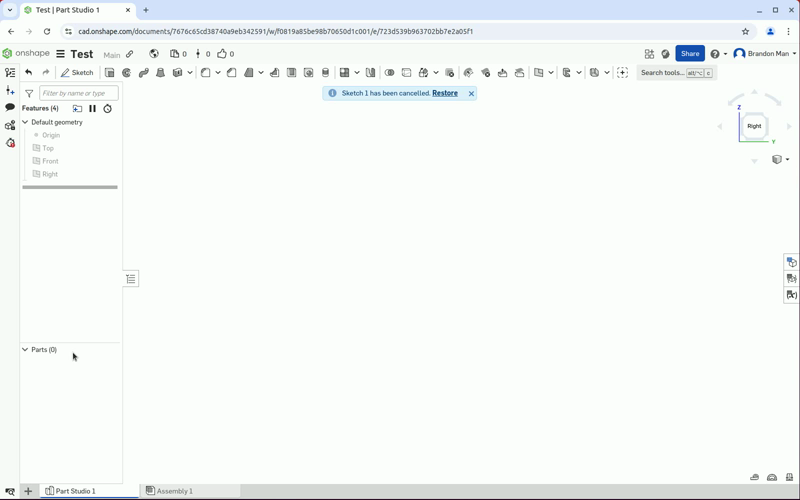
key_up(shift)
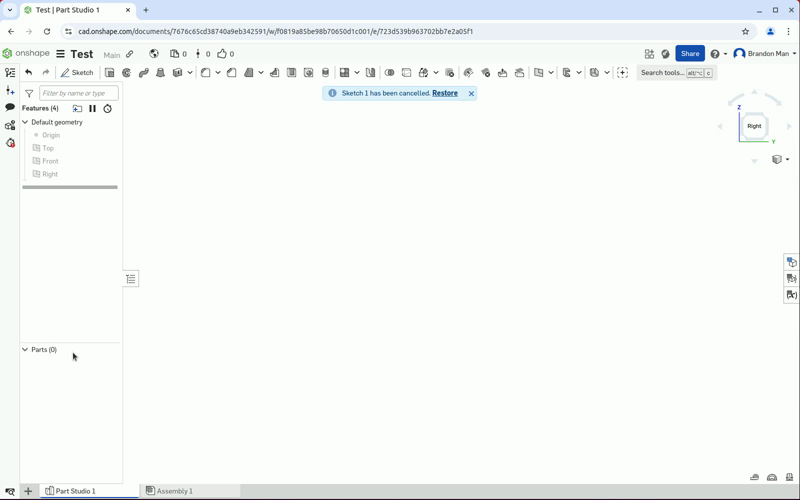
mouse_move(73, 352)
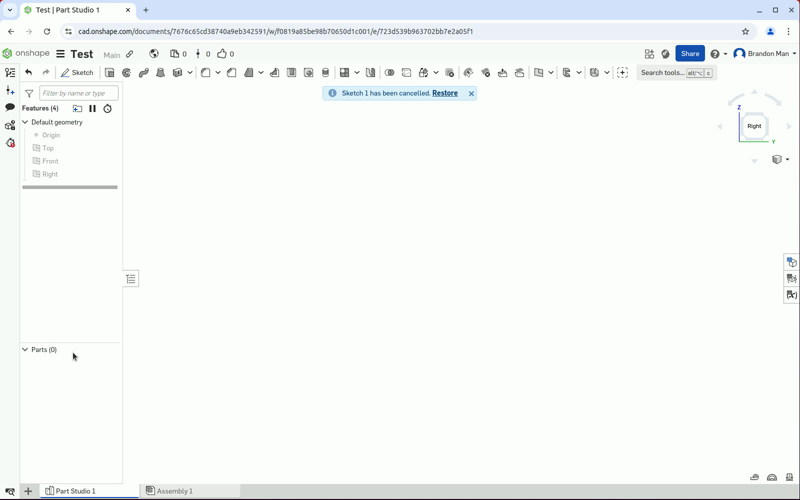
key(shift+y)
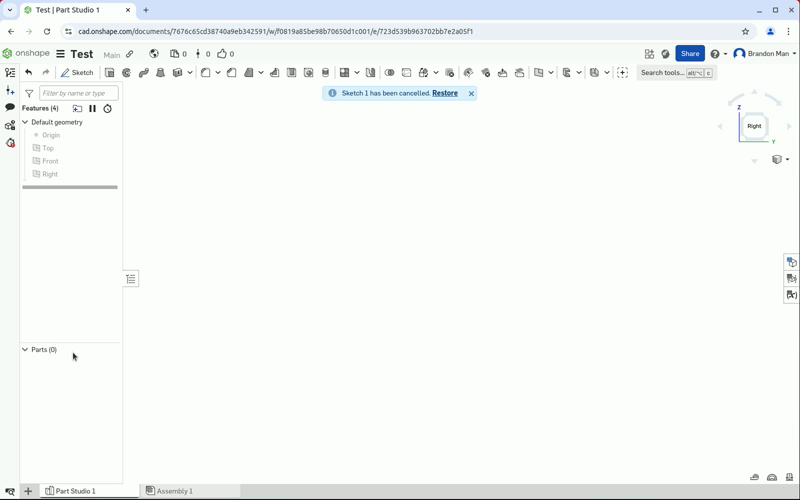
key(shift+s)
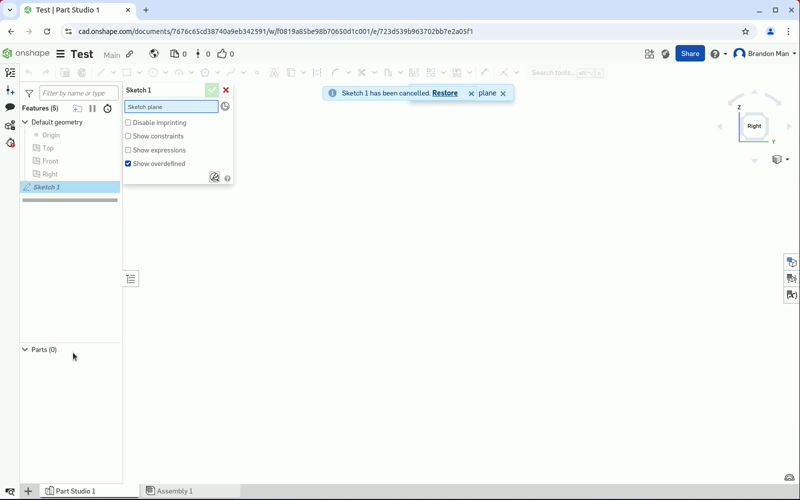
mouse_move(73, 176)
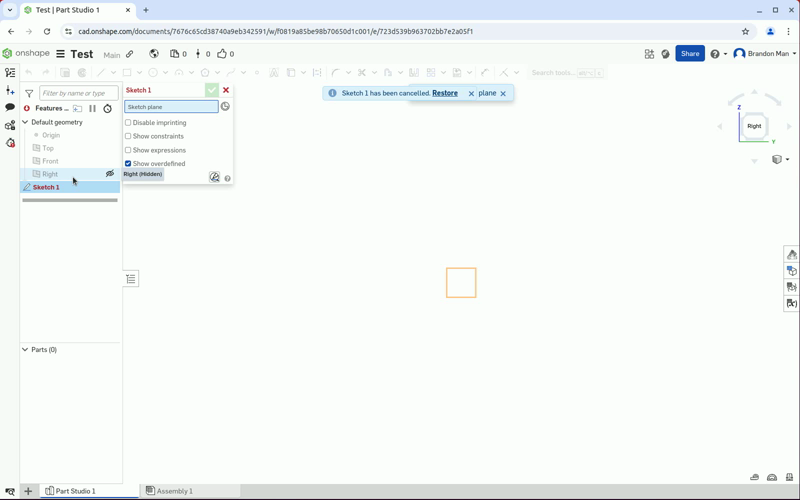
click(73, 176)
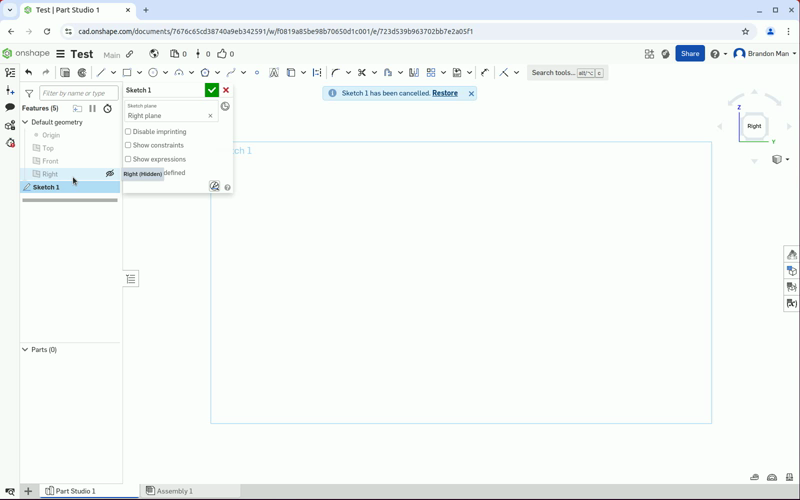
mouse_move(73, 352)
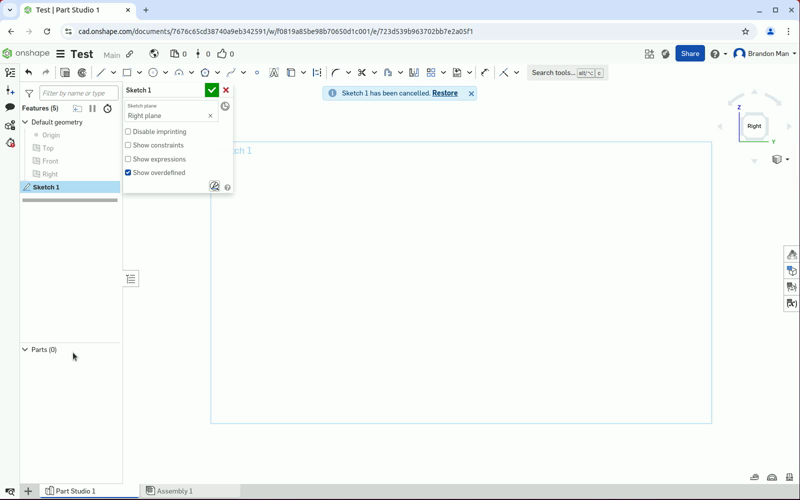
key(y)
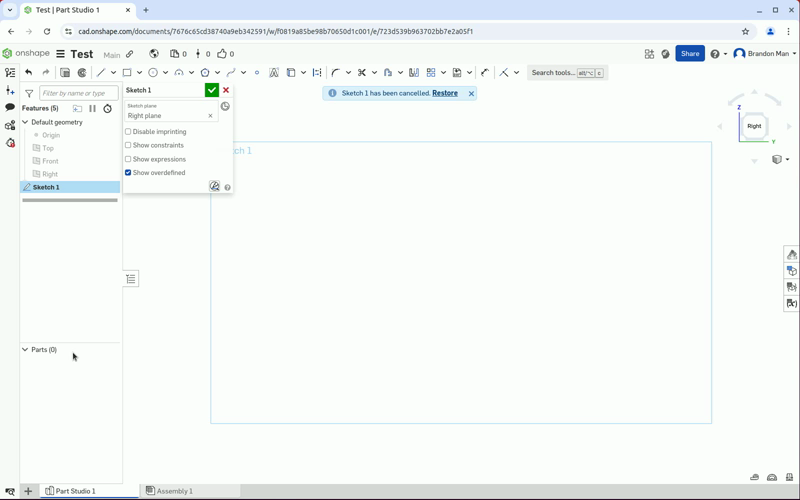
key(l)
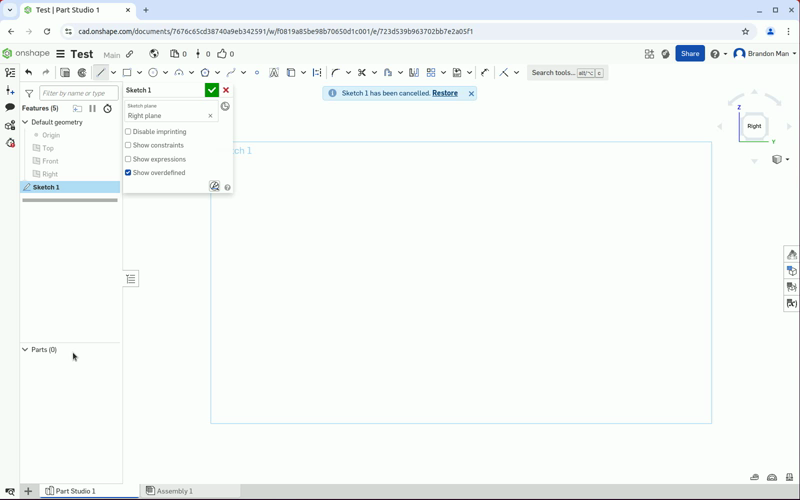
key_down(shift)
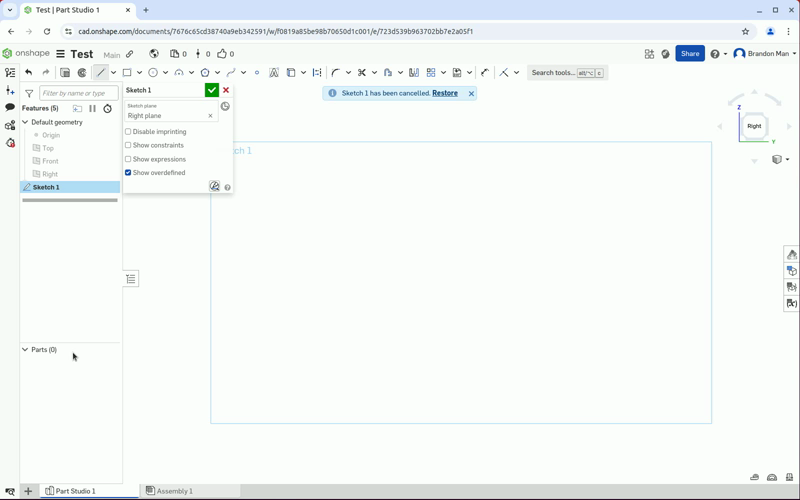
mouse_move(376, 280)
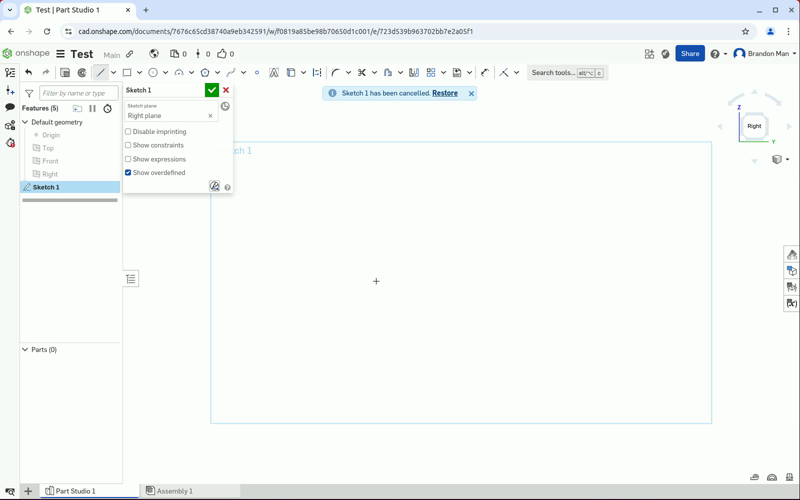
click(376, 280)
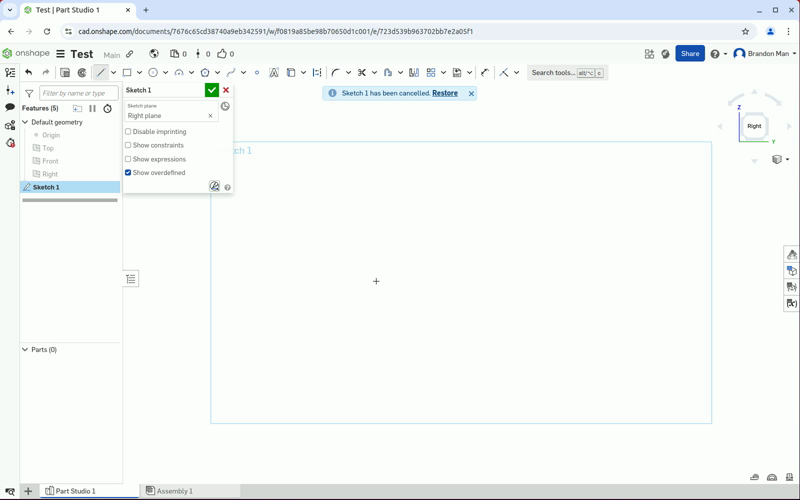
key_up(shift)
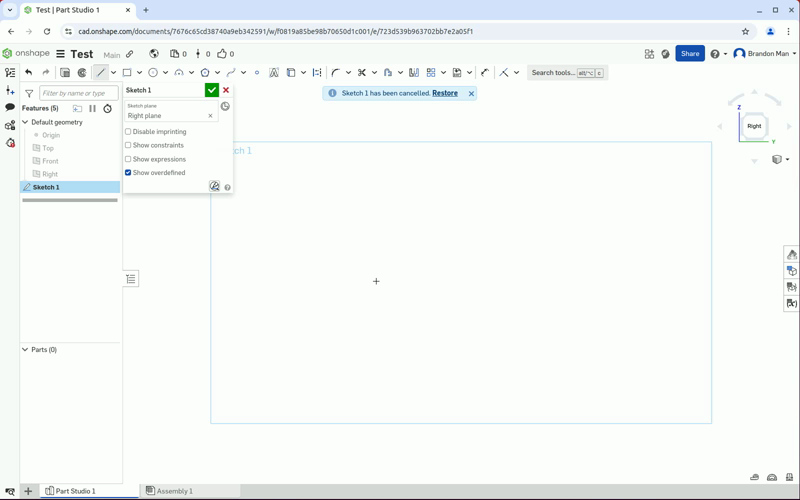
key_down(shift)
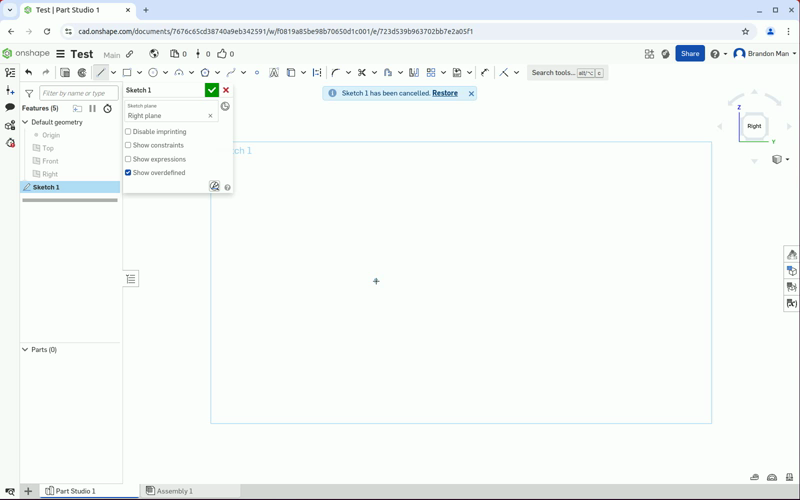
mouse_move(572, 280)
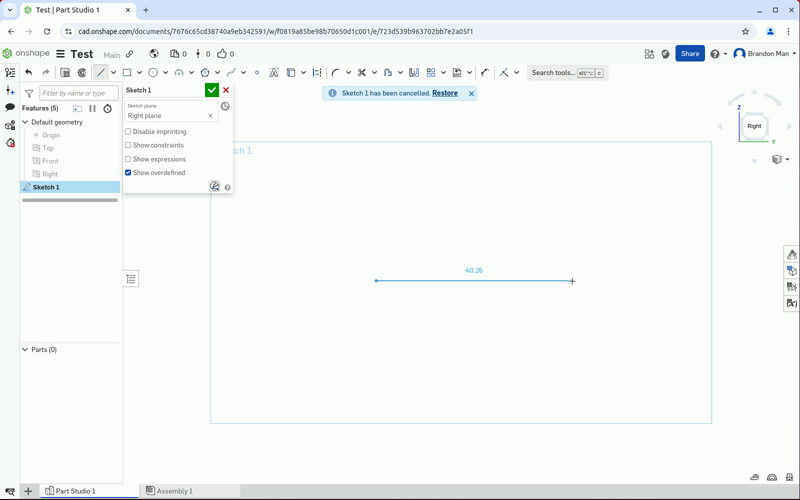
click(572, 280)
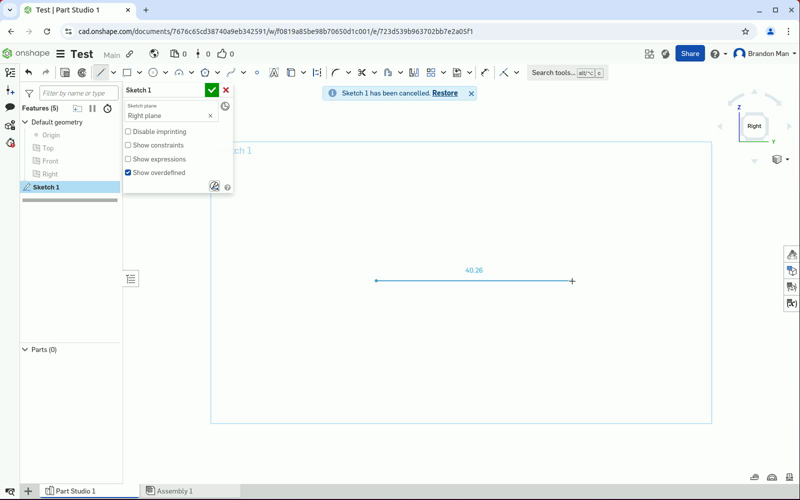
key_up(shift)
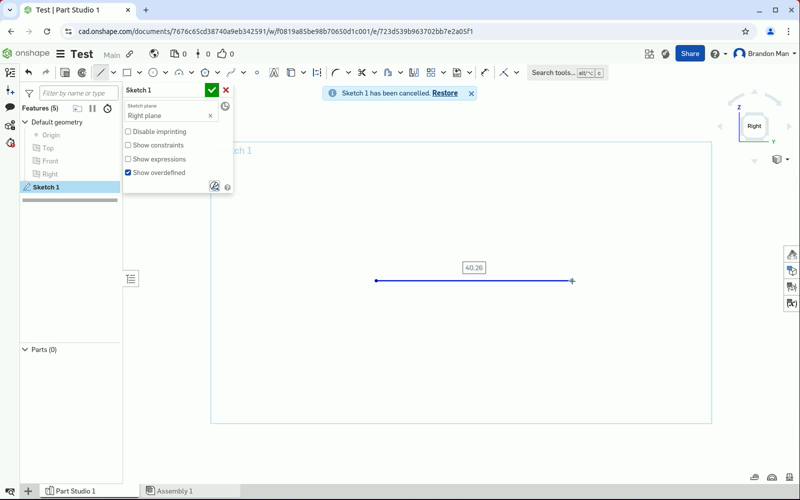
key_down(shift)
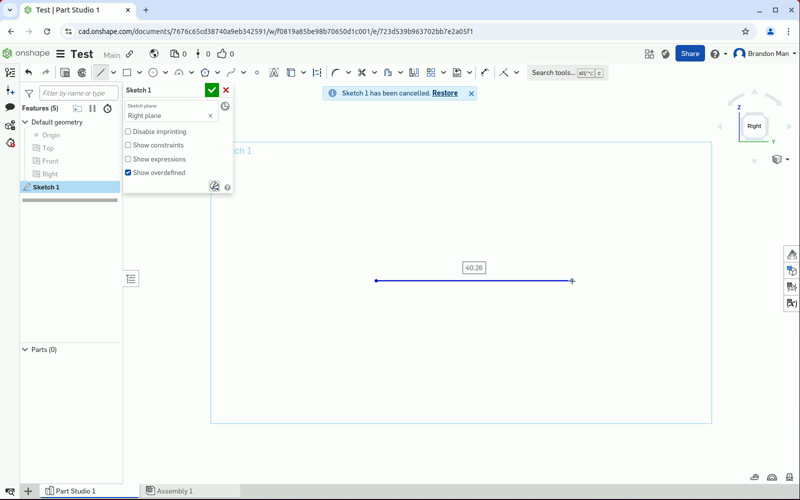
mouse_move(572, 195)
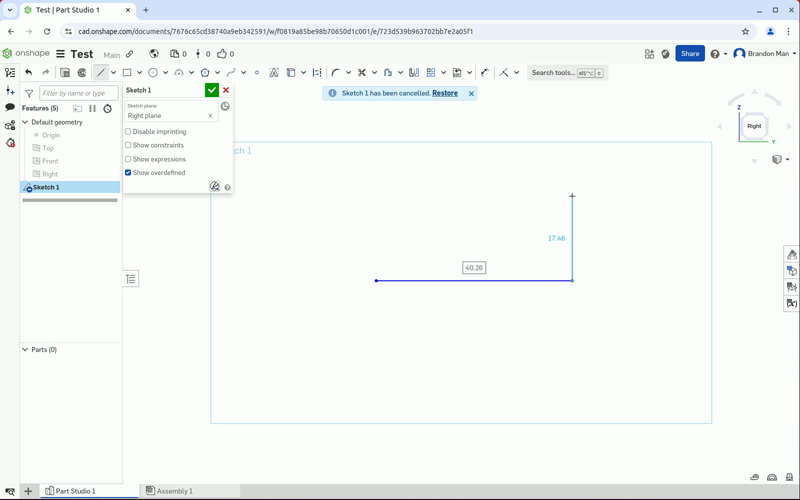
click(572, 195)
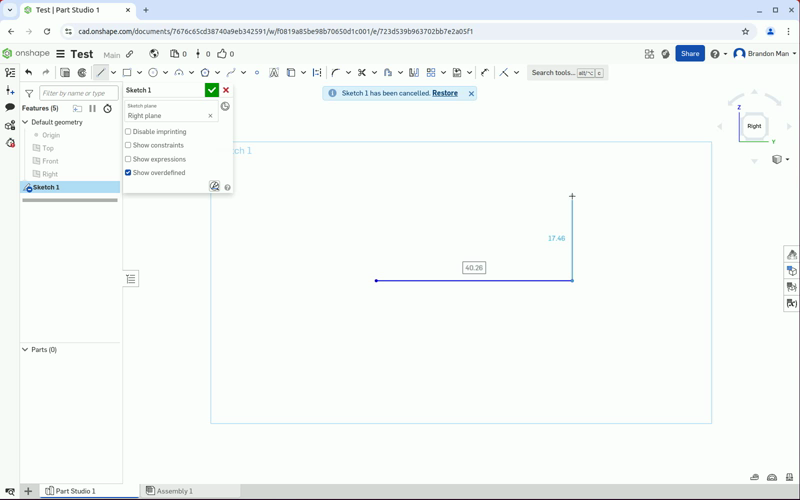
key_up(shift)
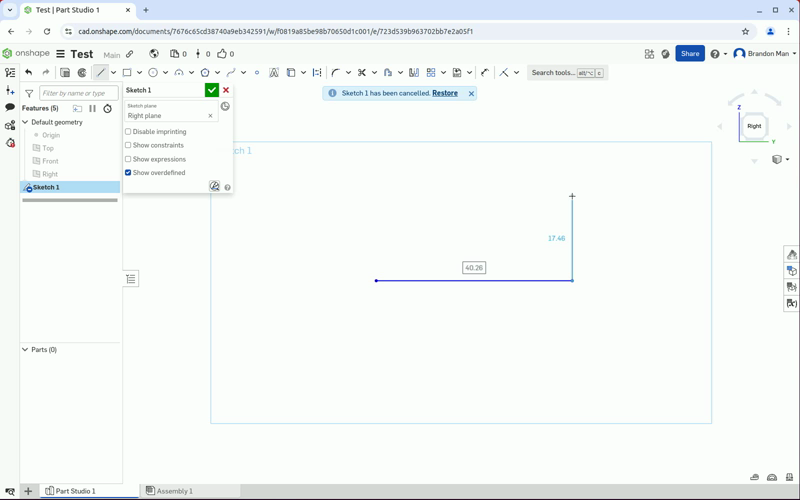
key_down(shift)
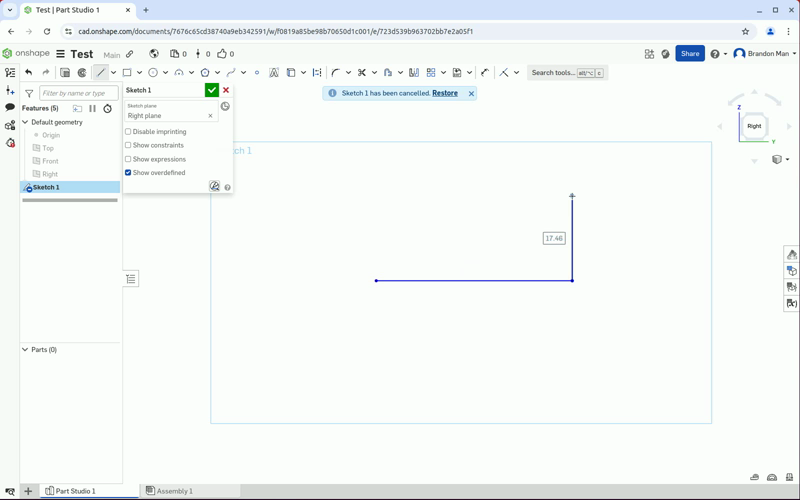
mouse_move(589, 195)
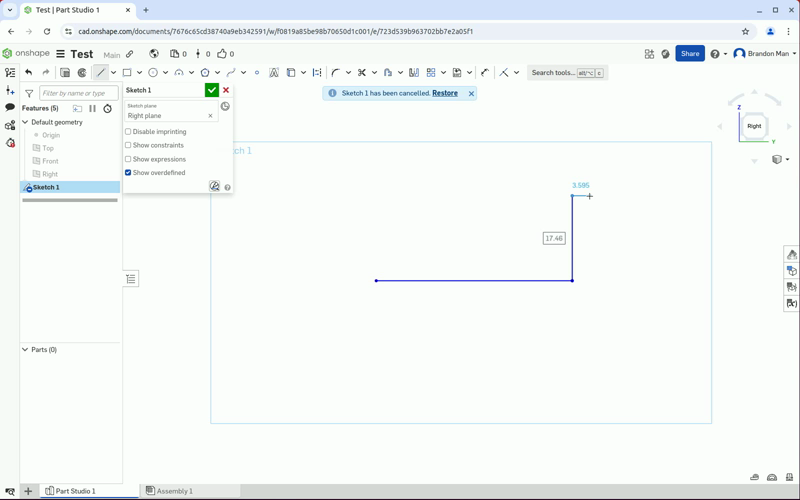
mouse_move(572, 187)
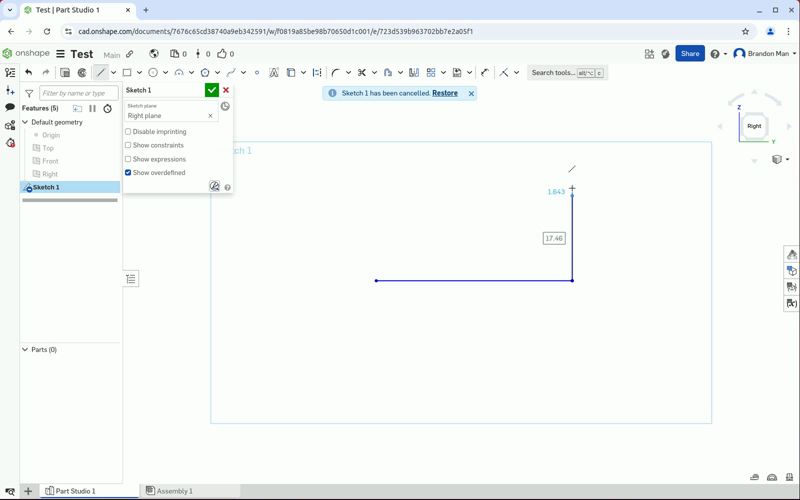
click(572, 187)
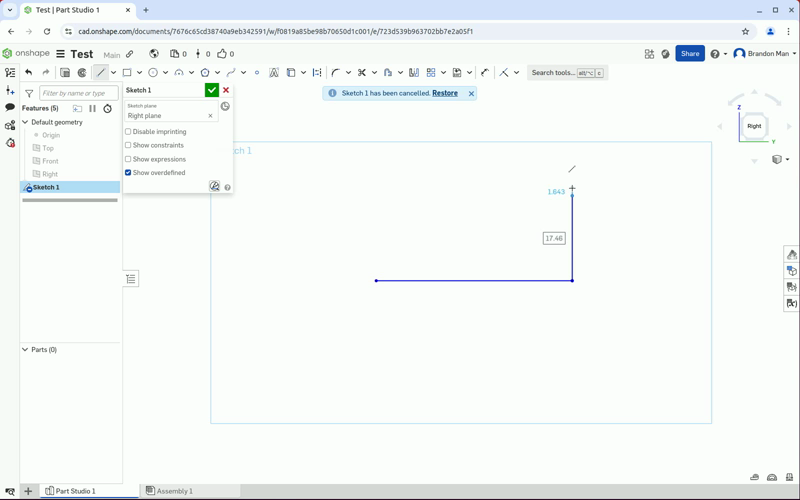
key_up(shift)
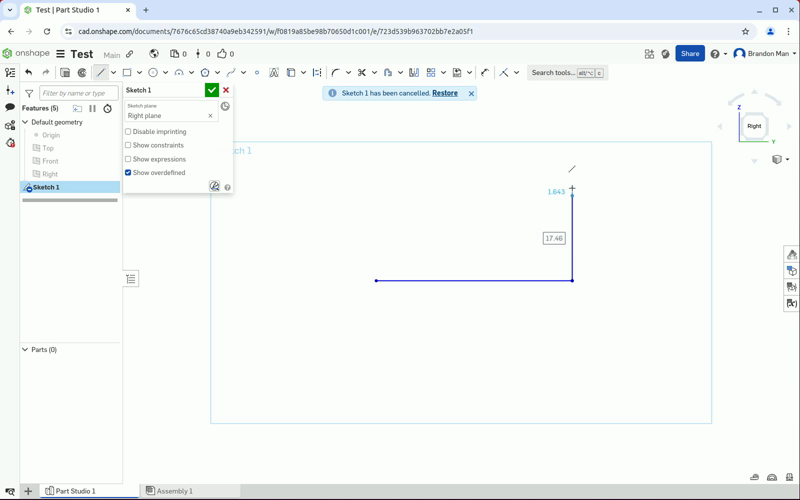
key_down(shift)
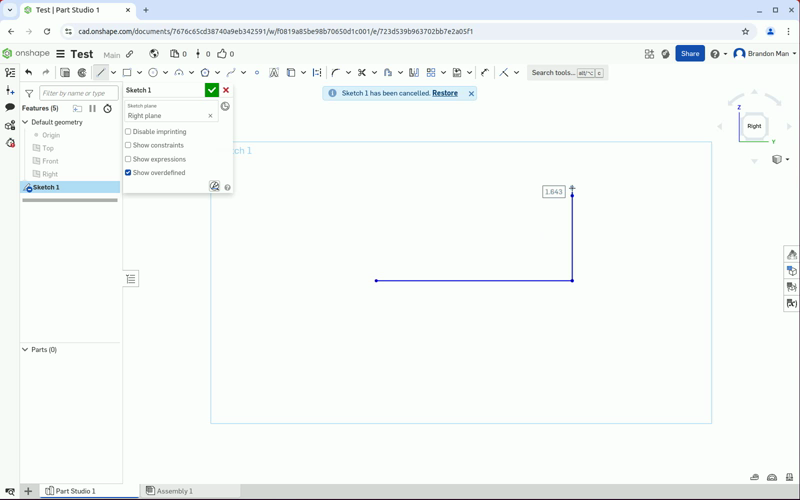
mouse_move(589, 187)
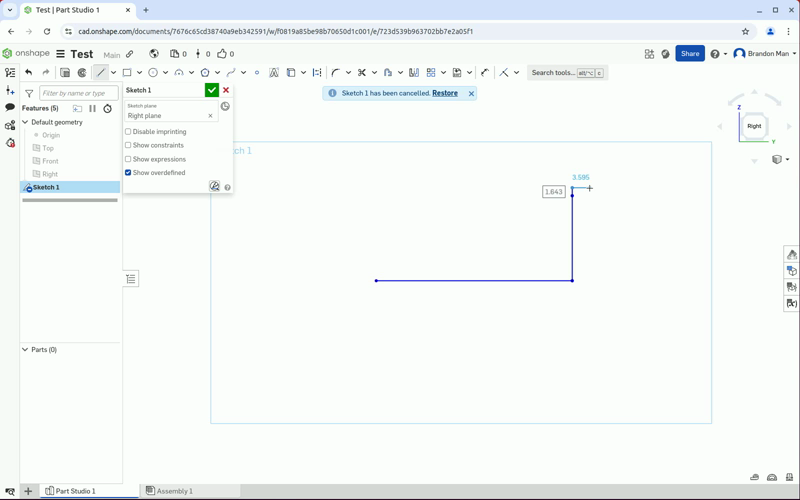
mouse_move(543, 187)
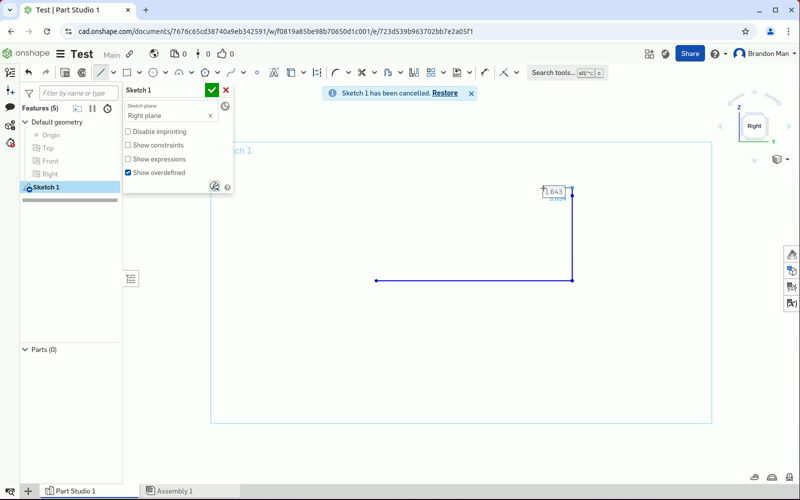
click(543, 187)
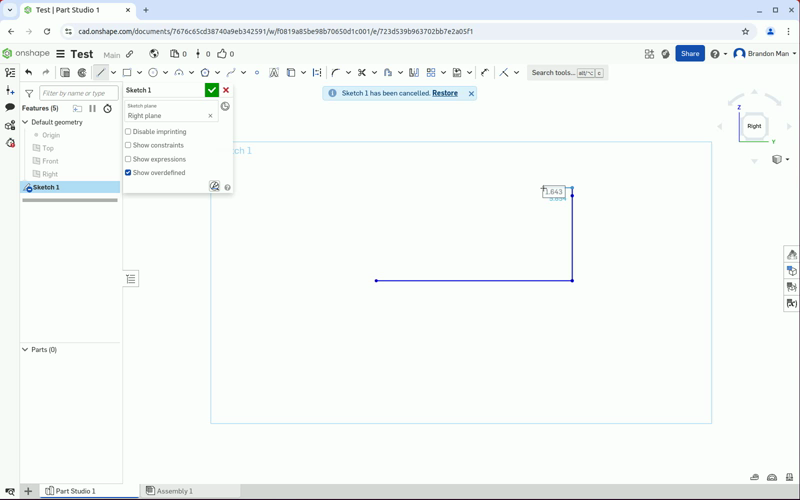
key_up(shift)
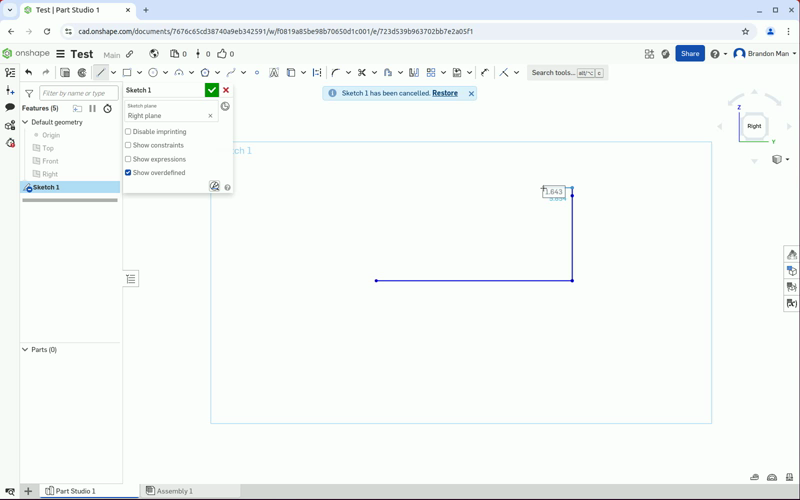
key_down(shift)
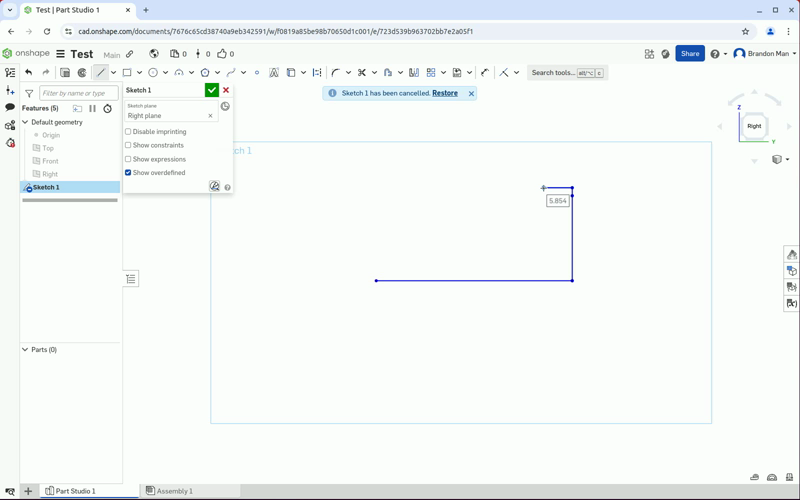
mouse_move(573, 187)
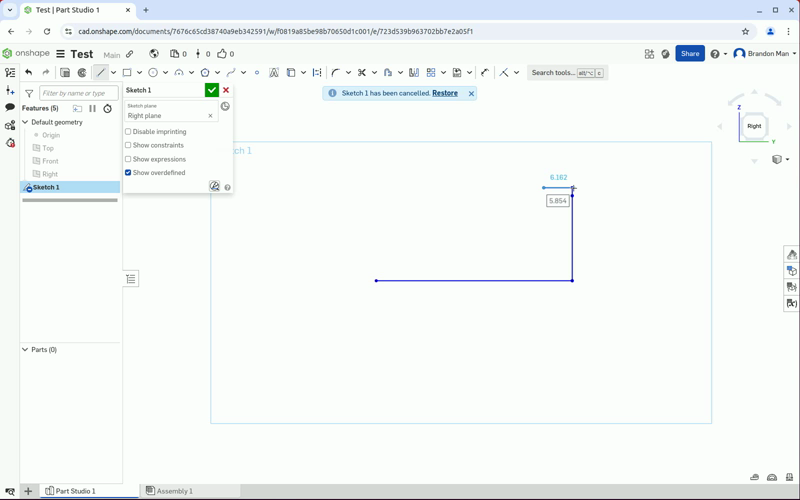
mouse_move(487, 187)
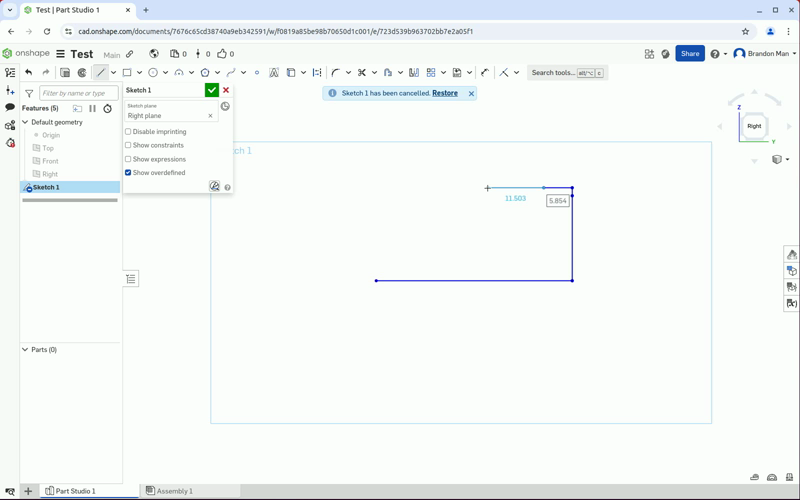
click(487, 187)
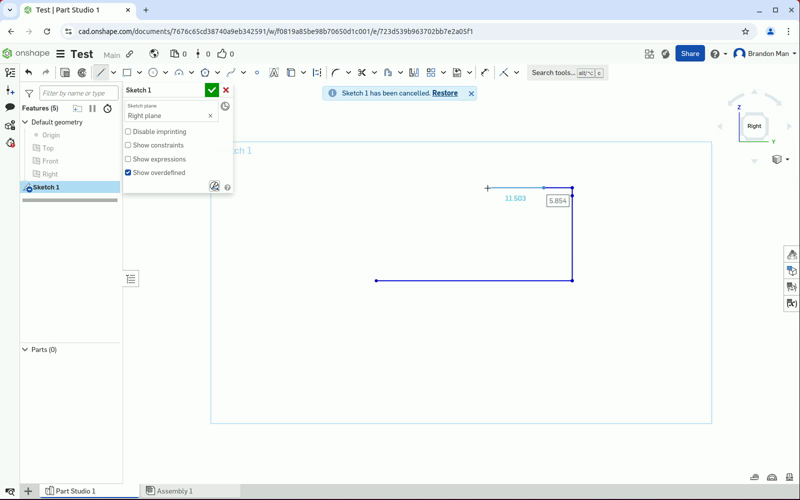
key_up(shift)
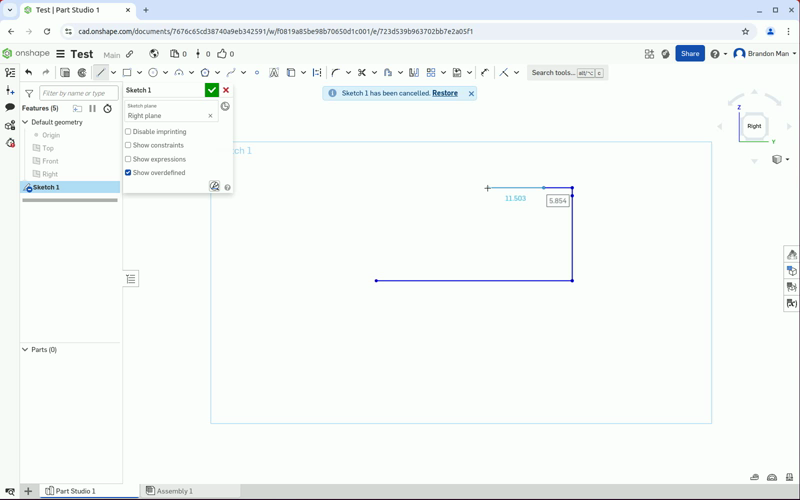
key_down(shift)
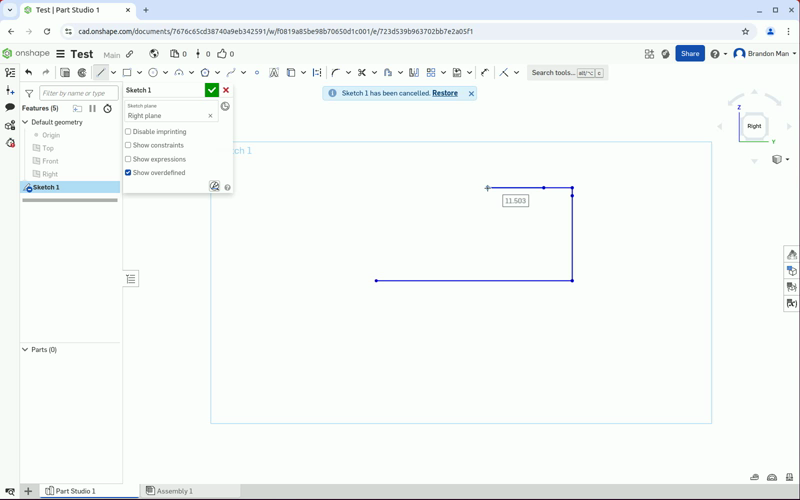
mouse_move(517, 187)
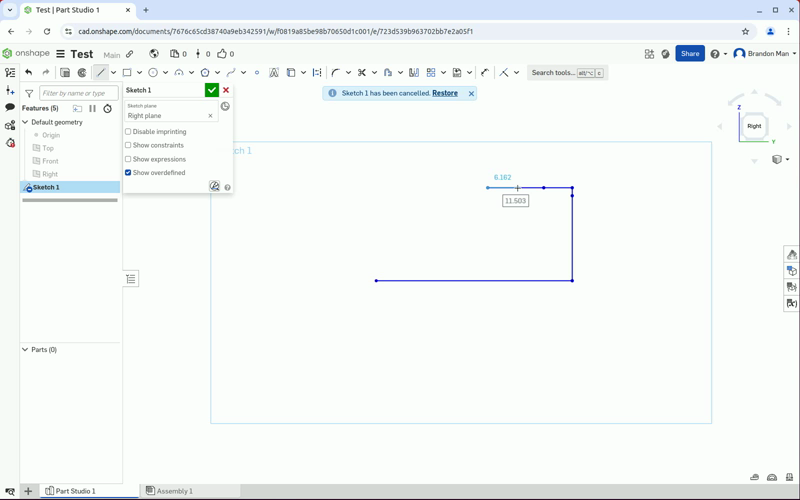
mouse_move(487, 195)
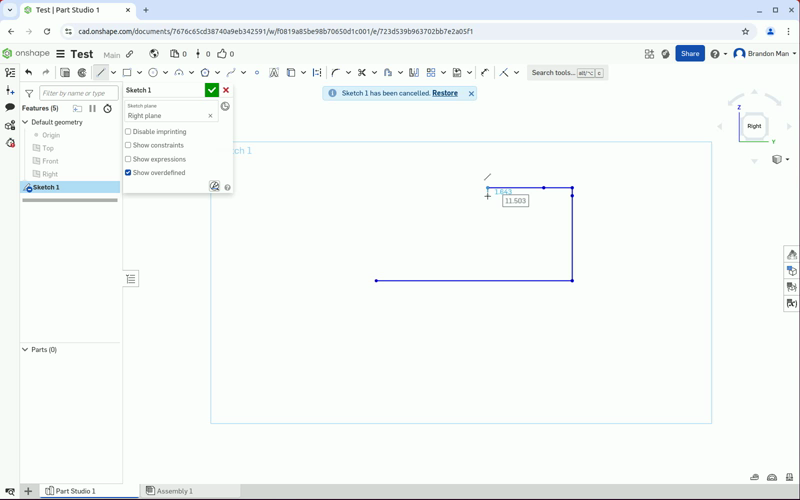
click(487, 195)
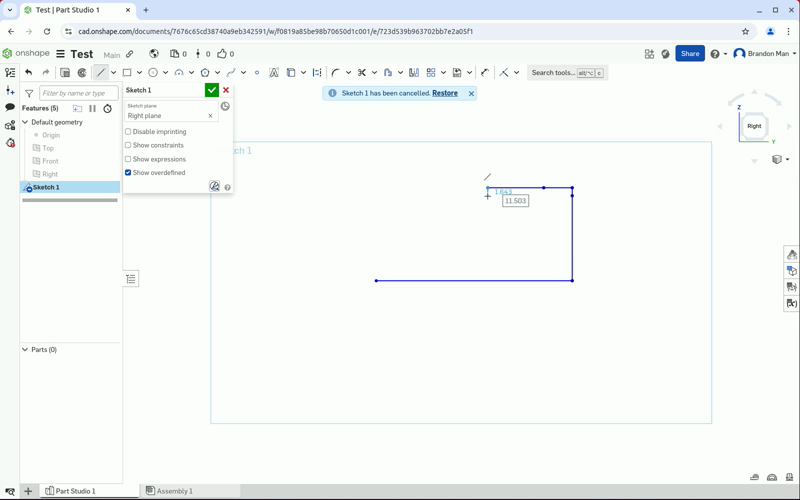
key_up(shift)
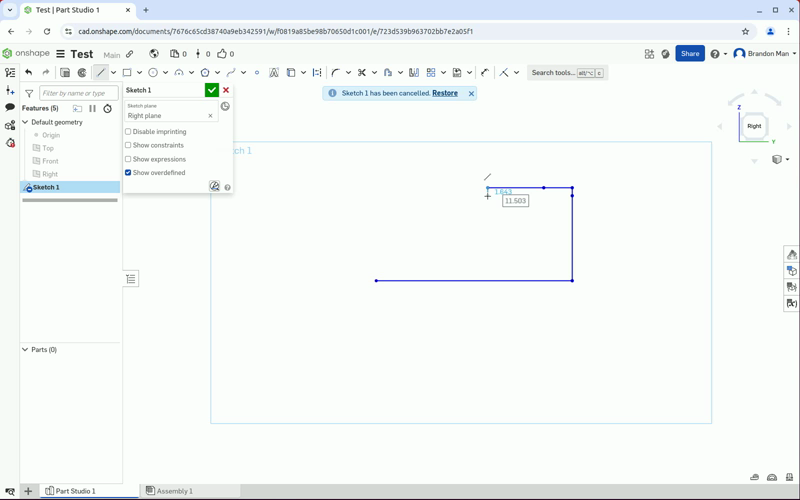
key_down(shift)
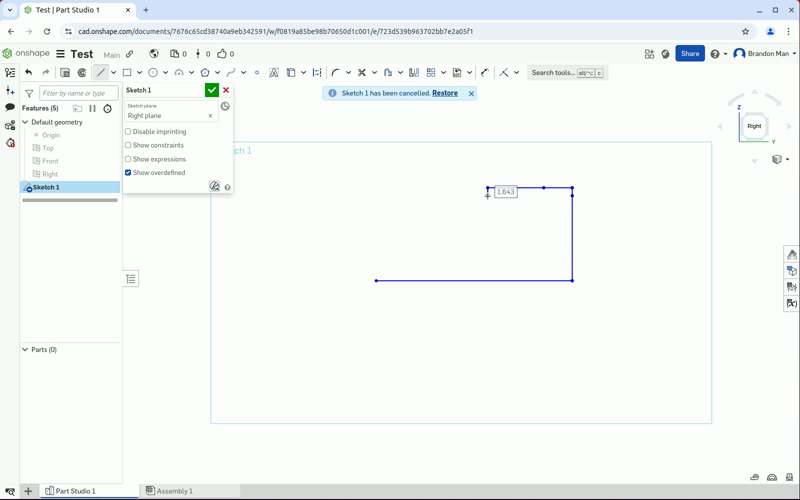
mouse_move(517, 195)
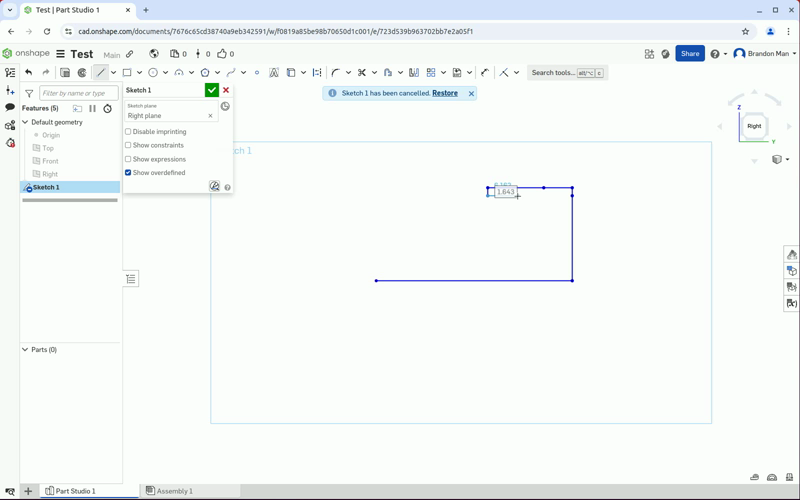
mouse_move(461, 195)
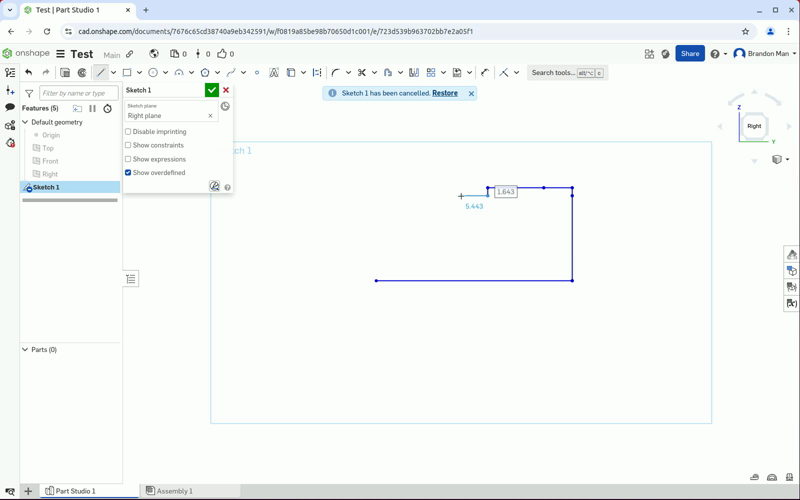
click(461, 195)
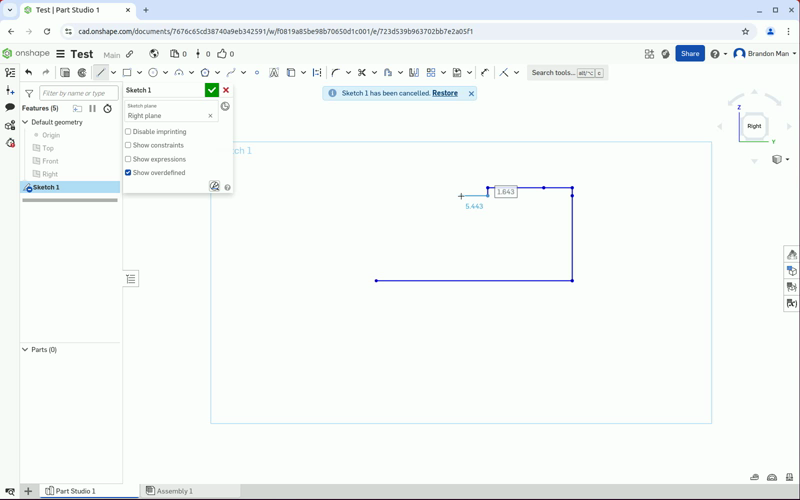
key_up(shift)
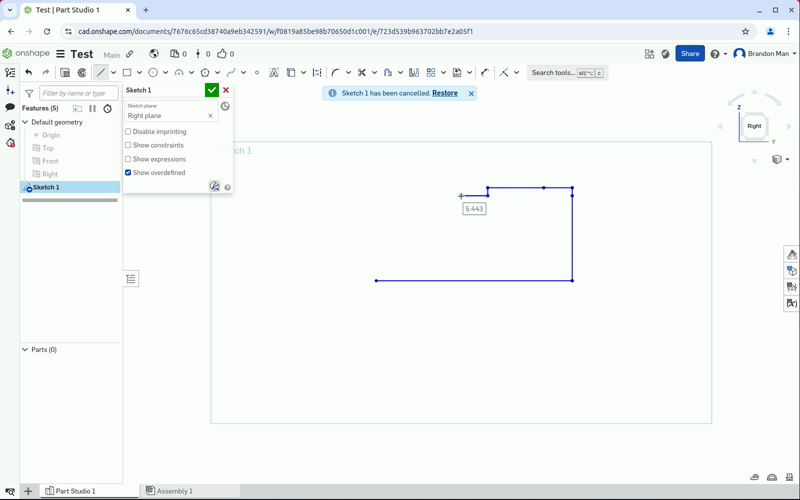
key_down(shift)
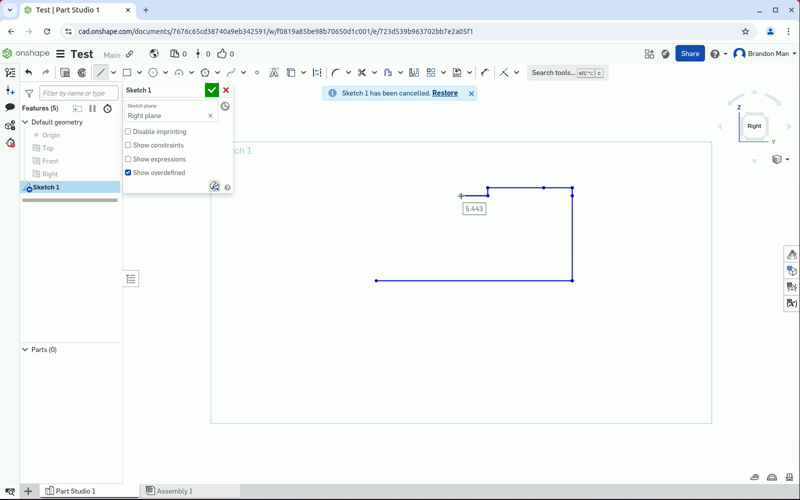
mouse_move(491, 195)
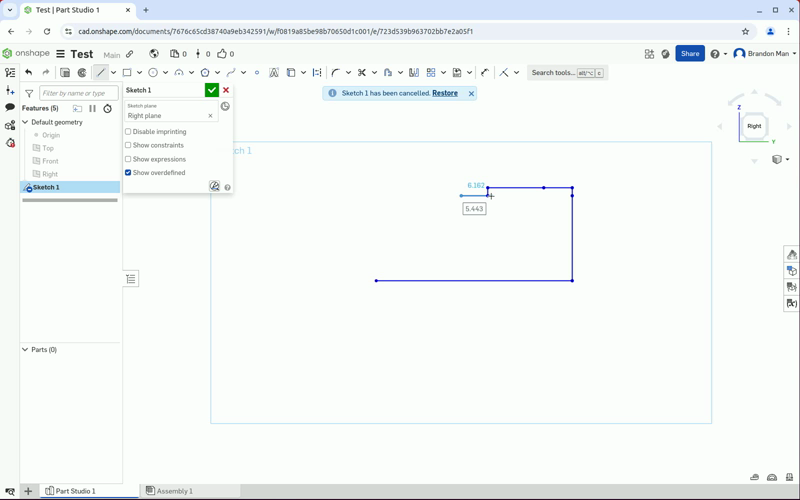
mouse_move(461, 187)
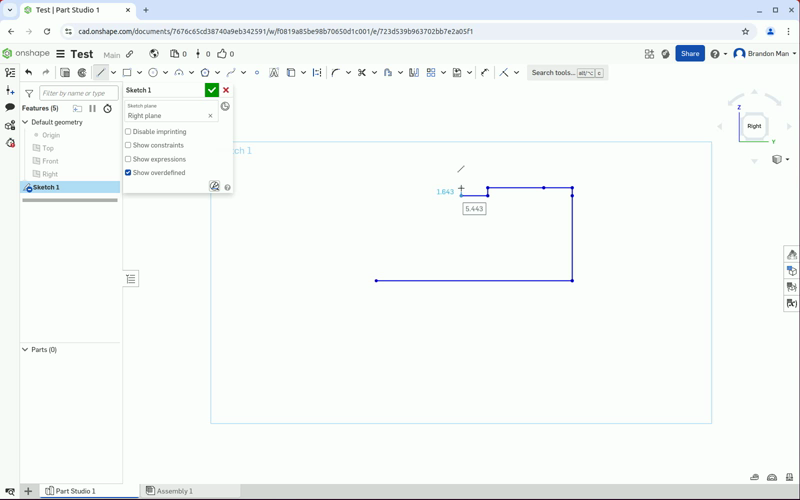
click(461, 187)
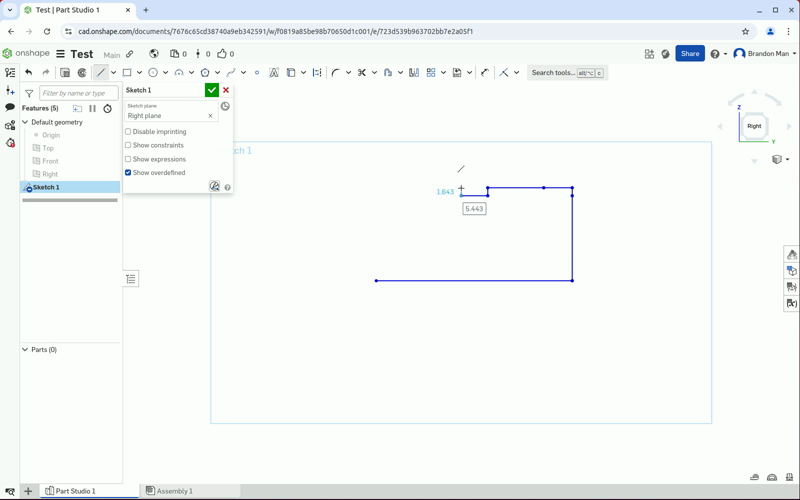
key_up(shift)
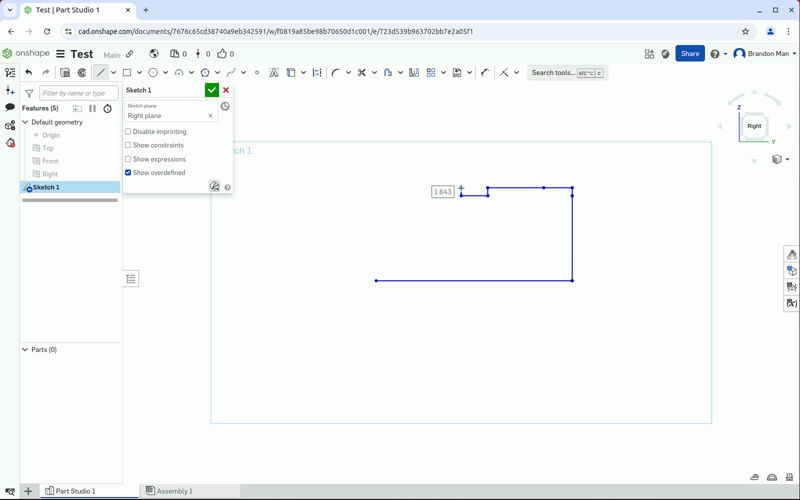
key_down(shift)
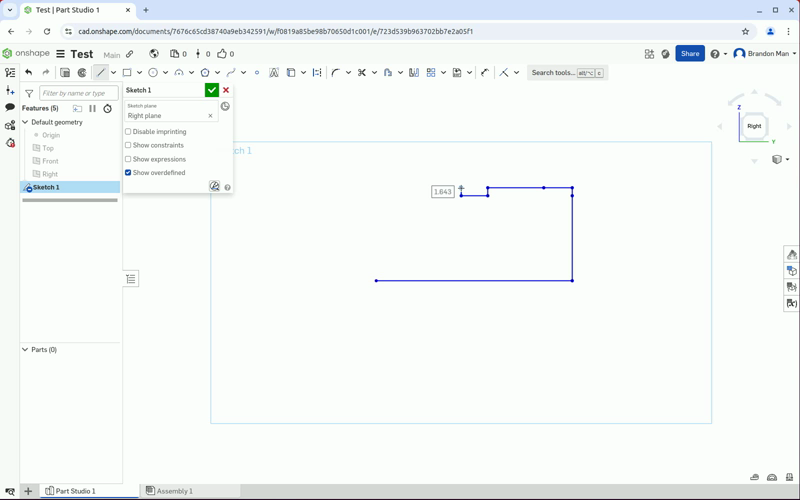
mouse_move(491, 187)
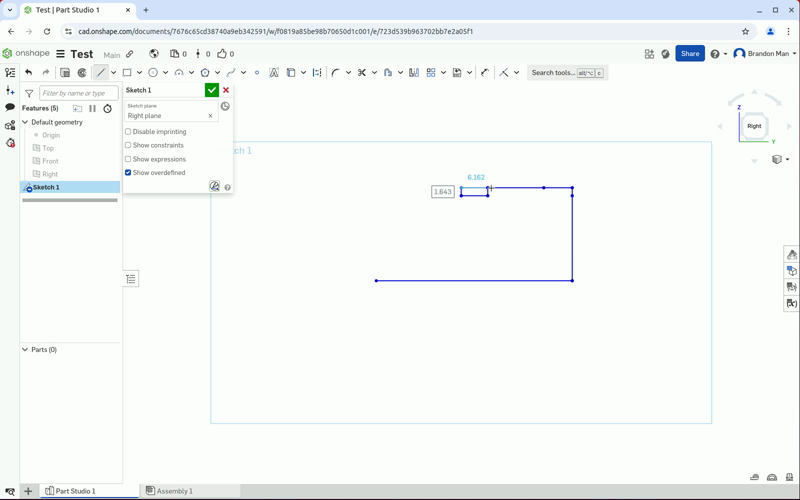
mouse_move(405, 187)
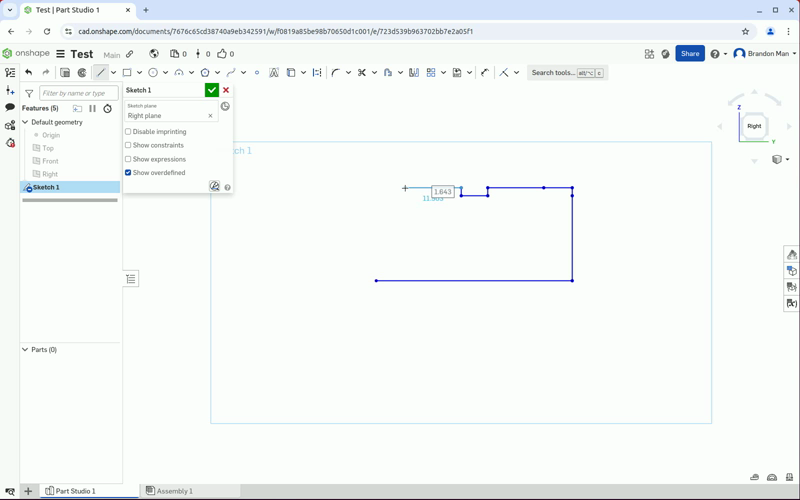
click(405, 187)
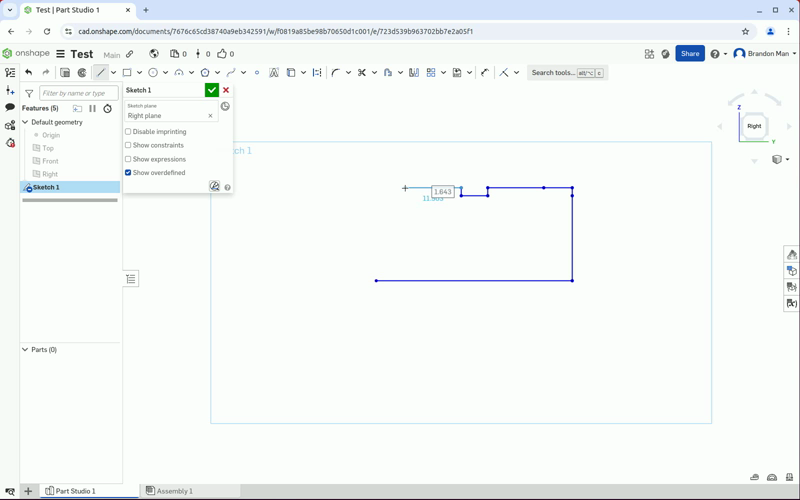
key_up(shift)
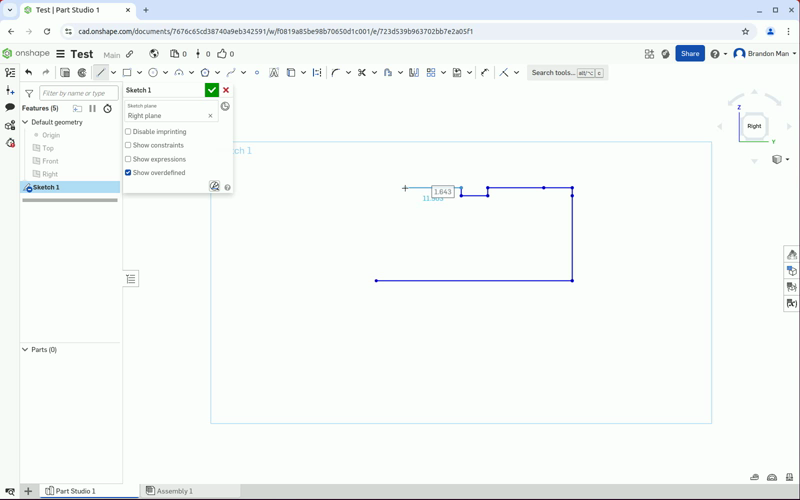
key_down(shift)
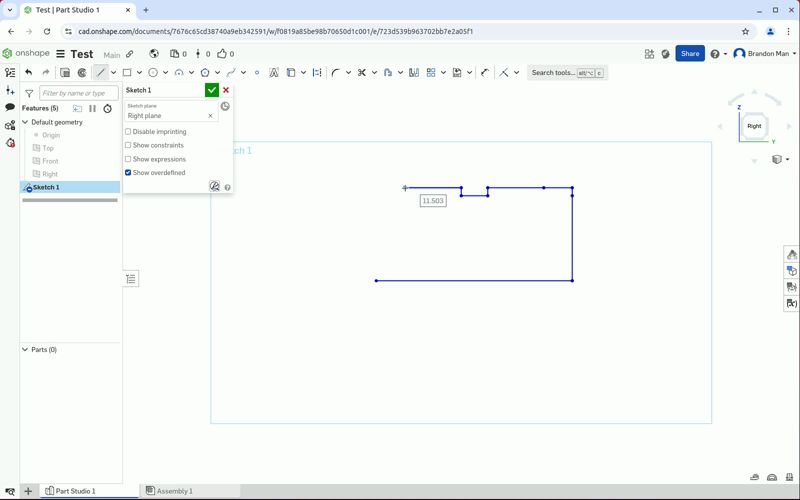
mouse_move(435, 187)
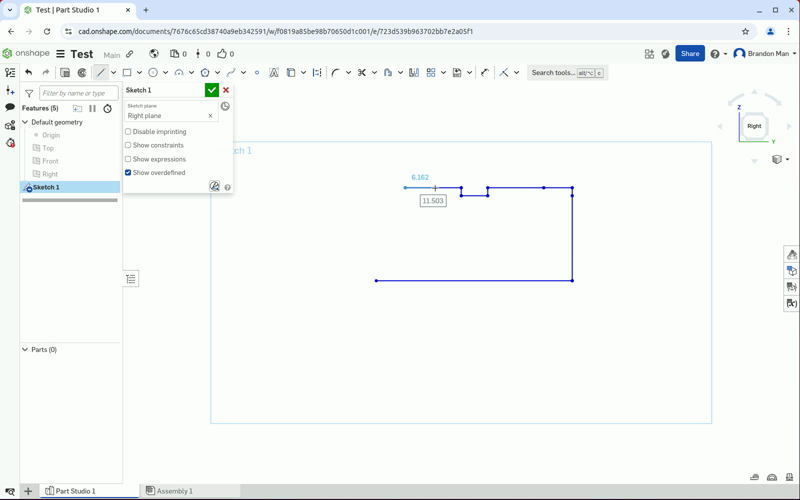
mouse_move(405, 195)
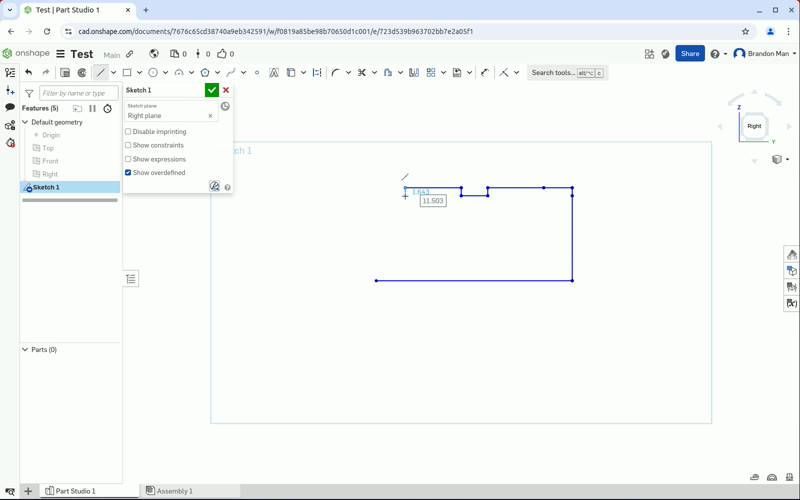
click(405, 195)
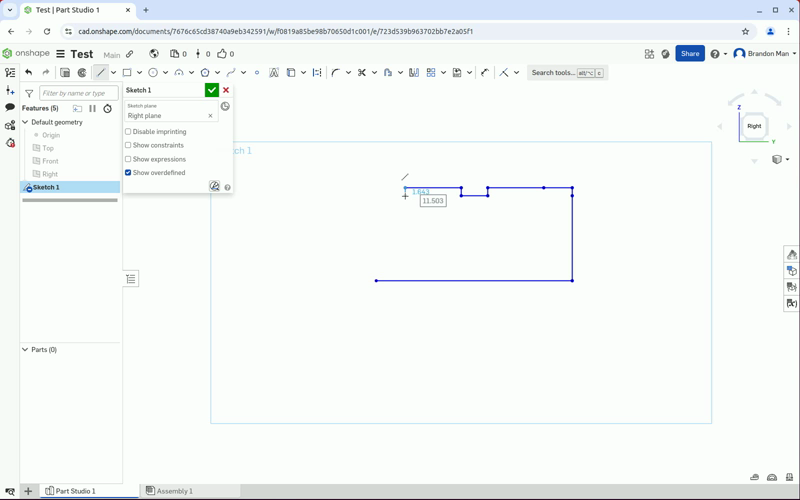
key_up(shift)
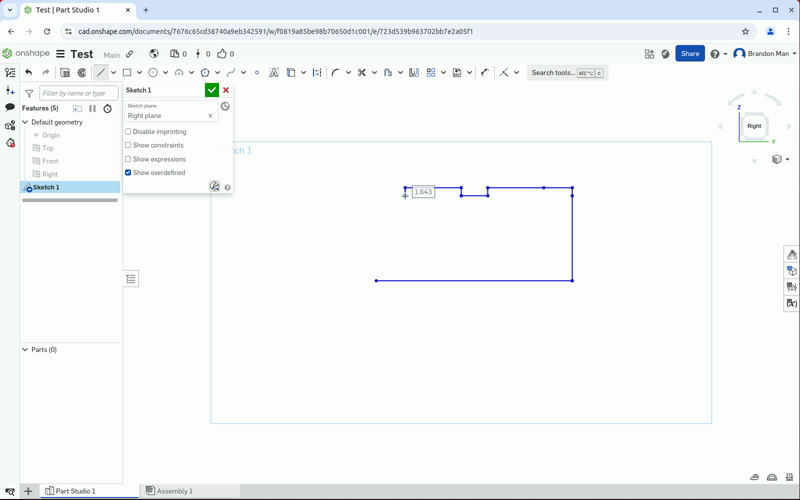
key_down(shift)
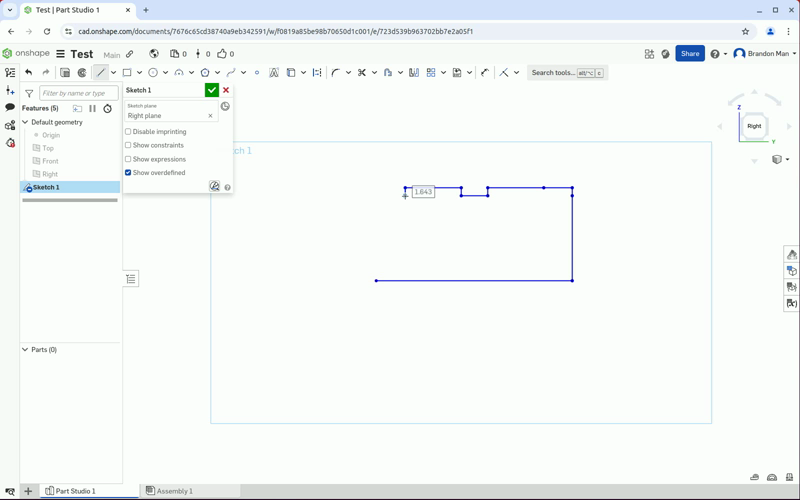
mouse_move(435, 195)
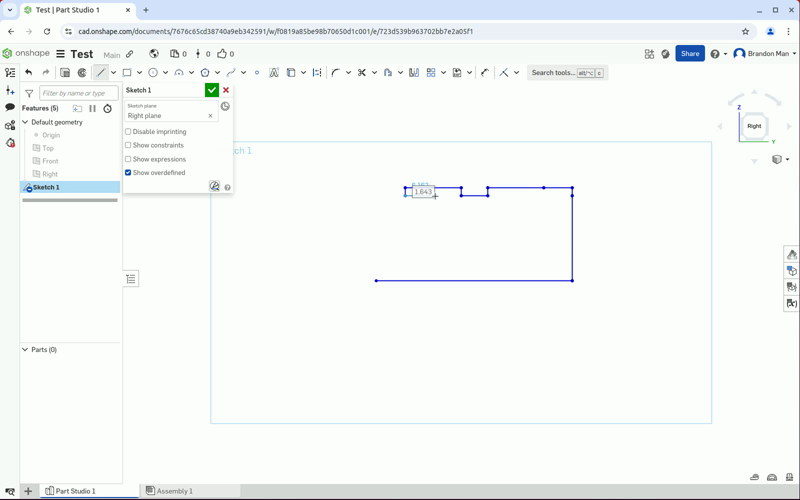
mouse_move(376, 195)
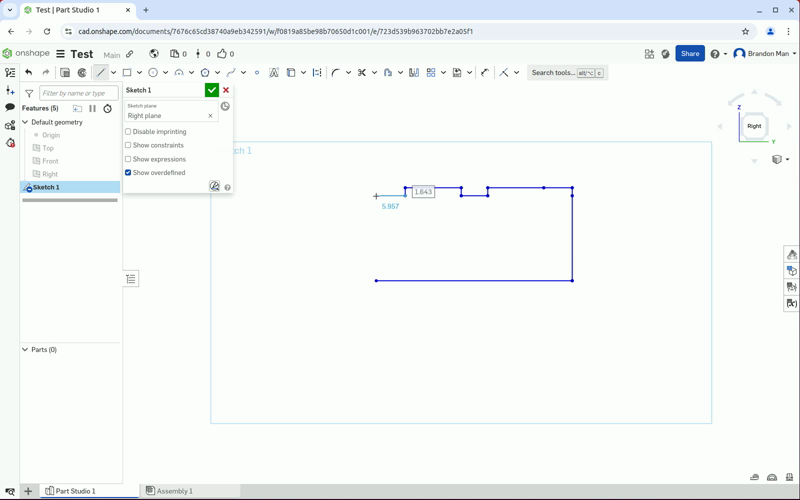
click(376, 195)
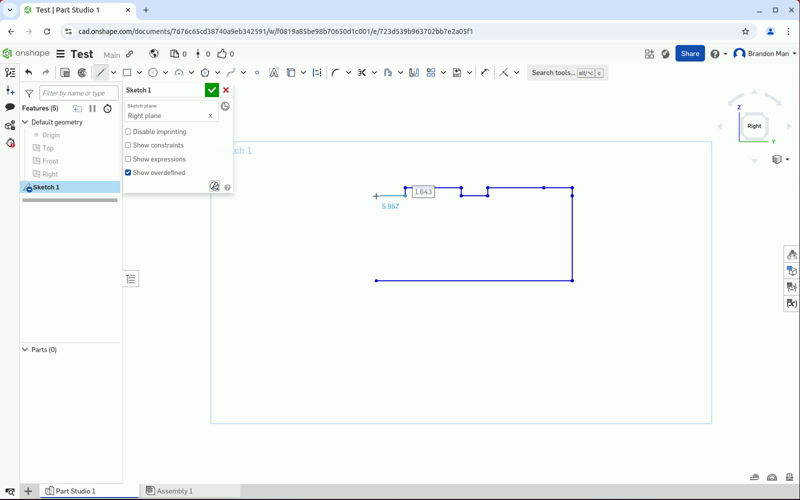
key_up(shift)
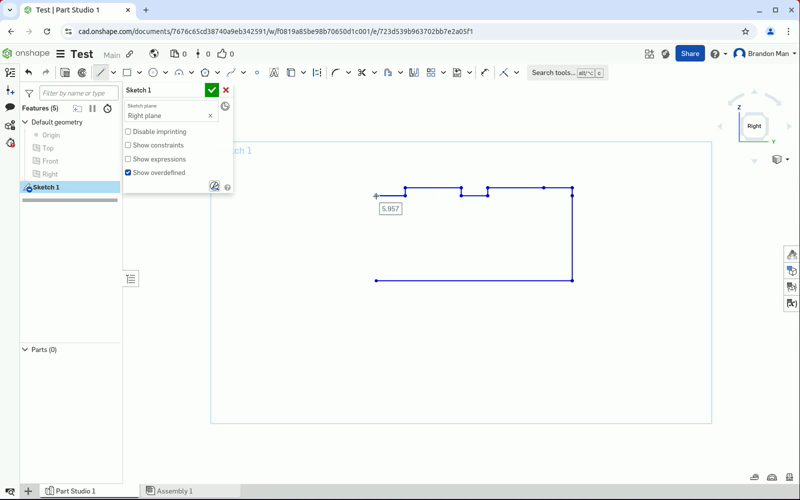
key_down(shift)
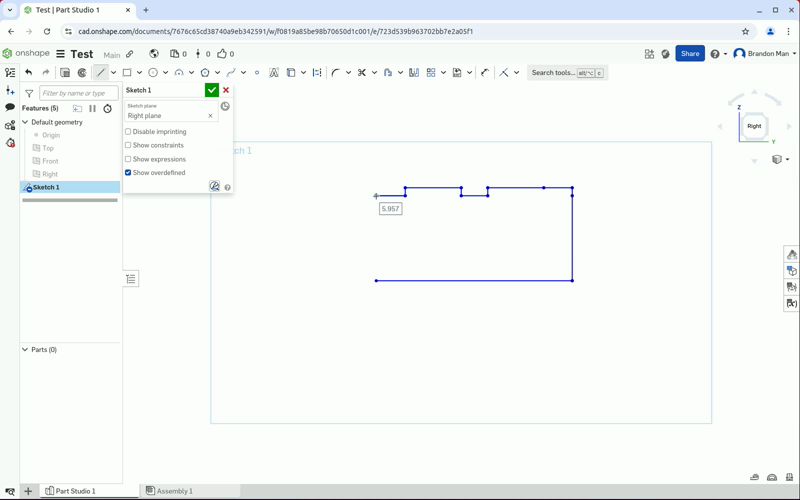
mouse_move(376, 280)
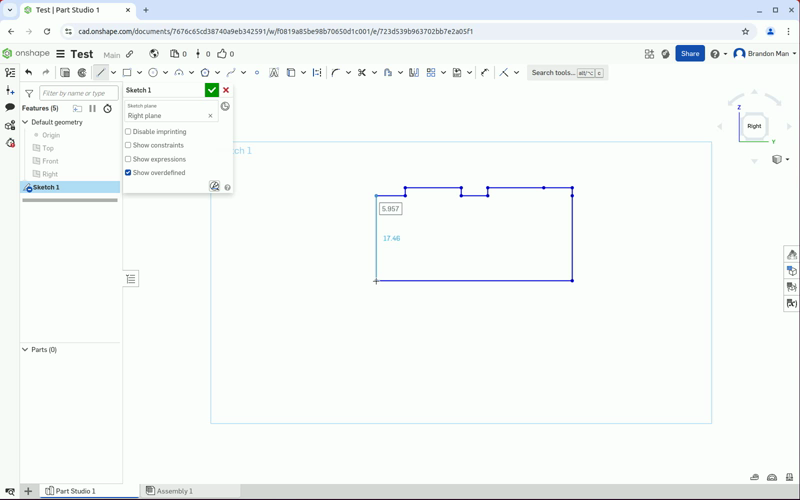
key_up(shift)
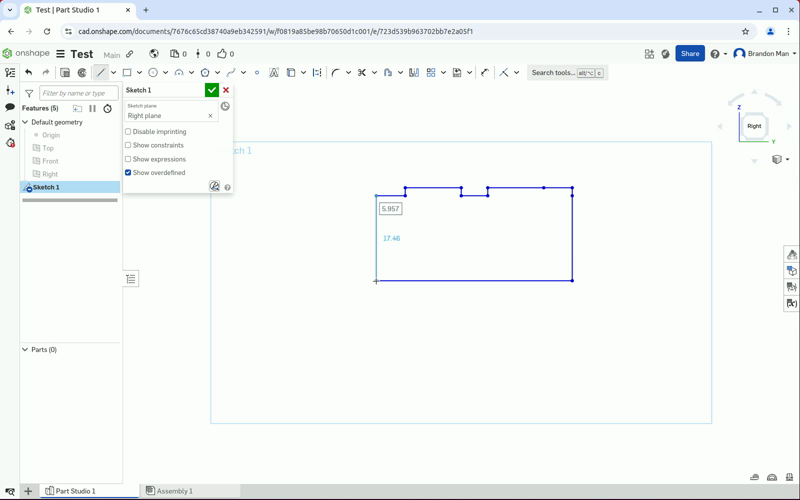
click(376, 280)
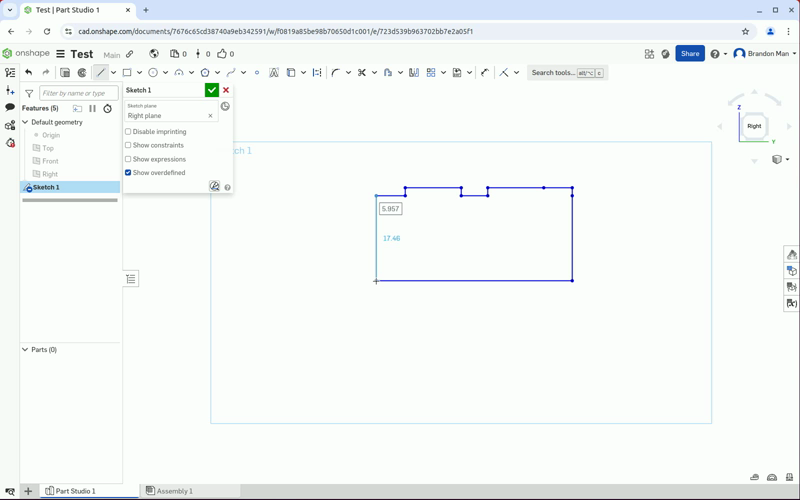
key(esc)
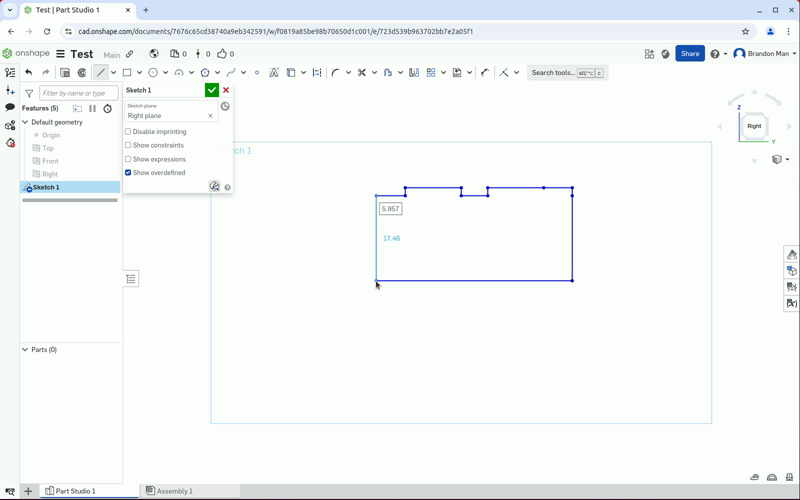
mouse_move(460, 214)
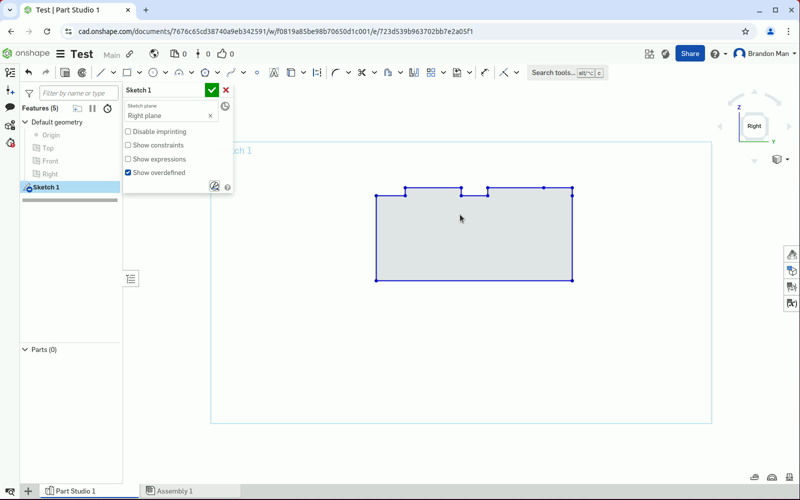
click(460, 214)
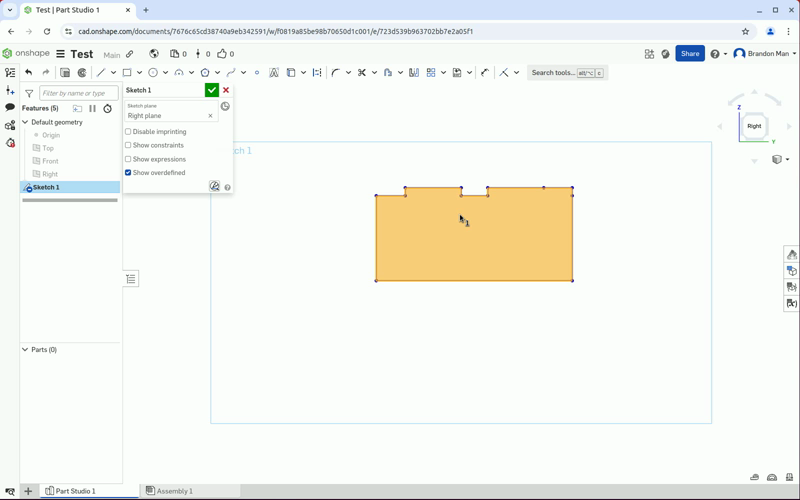
mouse_move(73, 352)
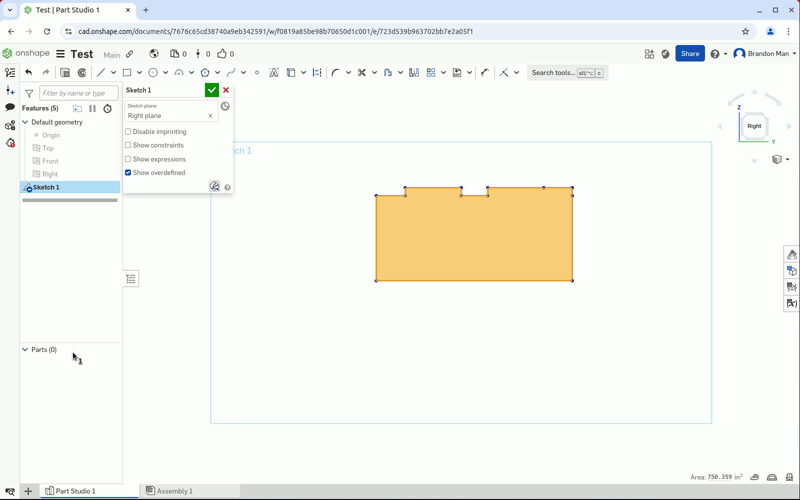
key(shift+y)
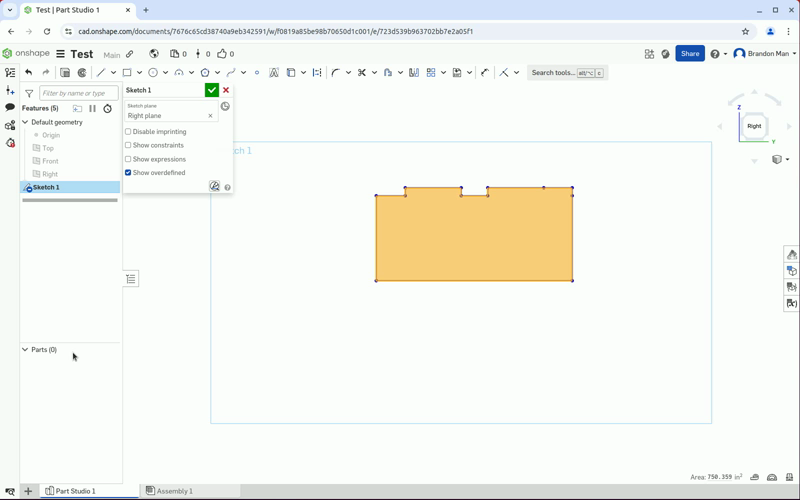
key(shift+e)
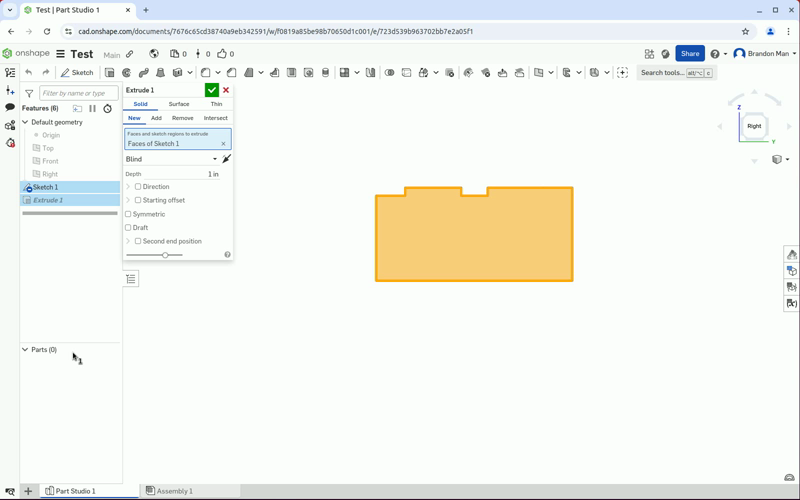
mouse_move(143, 106)
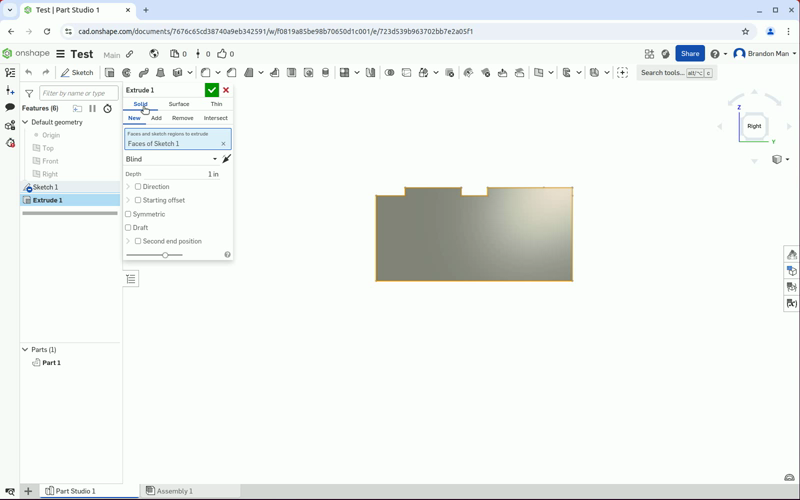
click(143, 106)
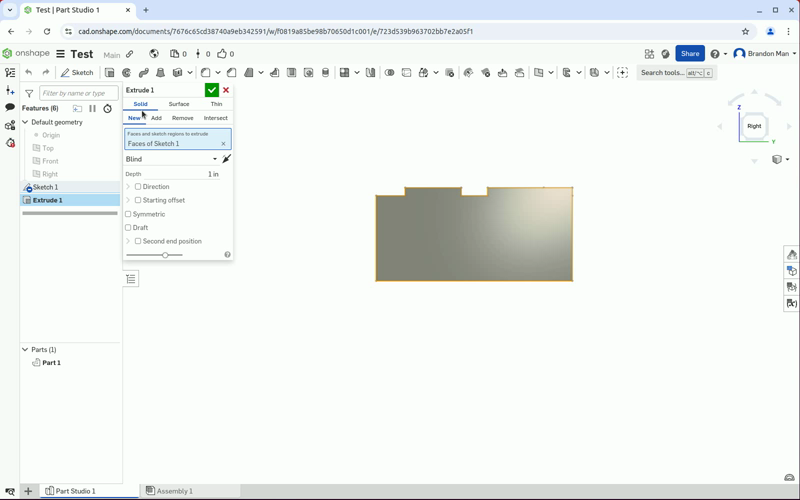
mouse_move(137, 120)
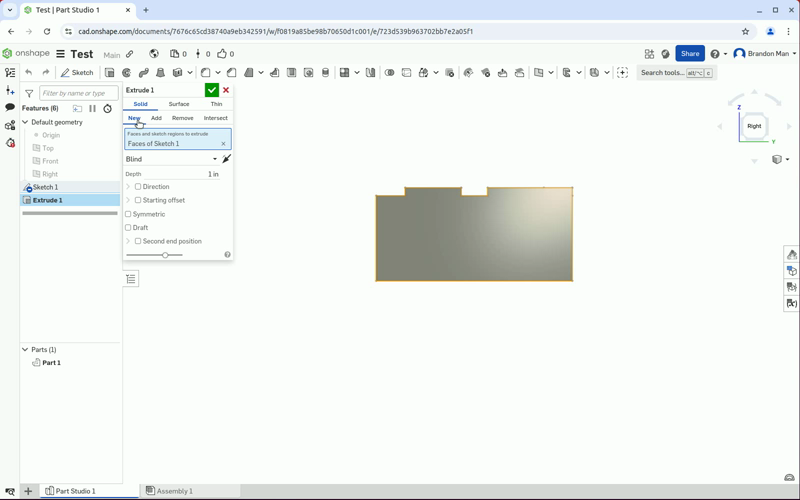
click(137, 120)
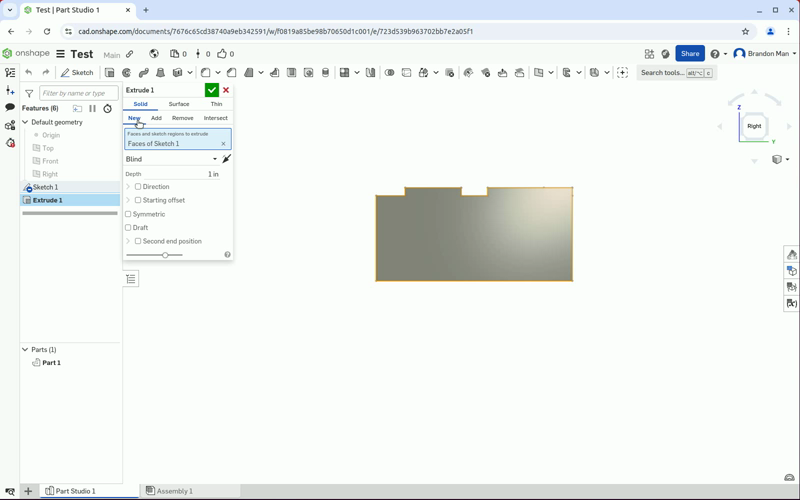
key(tab, 4)
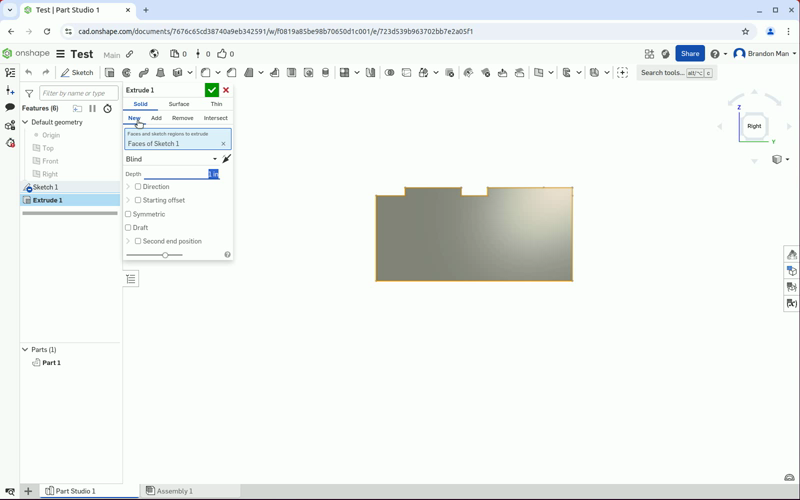
text(1.926)
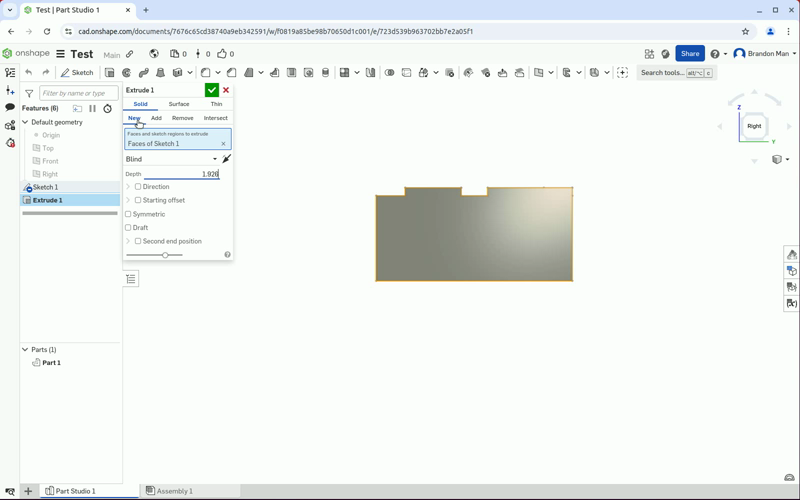
key(enter)
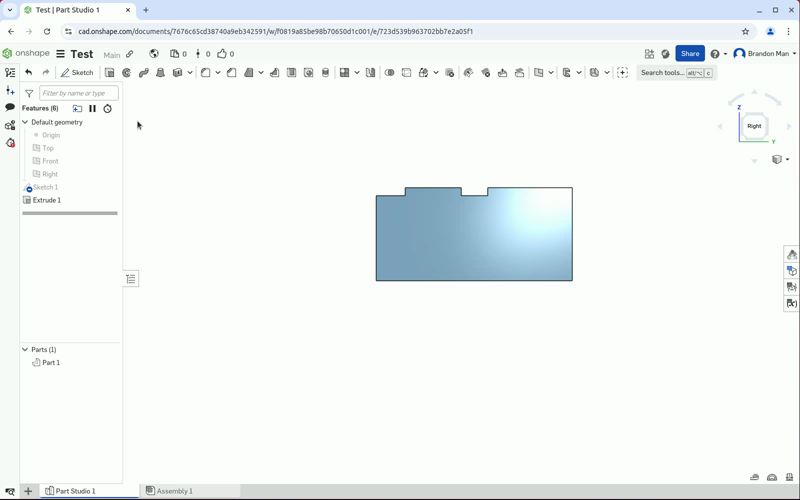
key(shift+h)
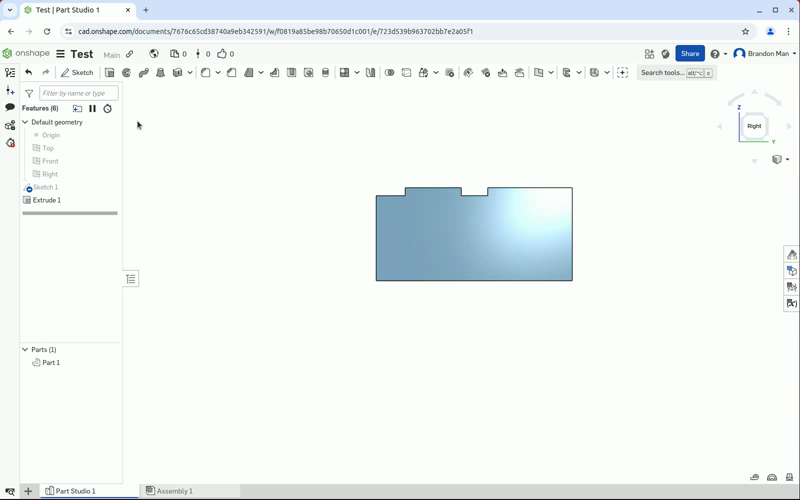
key(shift+h)
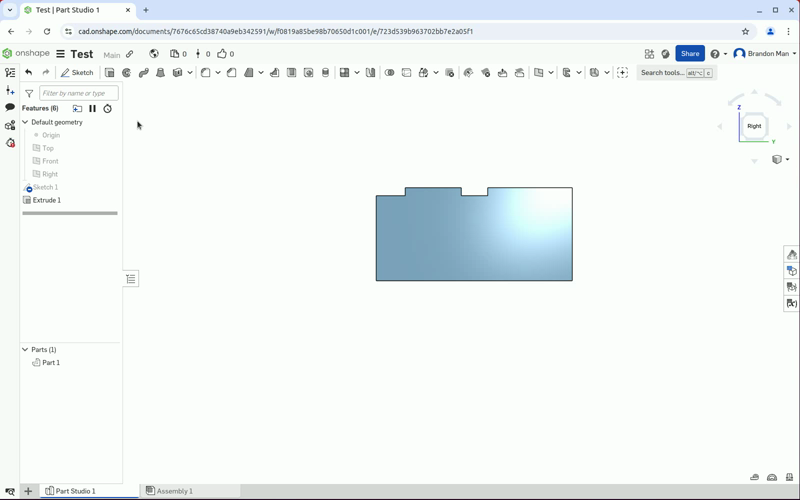
mouse_move(73, 189)
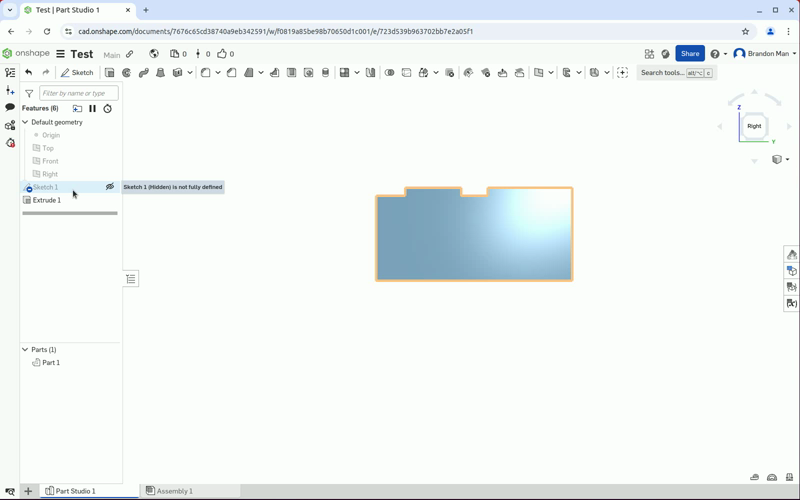
click(73, 189)
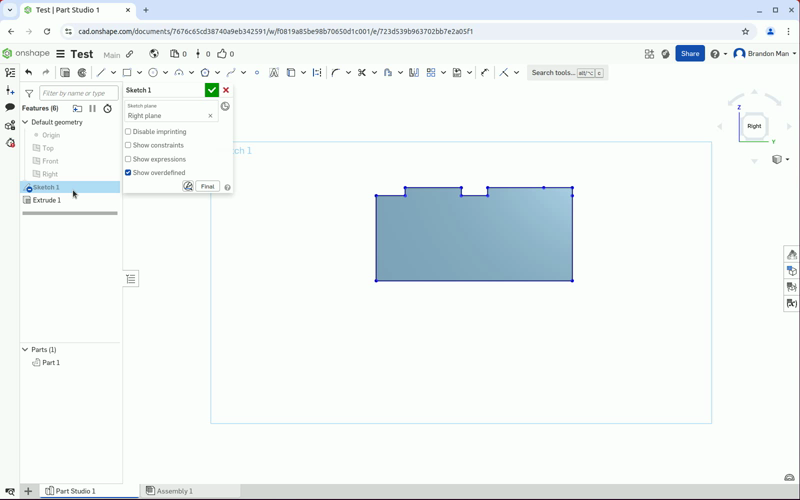
mouse_move(229, 92)
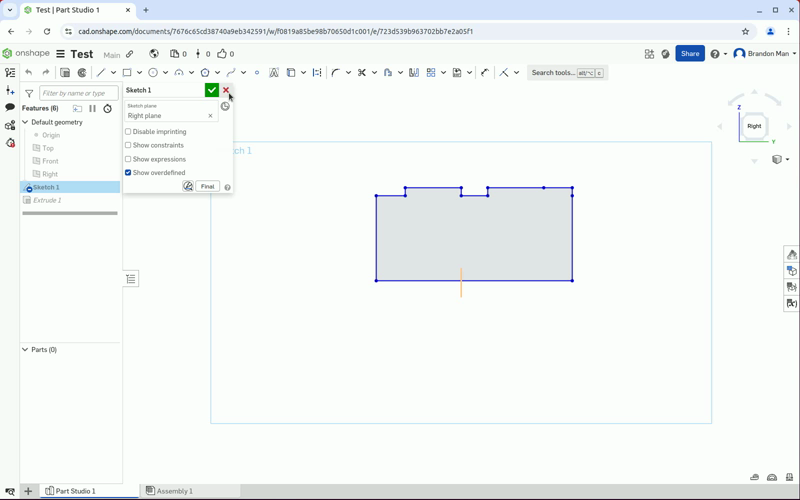
click(229, 92)
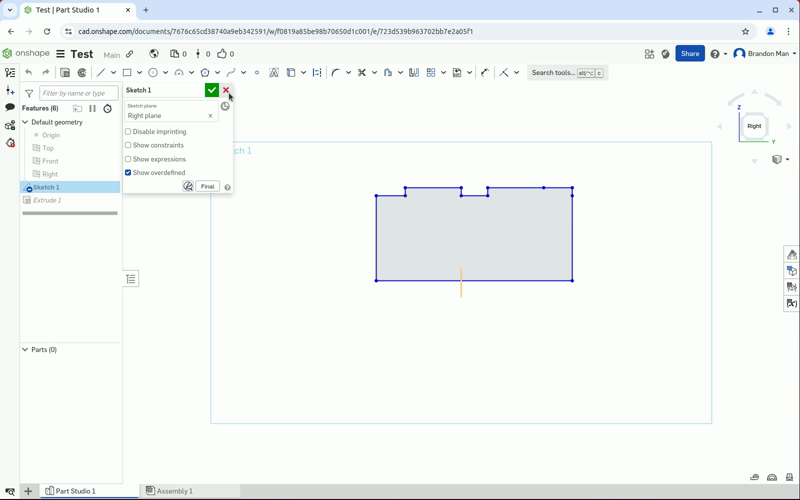
key(shift+s)
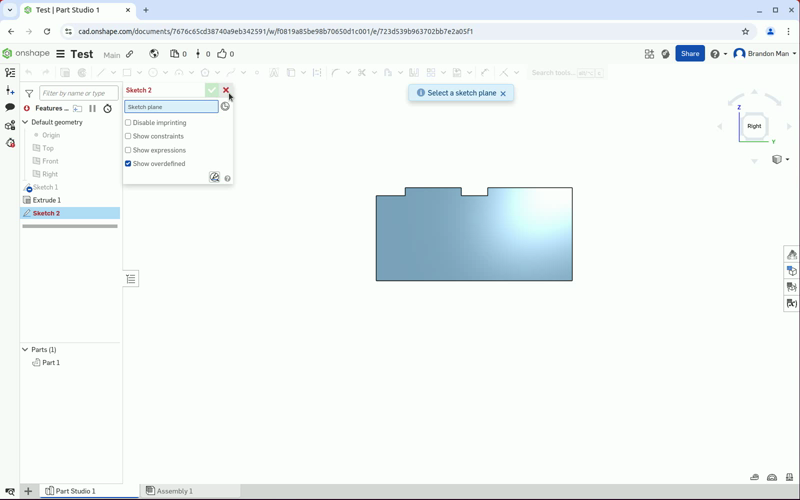
mouse_move(73, 176)
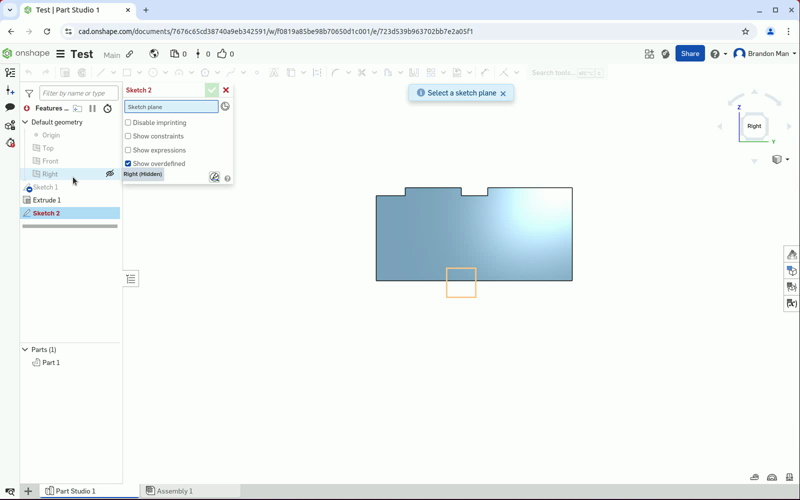
click(73, 176)
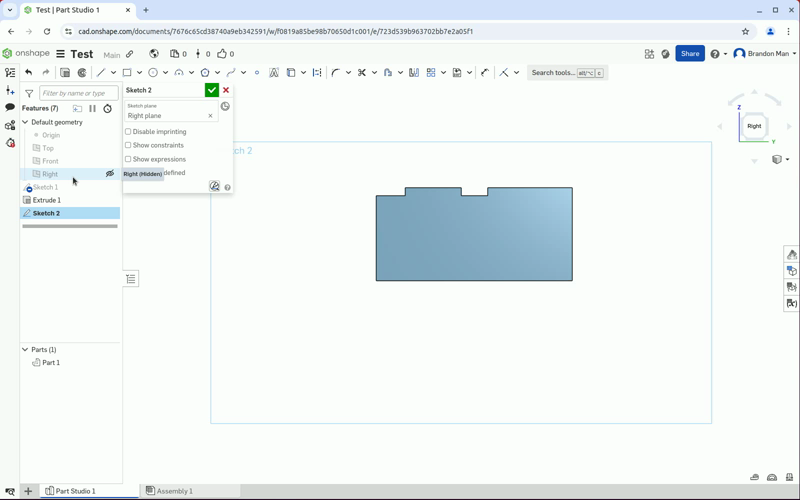
mouse_move(73, 352)
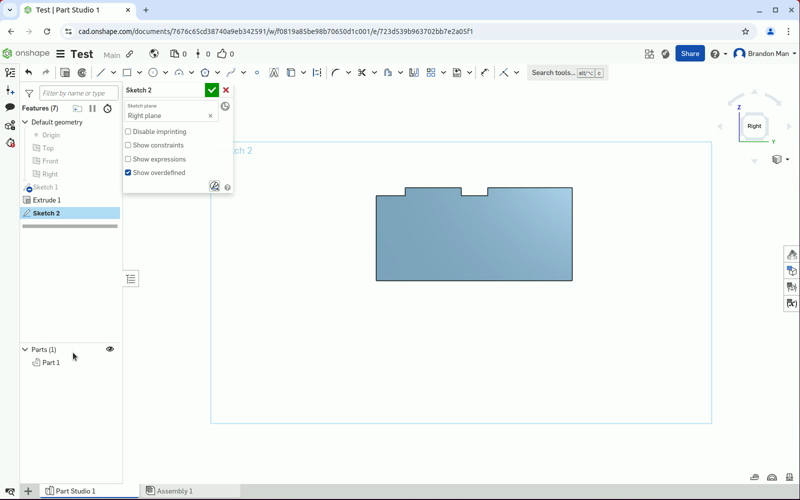
key(y)
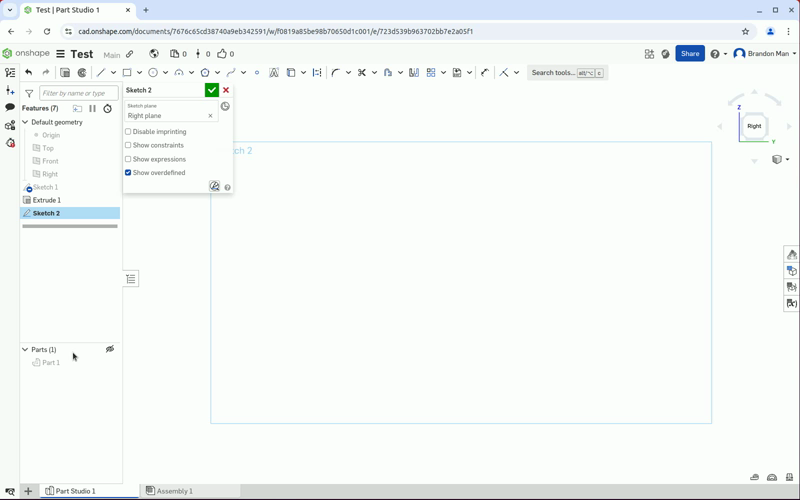
key(l)
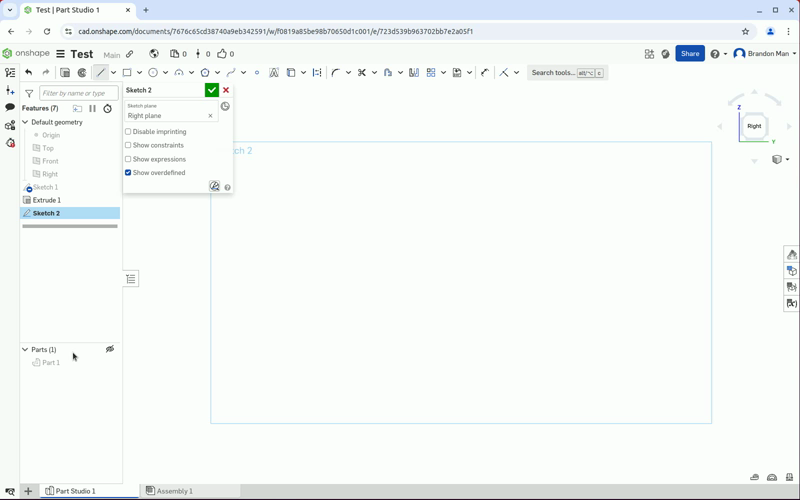
key_down(shift)
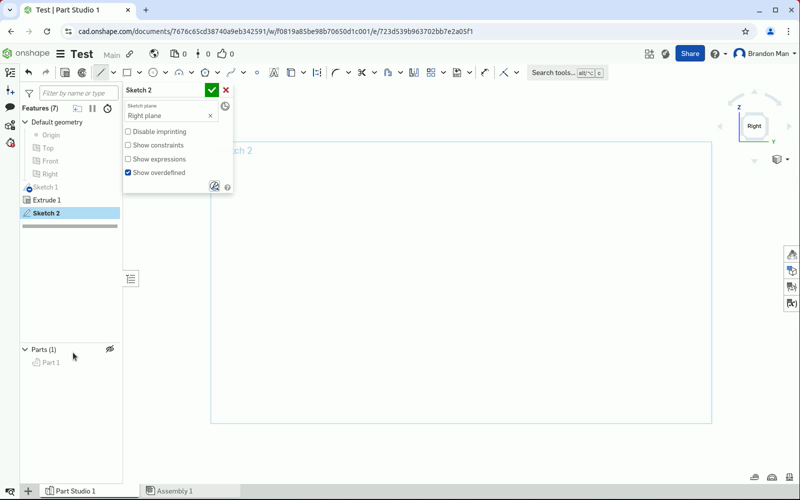
mouse_move(376, 365)
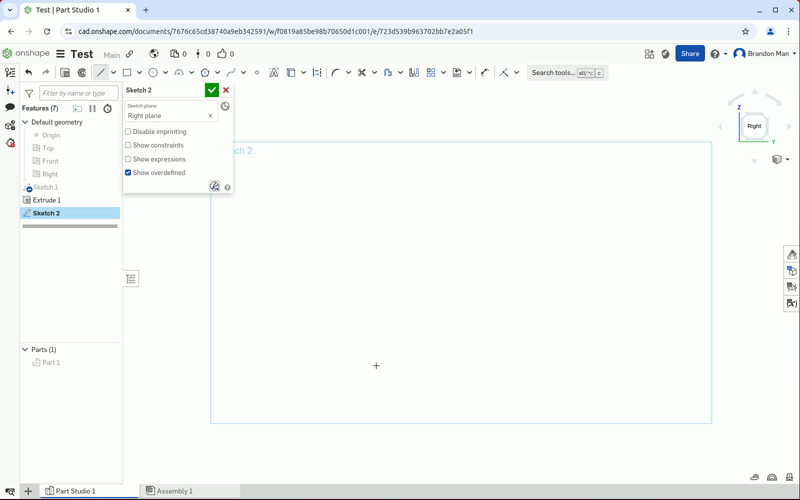
click(376, 365)
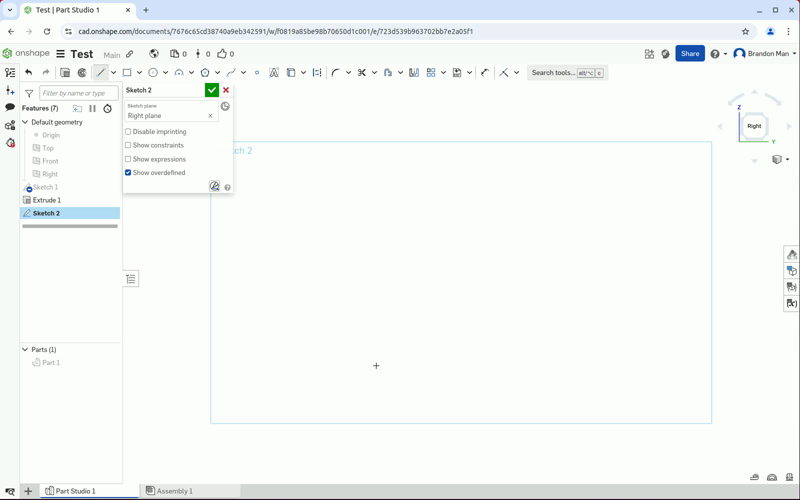
key_up(shift)
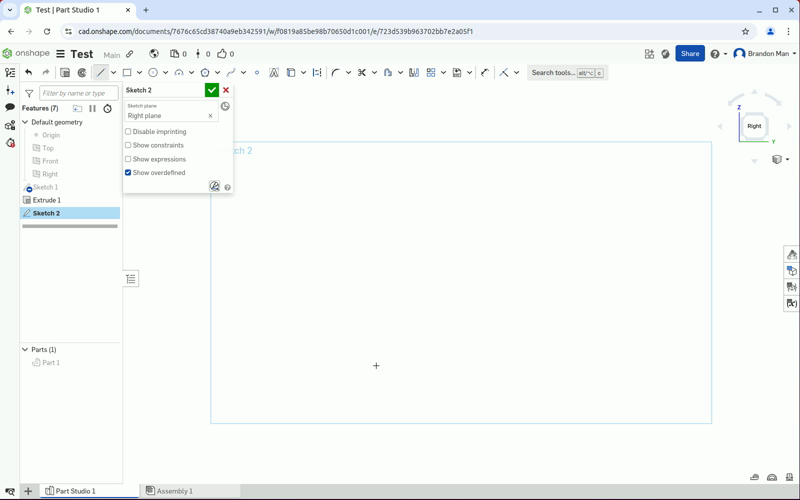
key_down(shift)
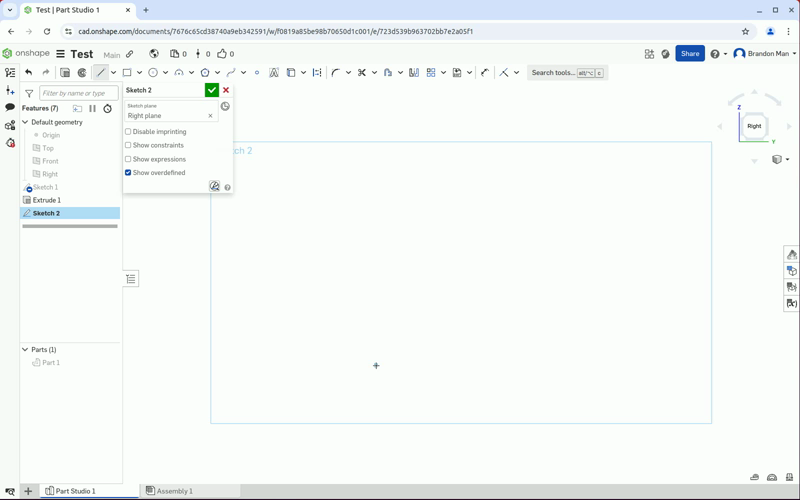
mouse_move(406, 365)
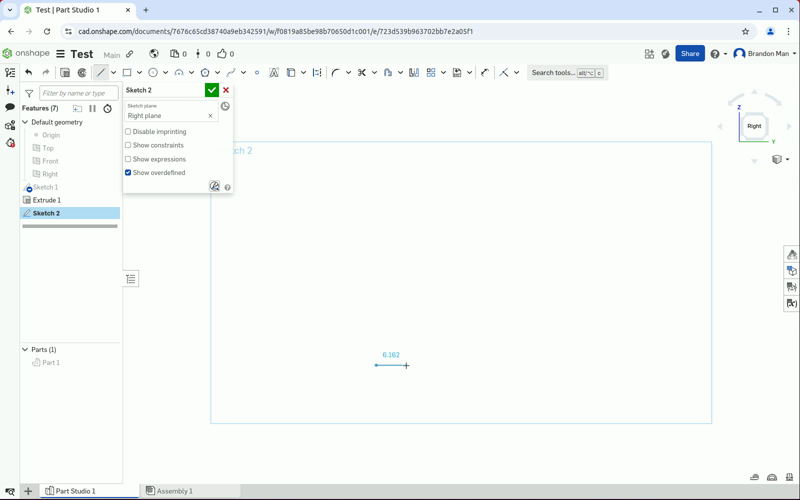
mouse_move(405, 365)
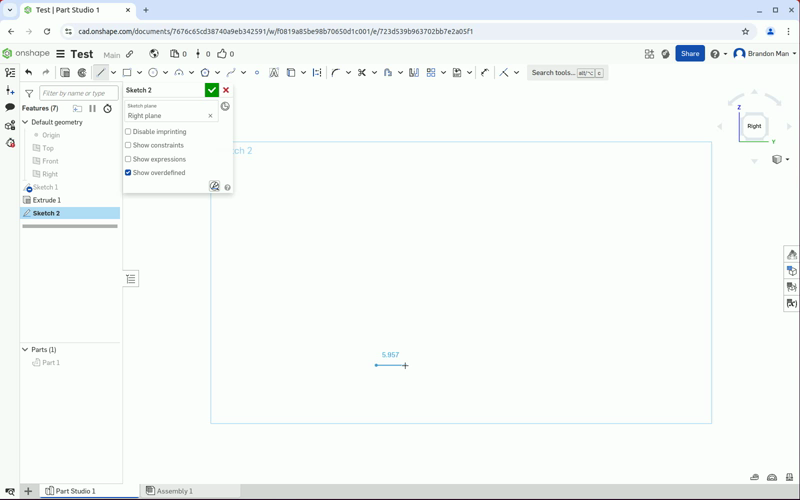
click(405, 365)
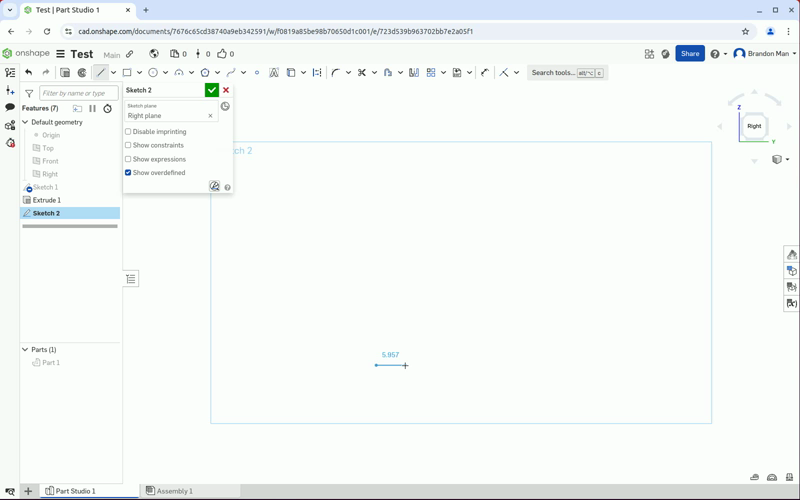
key_up(shift)
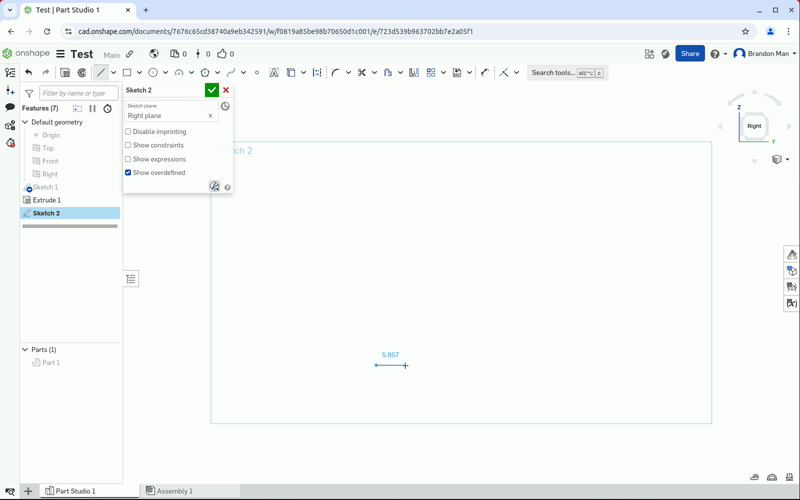
key_down(shift)
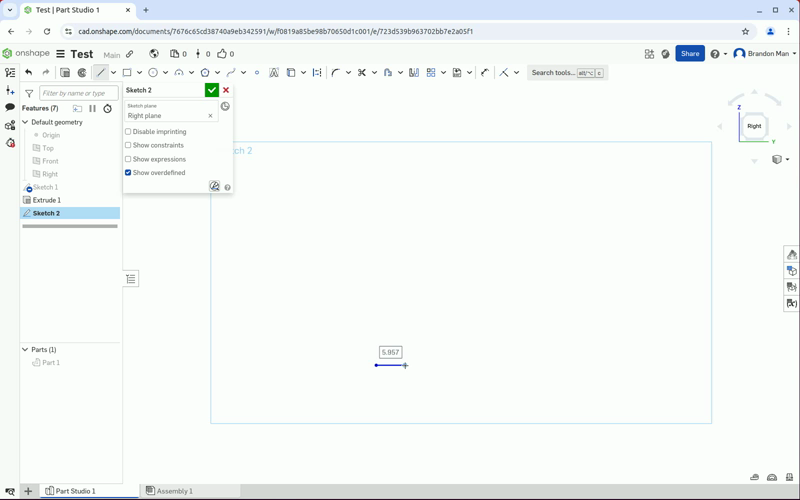
mouse_move(435, 365)
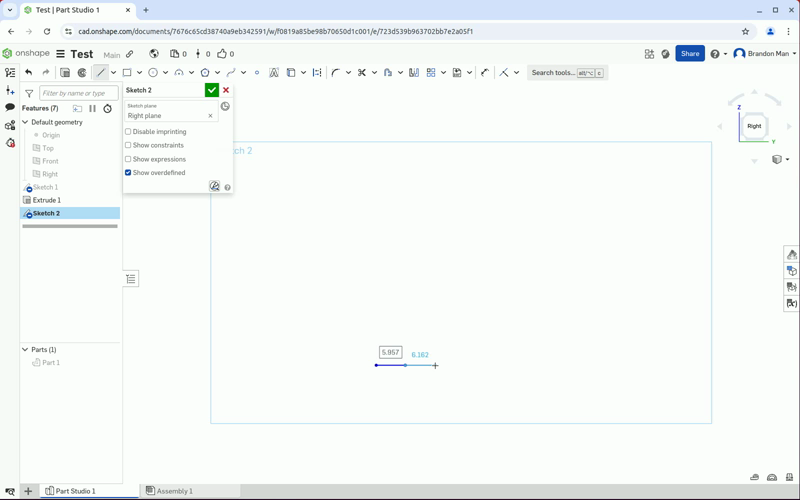
mouse_move(405, 373)
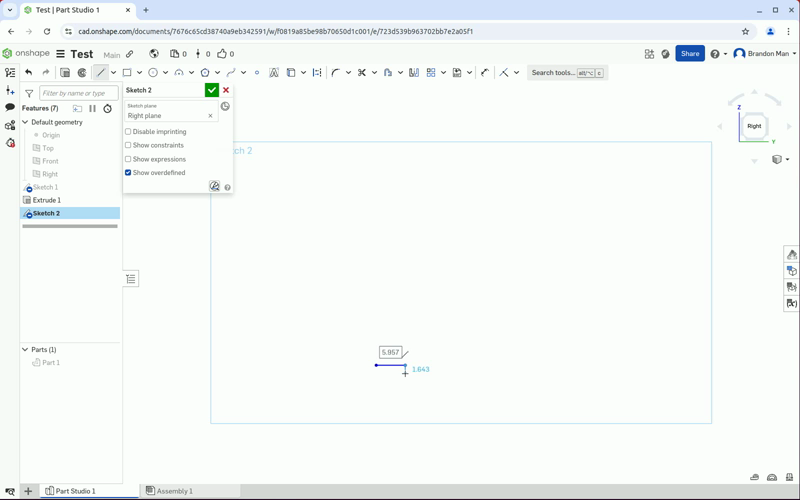
click(405, 373)
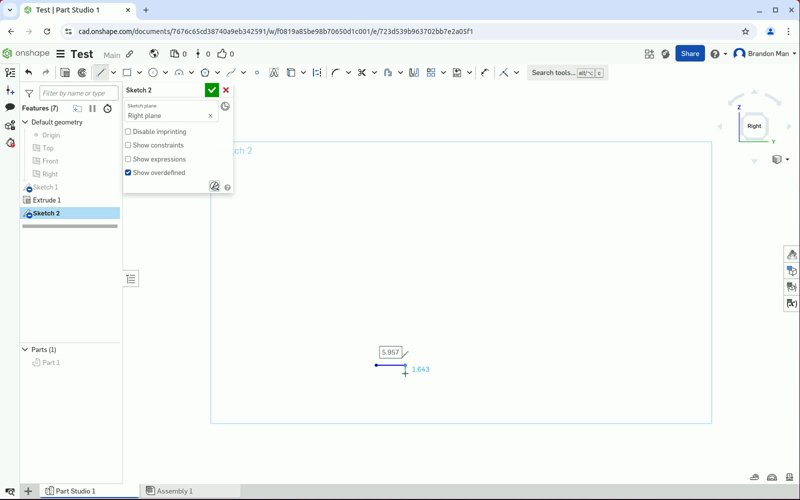
key_up(shift)
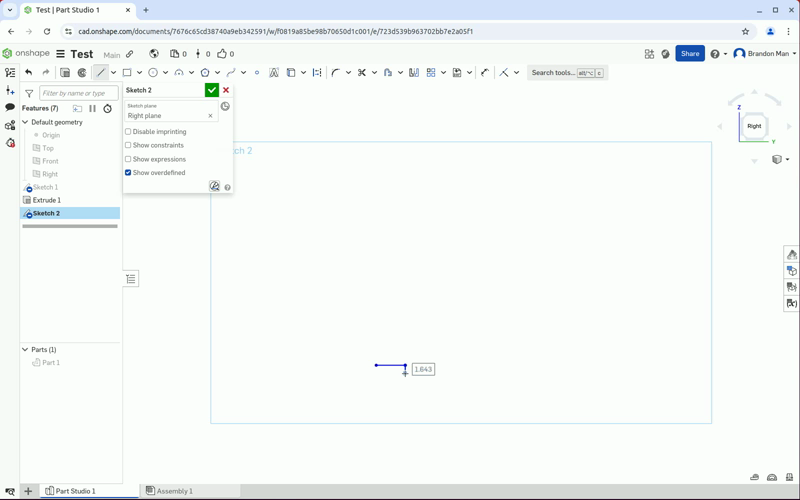
key_down(shift)
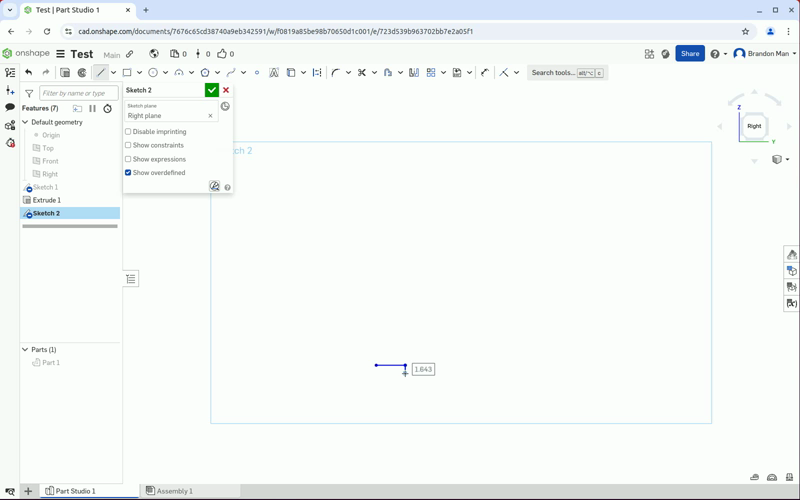
mouse_move(435, 373)
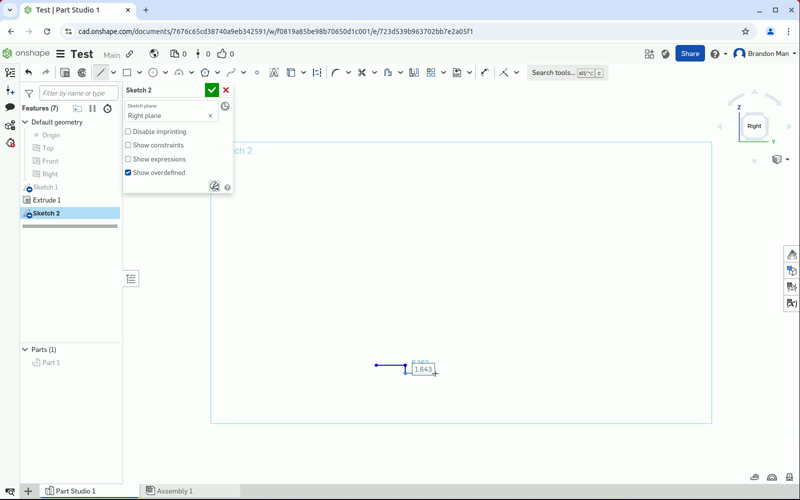
mouse_move(461, 373)
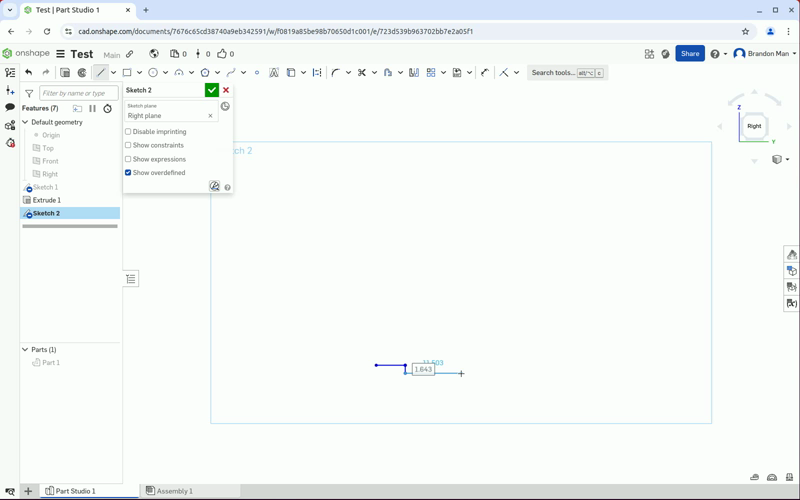
click(461, 373)
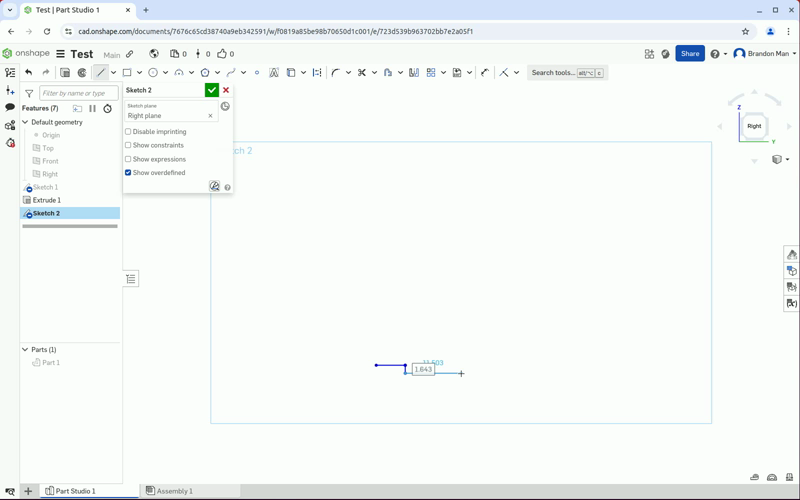
key_up(shift)
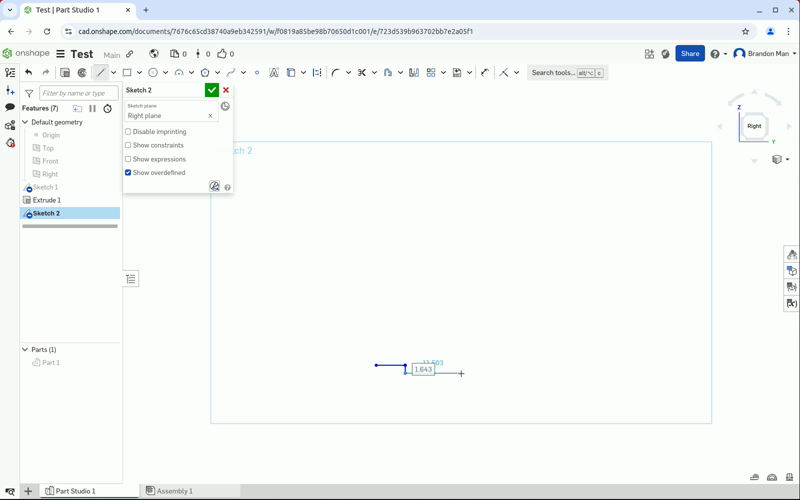
key_down(shift)
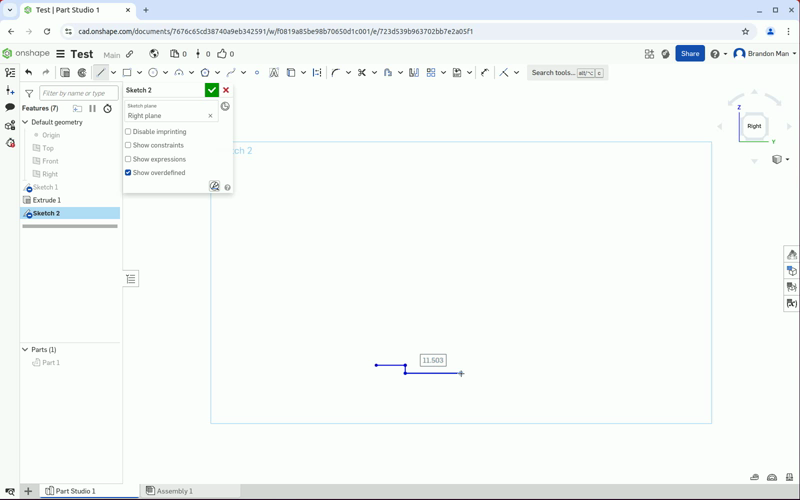
mouse_move(491, 373)
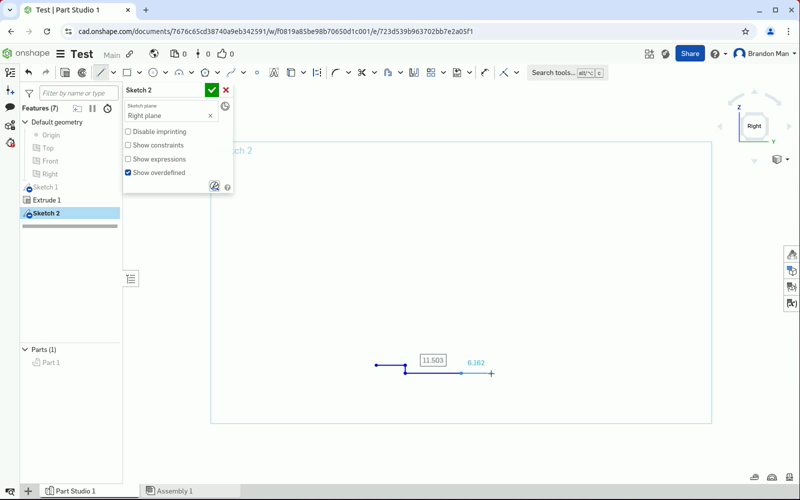
mouse_move(461, 365)
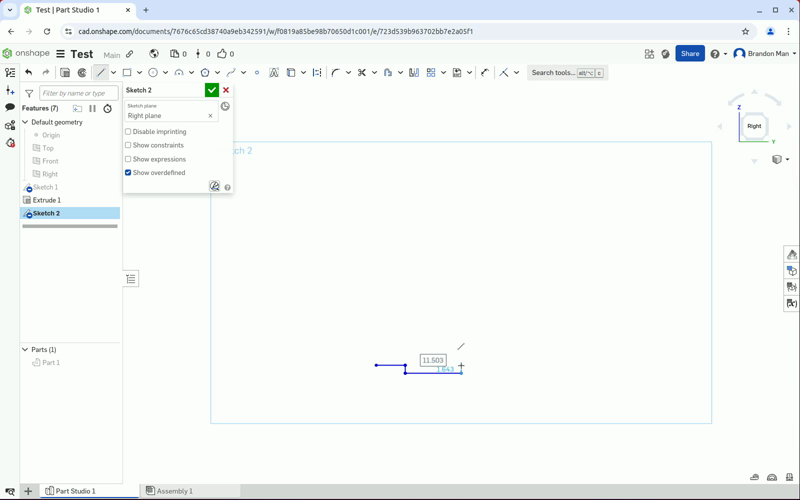
click(461, 365)
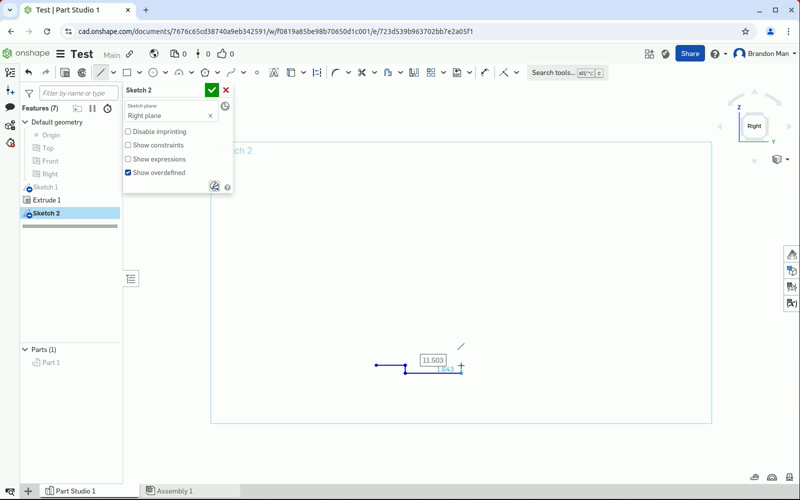
key_up(shift)
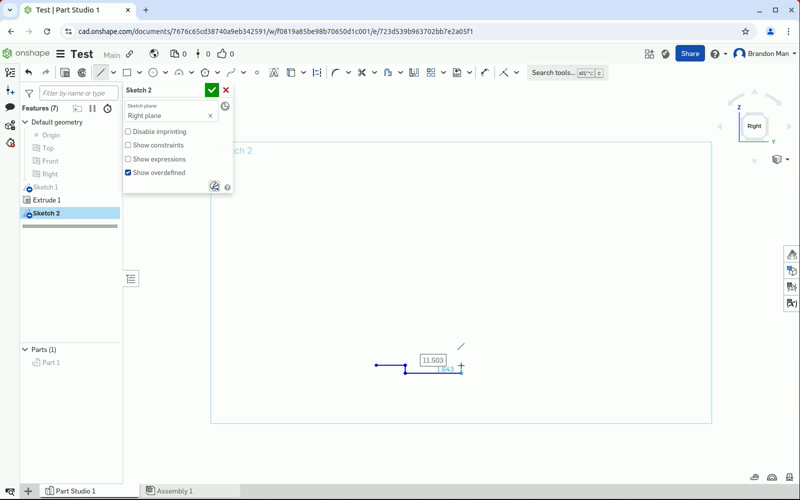
key_down(shift)
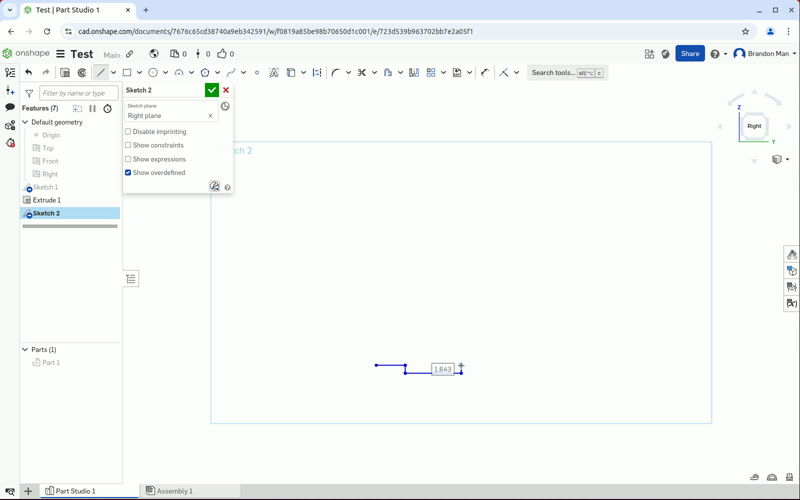
mouse_move(491, 365)
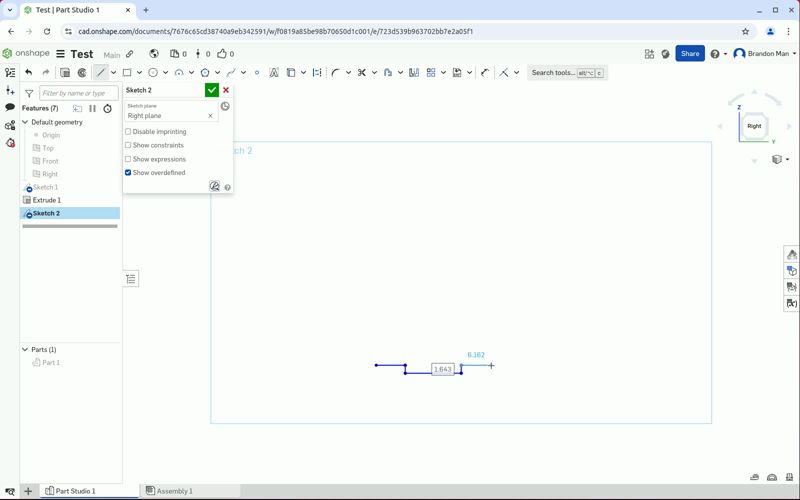
mouse_move(487, 365)
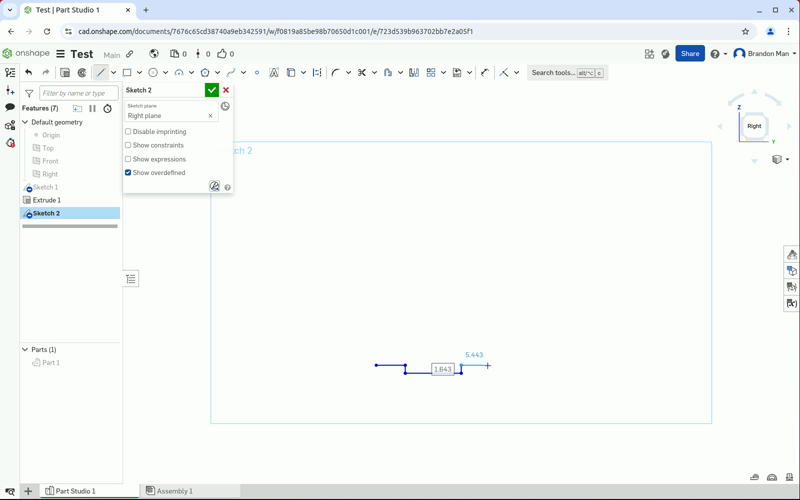
click(487, 365)
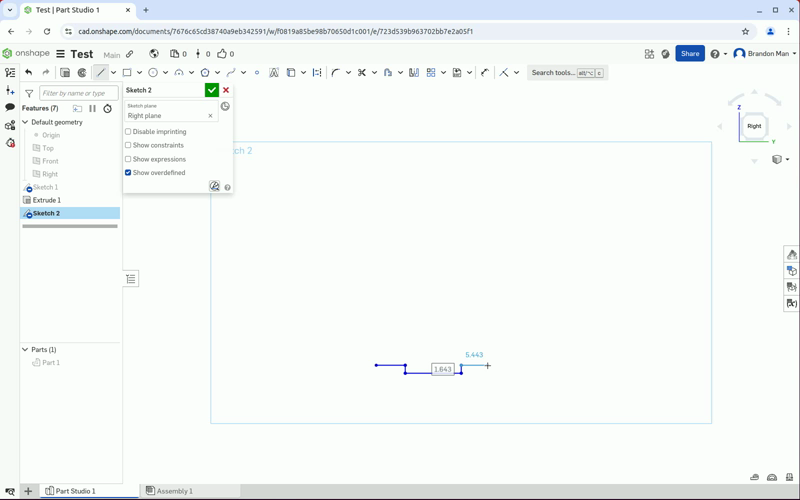
key_up(shift)
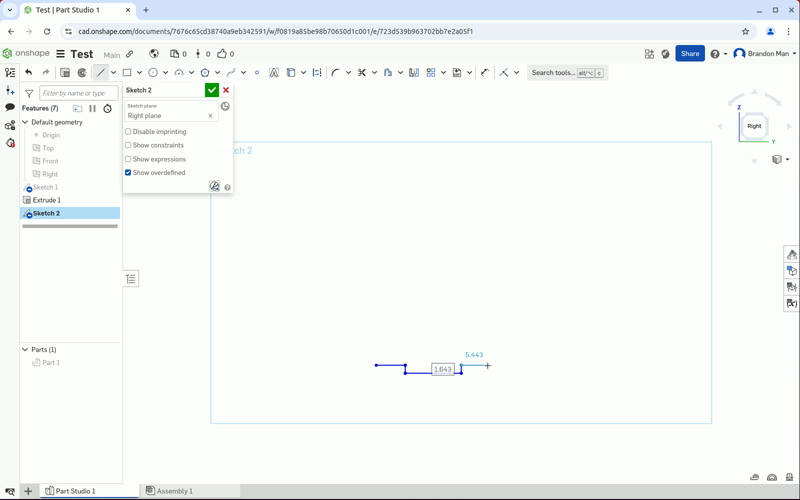
key_down(shift)
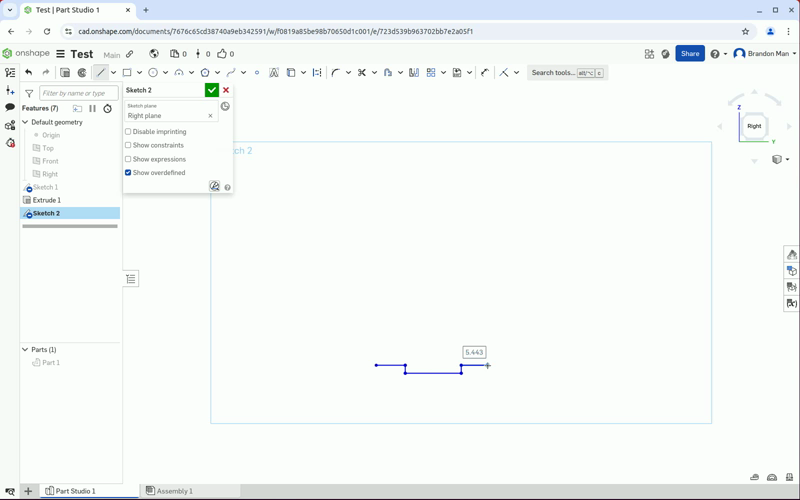
mouse_move(517, 365)
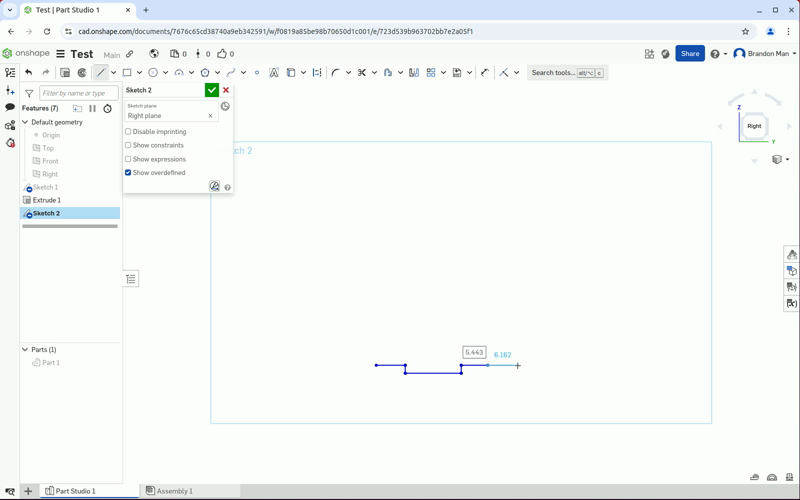
mouse_move(487, 373)
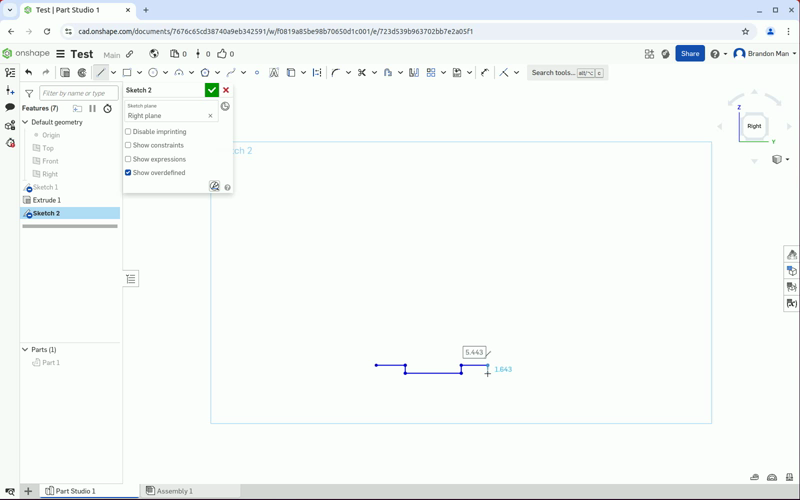
click(487, 373)
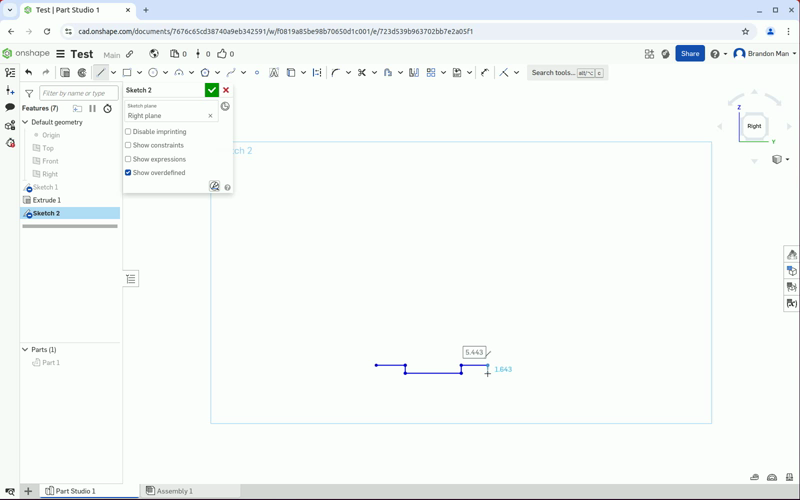
key_up(shift)
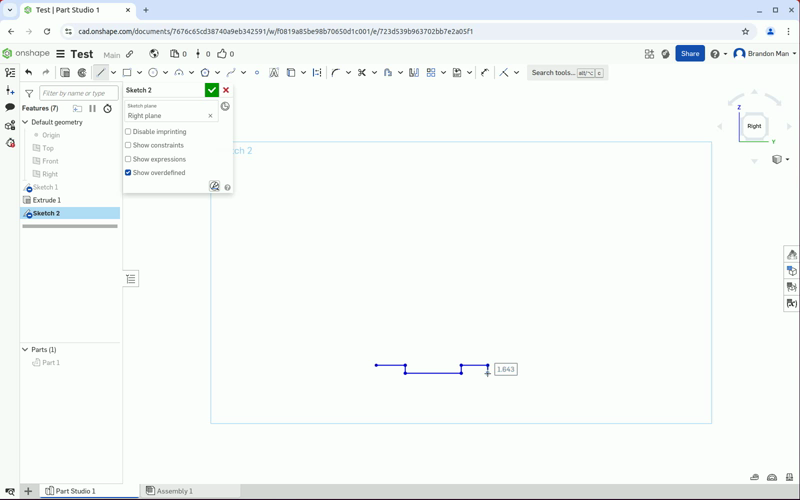
key_down(shift)
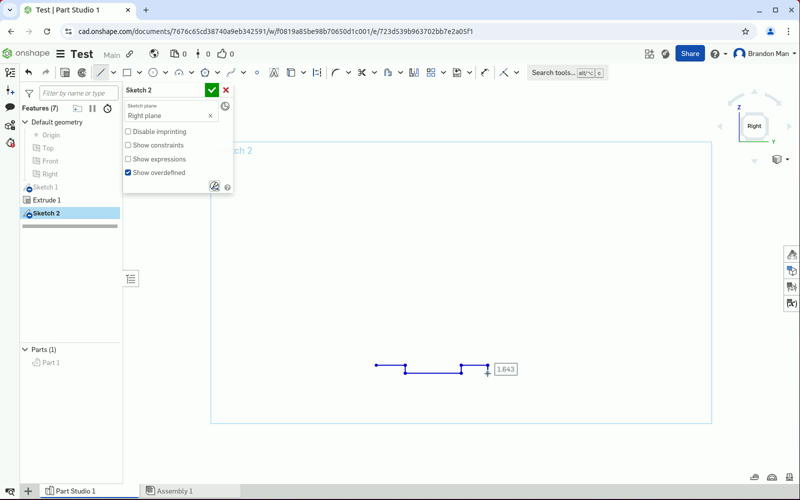
mouse_move(517, 373)
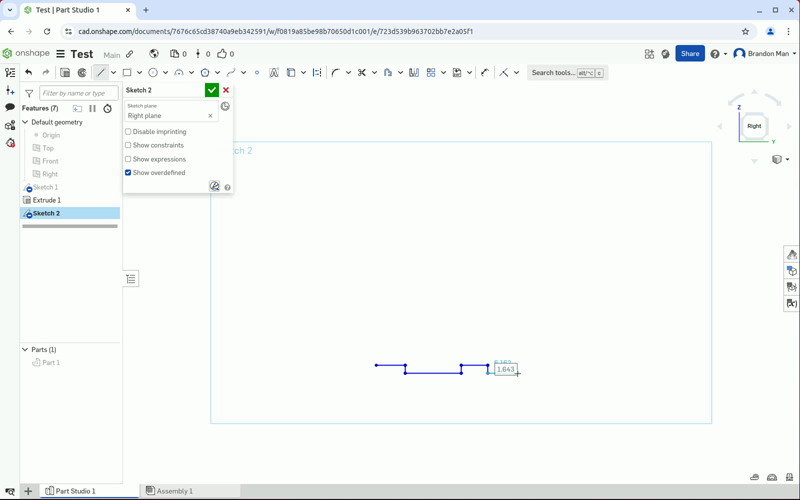
mouse_move(543, 373)
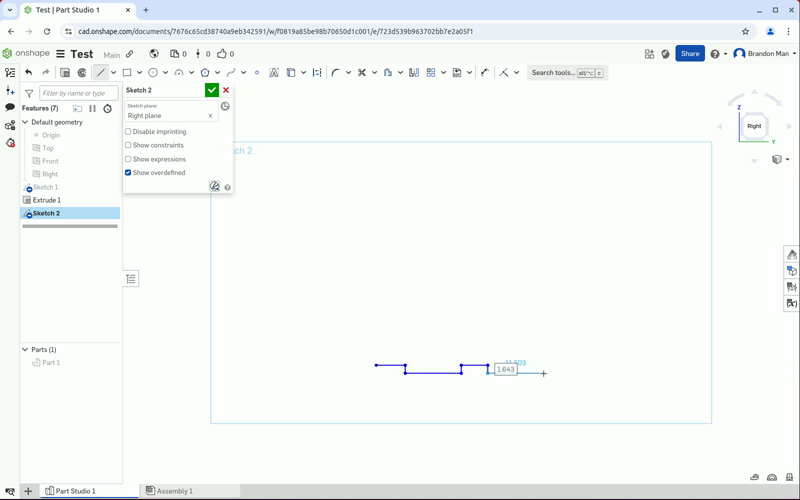
click(543, 373)
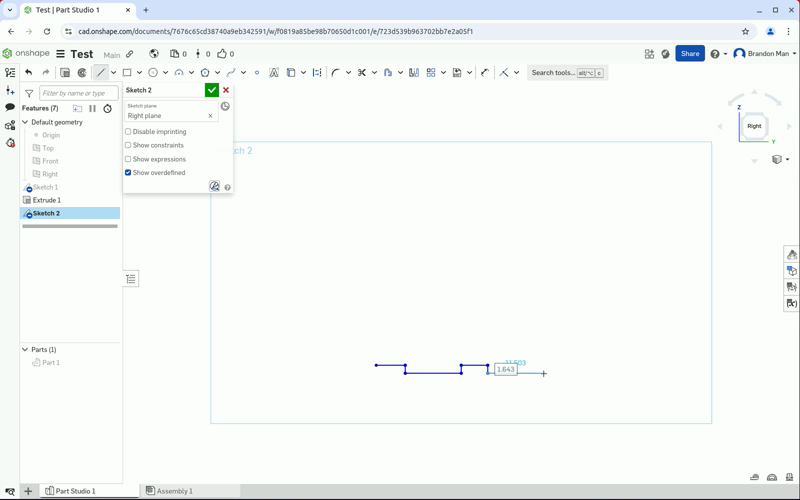
key_up(shift)
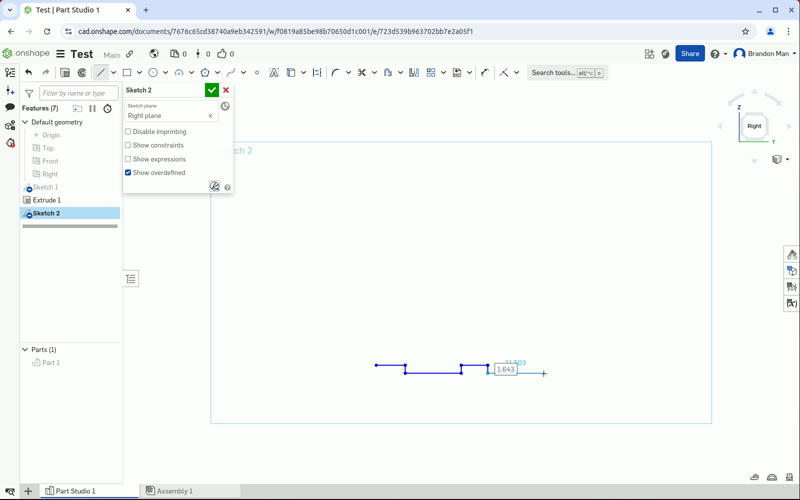
key_down(shift)
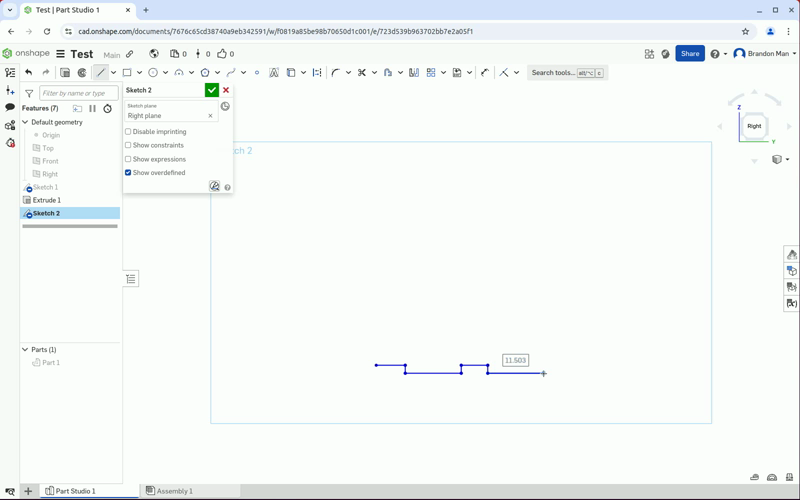
mouse_move(573, 373)
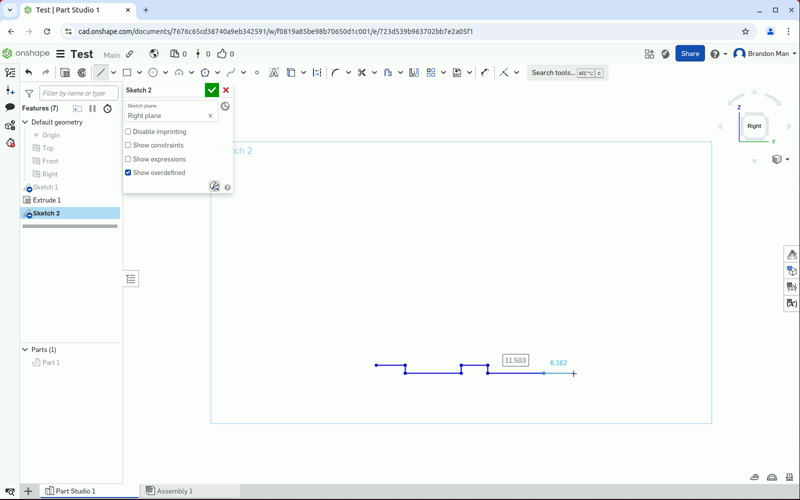
mouse_move(543, 365)
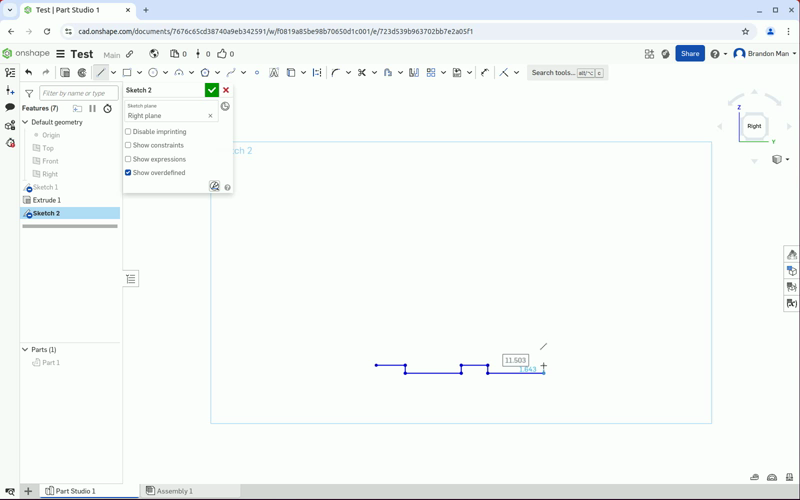
click(543, 365)
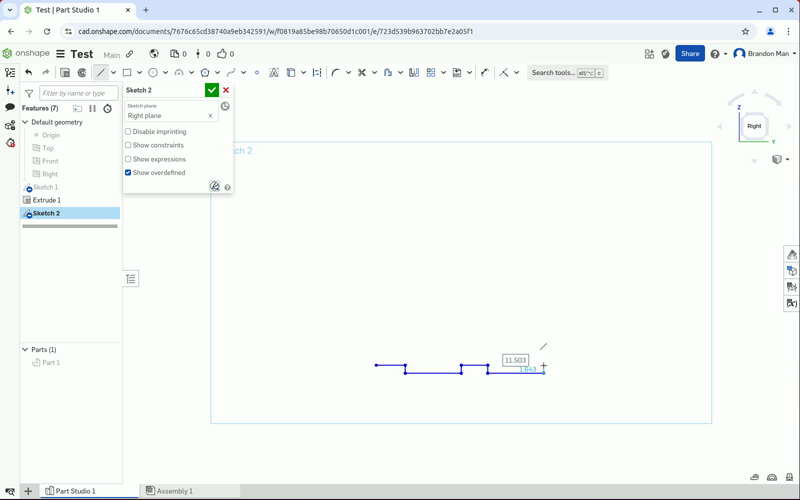
key_up(shift)
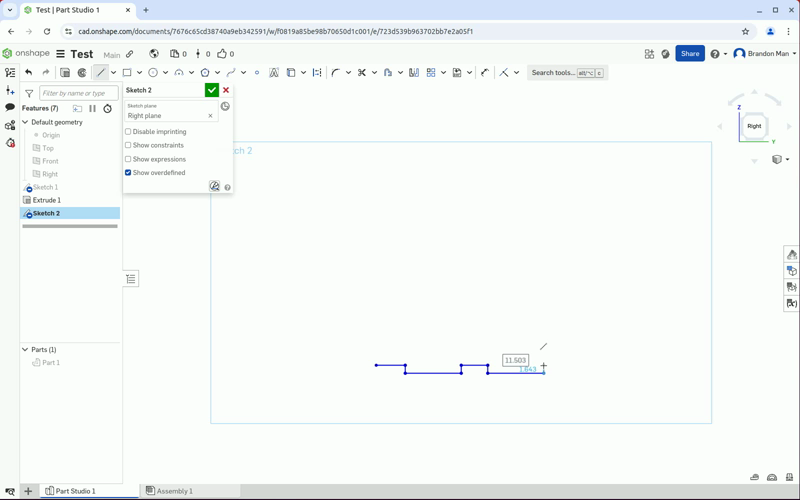
key_down(shift)
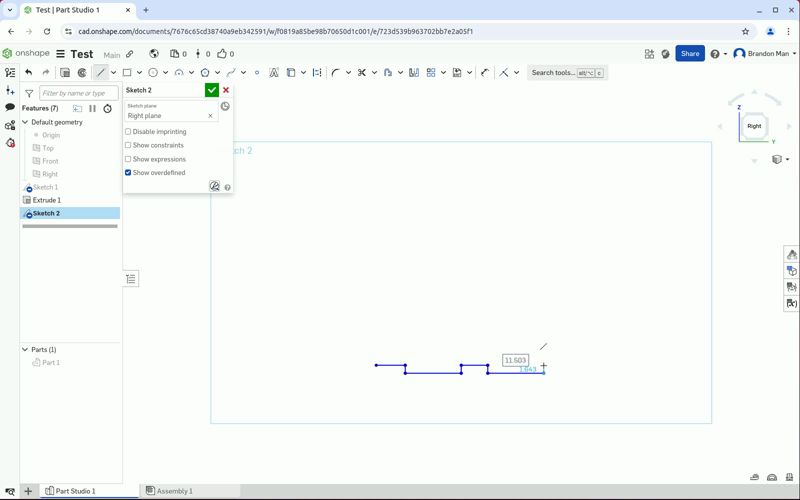
mouse_move(573, 365)
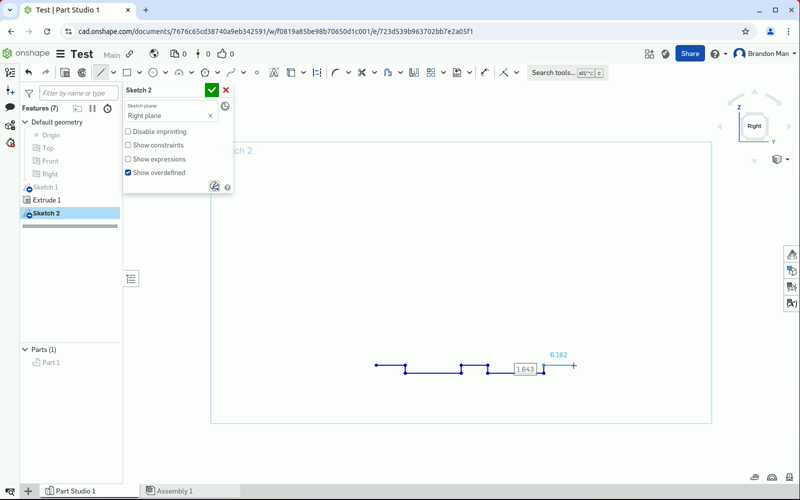
mouse_move(572, 365)
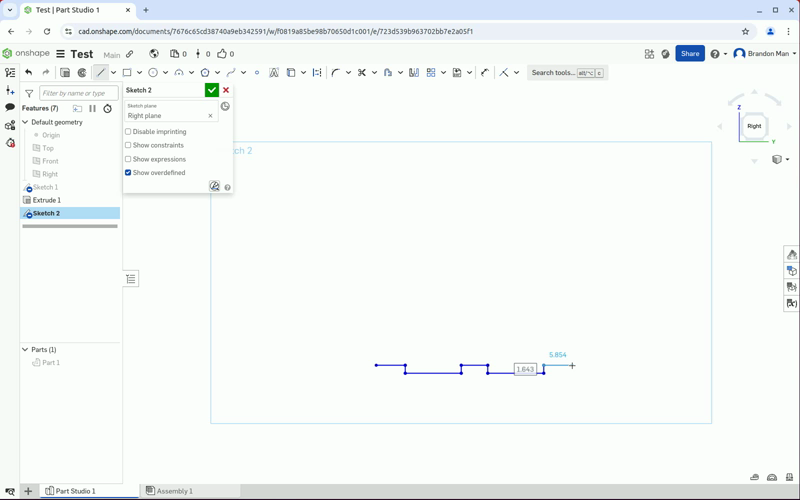
click(572, 365)
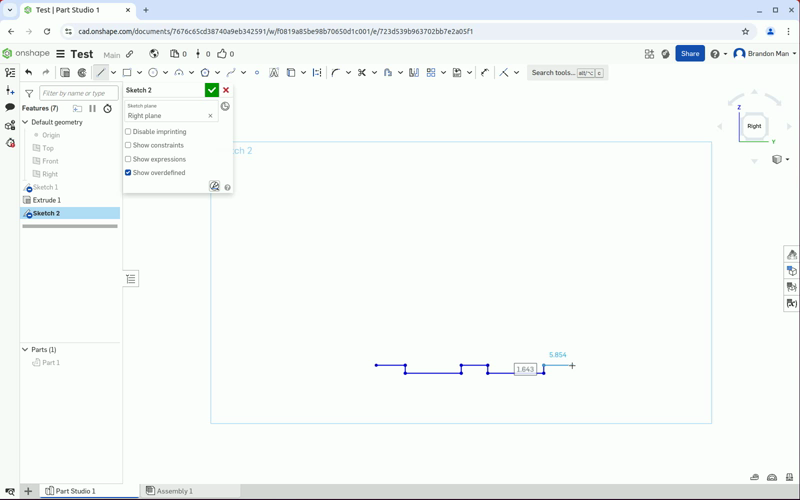
key_up(shift)
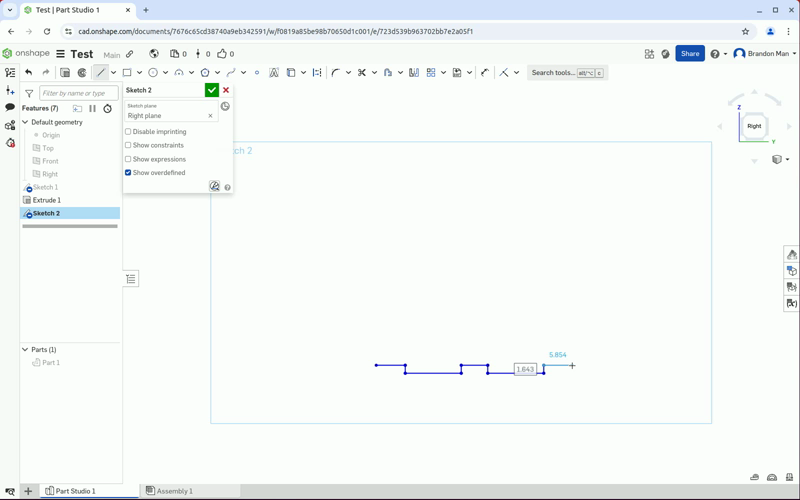
key_down(shift)
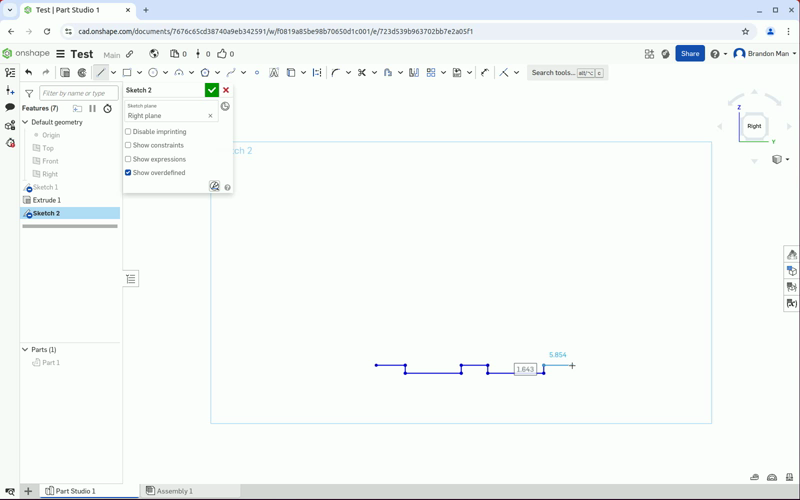
mouse_move(572, 280)
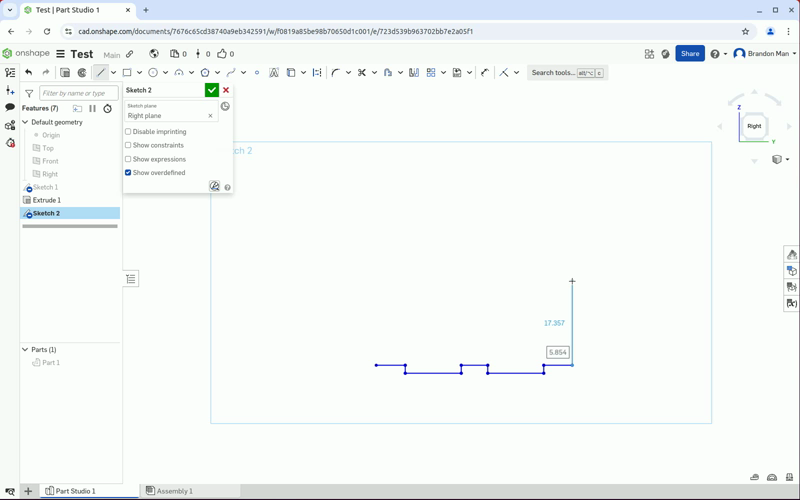
click(572, 280)
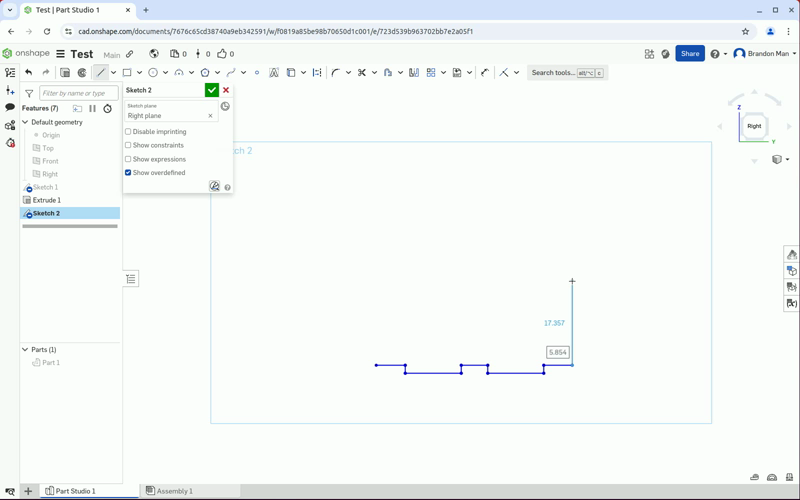
key_up(shift)
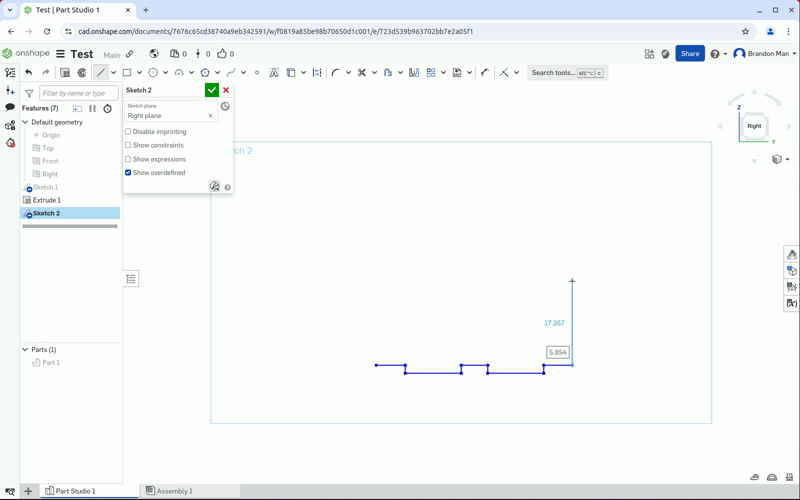
key_down(shift)
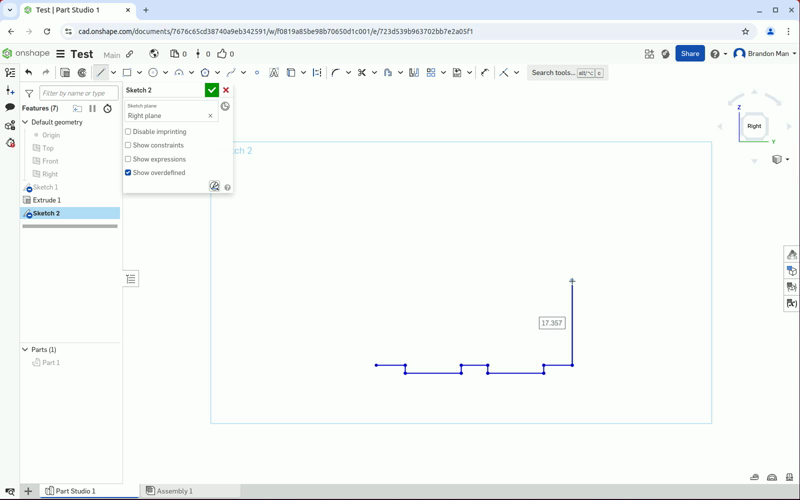
mouse_move(376, 280)
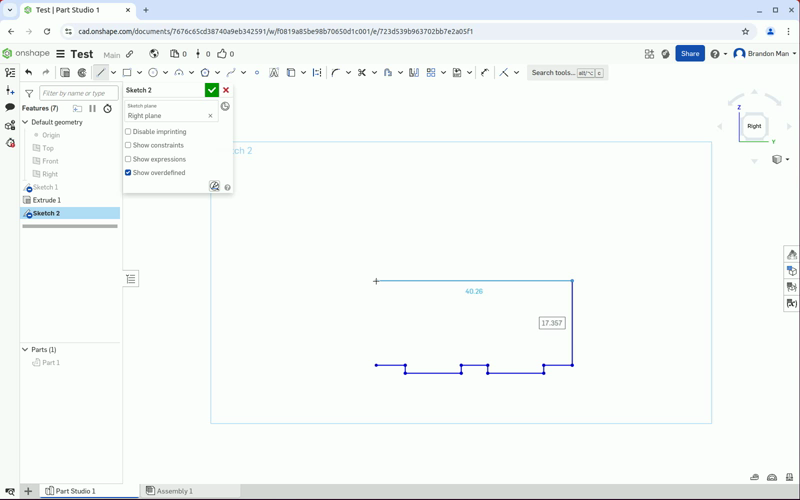
click(376, 280)
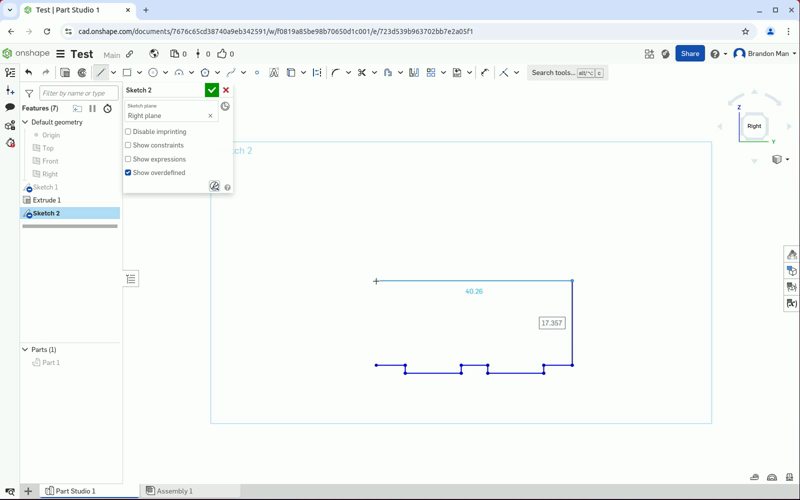
key_up(shift)
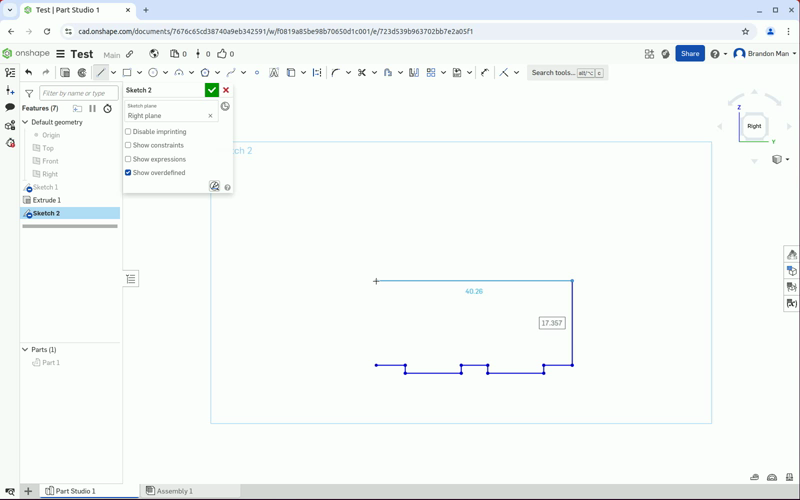
key_down(shift)
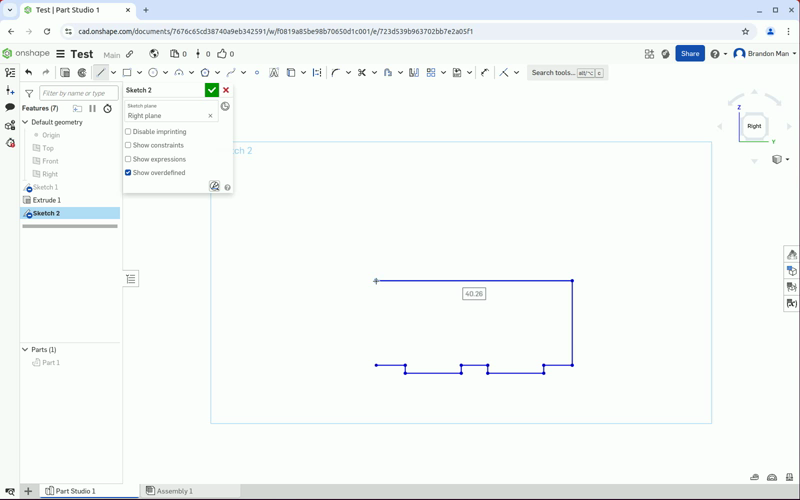
mouse_move(376, 365)
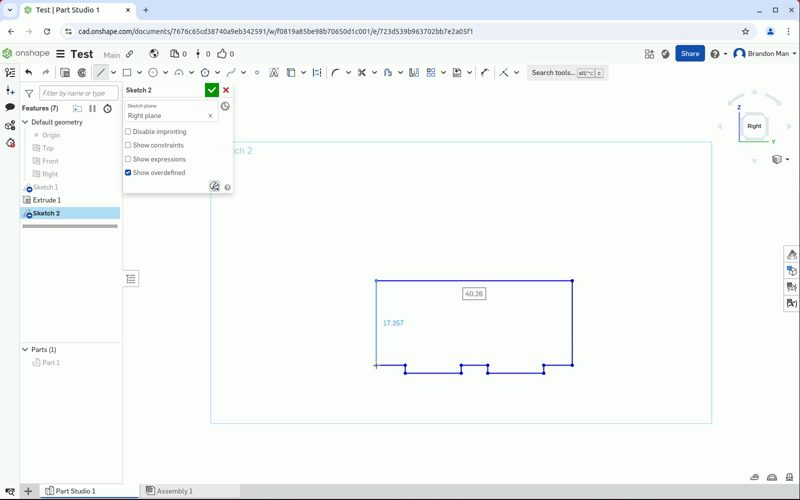
key_up(shift)
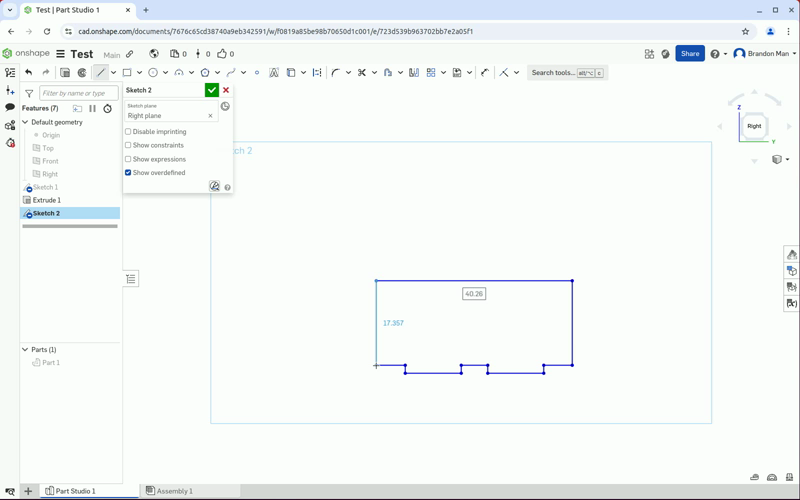
click(376, 365)
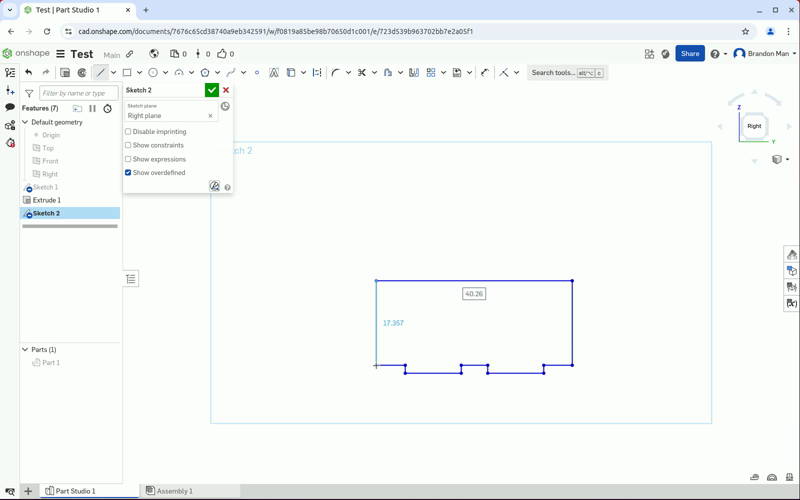
key(esc)
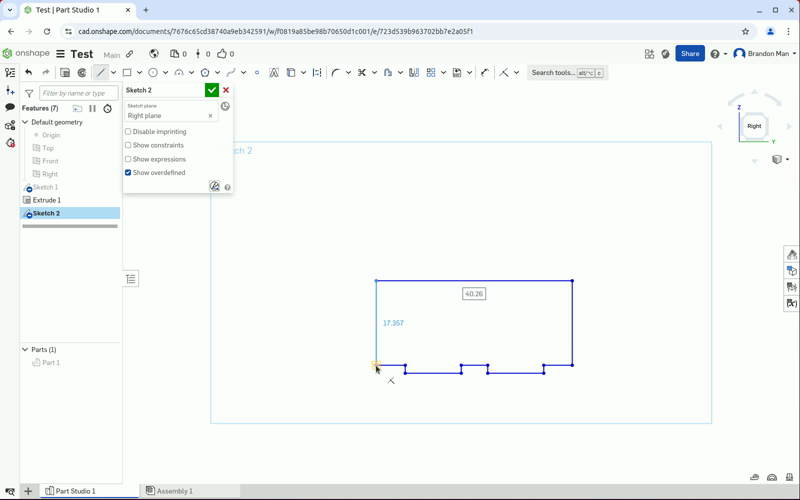
mouse_move(503, 296)
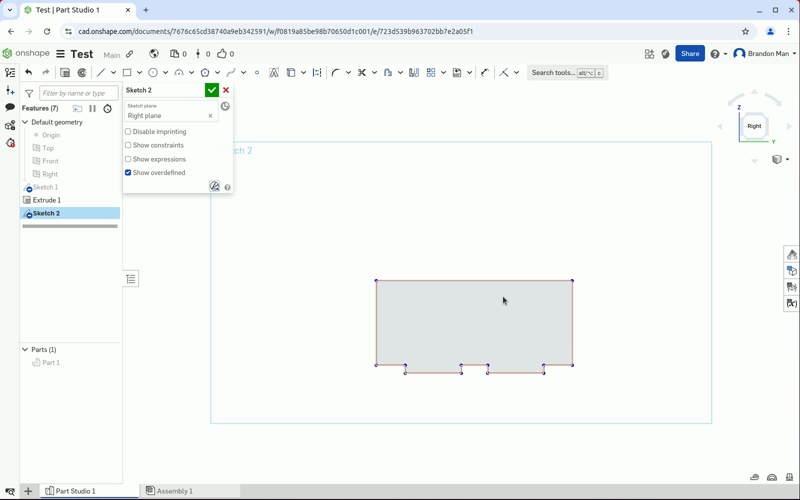
click(503, 296)
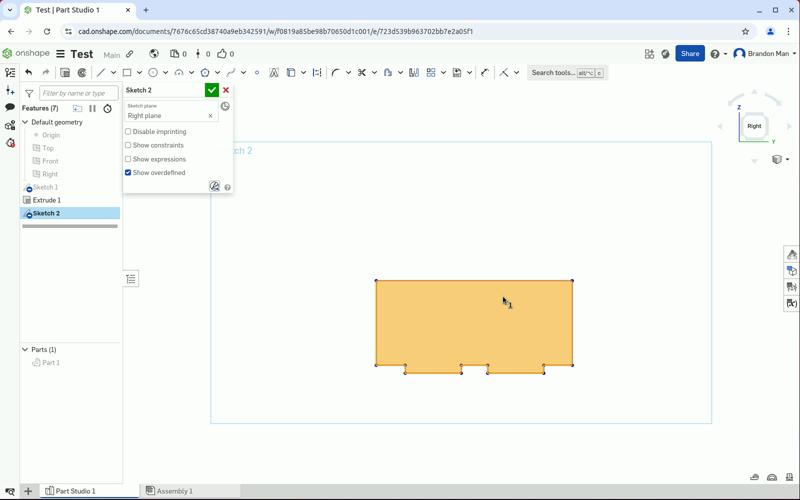
mouse_move(73, 352)
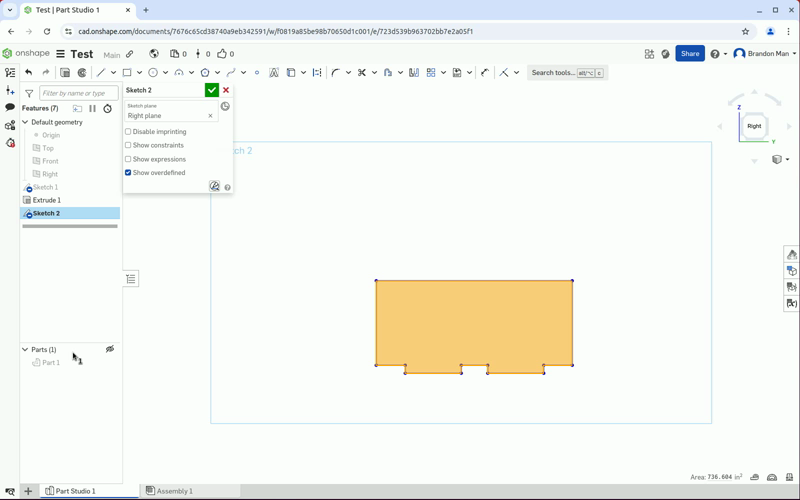
key(shift+y)
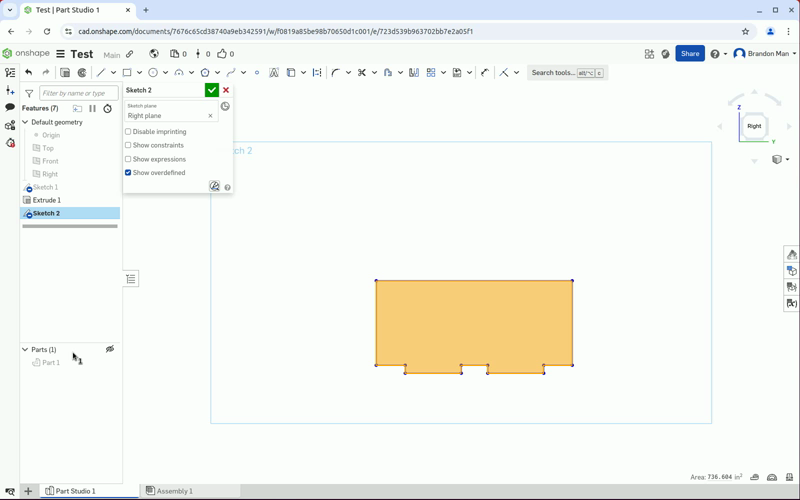
key(shift+e)
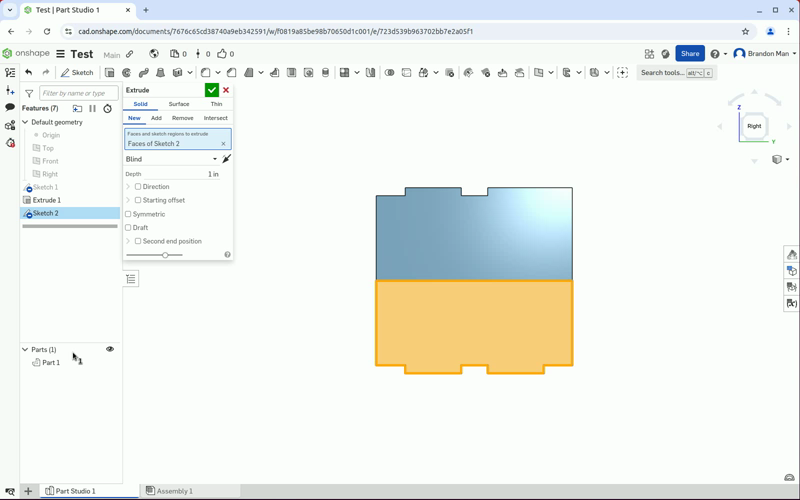
mouse_move(143, 106)
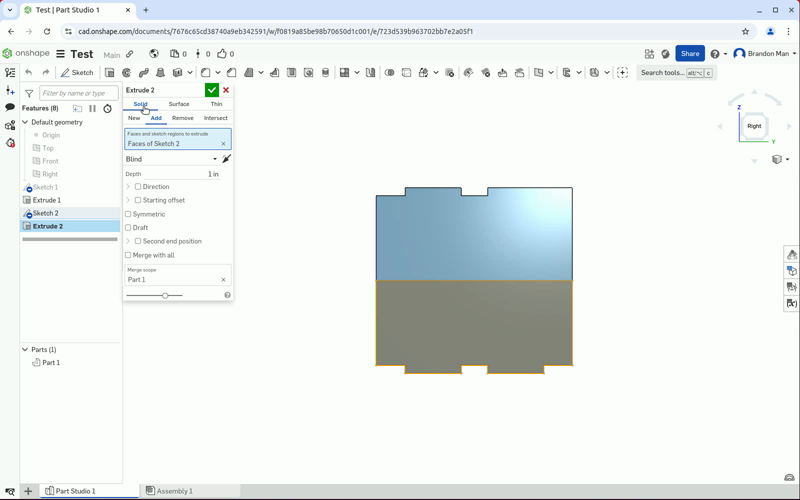
click(143, 106)
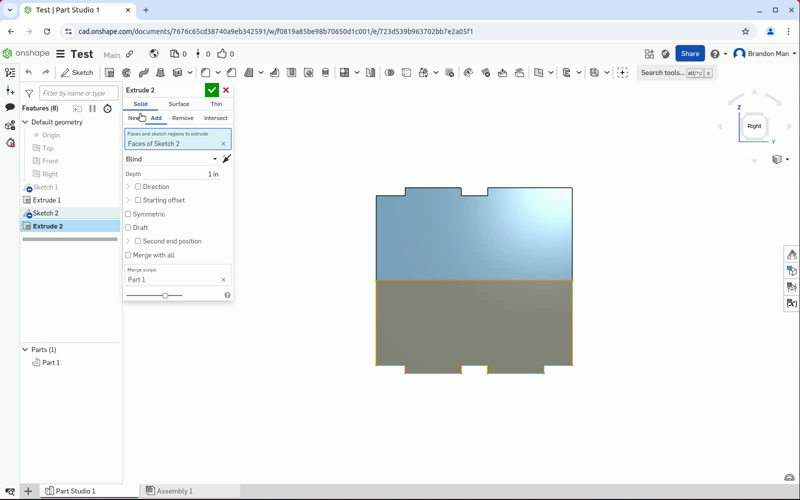
mouse_move(137, 120)
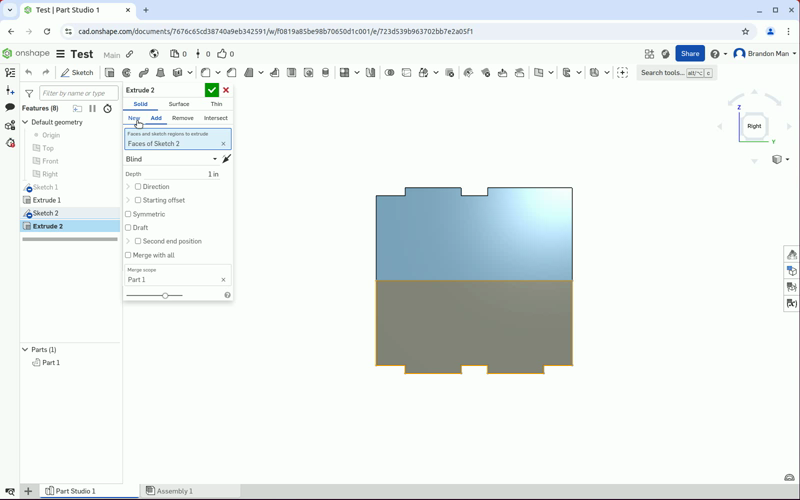
click(137, 120)
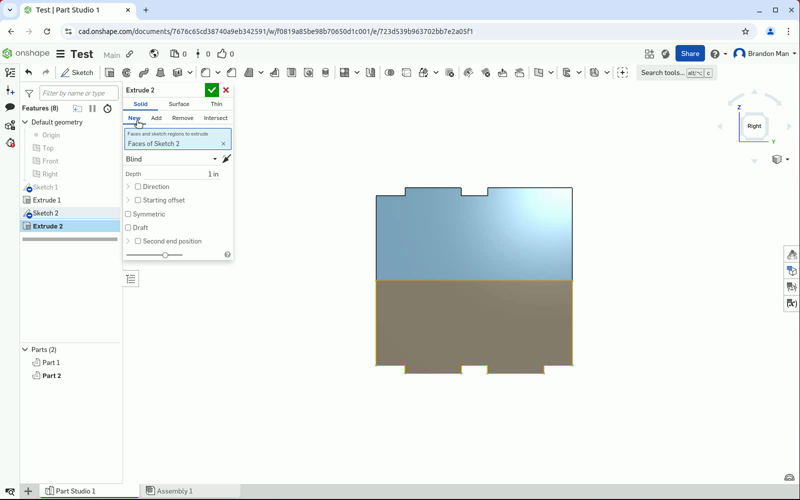
key(tab, 4)
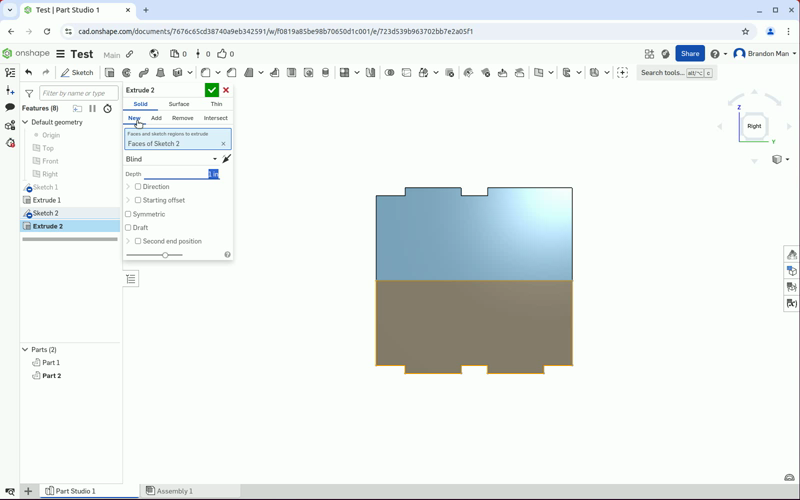
text(1.926)
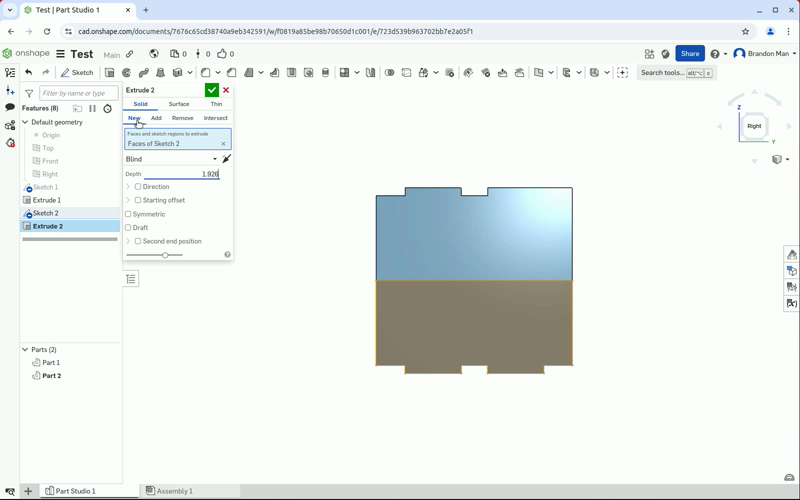
key(enter)
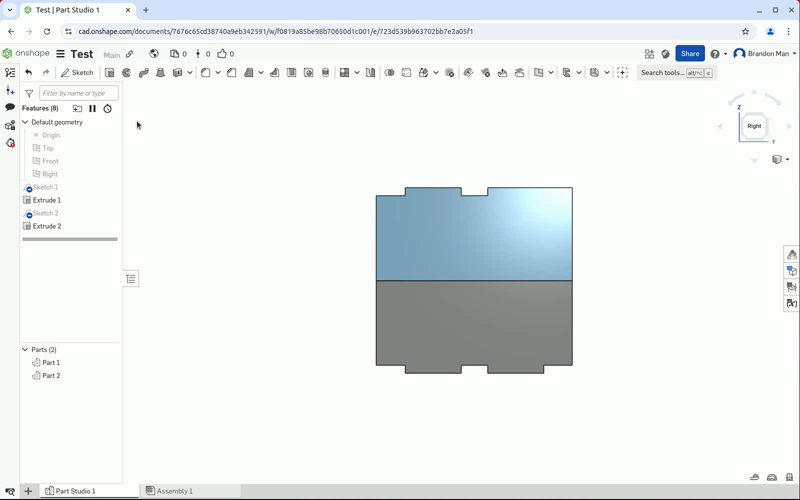
key(shift+h)
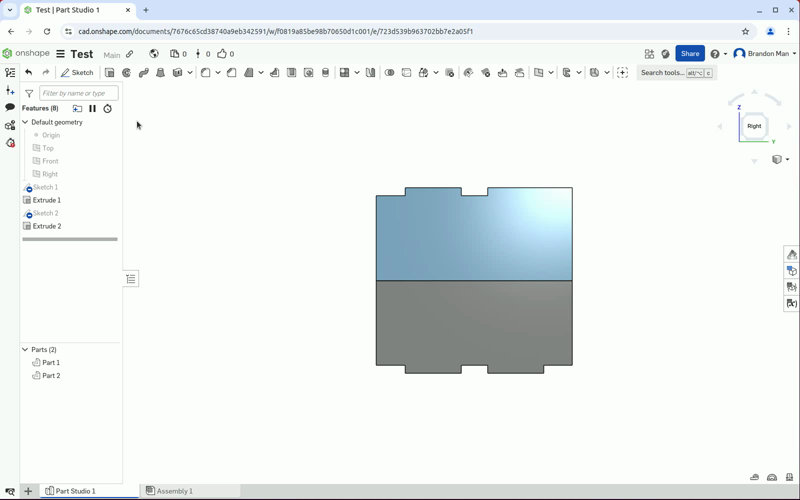
key(shift+h)
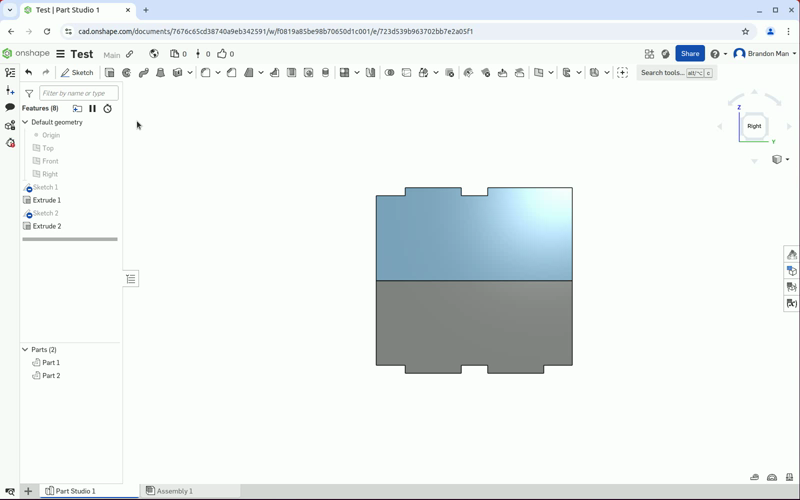
mouse_move(73, 189)
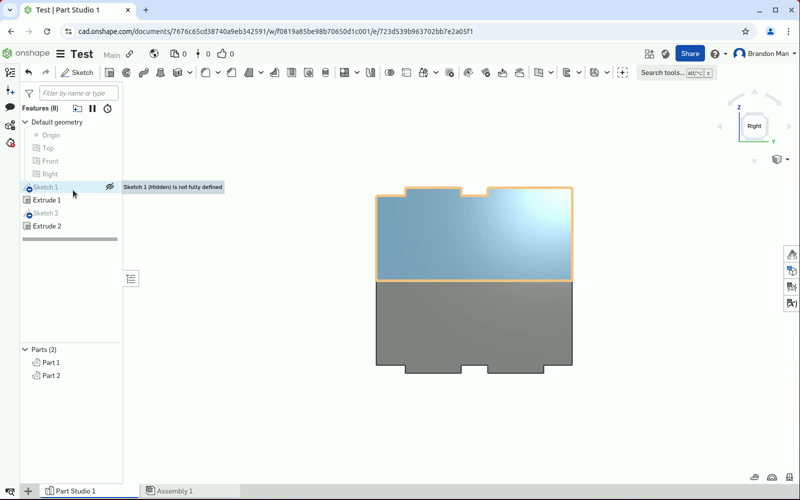
click(73, 189)
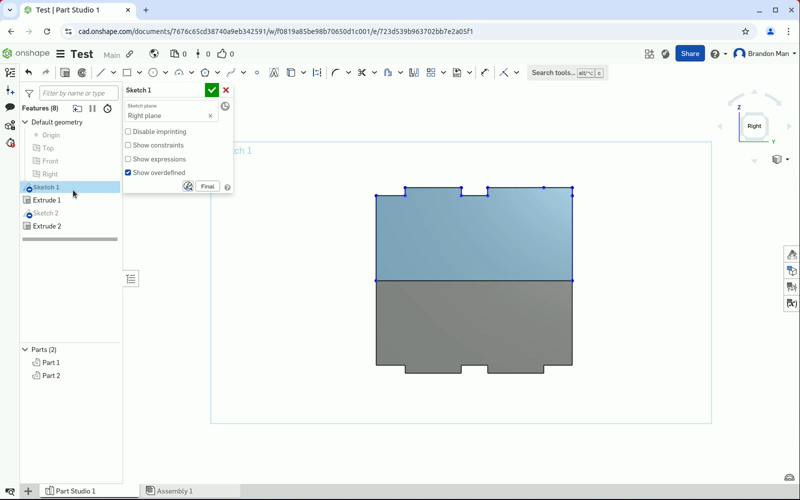
mouse_move(229, 92)
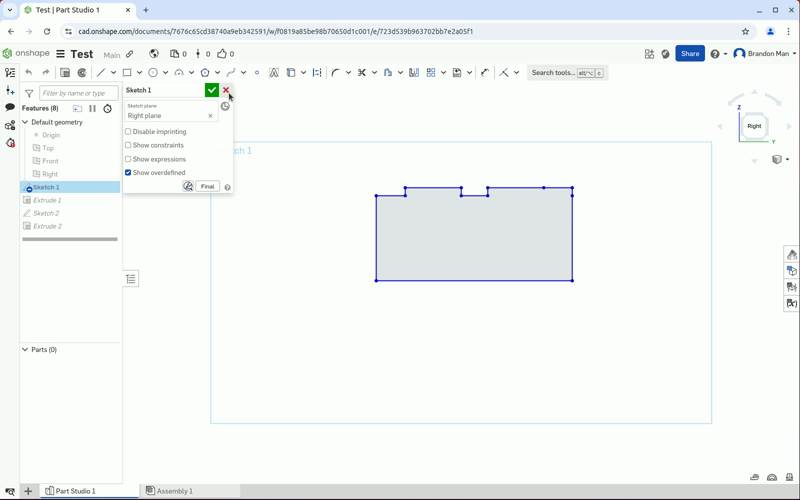
click(229, 92)
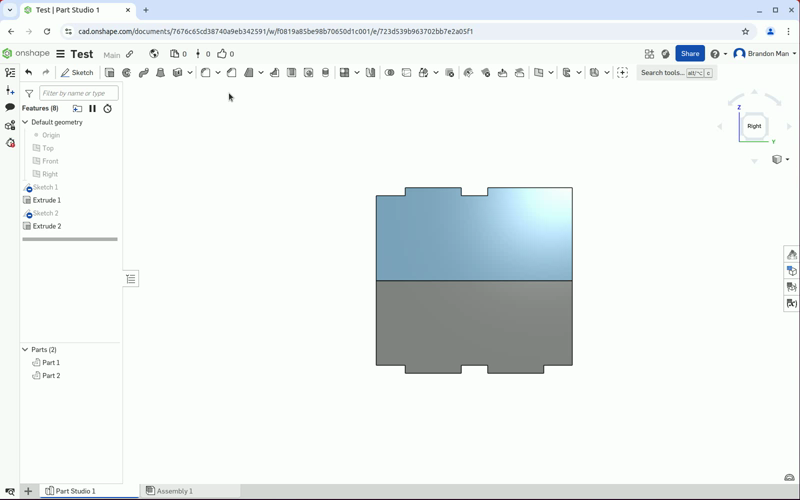
mouse_move(541, 75)
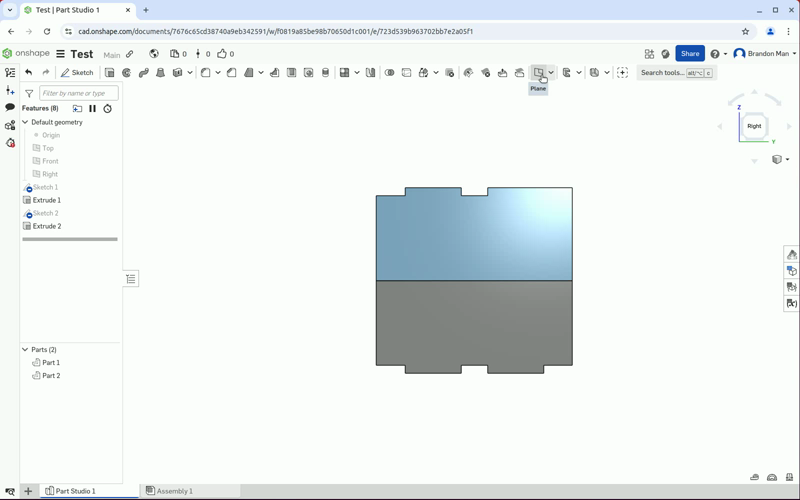
click(541, 75)
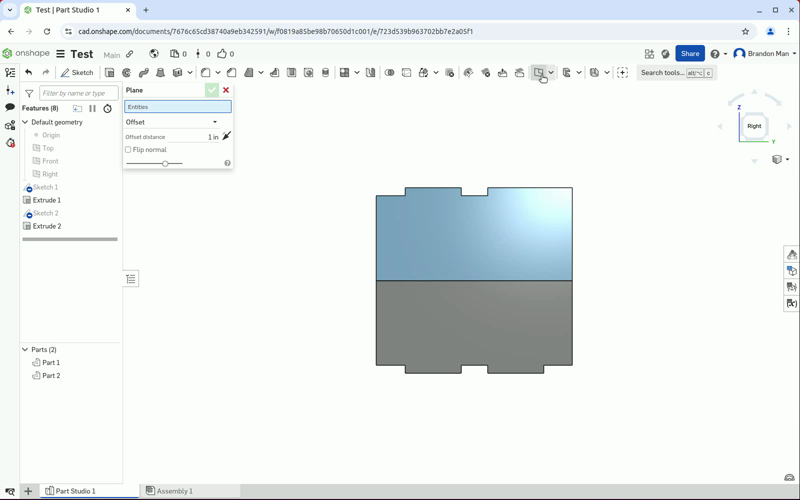
mouse_move(73, 176)
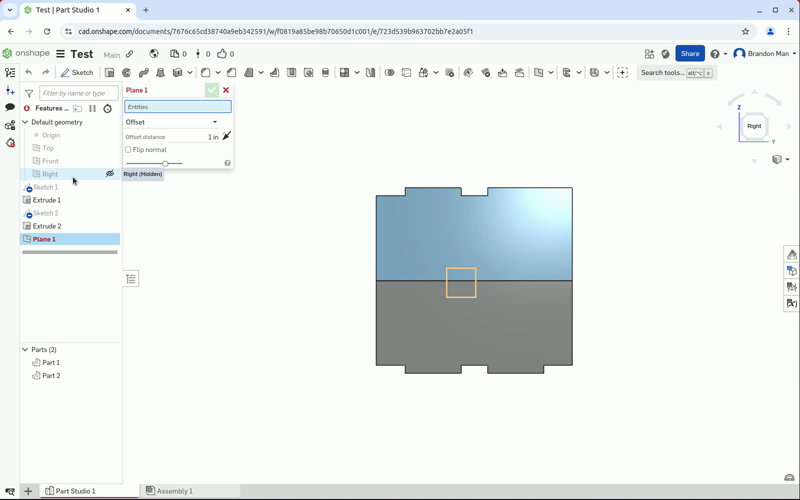
click(73, 176)
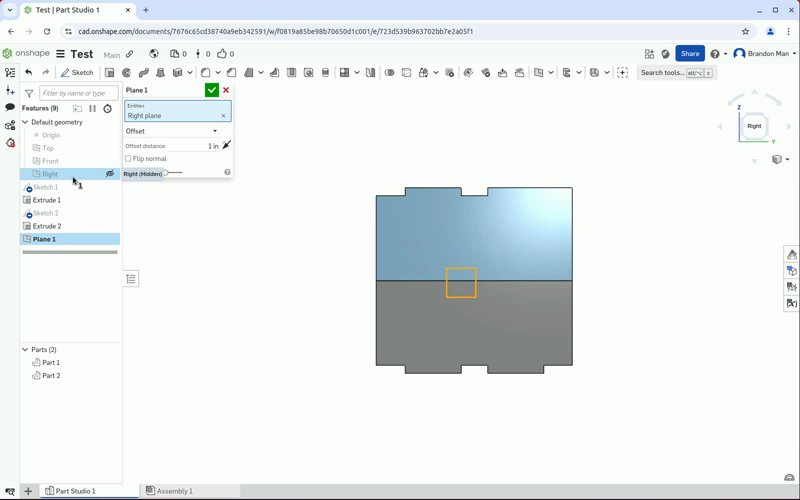
key(tab, 2)
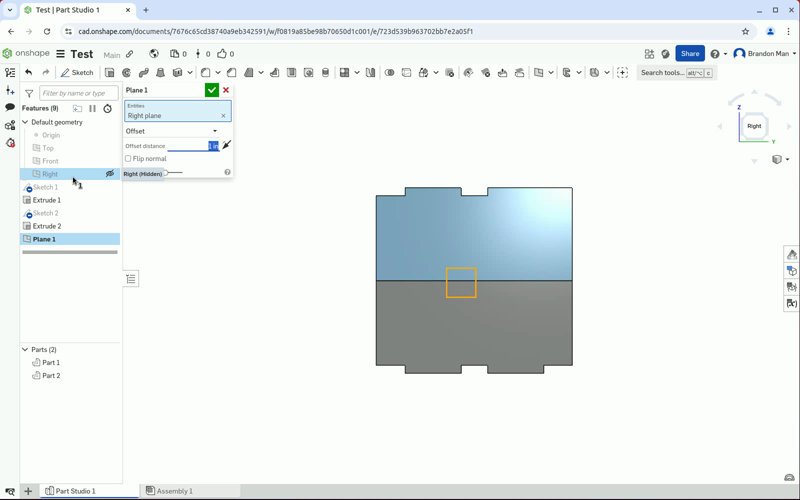
text(1.91)
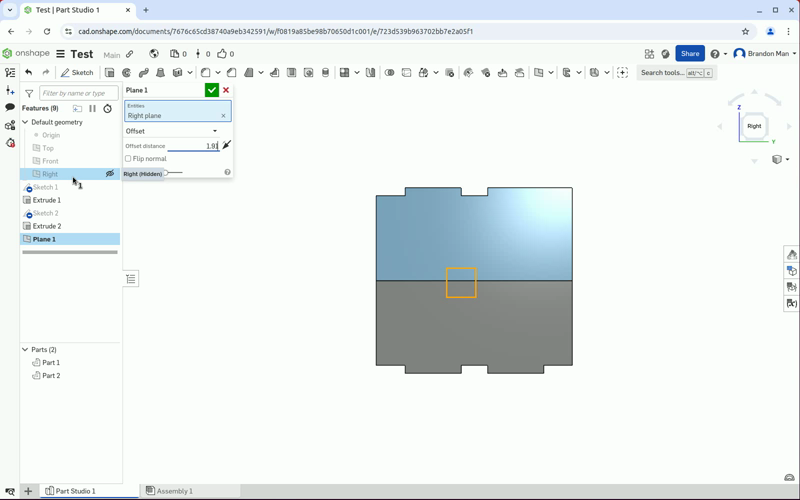
key(enter, 2)
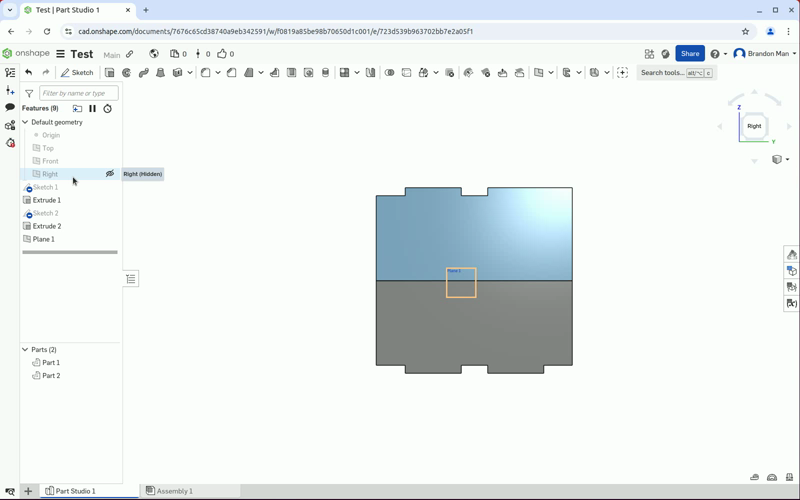
key(shift+s)
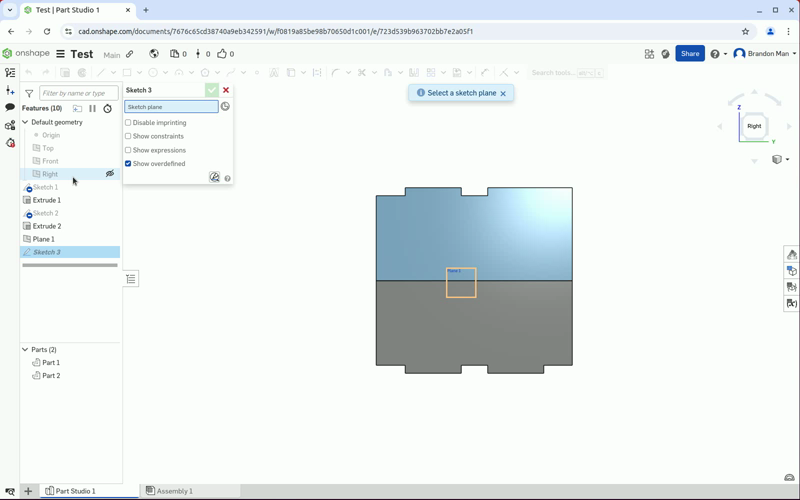
mouse_move(73, 241)
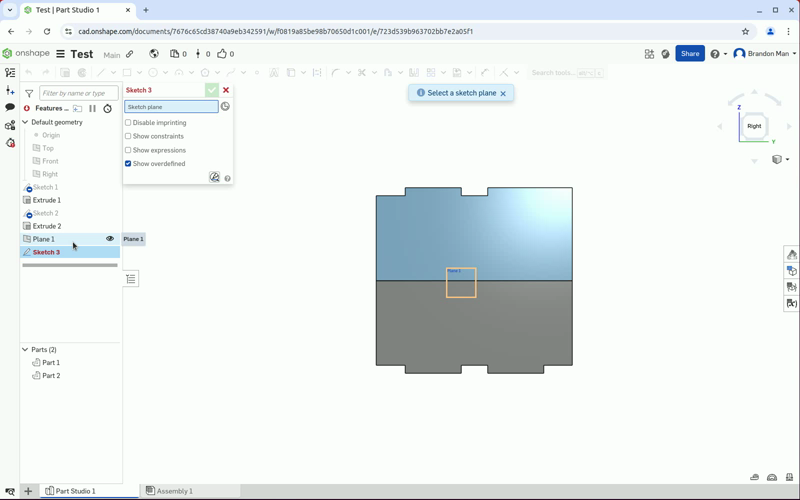
click(73, 241)
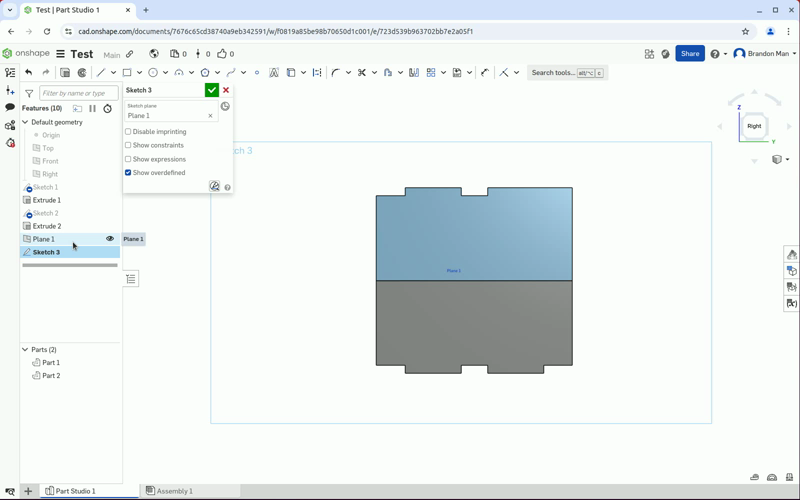
mouse_move(73, 352)
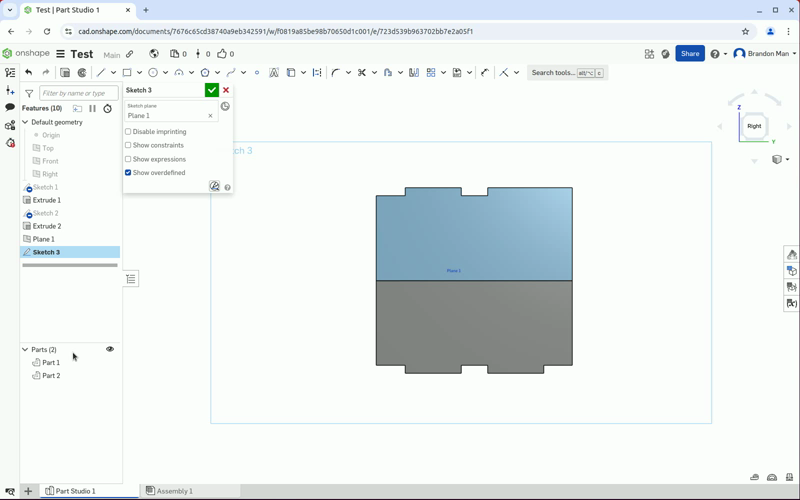
key(y)
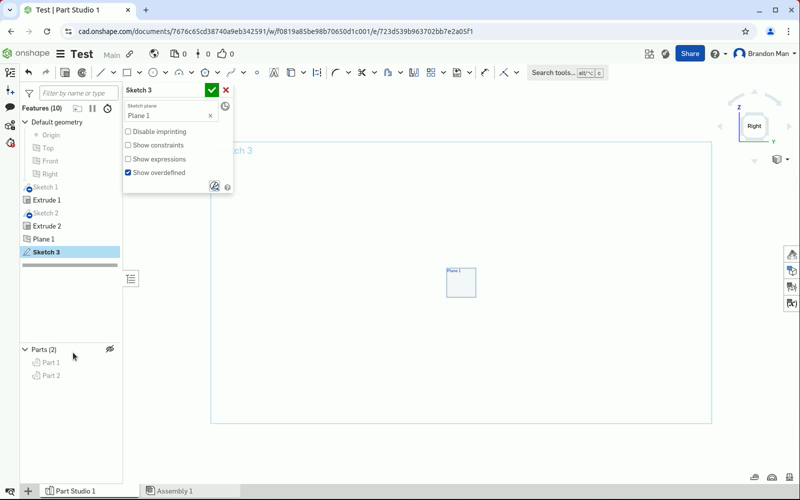
key(l)
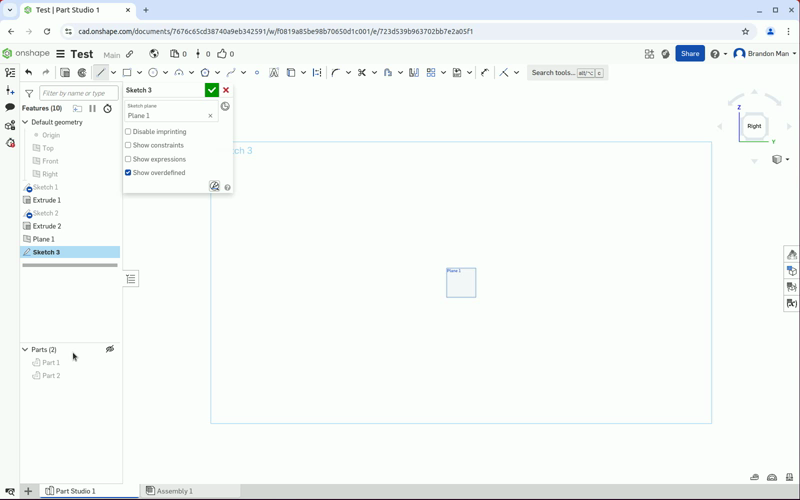
key_down(shift)
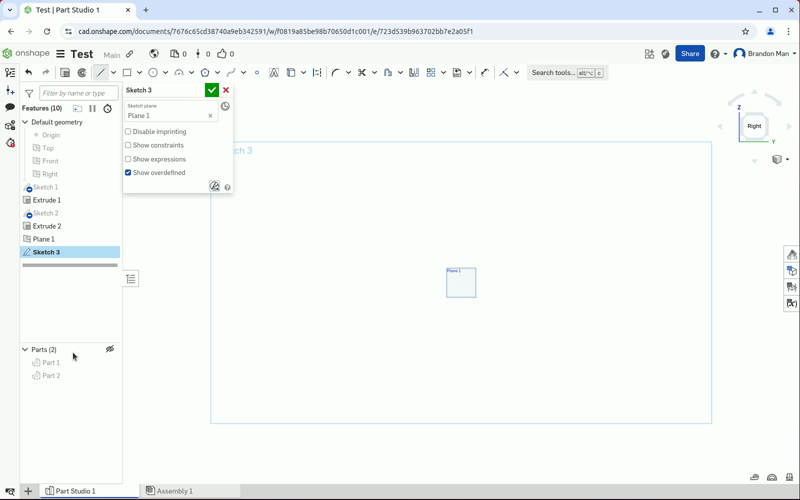
mouse_move(401, 294)
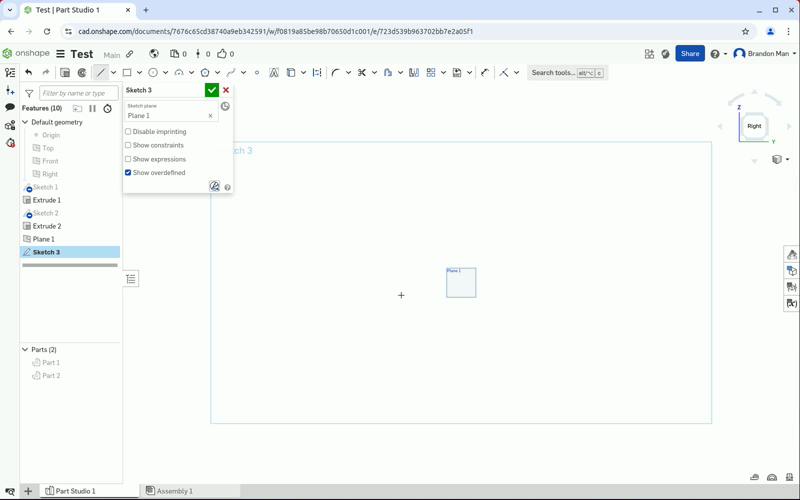
click(401, 294)
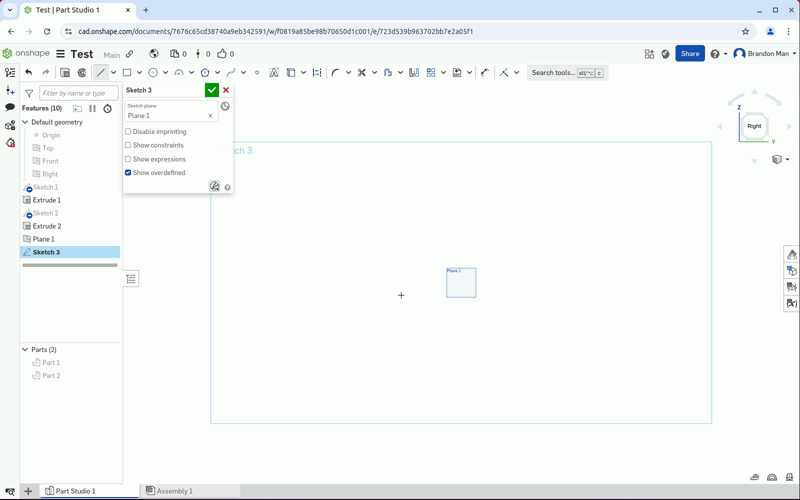
key_up(shift)
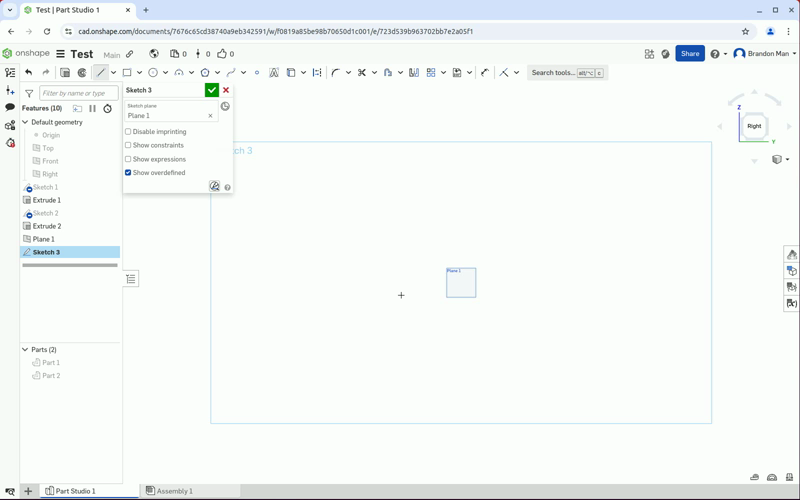
key_down(shift)
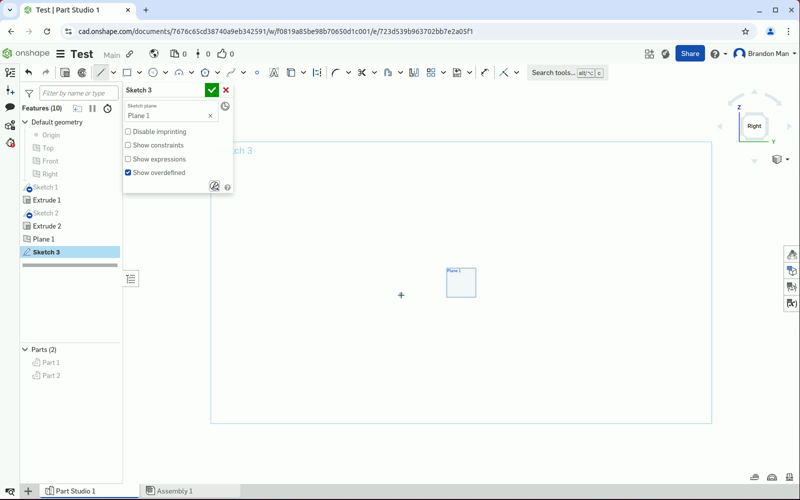
mouse_move(431, 294)
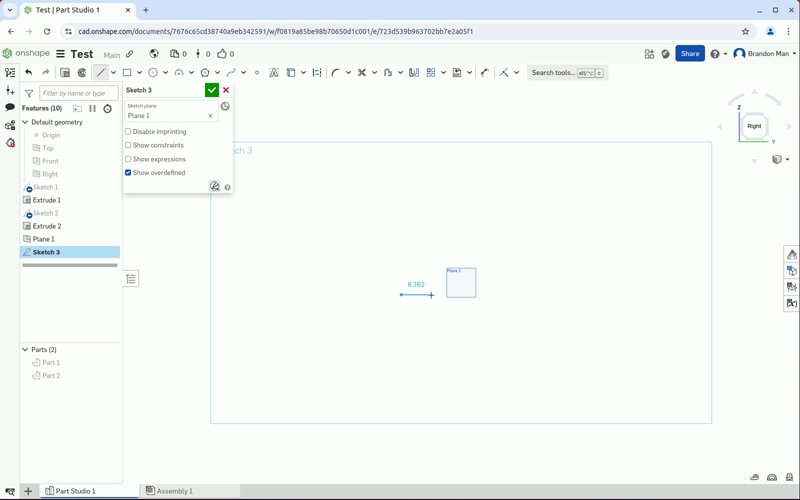
mouse_move(408, 294)
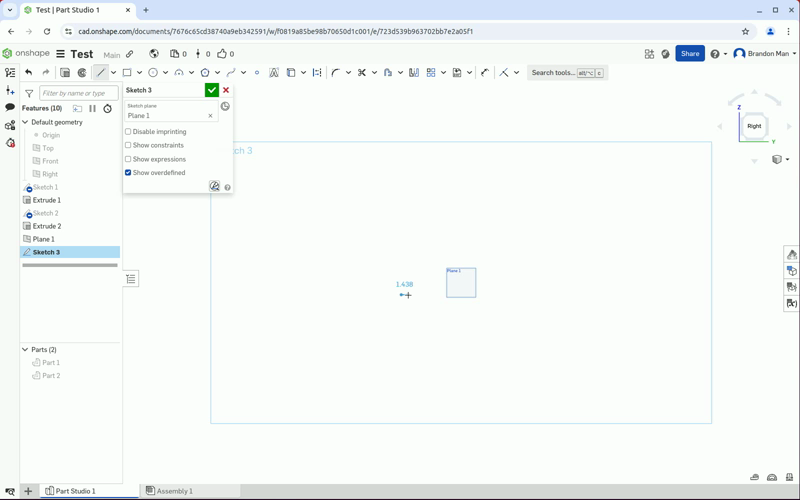
scroll(6)
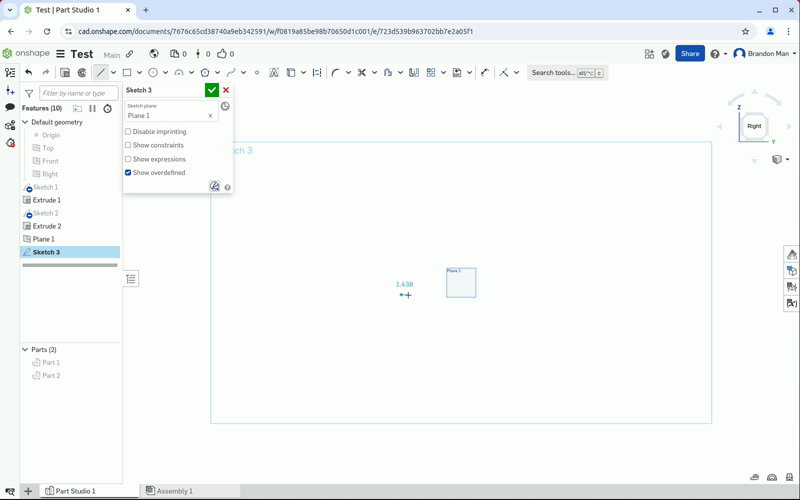
scroll(6)
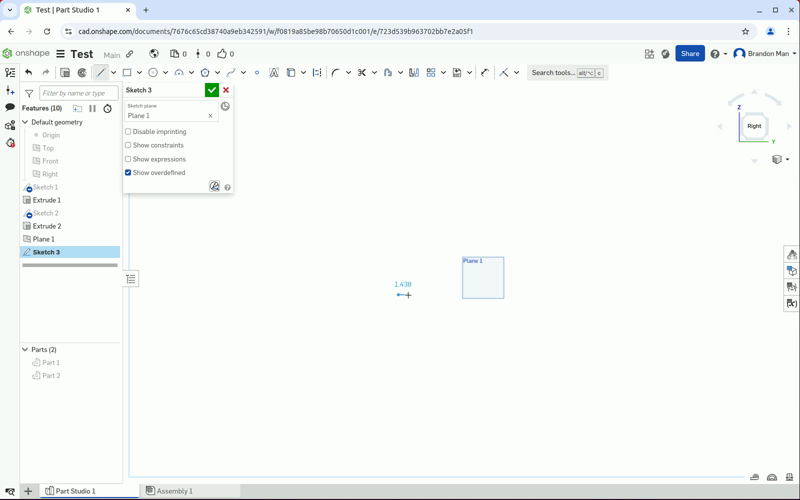
scroll(6)
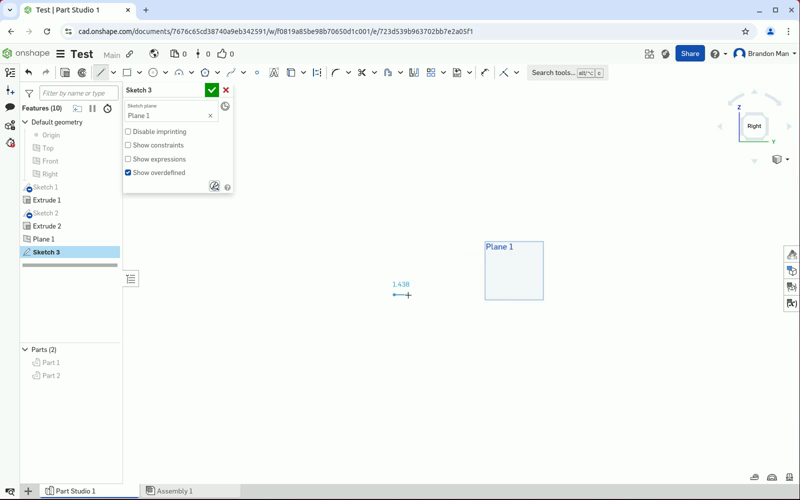
scroll(6)
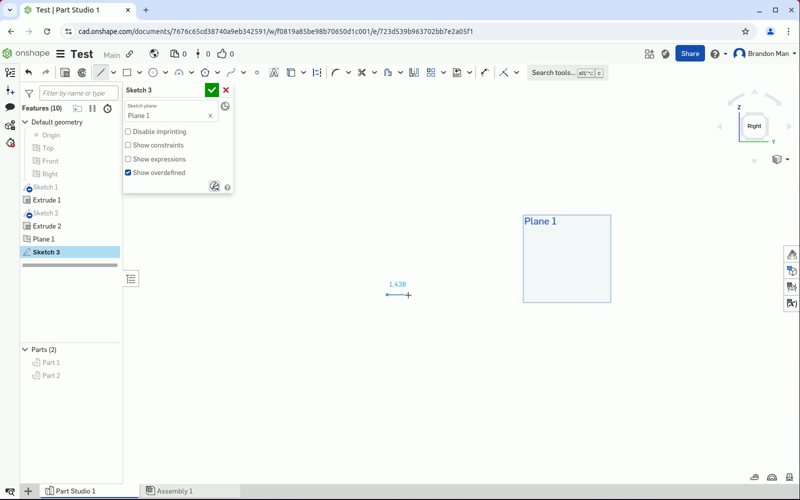
scroll(6)
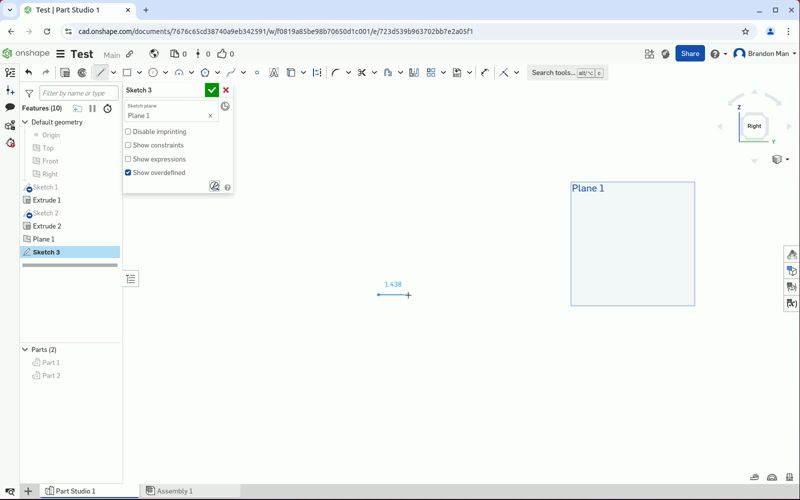
scroll(6)
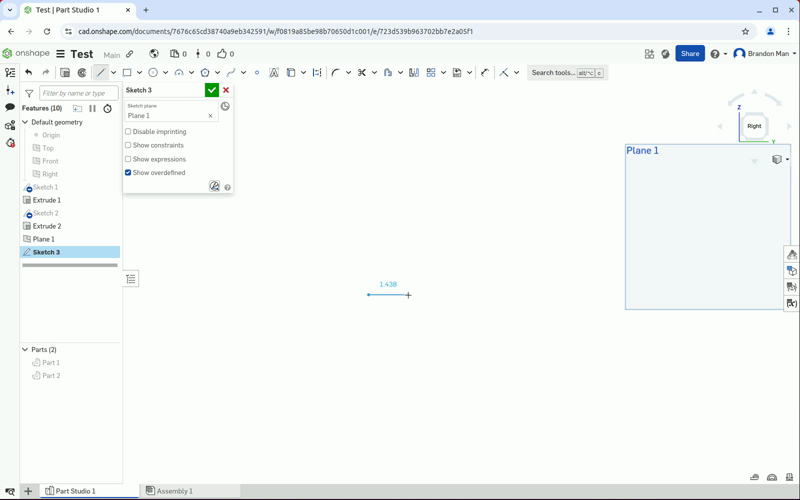
scroll(6)
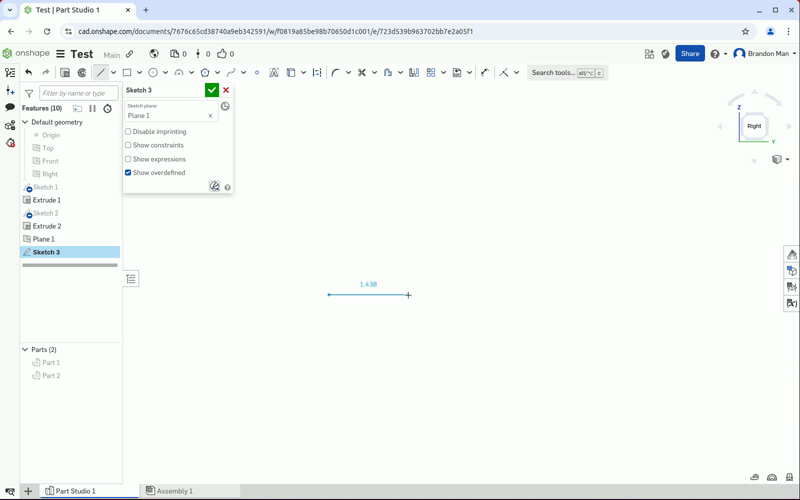
click(408, 294)
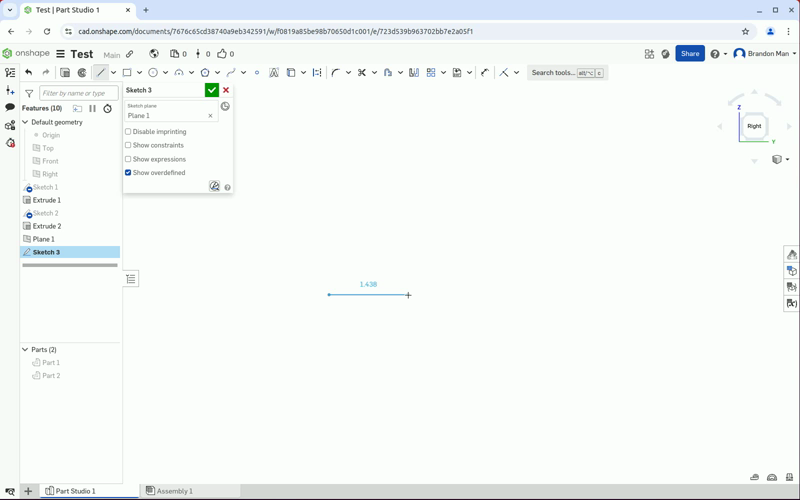
scroll(-6)
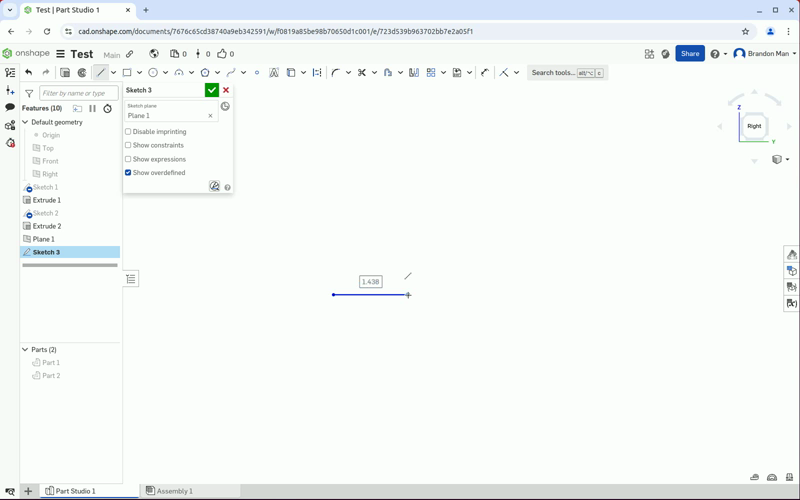
scroll(-6)
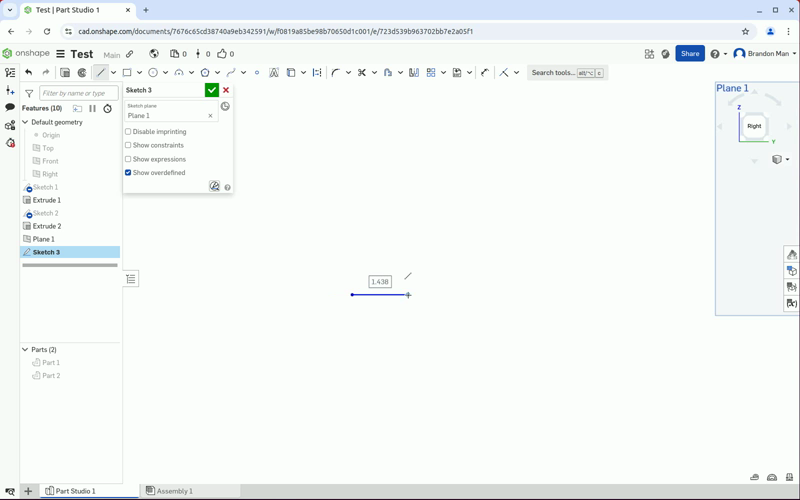
scroll(-6)
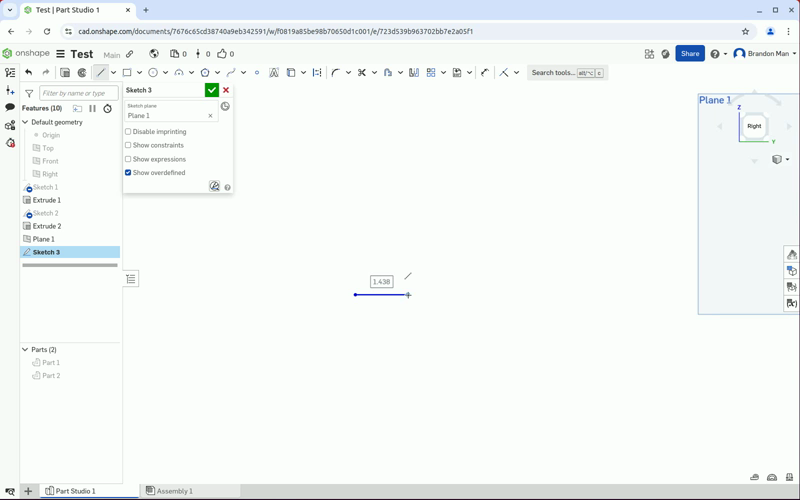
scroll(-6)
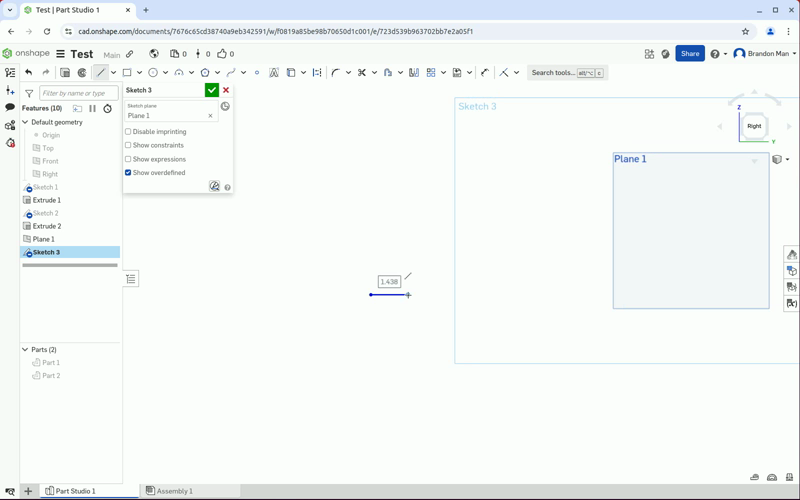
scroll(-6)
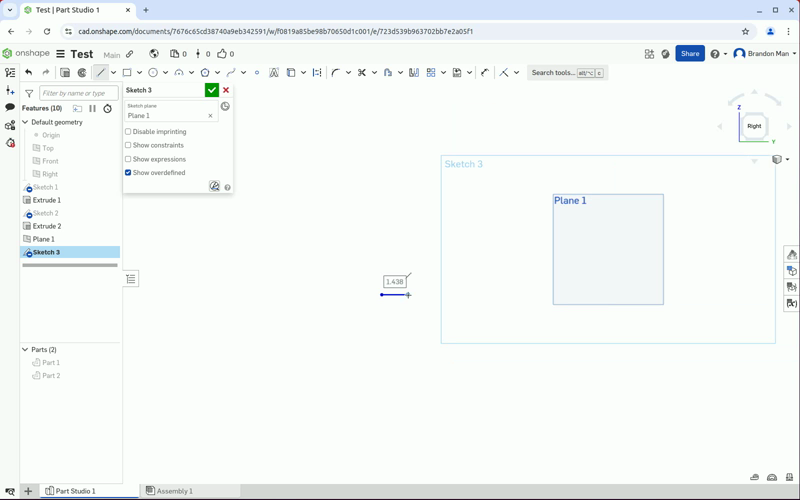
scroll(-6)
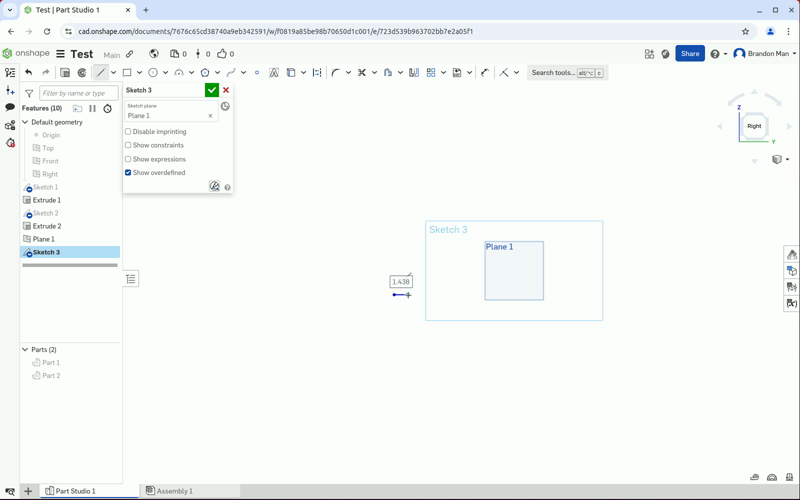
scroll(-6)
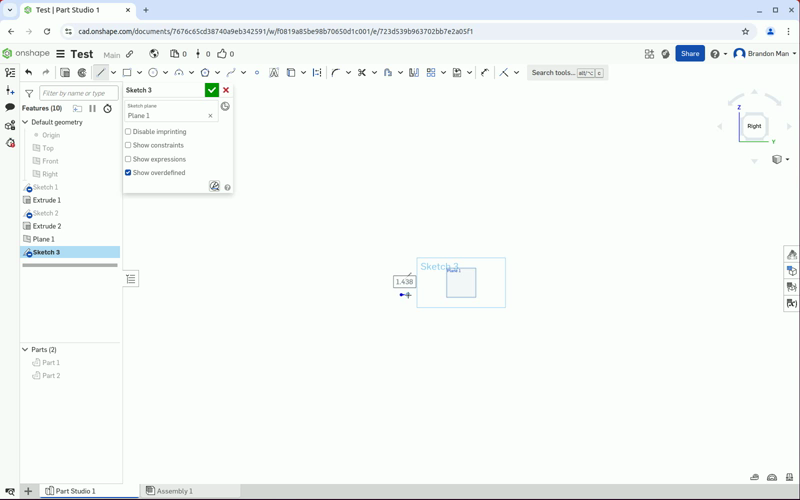
key_up(shift)
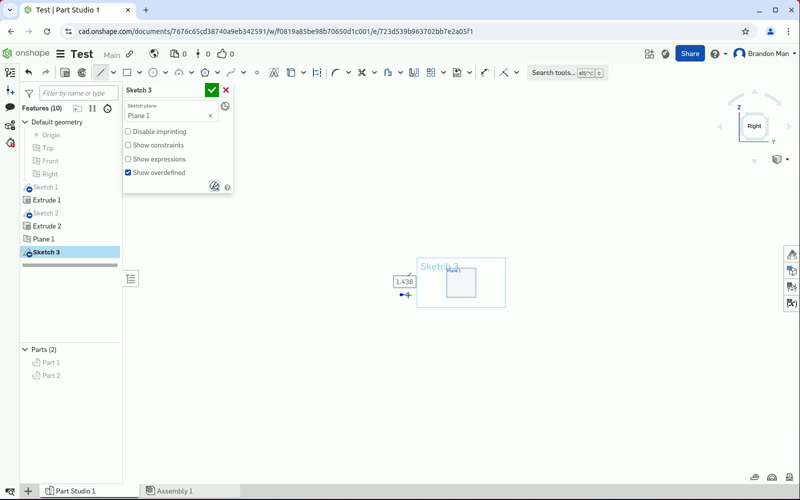
key_down(shift)
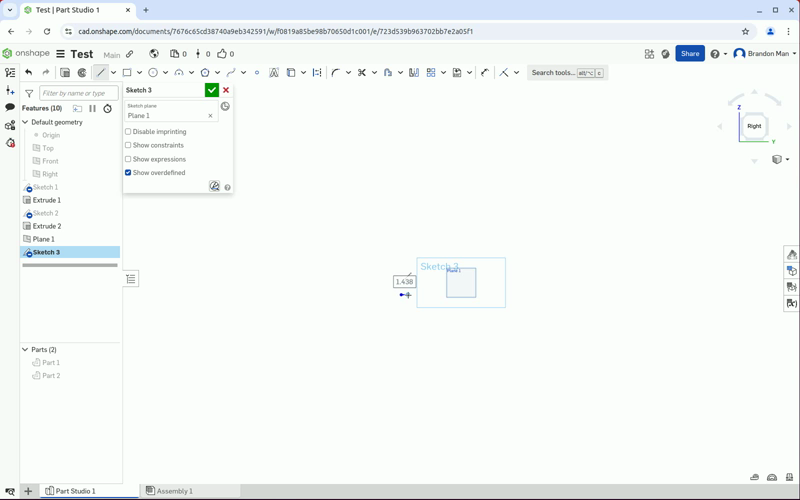
mouse_move(438, 294)
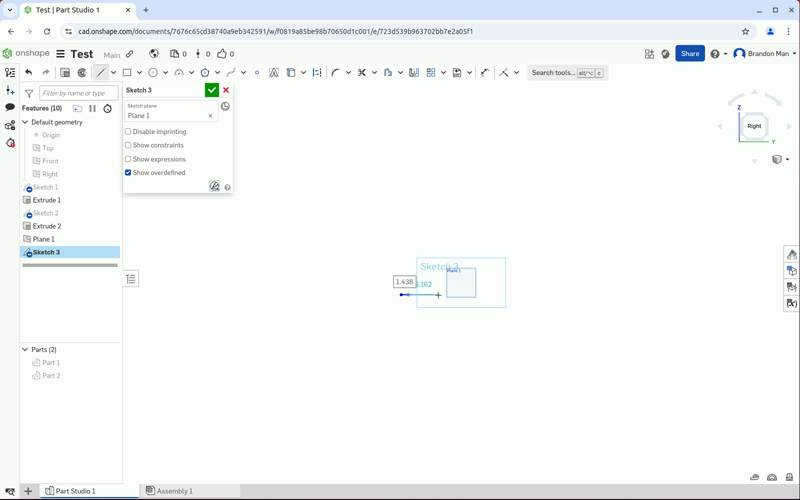
mouse_move(408, 237)
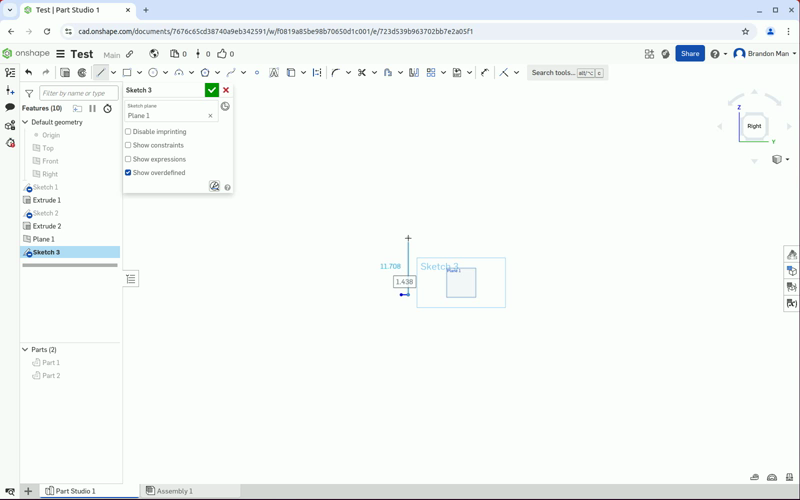
click(408, 237)
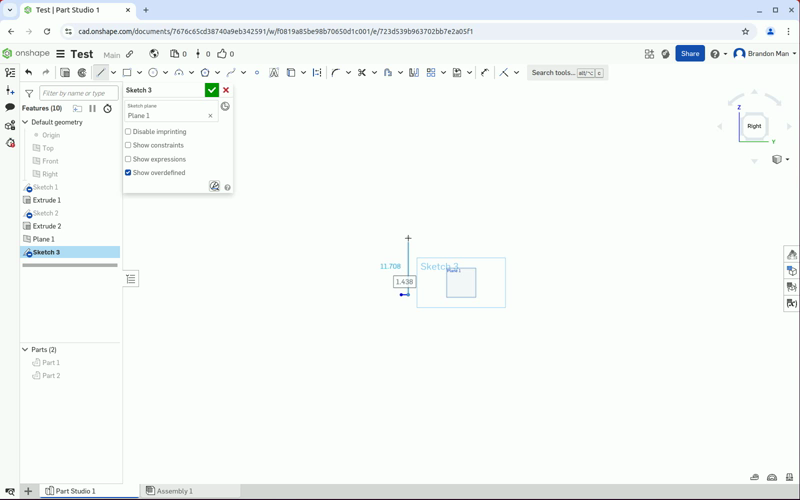
key_up(shift)
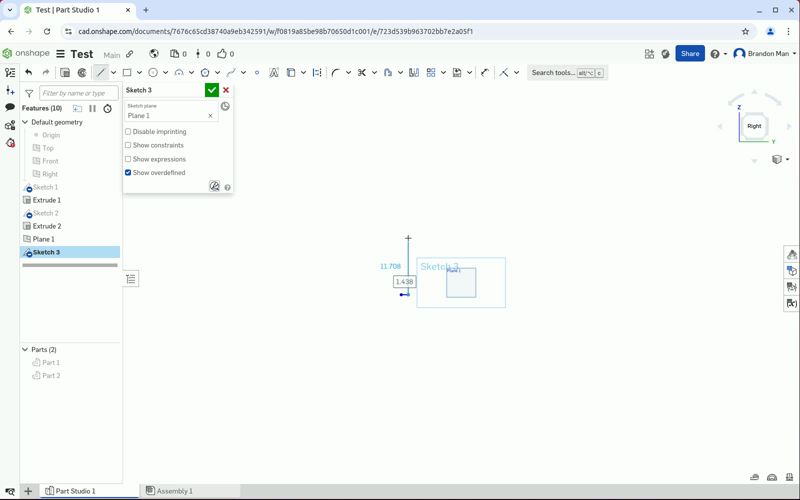
key_down(shift)
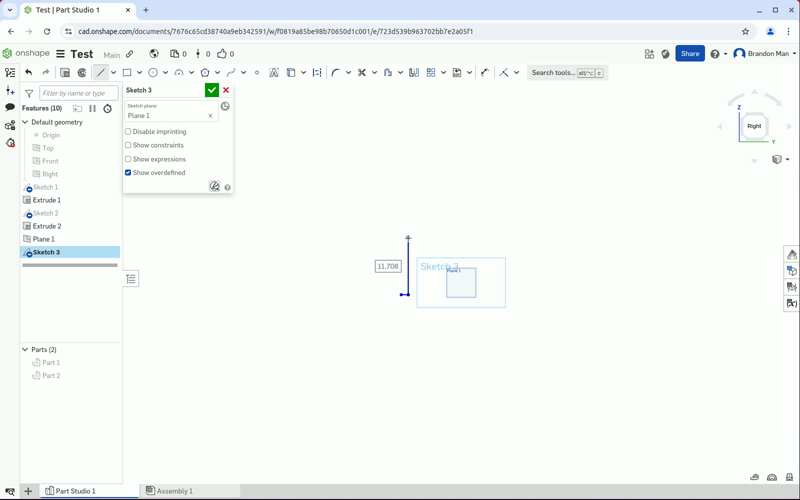
mouse_move(438, 237)
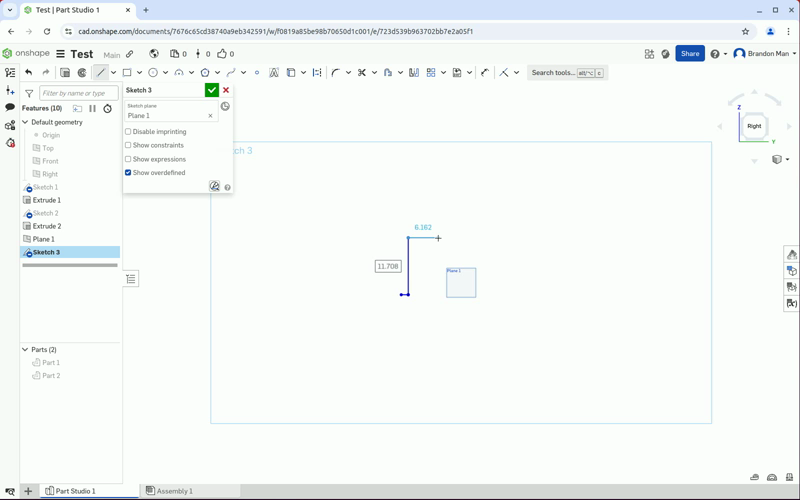
mouse_move(401, 237)
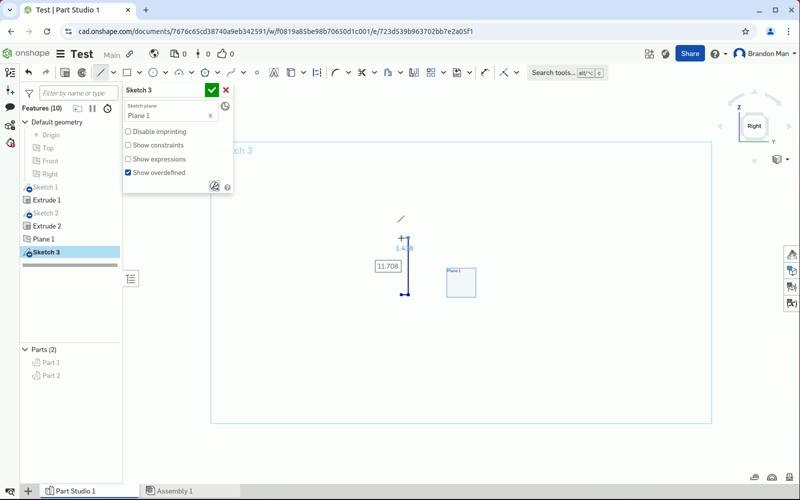
scroll(6)
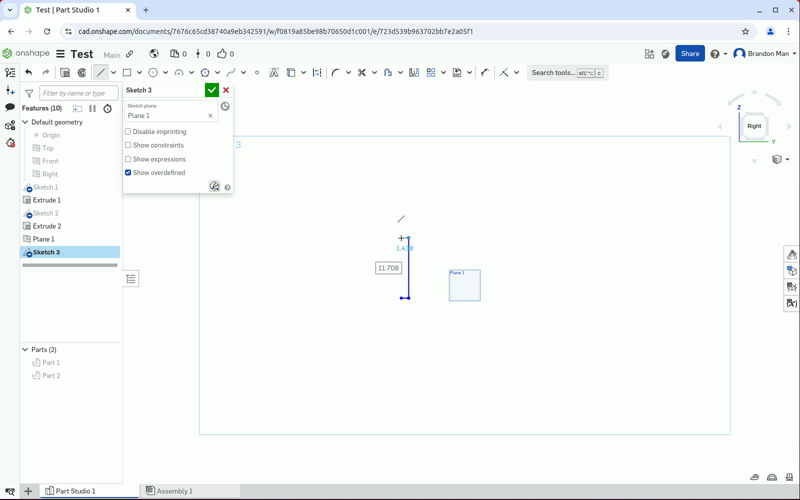
scroll(6)
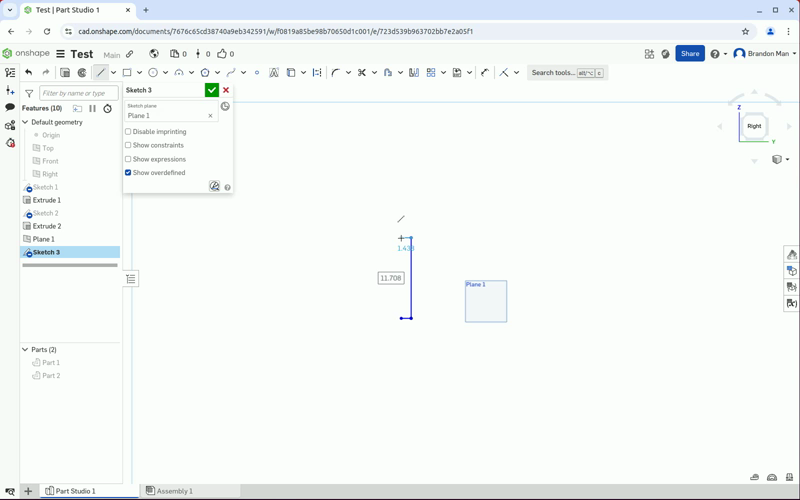
scroll(6)
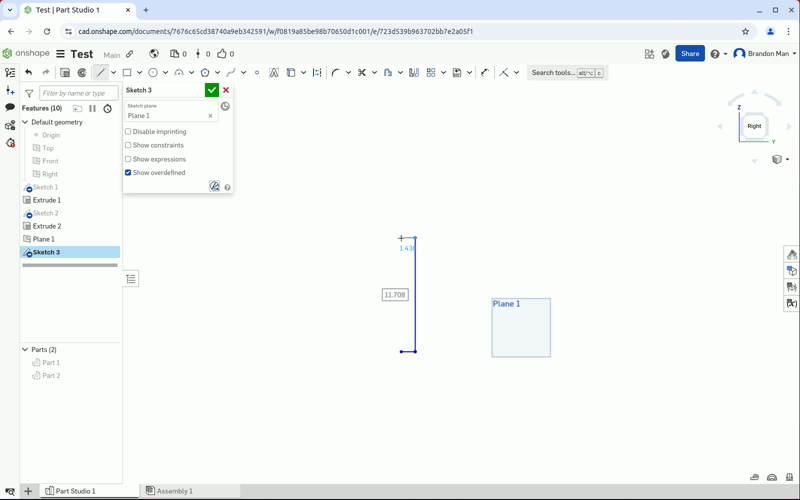
scroll(6)
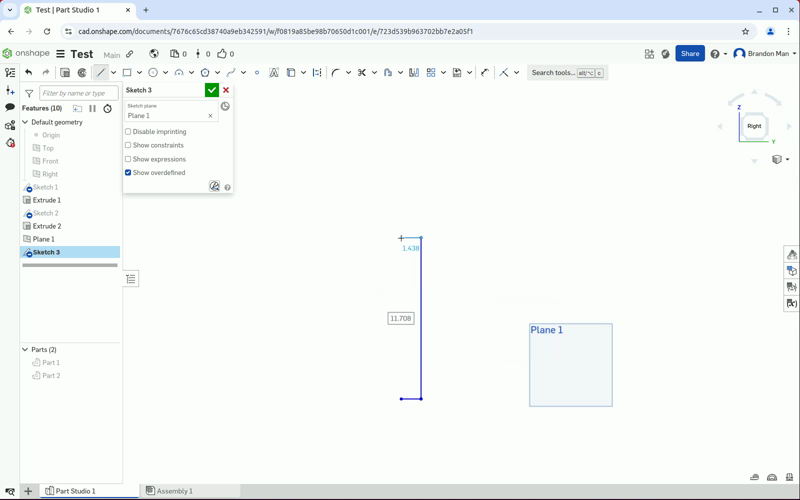
scroll(6)
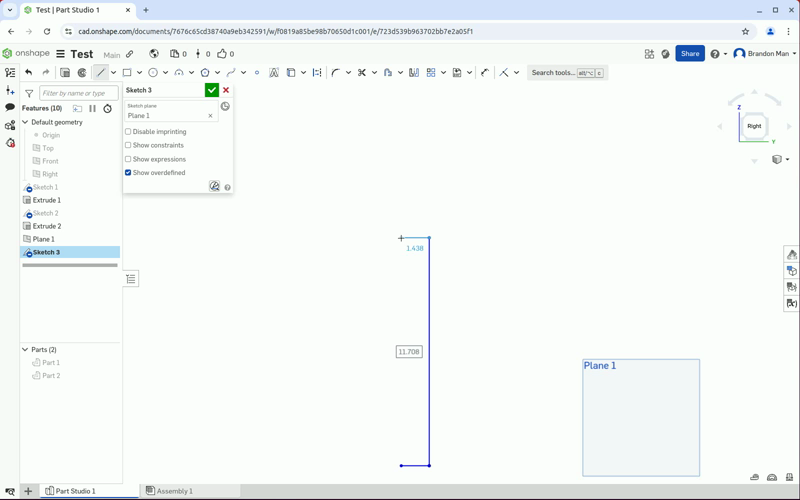
scroll(6)
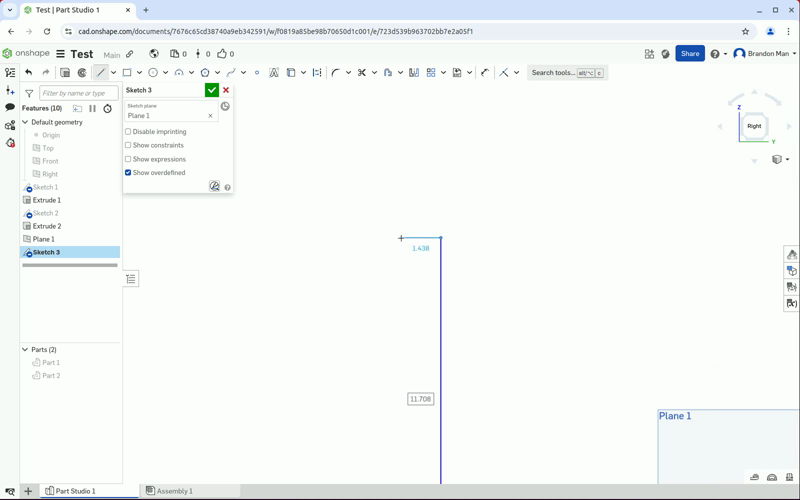
scroll(6)
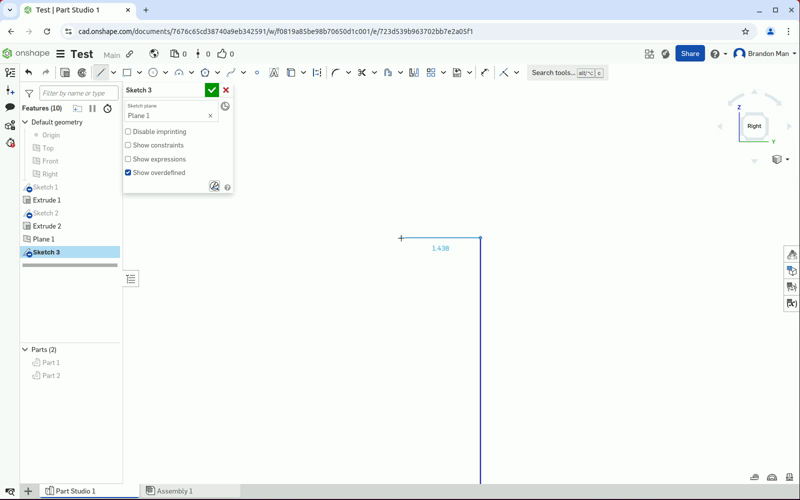
click(401, 237)
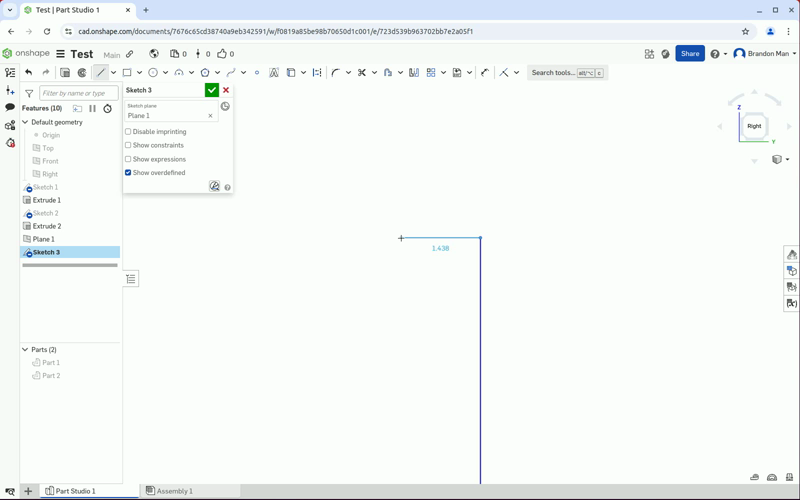
scroll(-6)
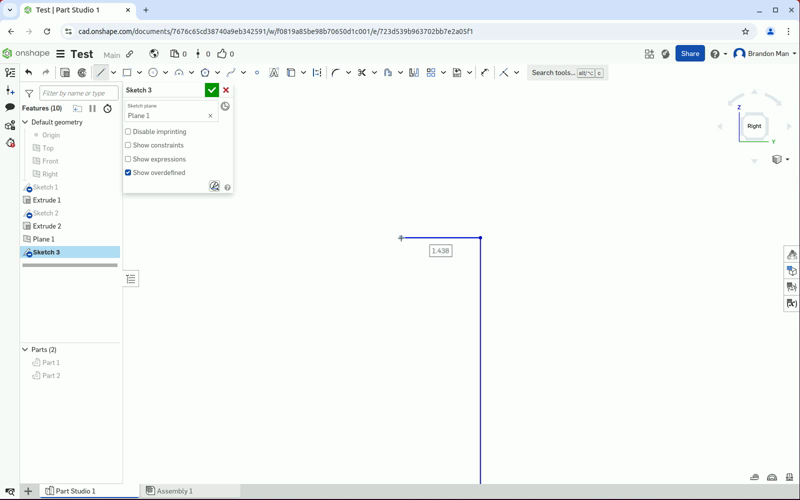
scroll(-6)
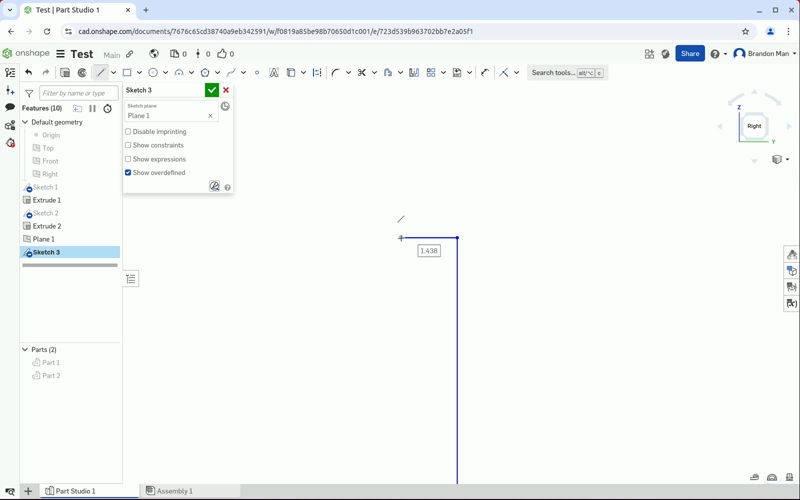
scroll(-6)
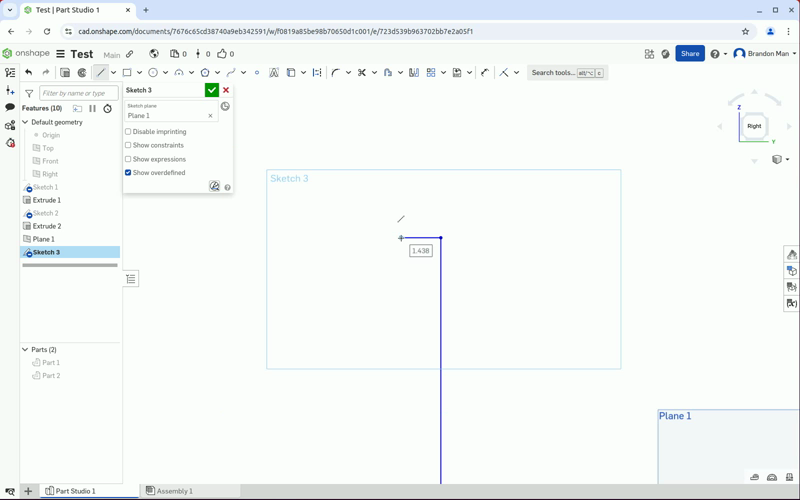
scroll(-6)
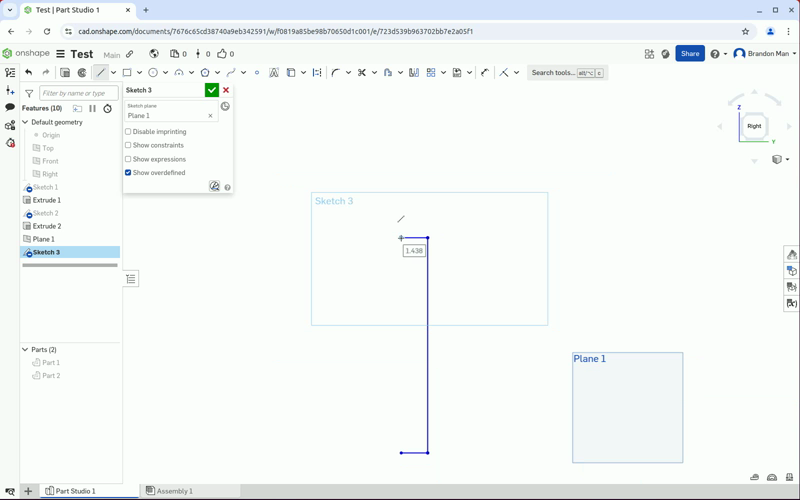
scroll(-6)
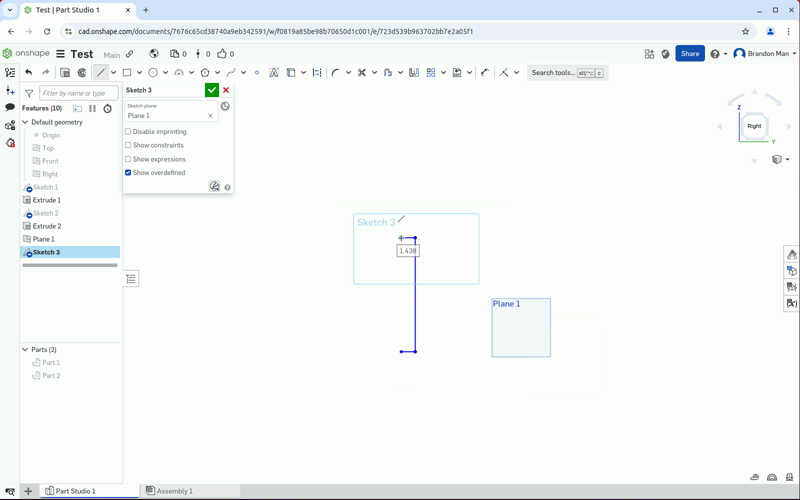
scroll(-6)
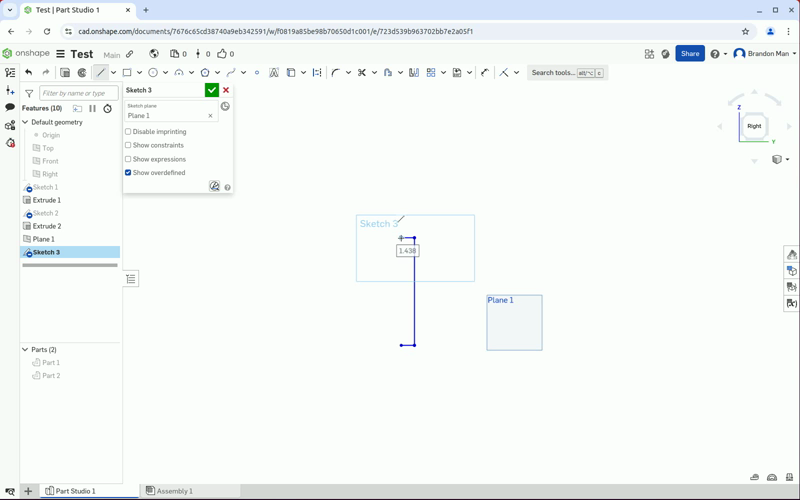
scroll(-6)
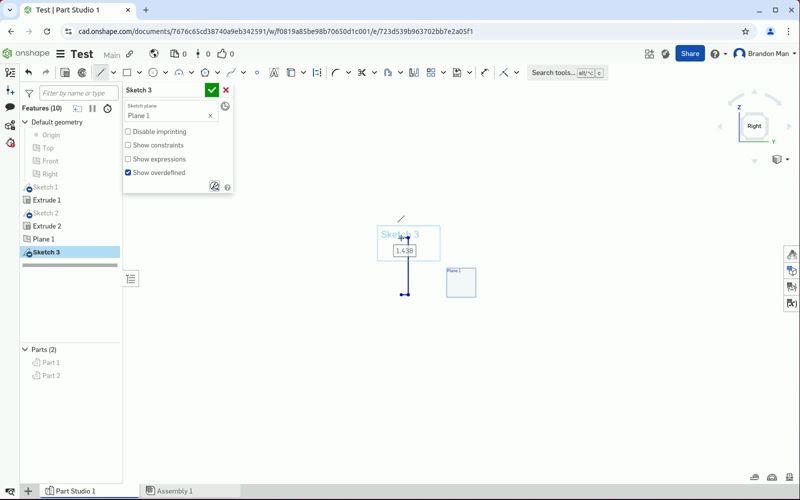
key_up(shift)
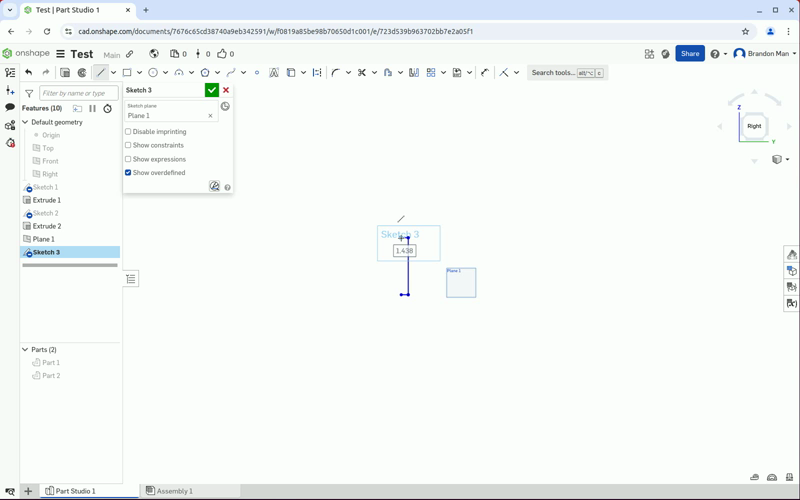
mouse_move(431, 237)
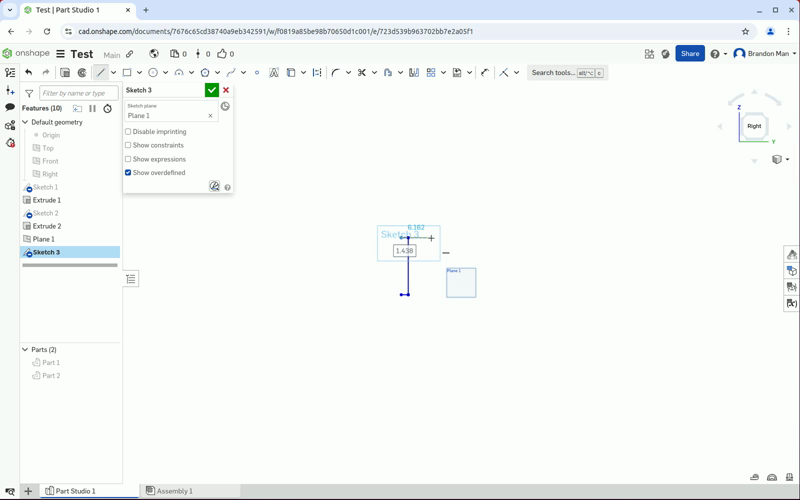
key_down(shift)
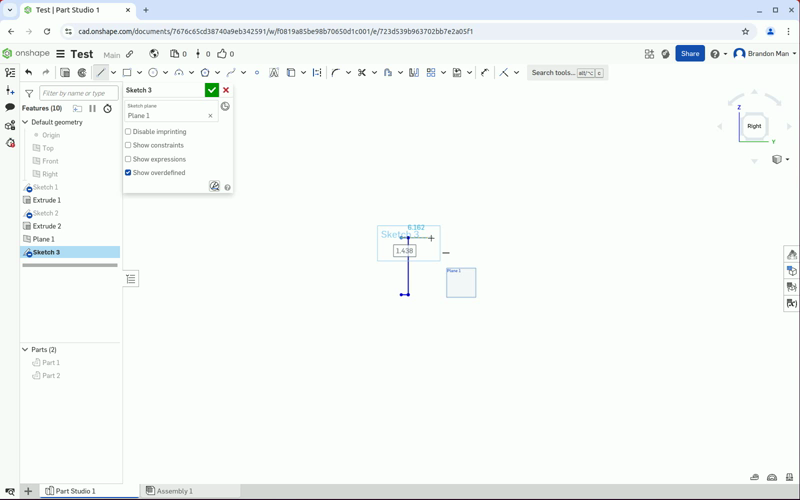
mouse_move(401, 294)
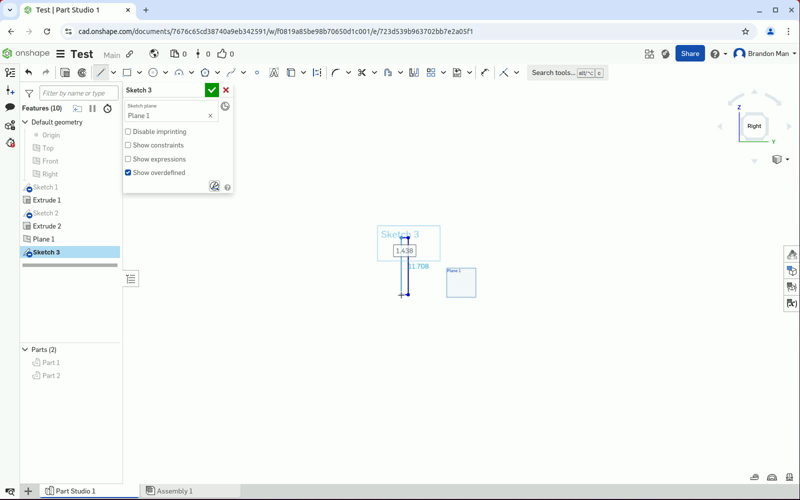
key_up(shift)
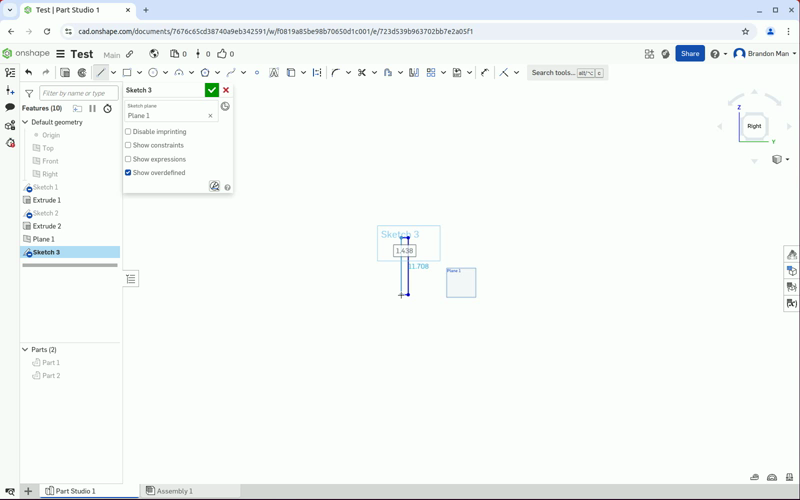
click(401, 294)
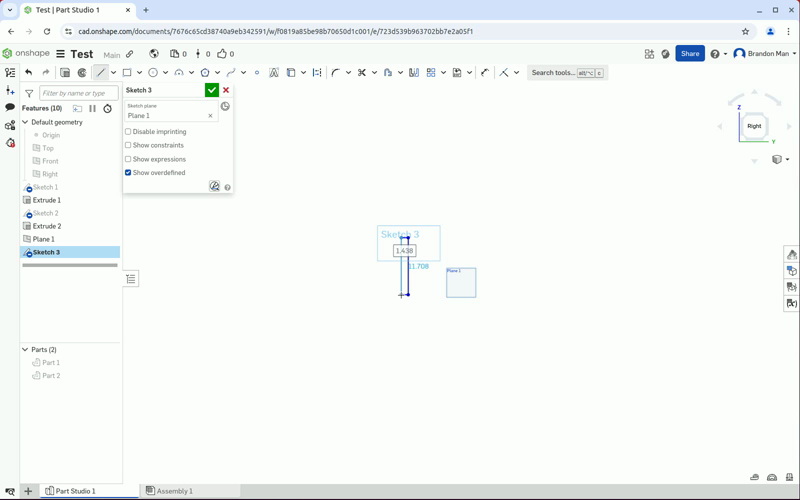
key(esc)
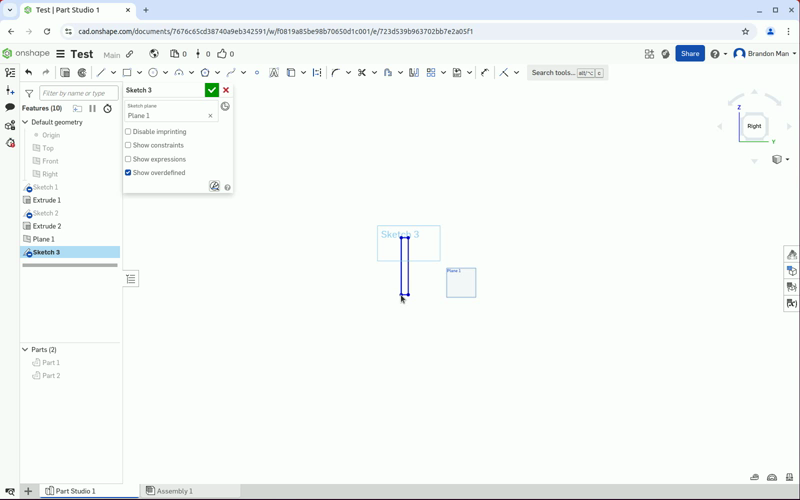
mouse_move(402, 248)
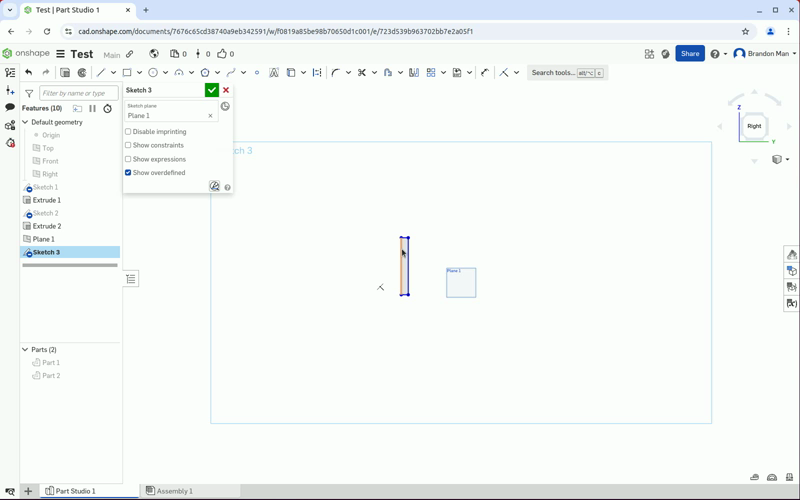
scroll(6)
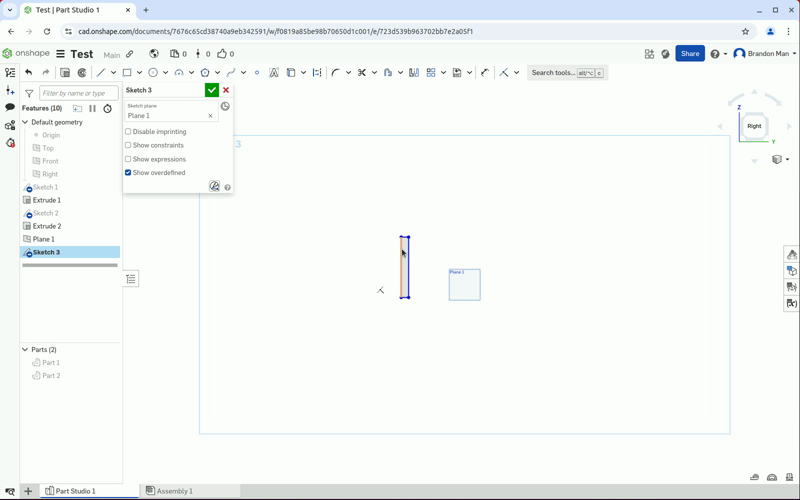
scroll(6)
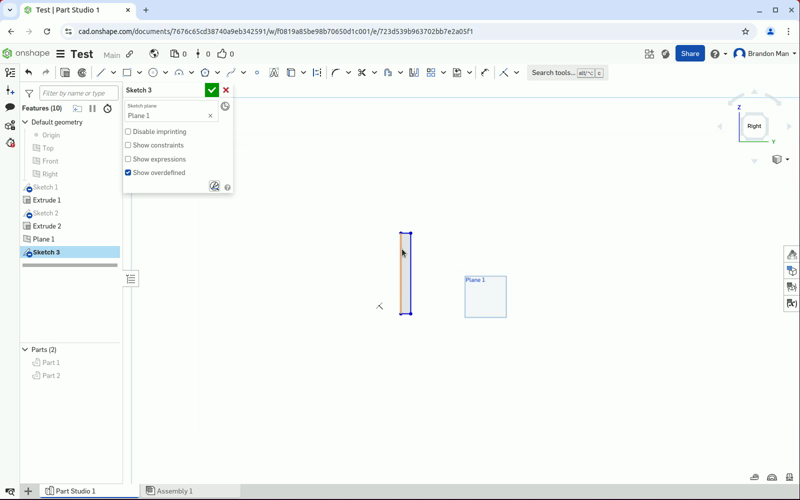
scroll(6)
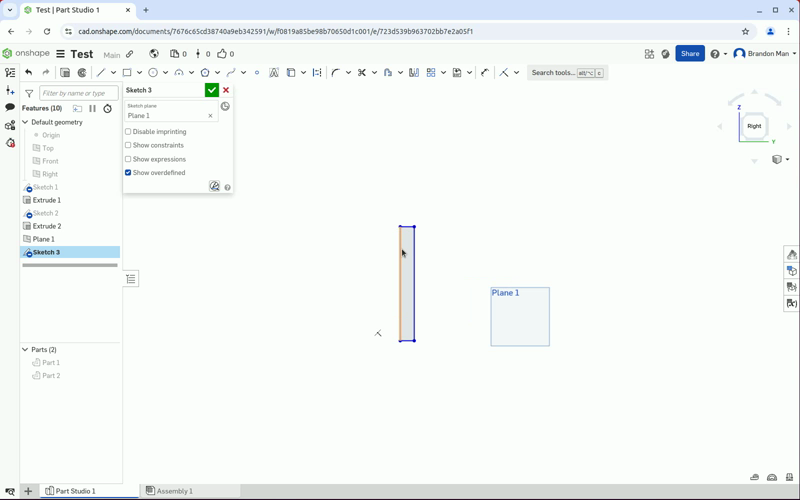
scroll(6)
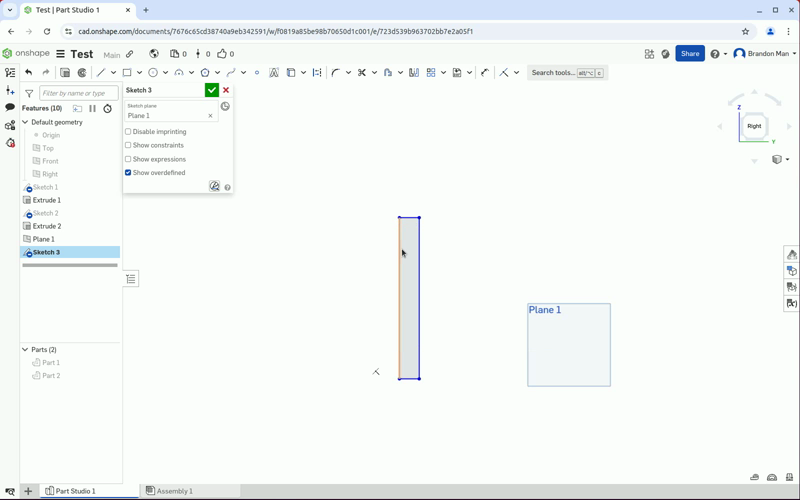
scroll(6)
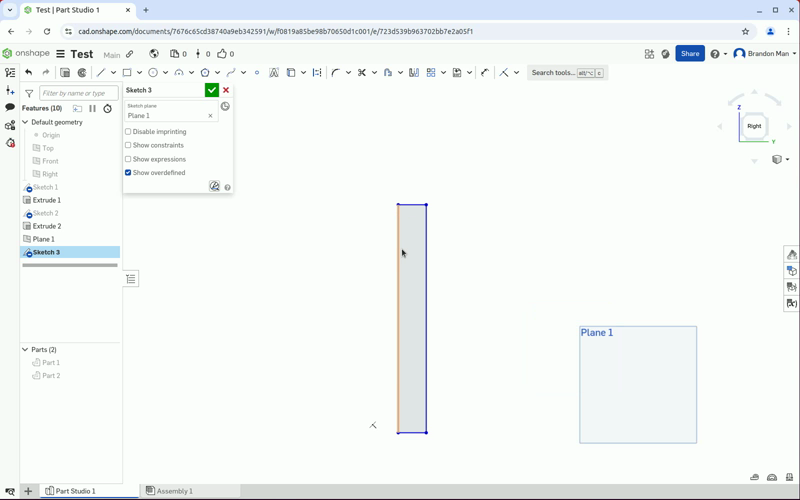
scroll(6)
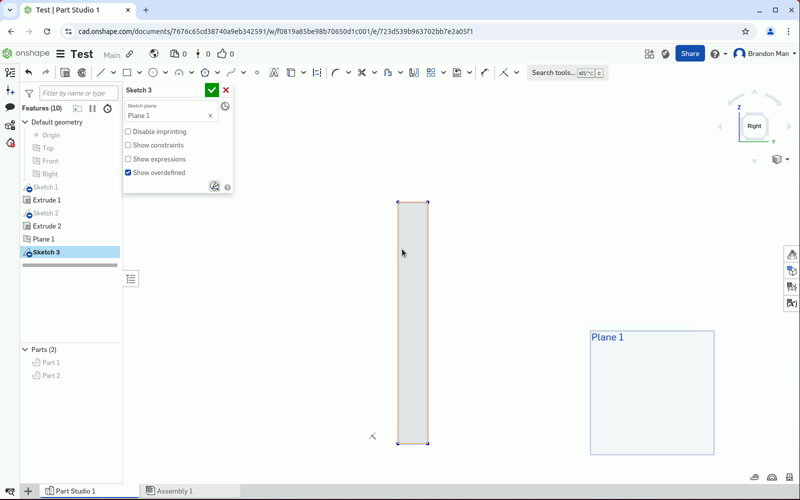
scroll(6)
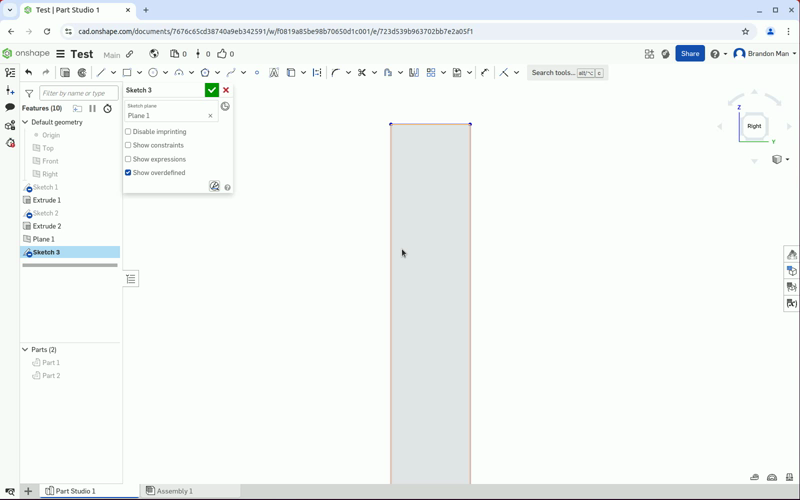
click(402, 248)
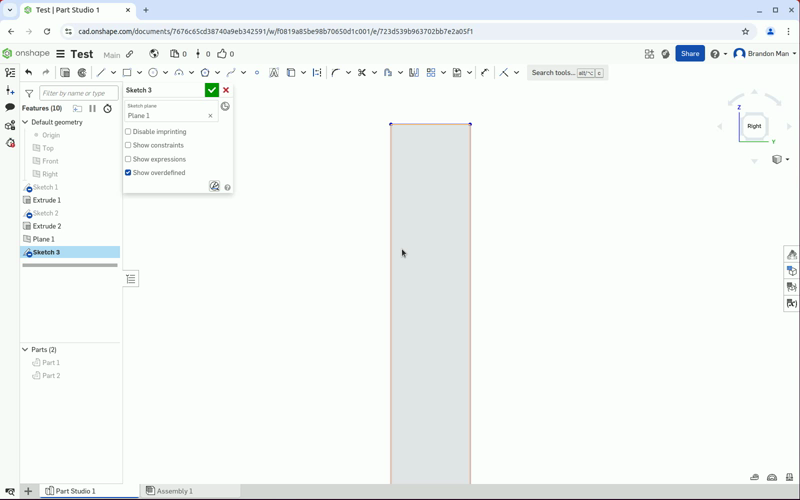
scroll(-6)
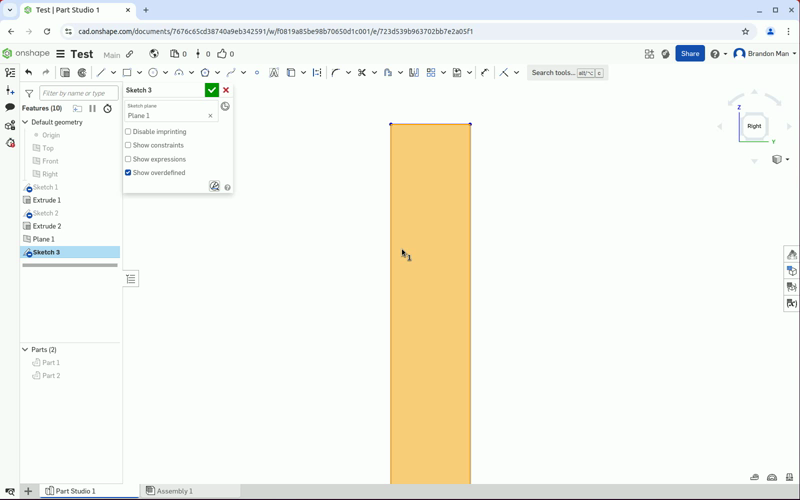
scroll(-6)
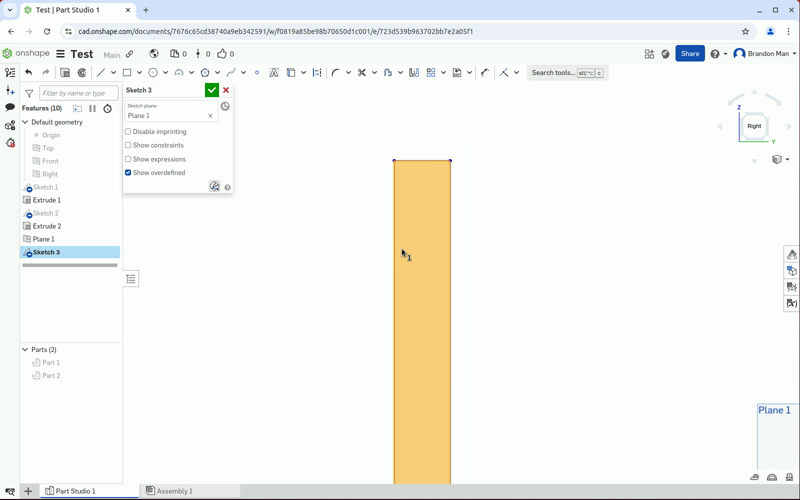
scroll(-6)
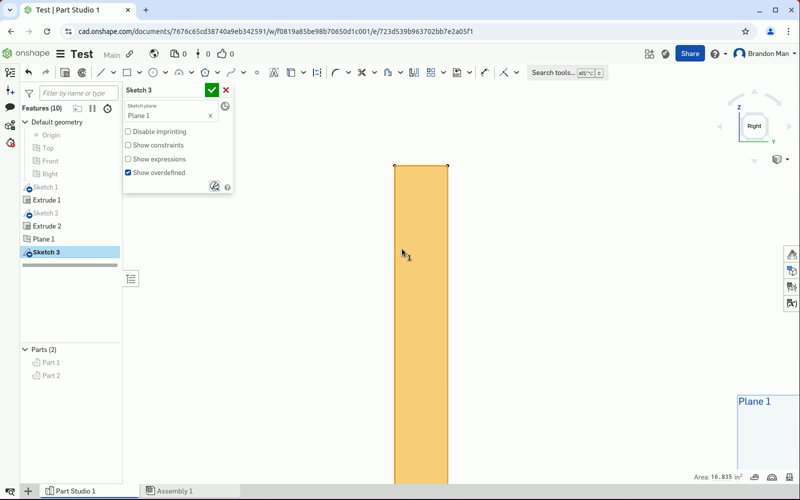
scroll(-6)
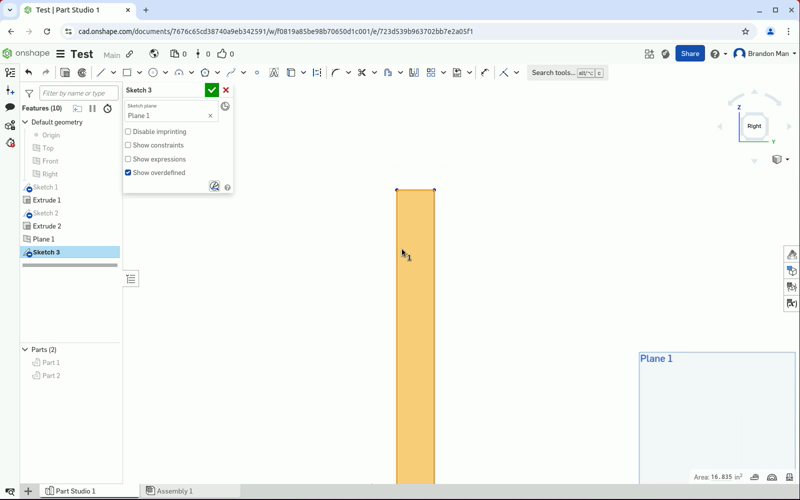
scroll(-6)
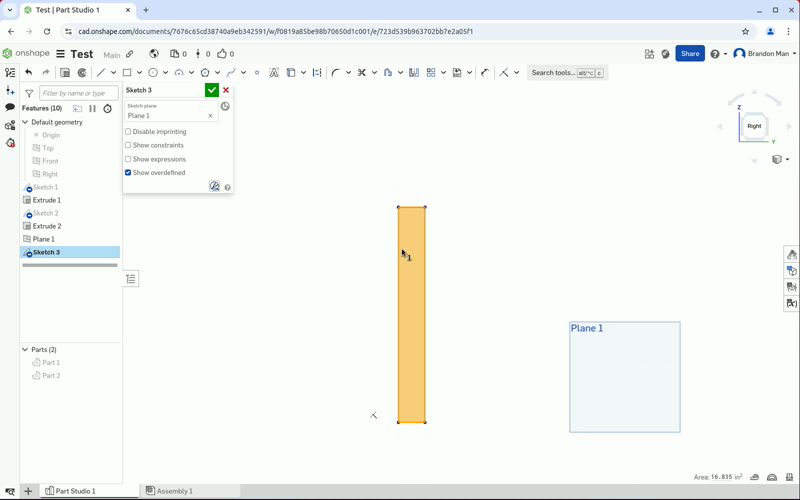
scroll(-6)
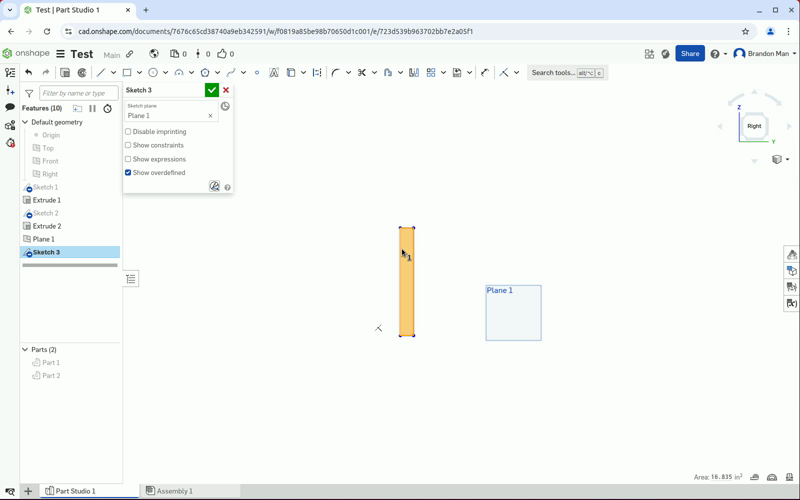
scroll(-6)
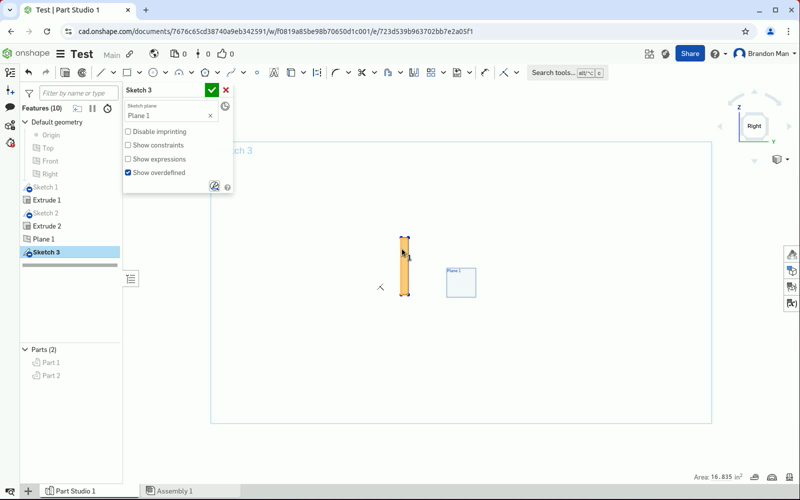
mouse_move(73, 352)
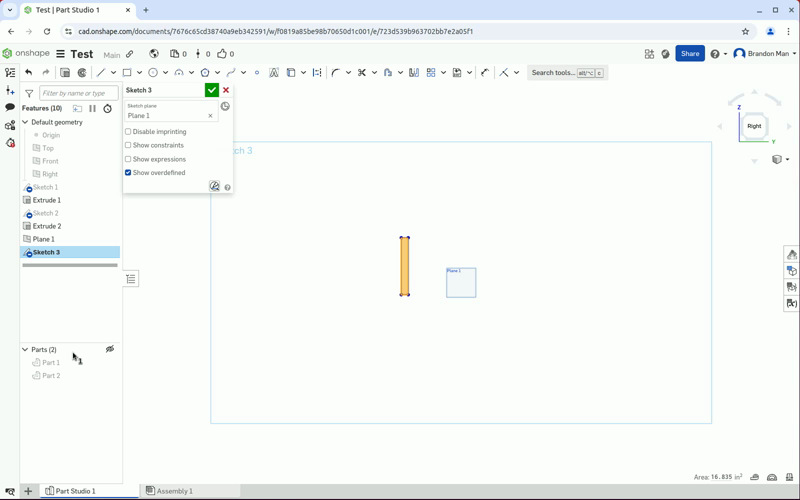
key(shift+y)
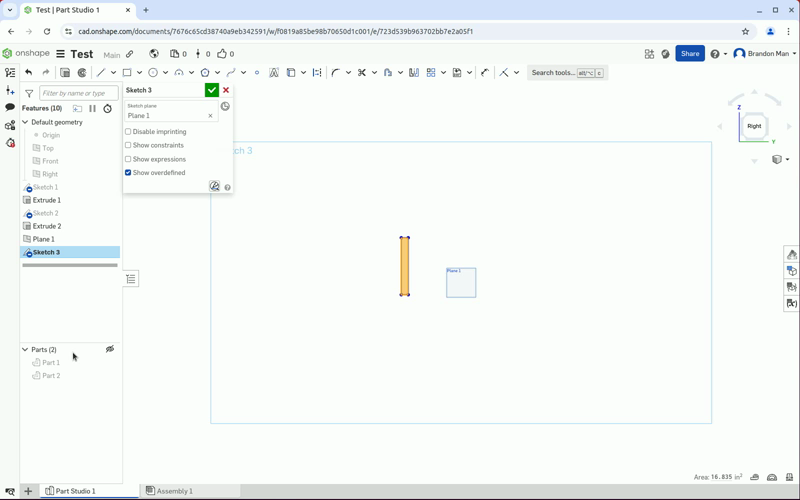
key(shift+e)
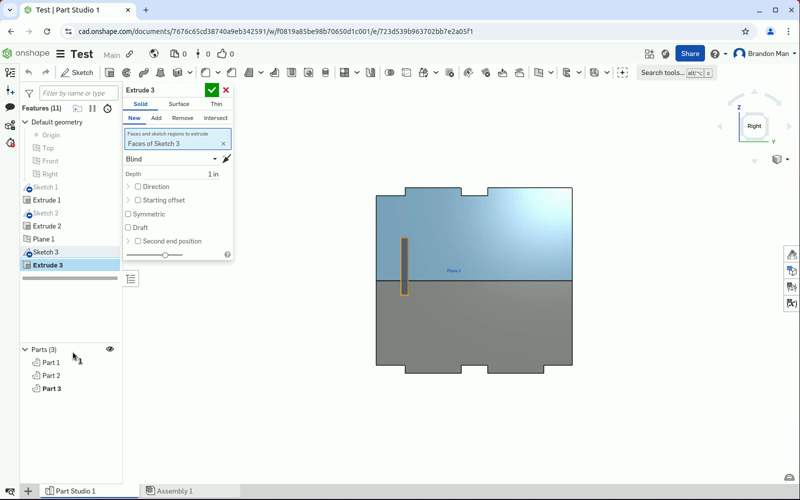
mouse_move(143, 106)
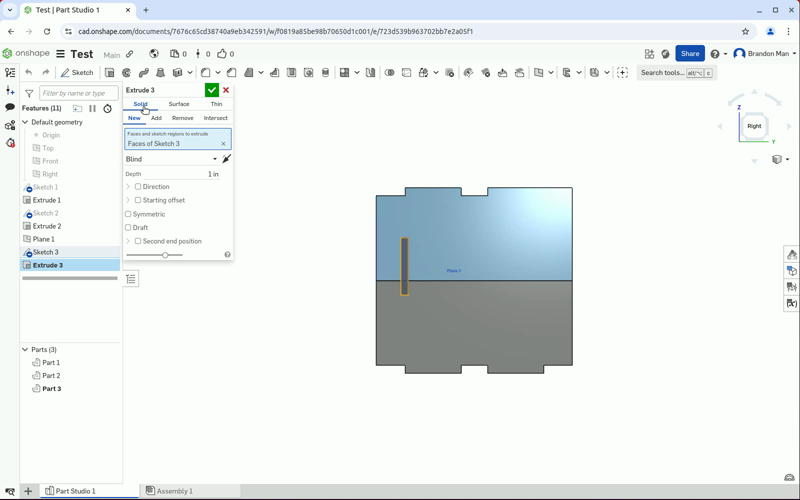
click(143, 106)
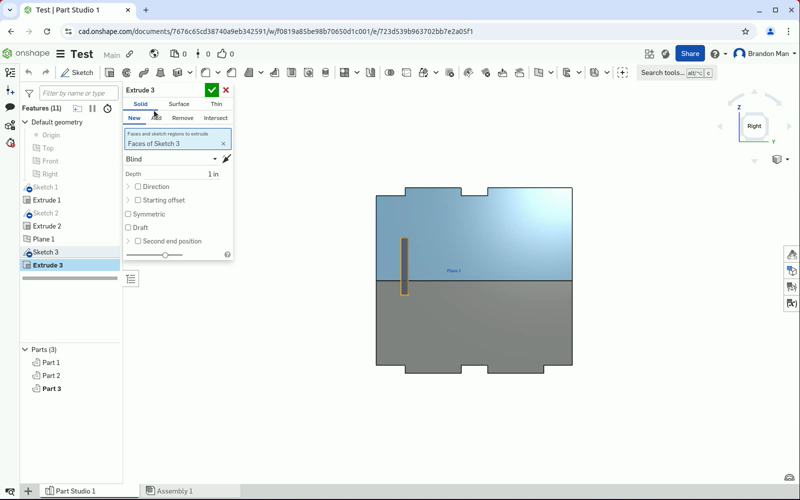
mouse_move(186, 120)
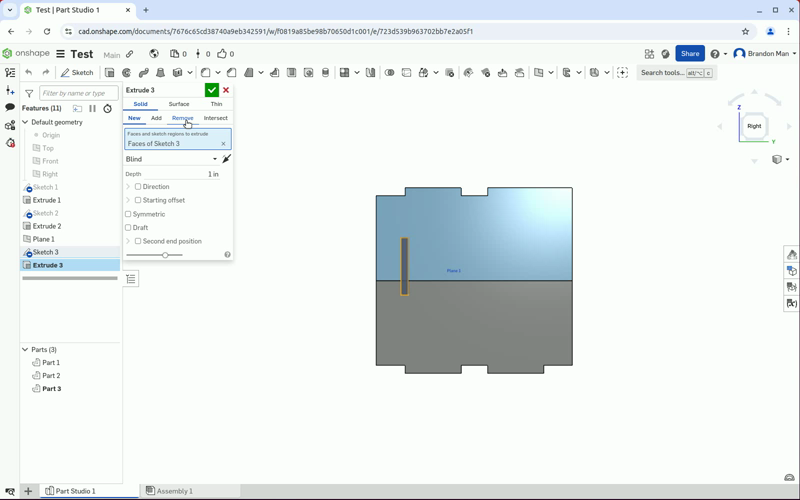
click(186, 120)
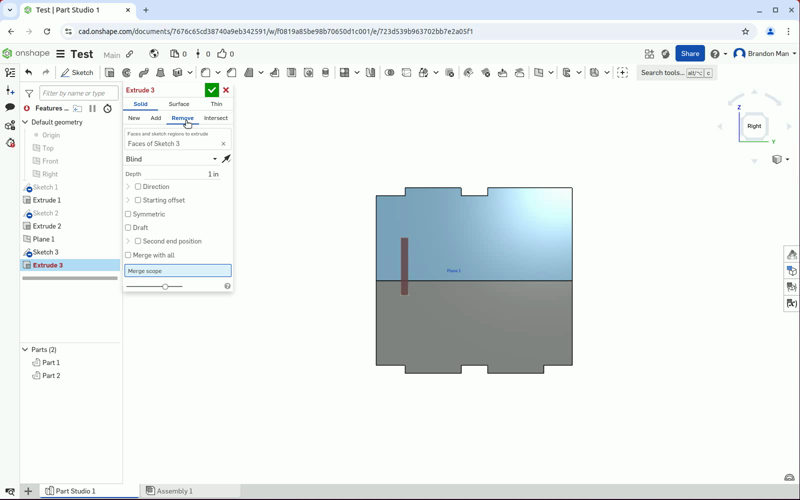
key(tab, 4)
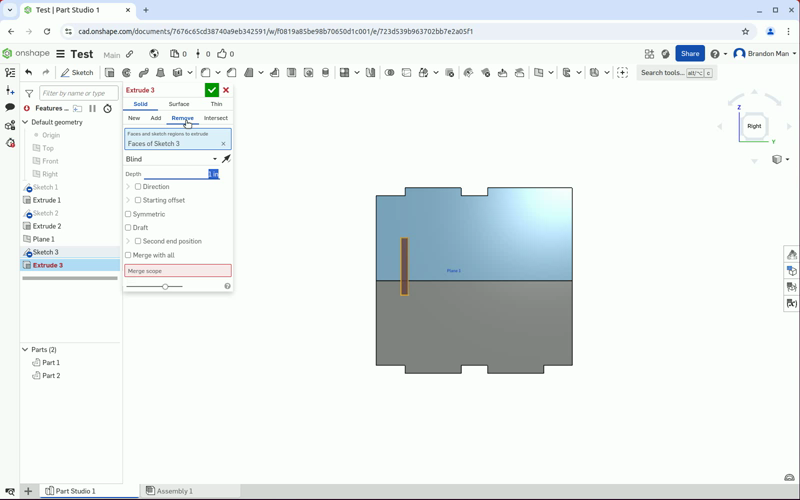
text(11.554)
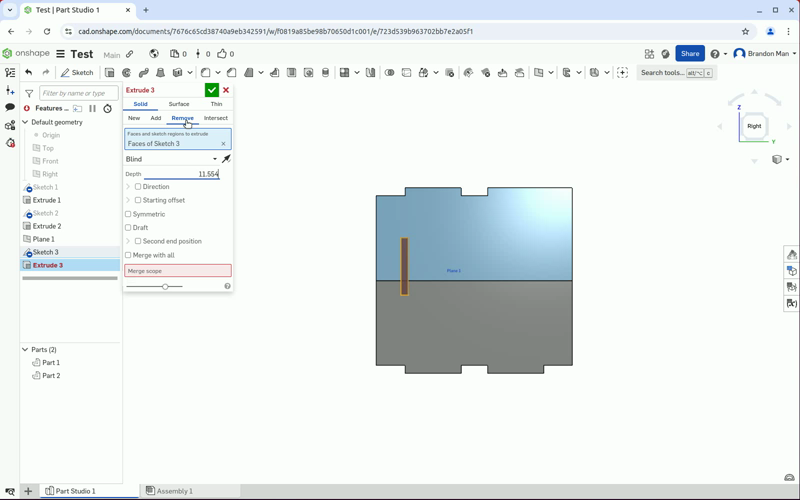
key(tab, 6)
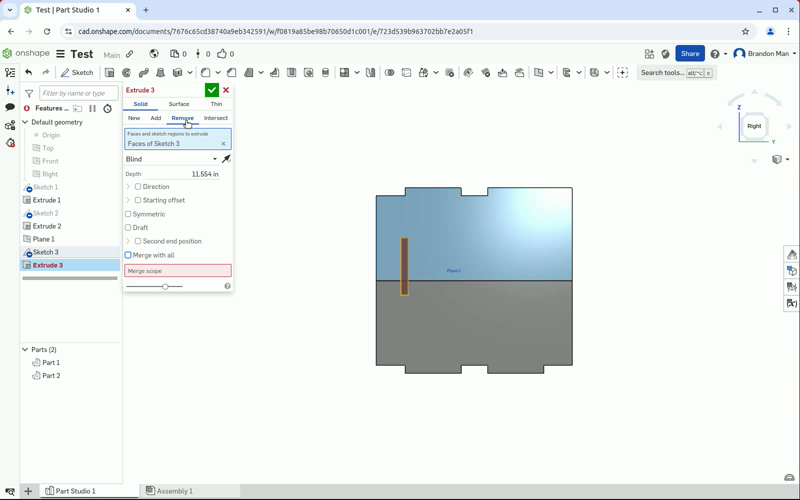
key(space)
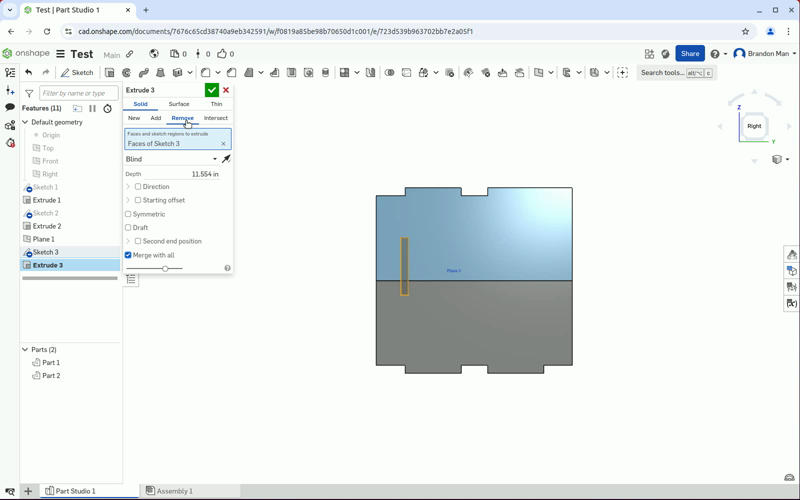
key(enter)
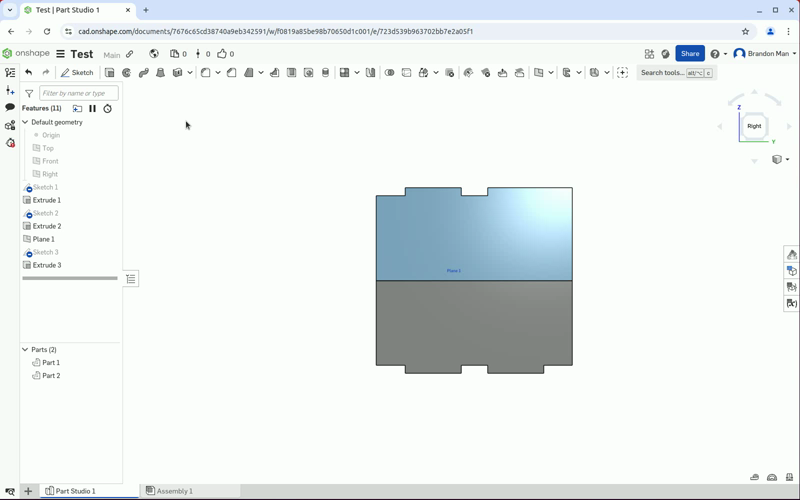
key(shift+h)
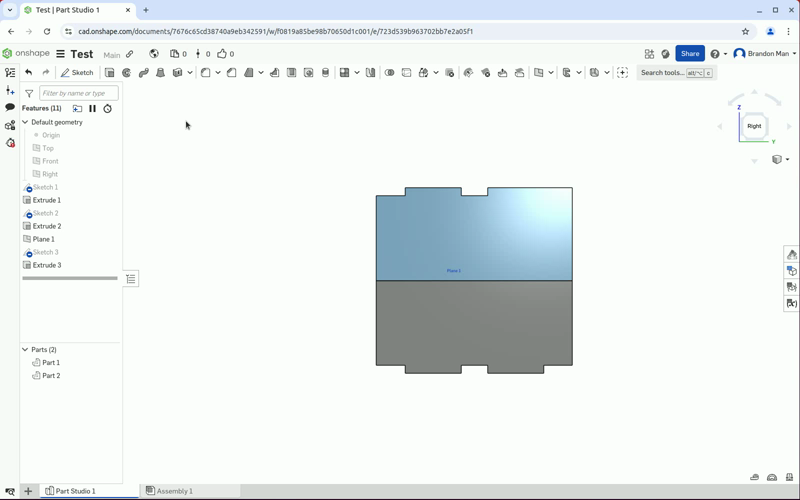
key(shift+h)
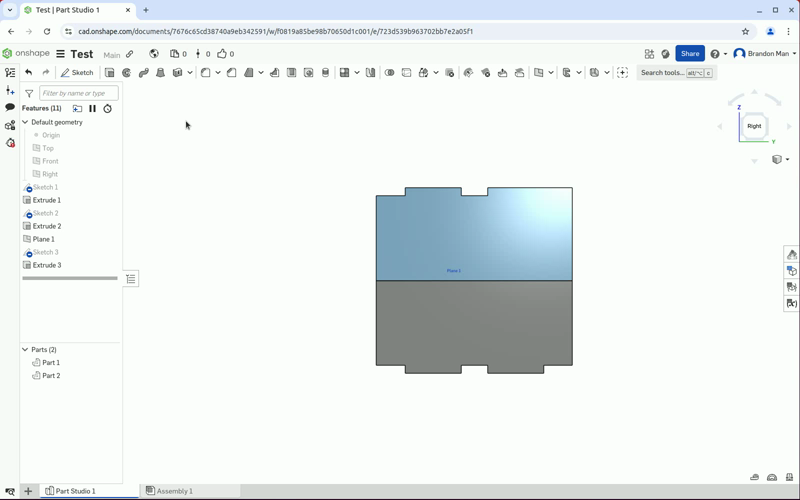
mouse_move(73, 189)
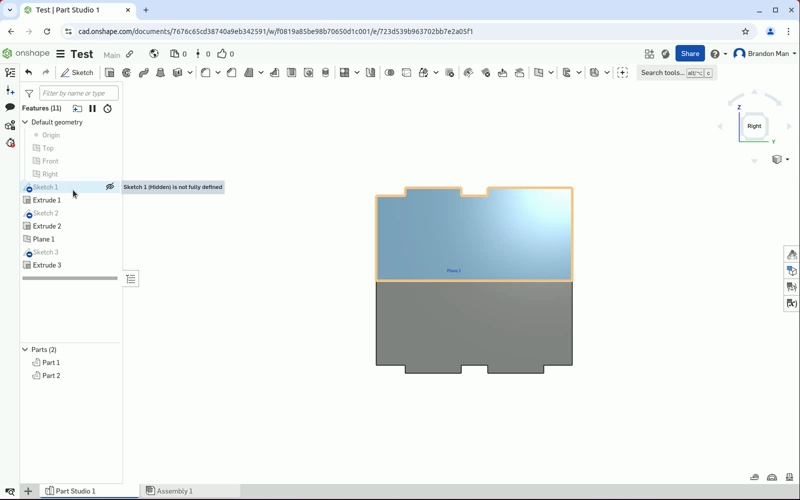
click(73, 189)
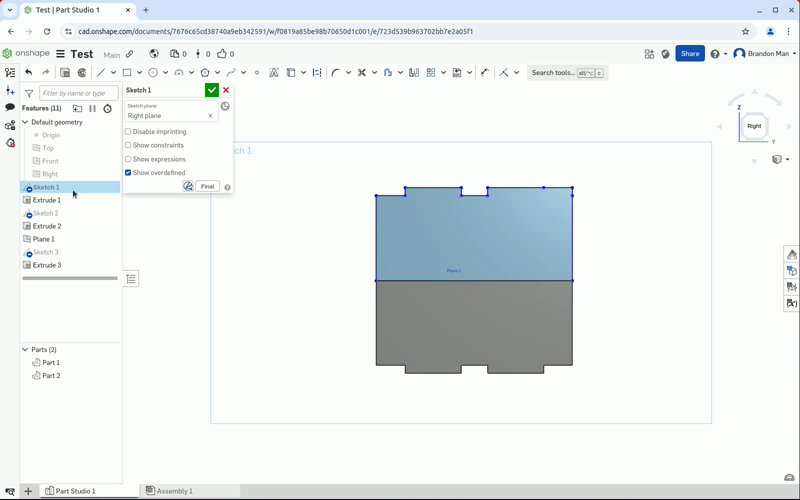
mouse_move(229, 92)
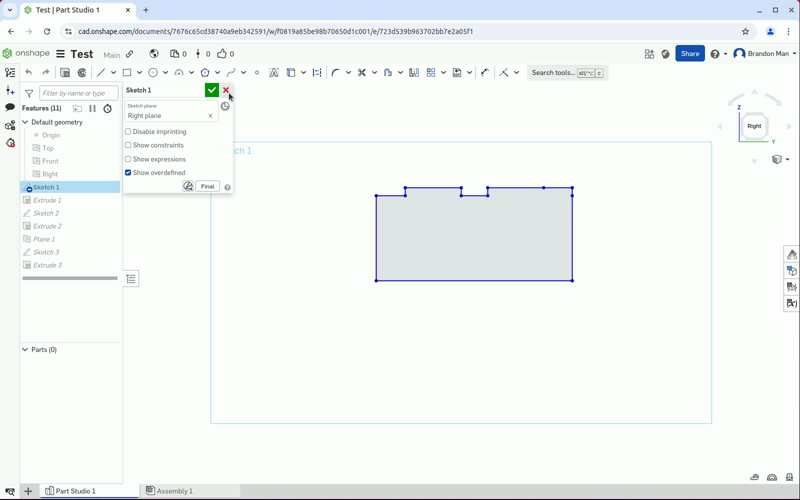
click(229, 92)
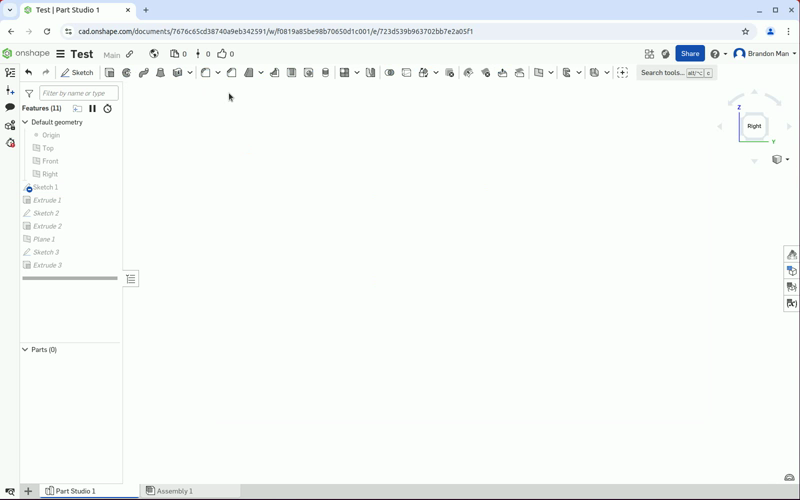
key(shift+s)
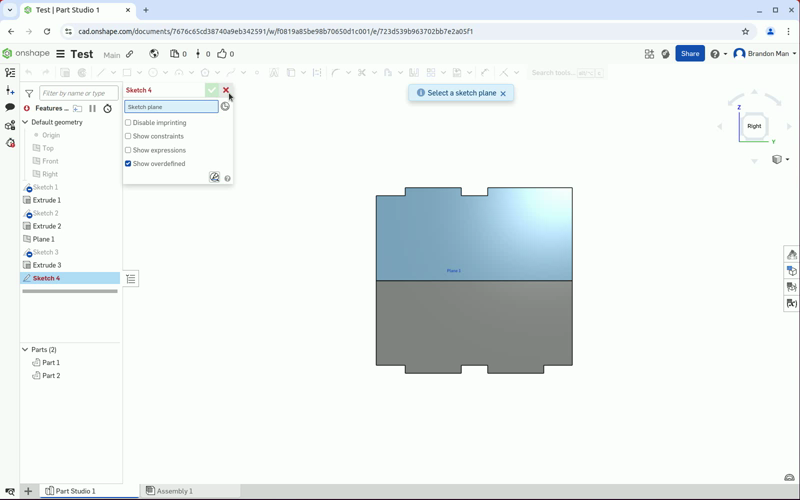
mouse_move(73, 241)
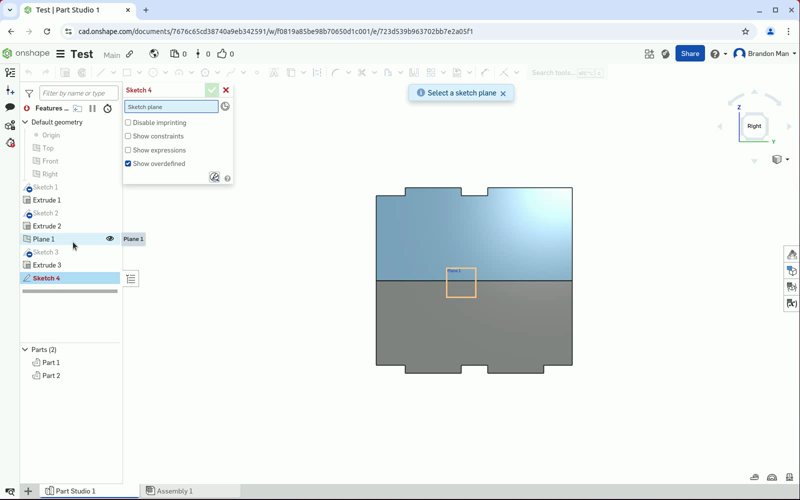
click(73, 241)
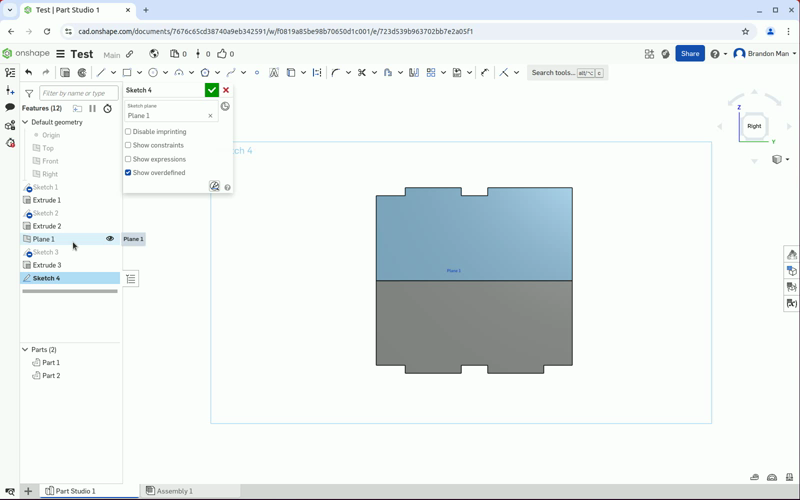
mouse_move(73, 352)
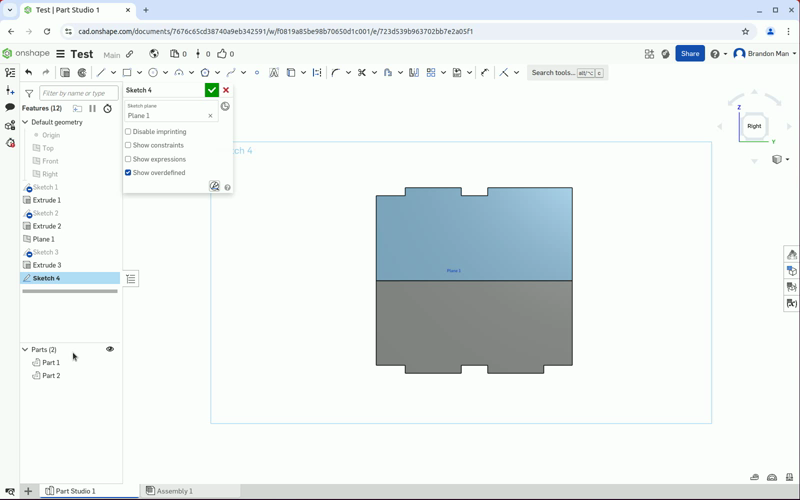
key(y)
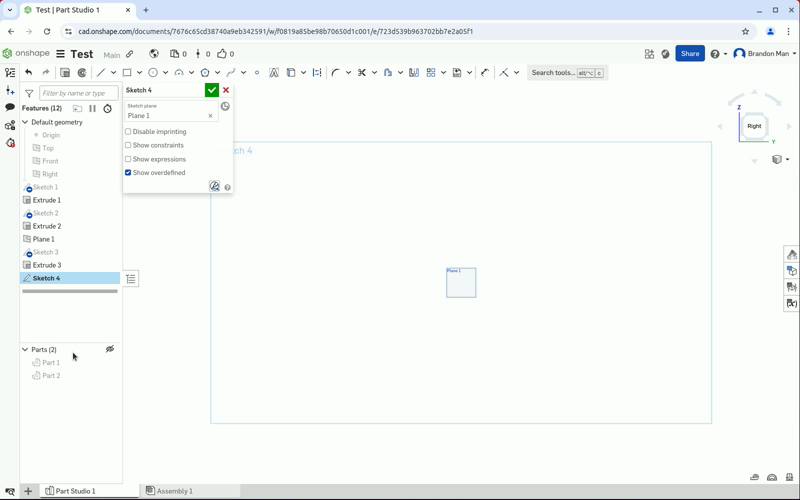
key(l)
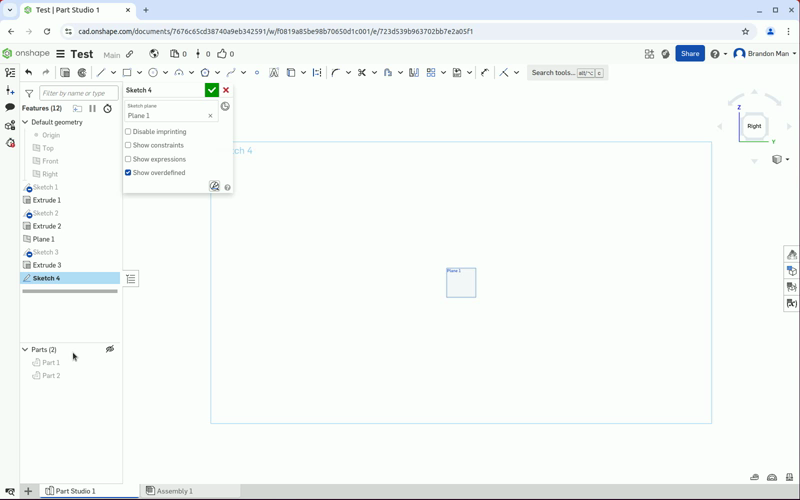
key_down(shift)
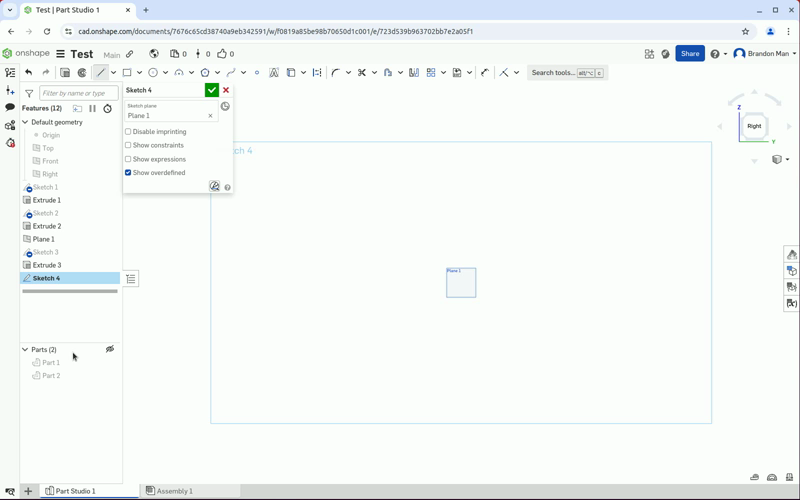
mouse_move(480, 266)
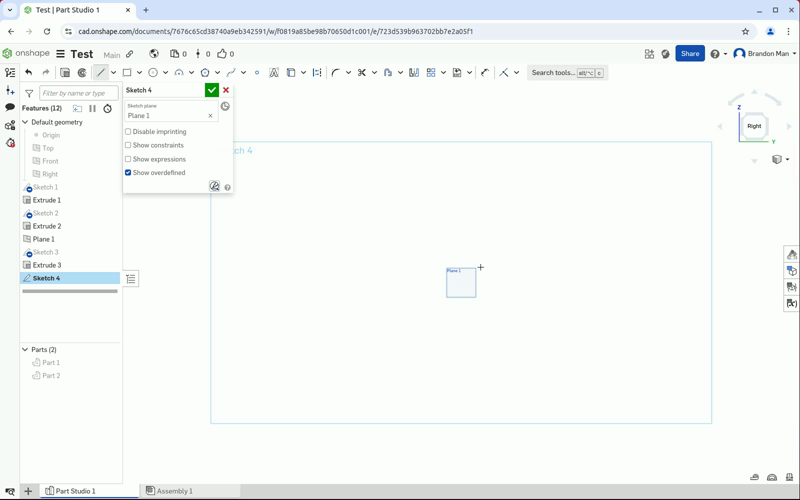
click(480, 266)
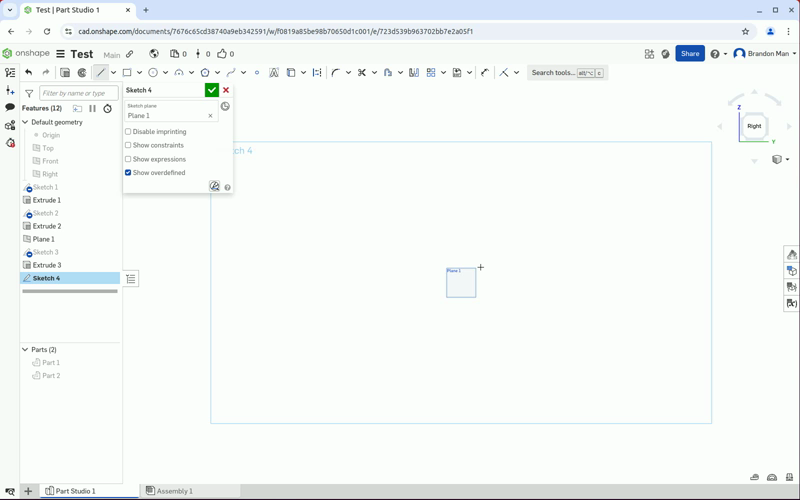
key_up(shift)
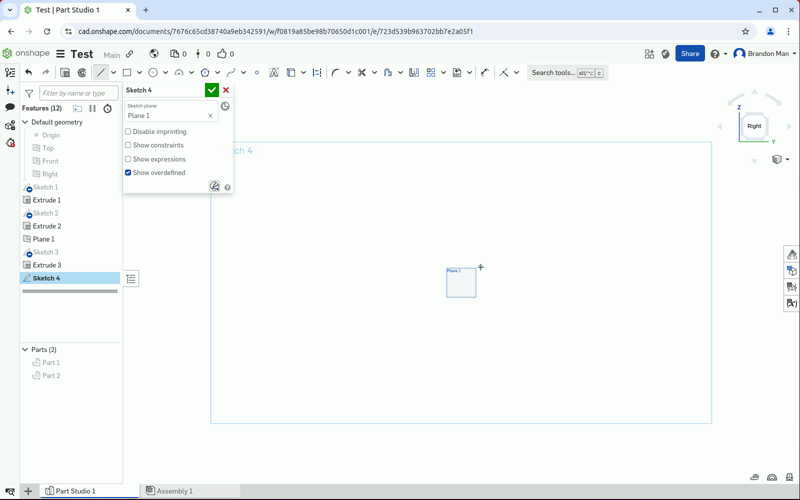
key_down(shift)
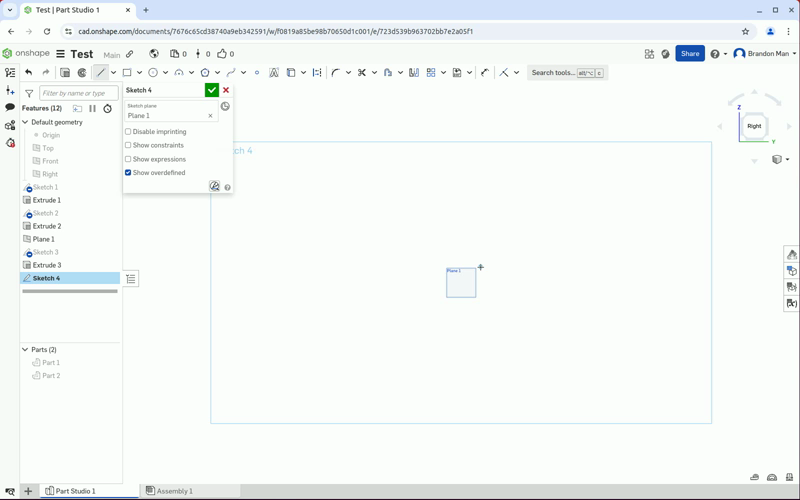
mouse_move(510, 266)
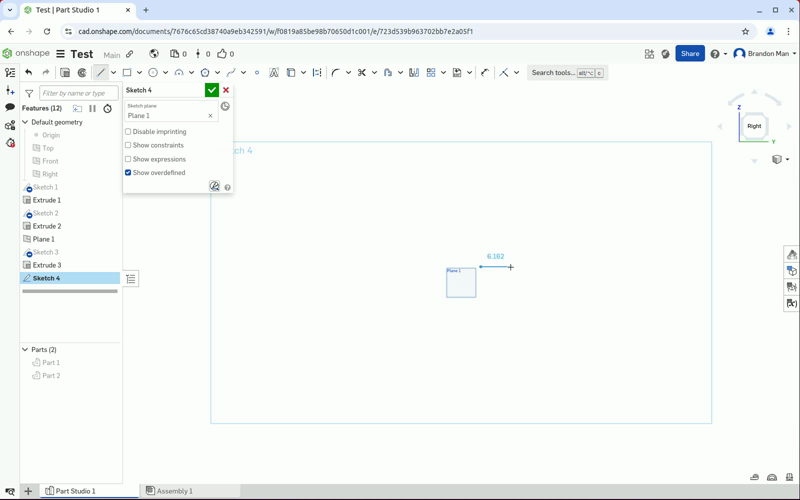
mouse_move(487, 266)
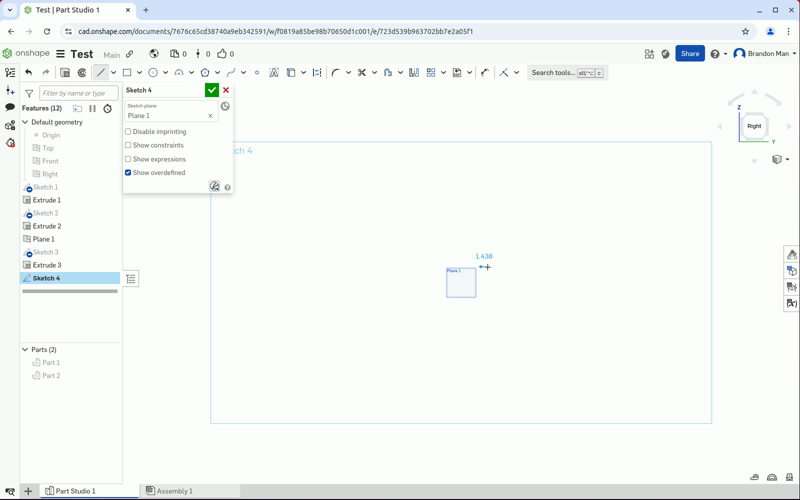
scroll(6)
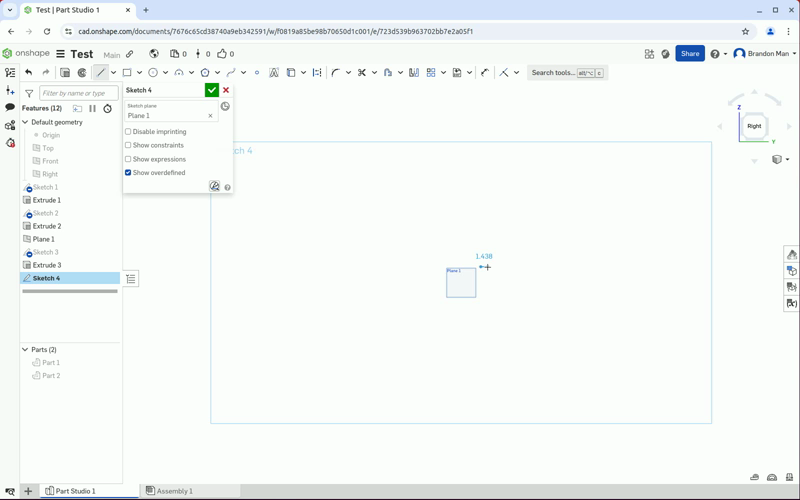
scroll(6)
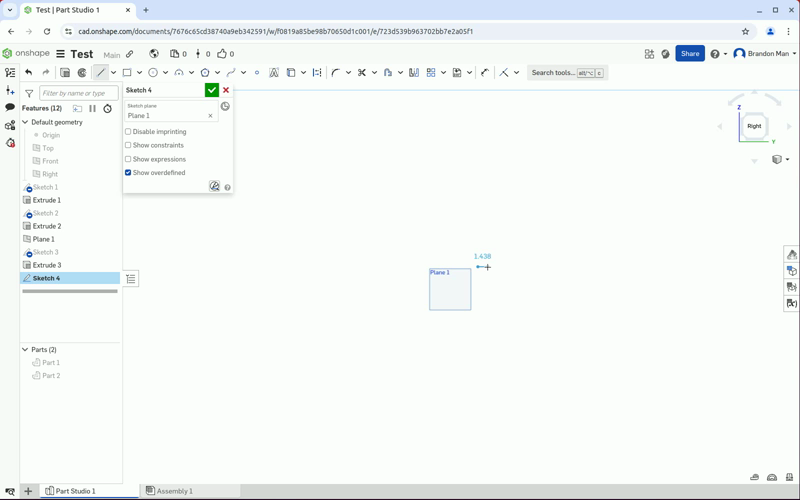
scroll(6)
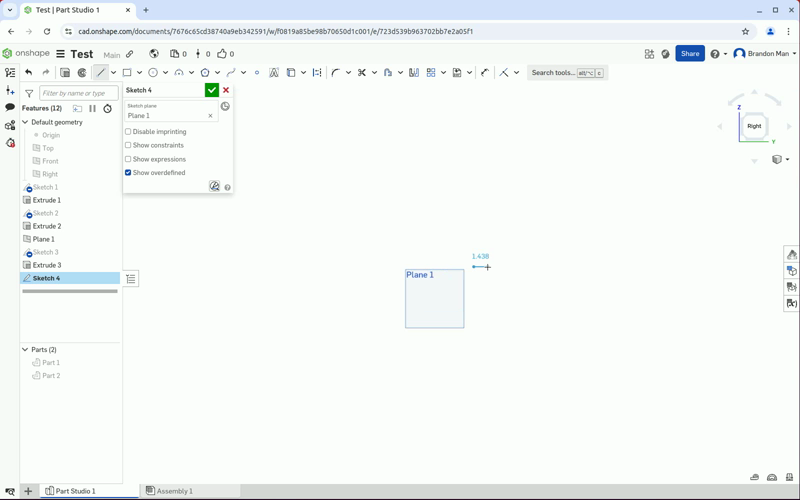
scroll(6)
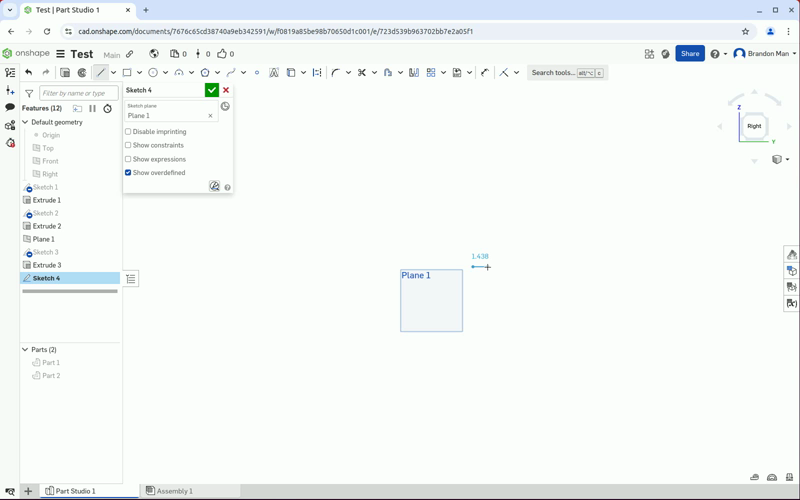
scroll(6)
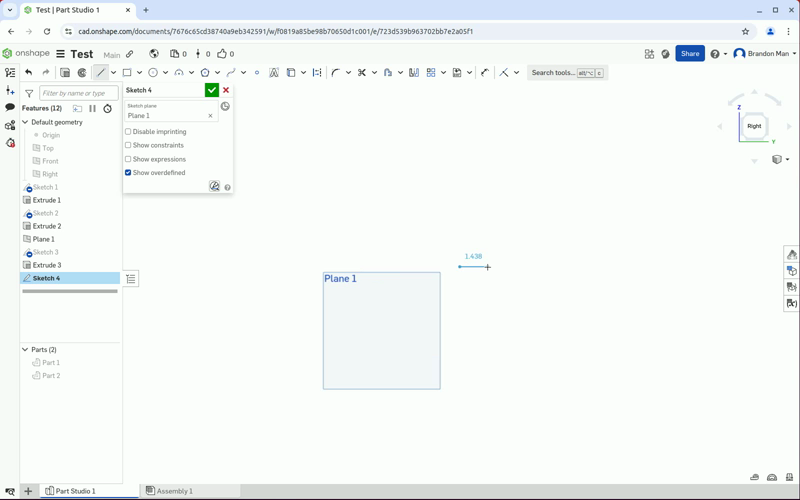
scroll(6)
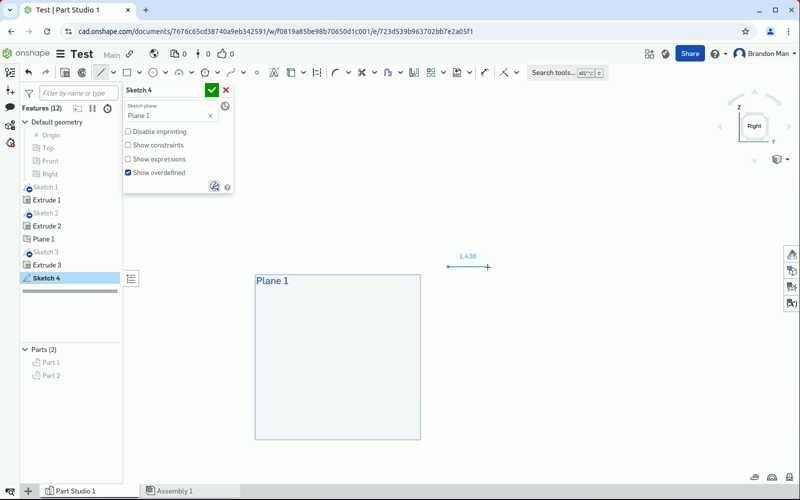
scroll(6)
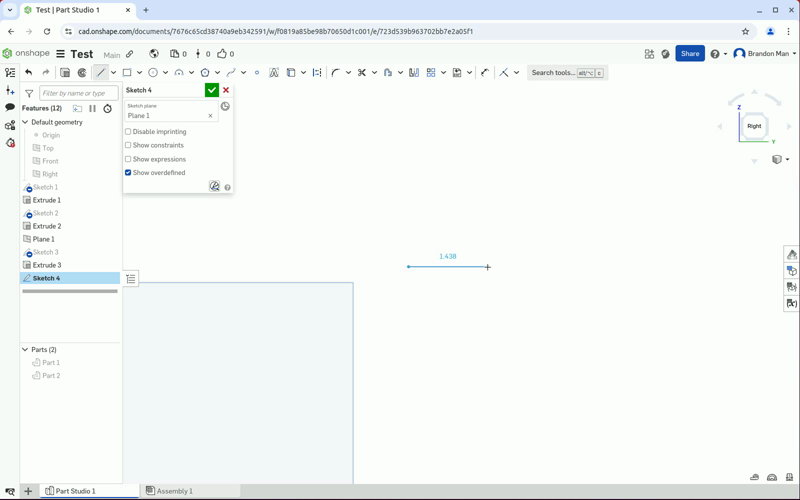
click(487, 266)
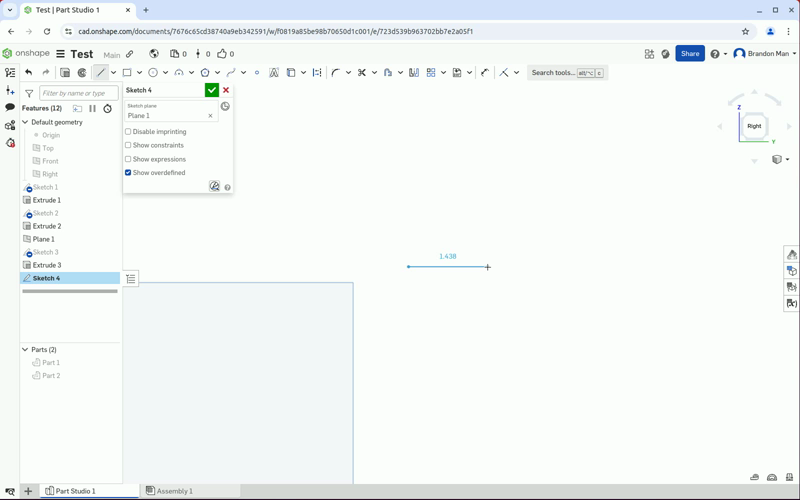
scroll(-6)
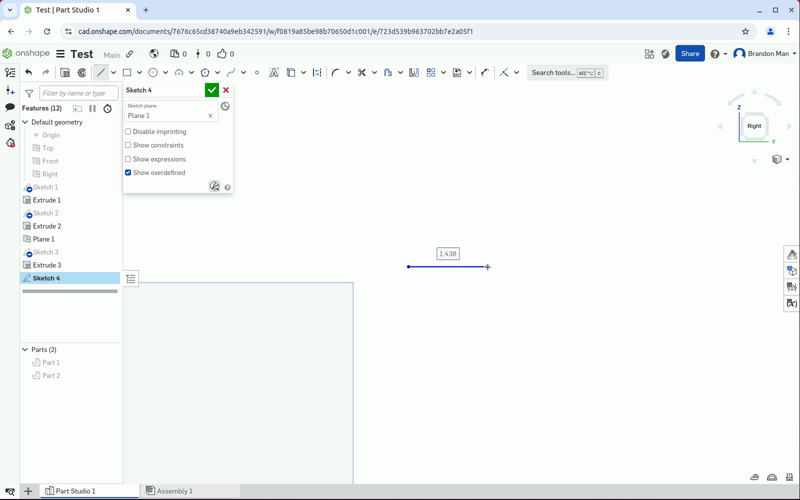
scroll(-6)
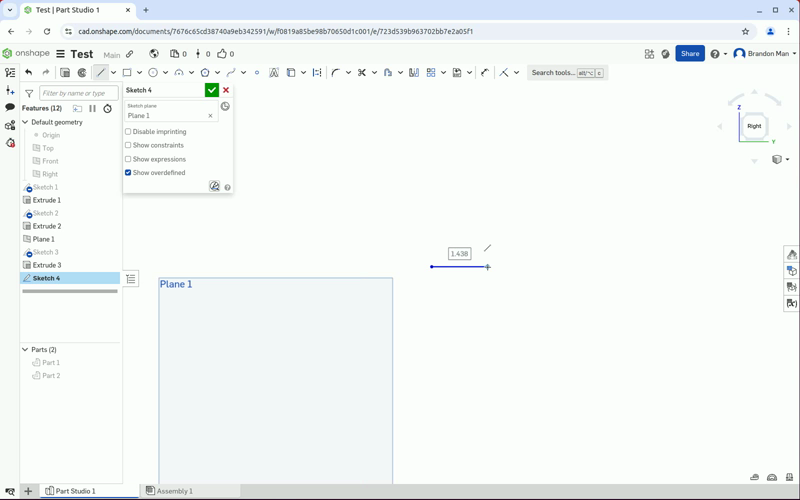
scroll(-6)
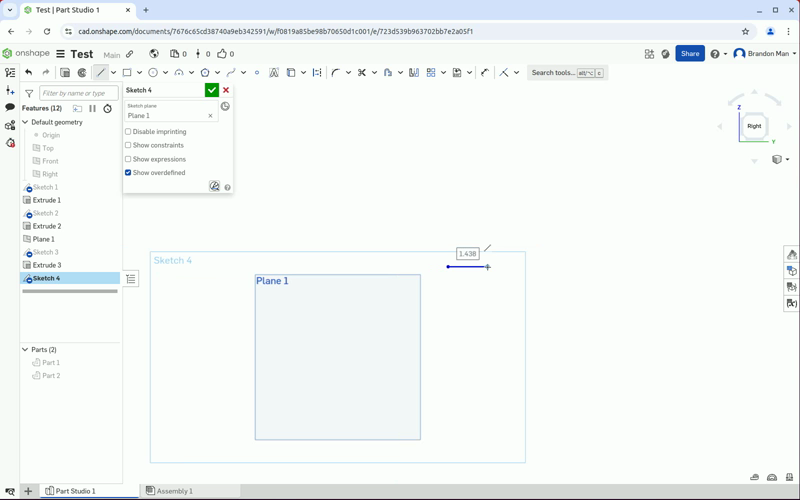
scroll(-6)
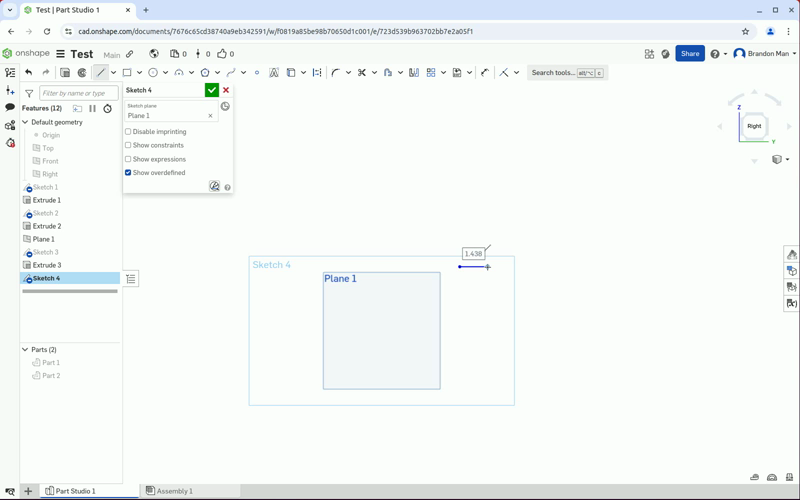
scroll(-6)
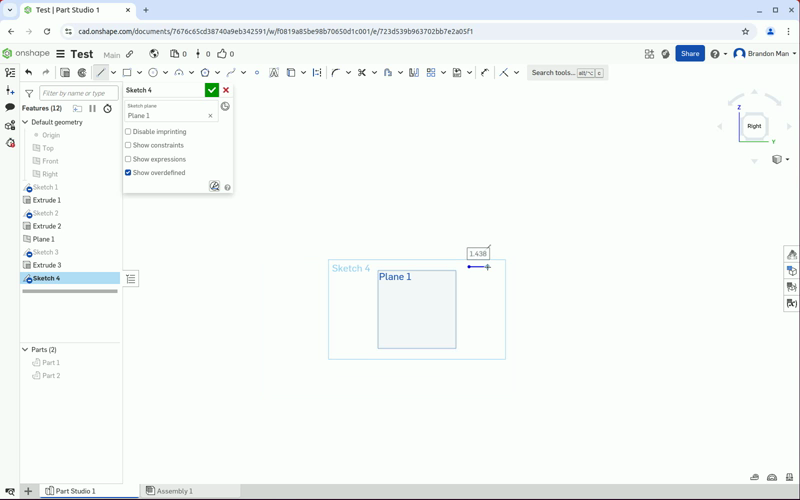
scroll(-6)
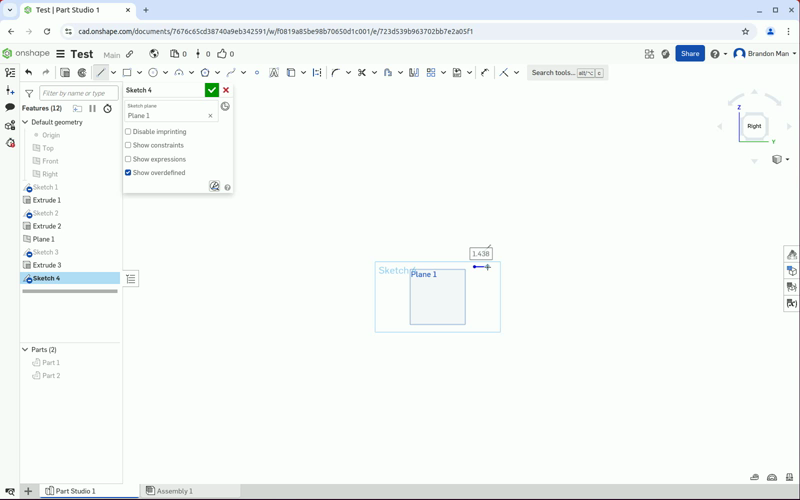
scroll(-6)
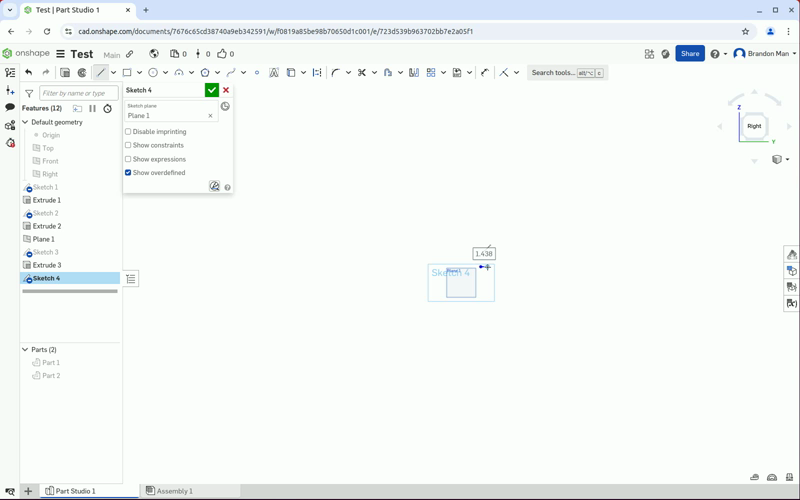
key_up(shift)
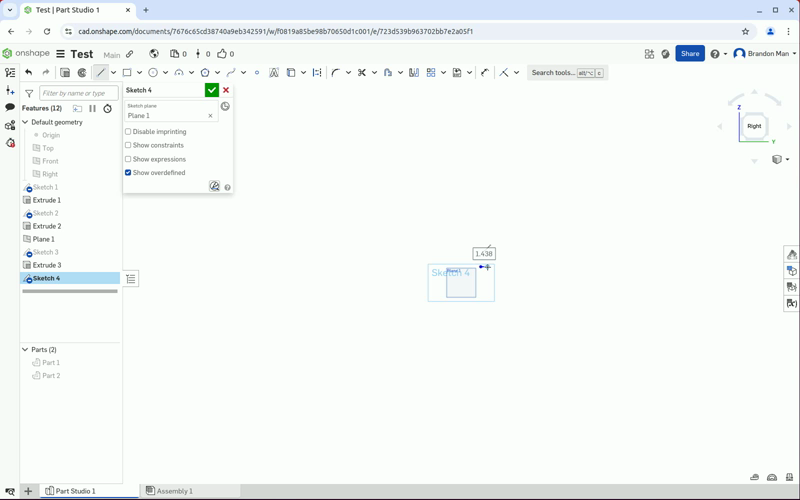
key_down(shift)
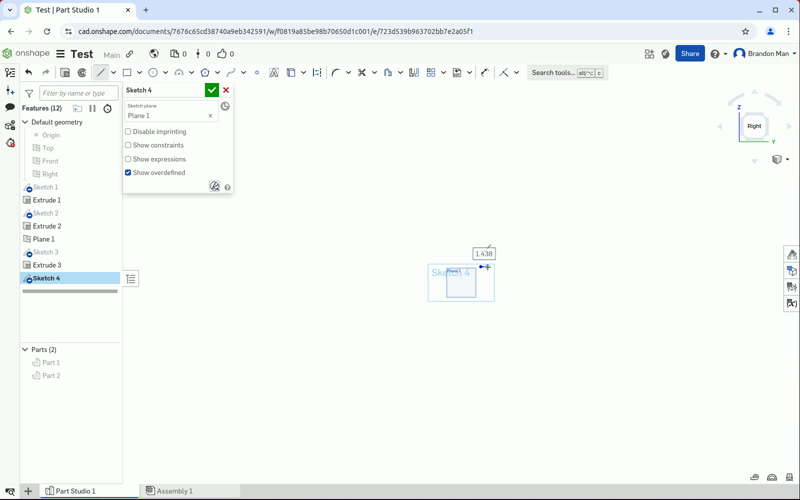
mouse_move(517, 266)
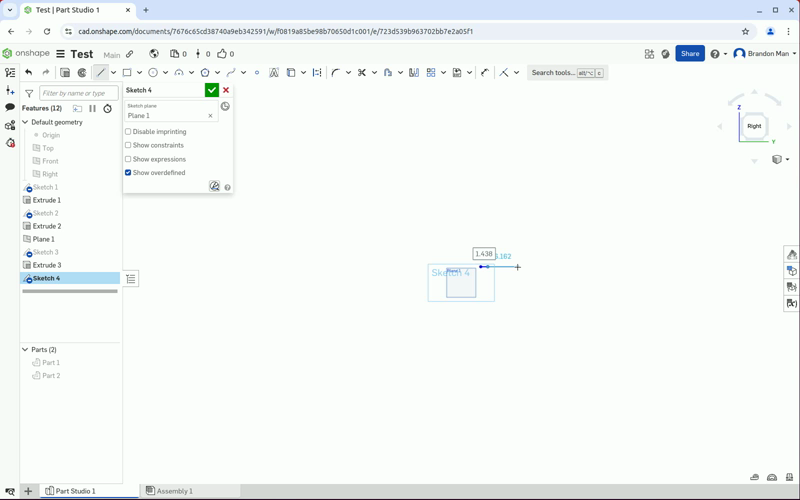
mouse_move(487, 209)
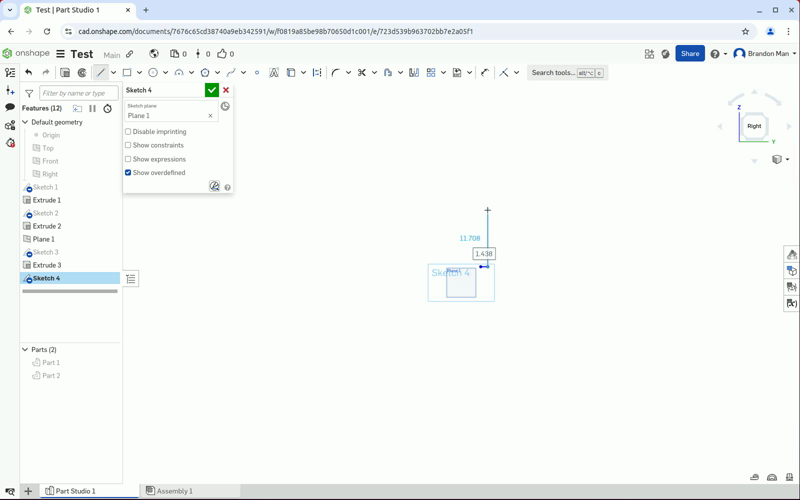
click(487, 209)
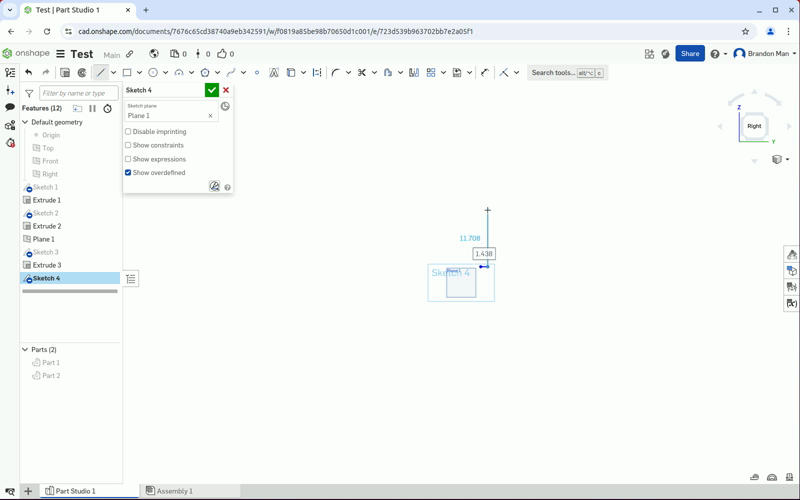
key_up(shift)
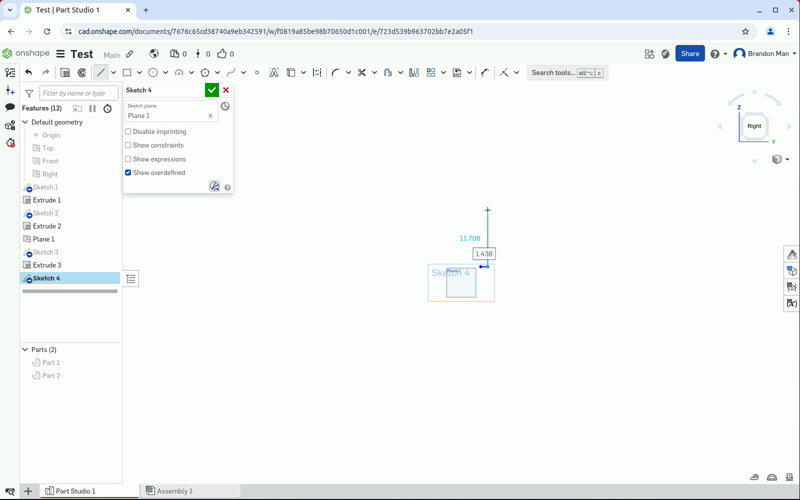
key_down(shift)
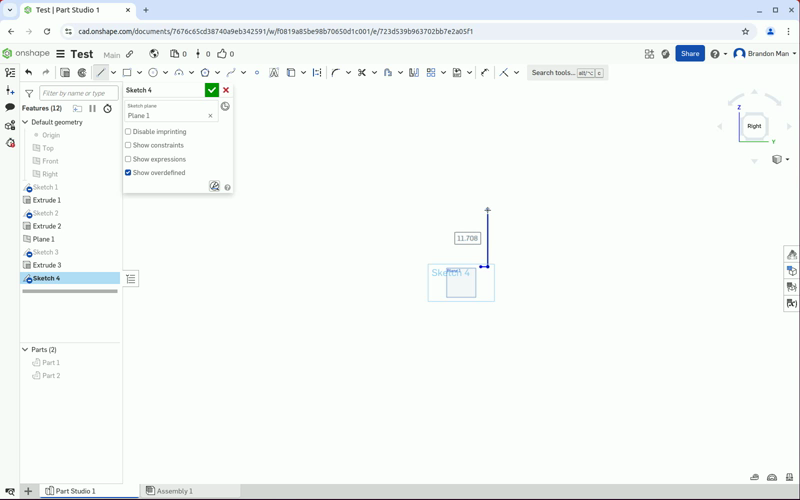
mouse_move(517, 209)
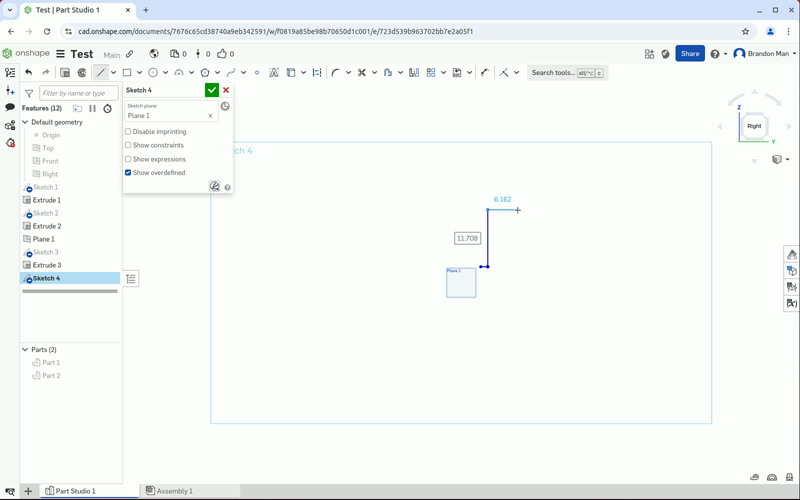
mouse_move(480, 209)
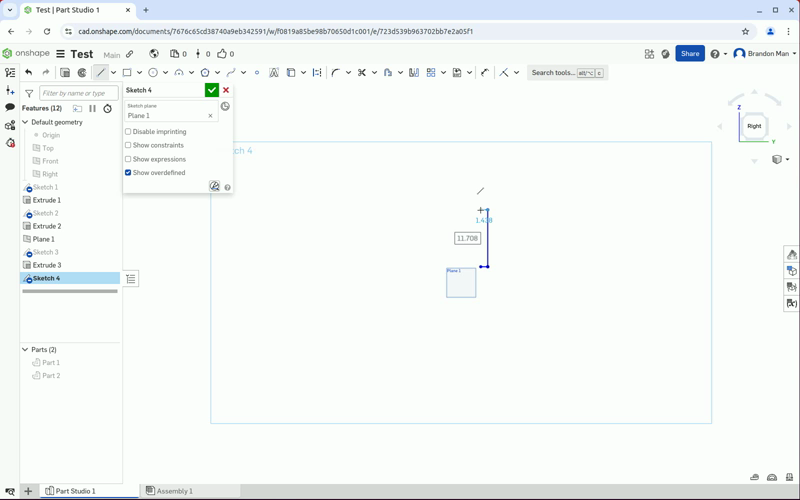
scroll(6)
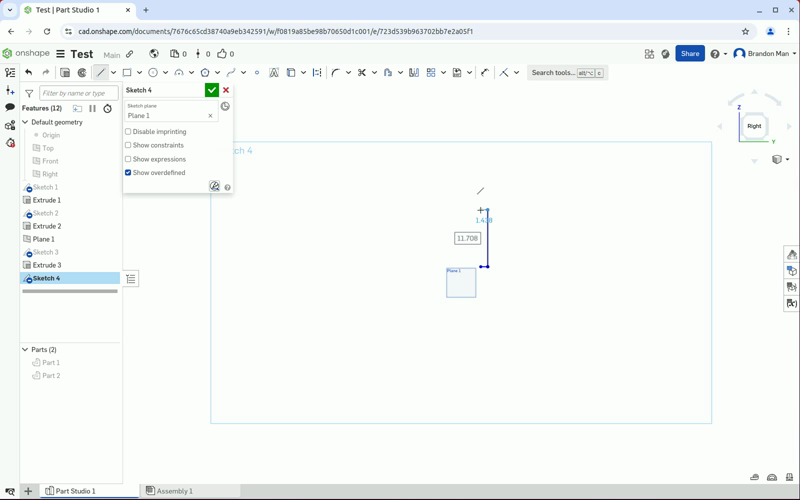
scroll(6)
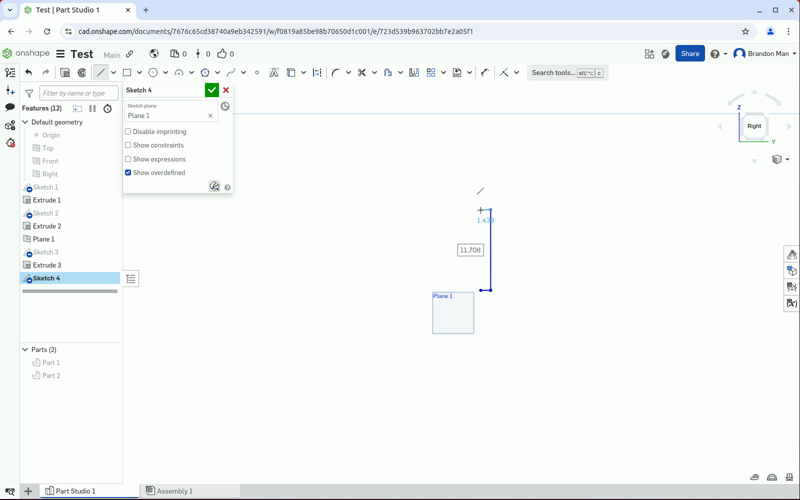
scroll(6)
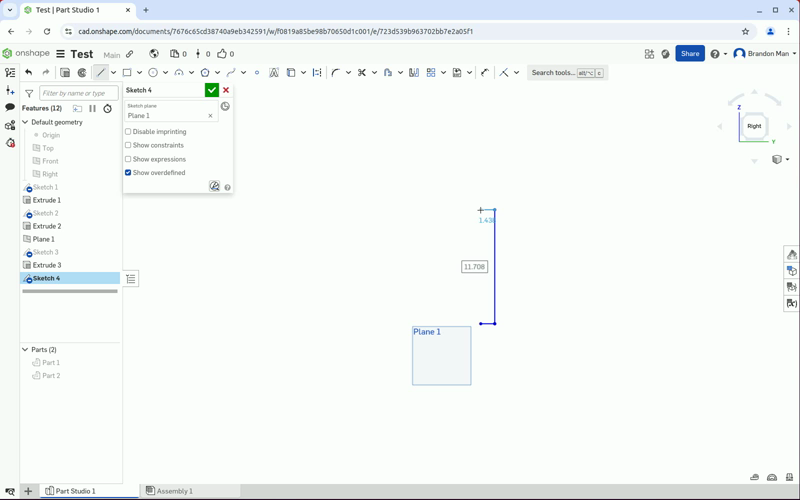
scroll(6)
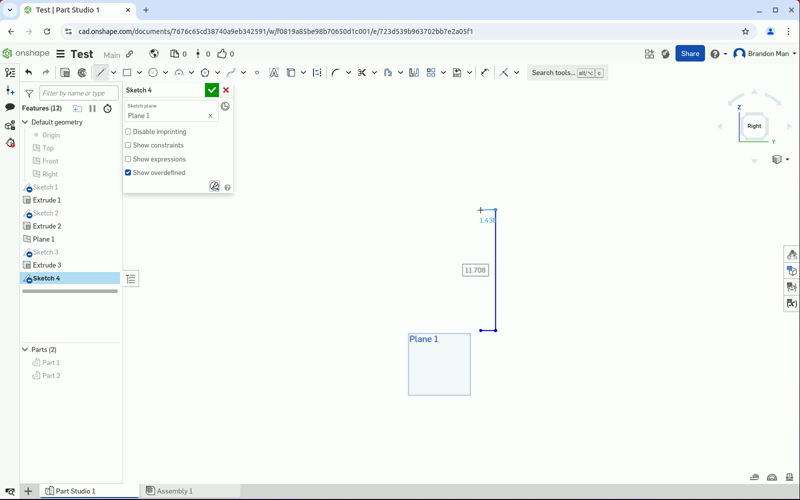
scroll(6)
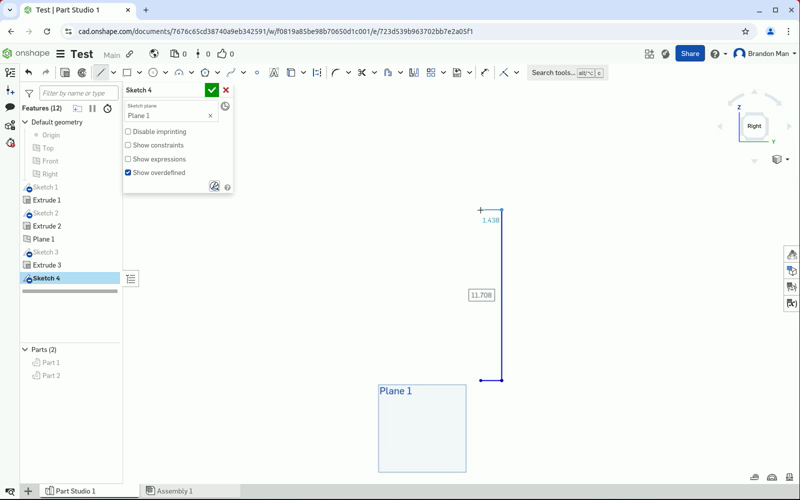
scroll(6)
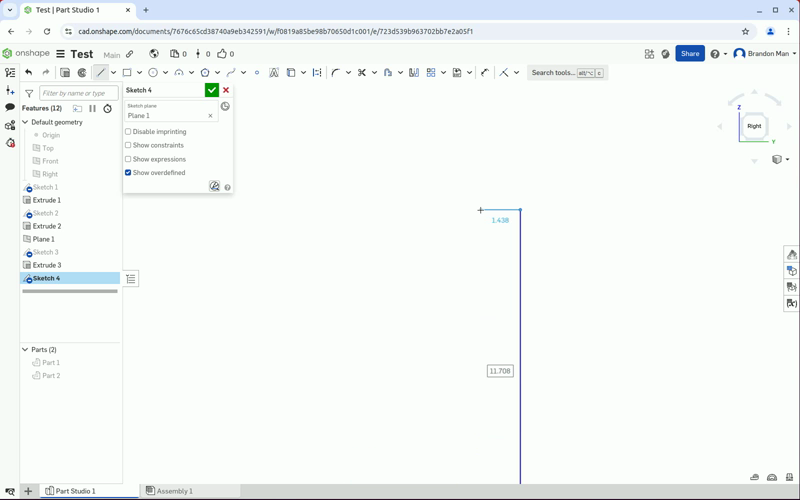
scroll(6)
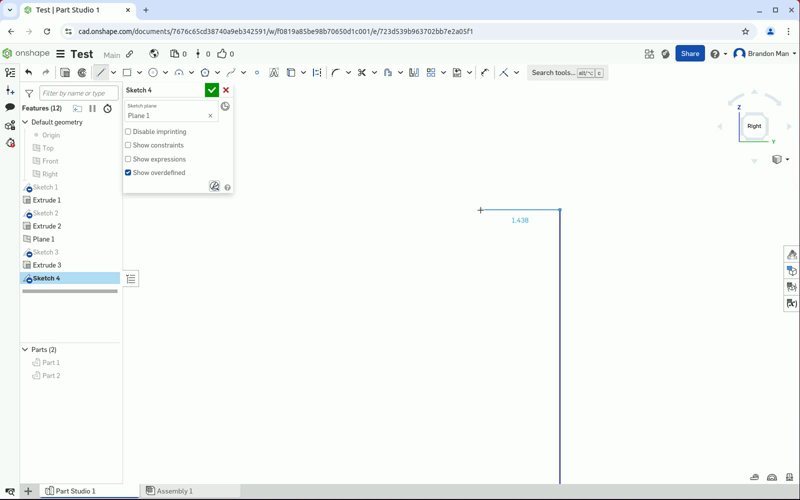
click(480, 209)
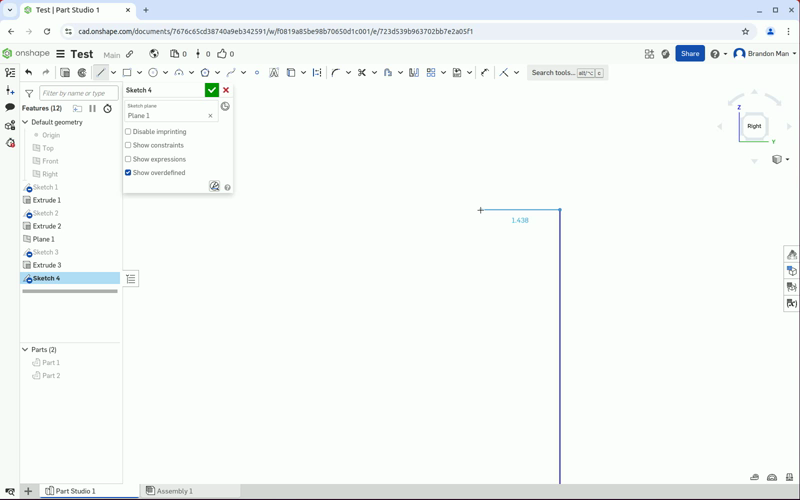
scroll(-6)
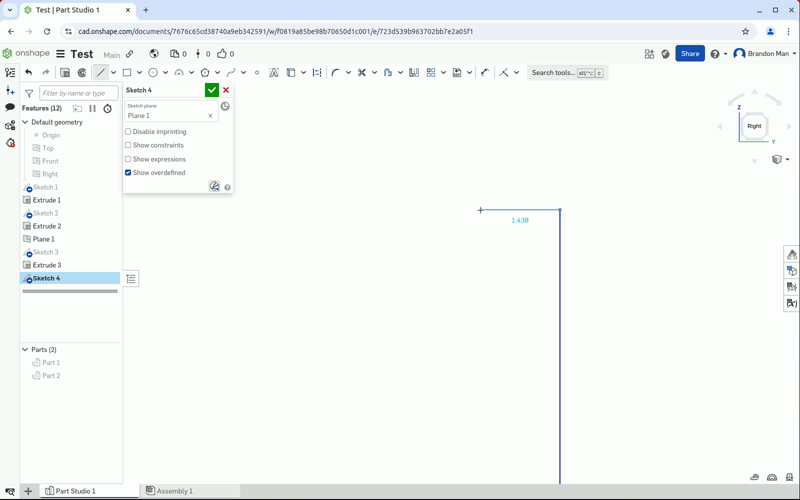
scroll(-6)
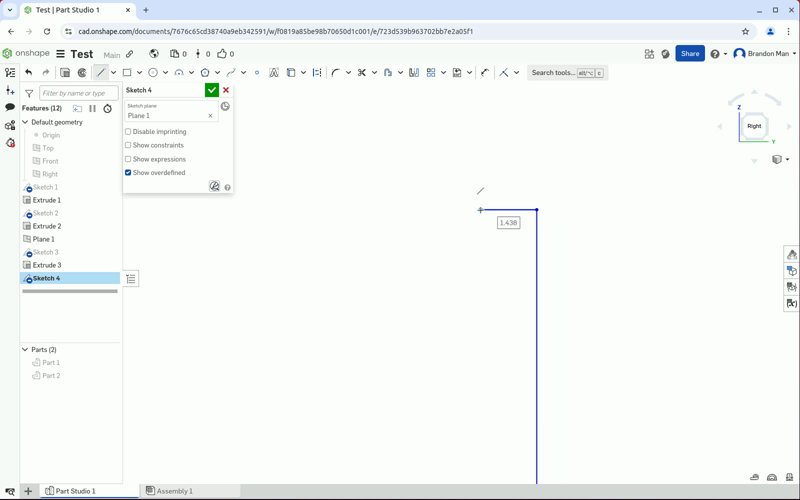
scroll(-6)
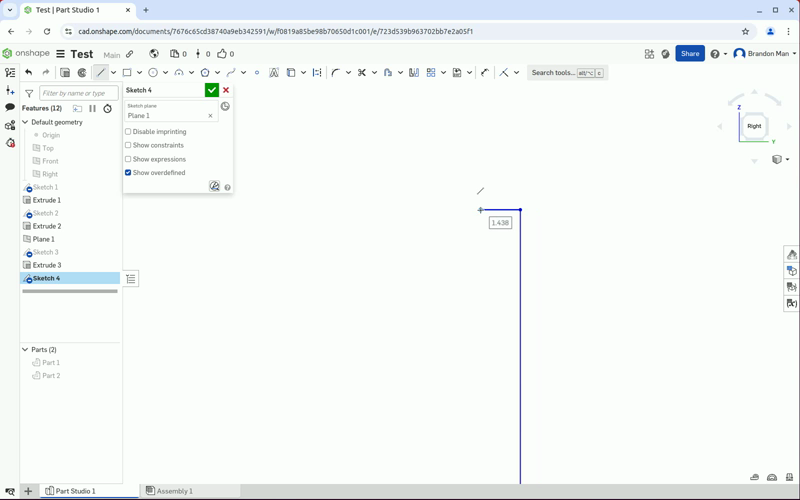
scroll(-6)
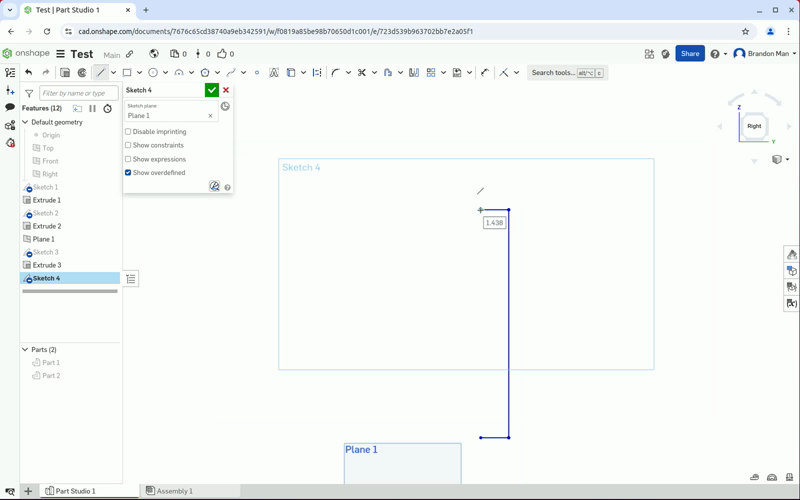
scroll(-6)
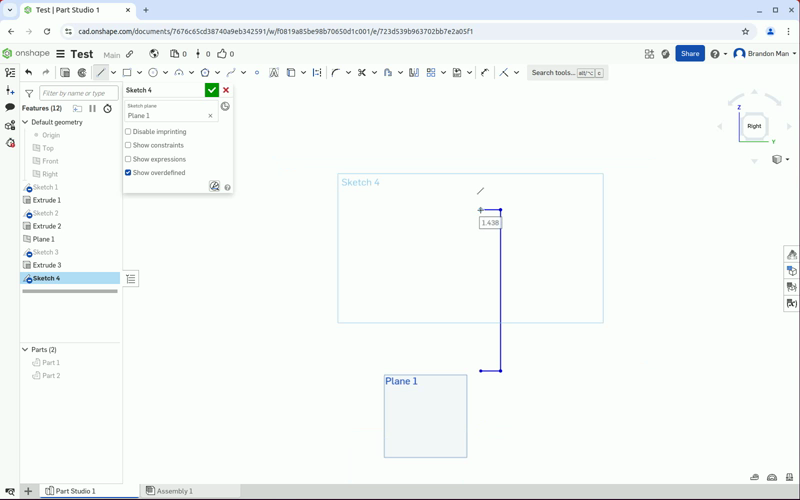
scroll(-6)
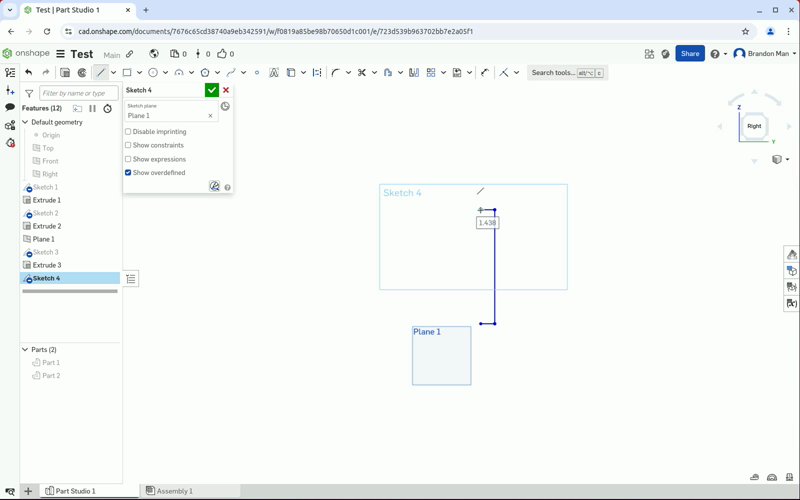
scroll(-6)
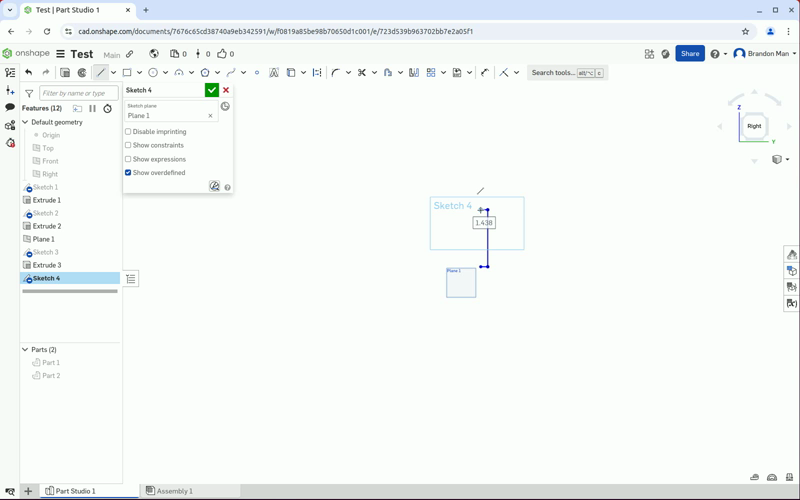
key_up(shift)
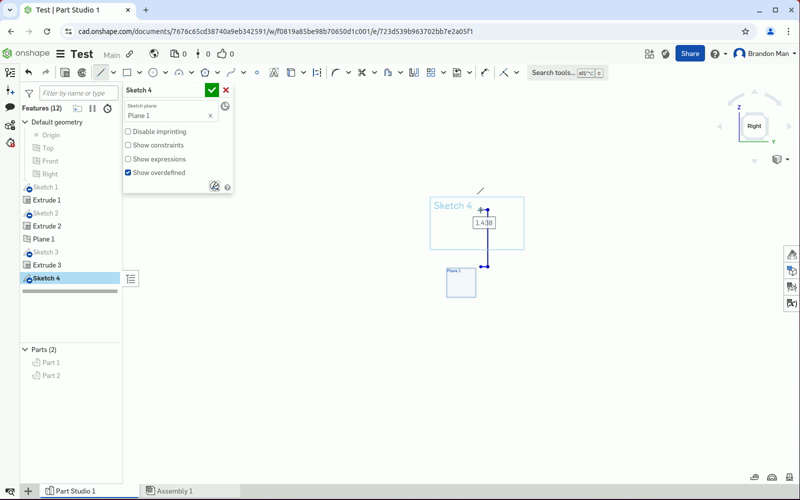
mouse_move(510, 209)
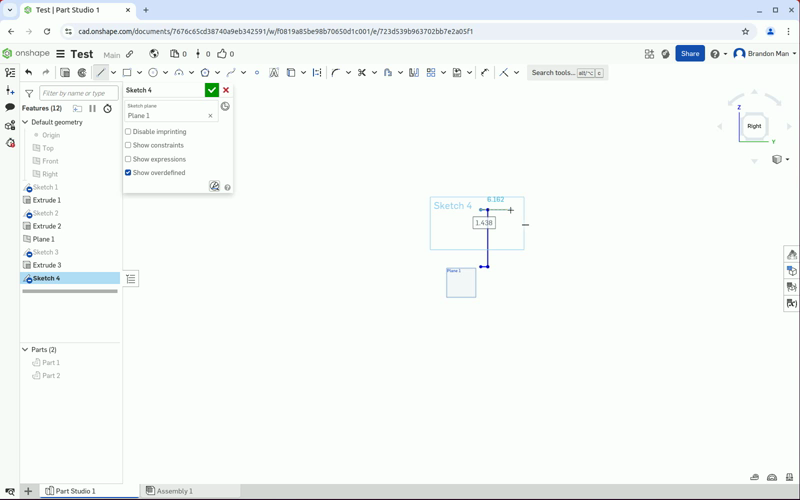
key_down(shift)
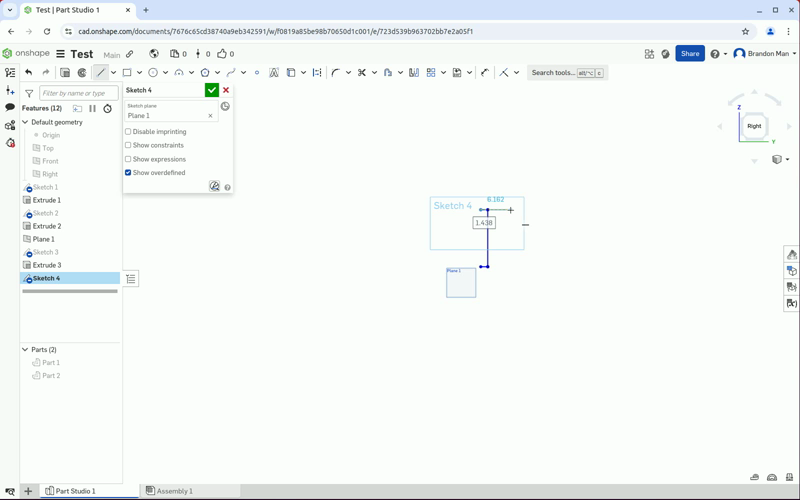
mouse_move(480, 266)
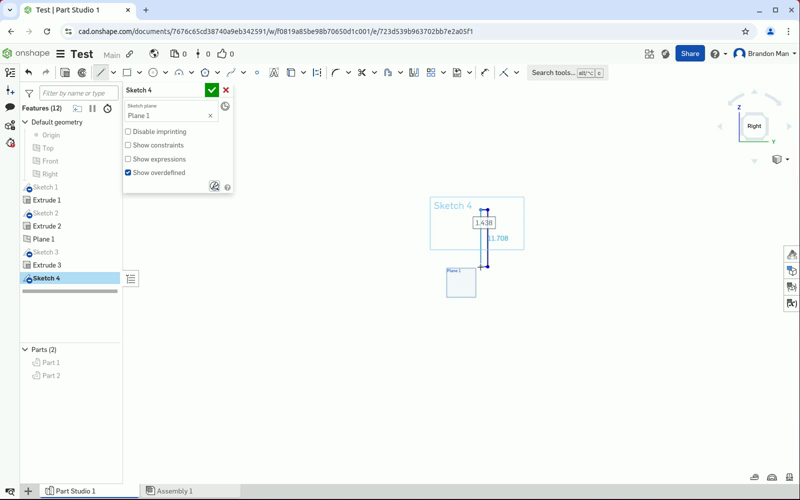
key_up(shift)
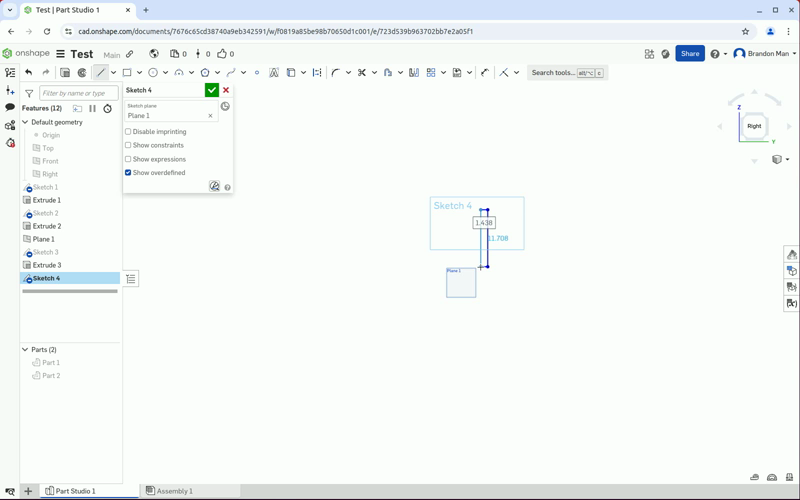
click(480, 266)
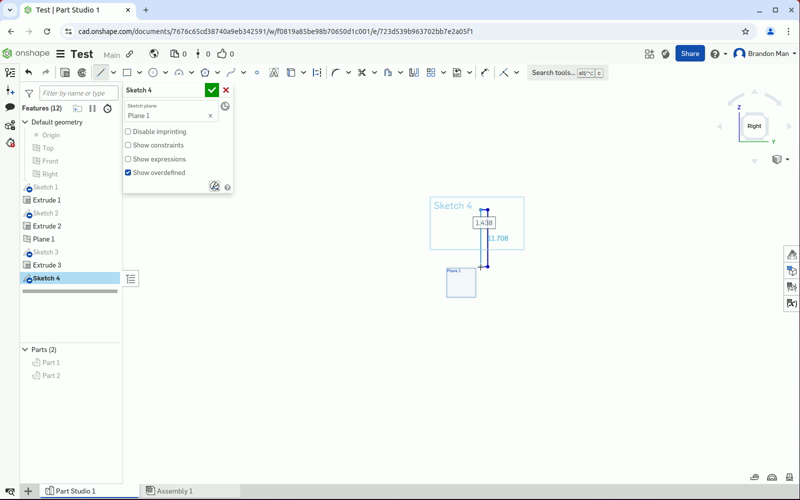
key(esc)
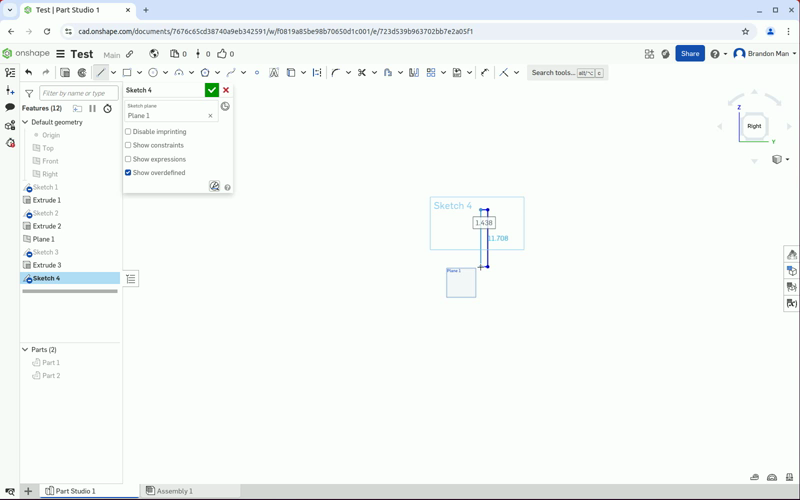
mouse_move(483, 236)
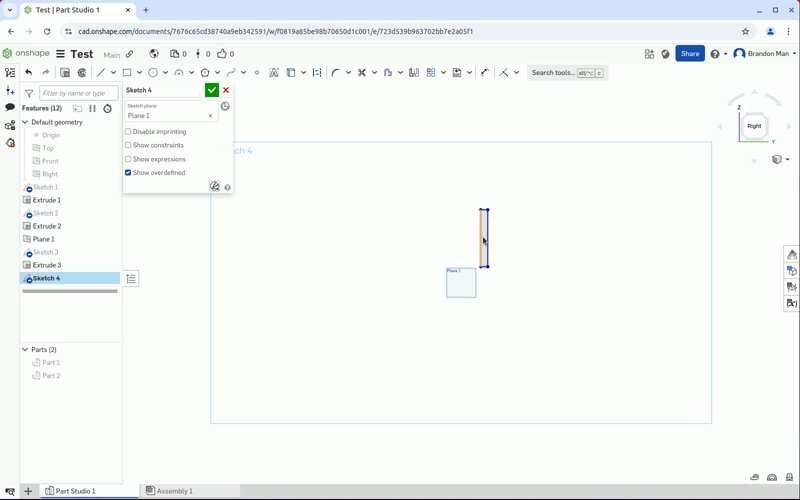
scroll(6)
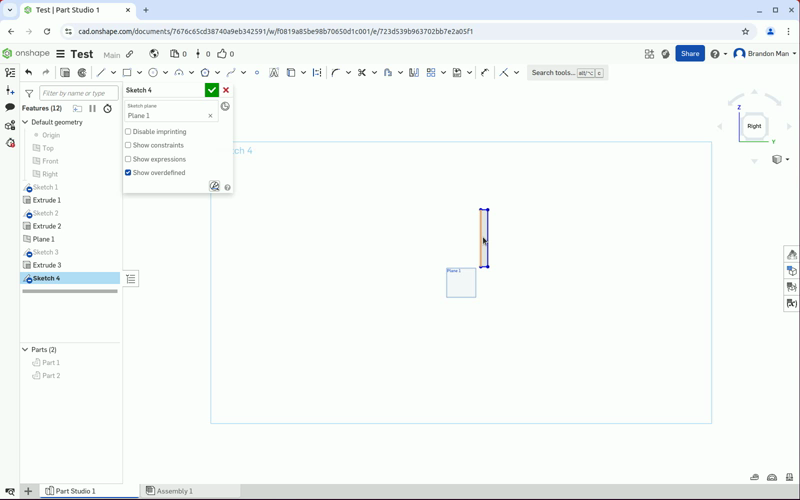
scroll(6)
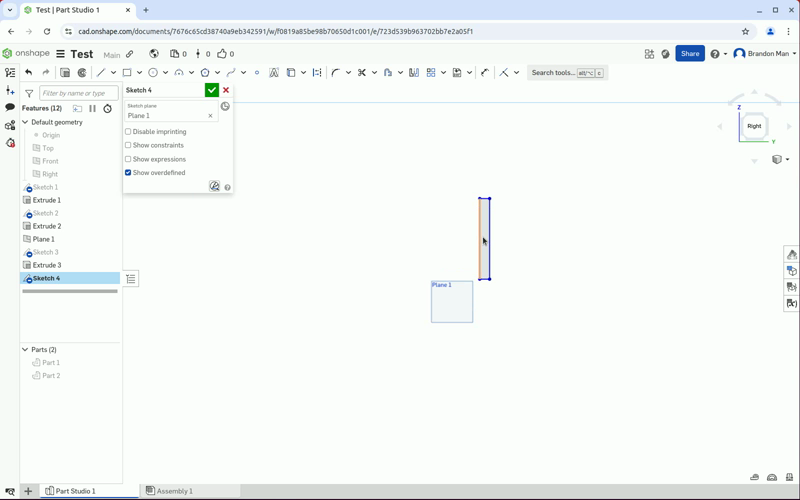
scroll(6)
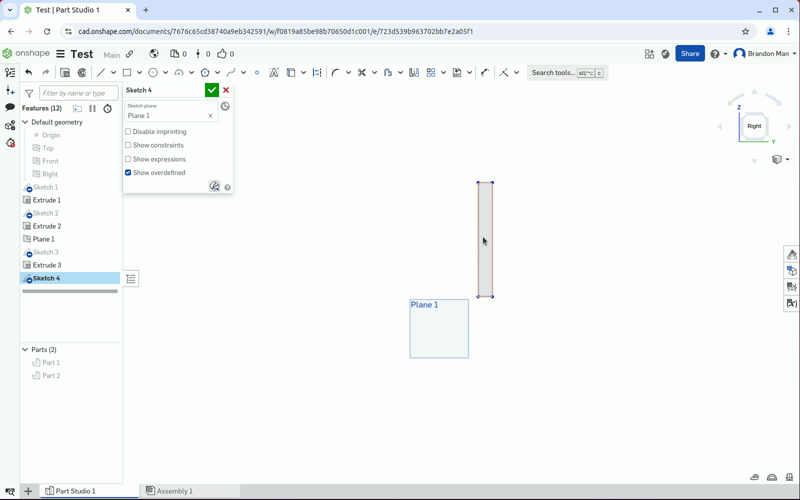
scroll(6)
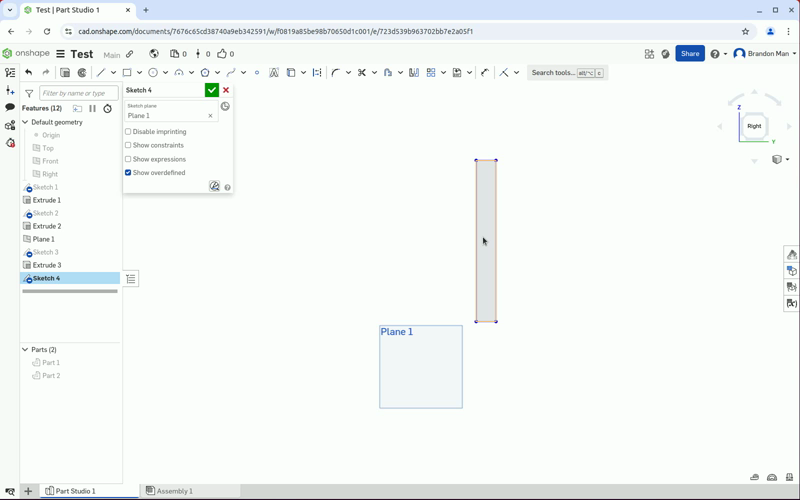
scroll(6)
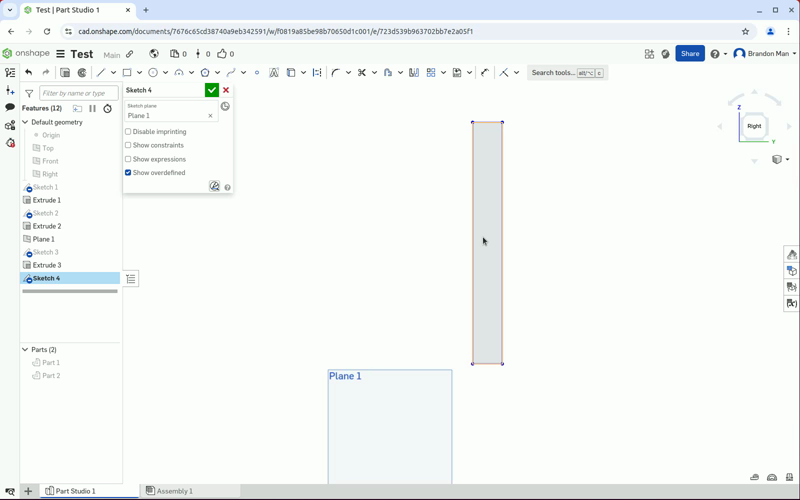
scroll(6)
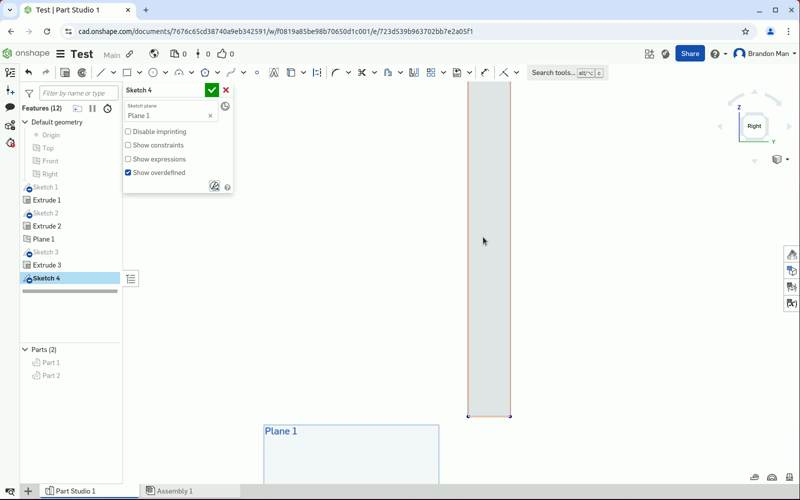
scroll(6)
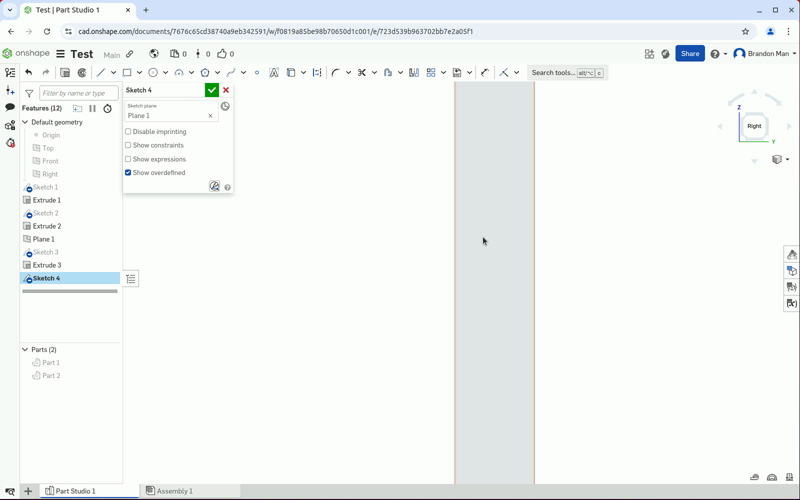
click(483, 236)
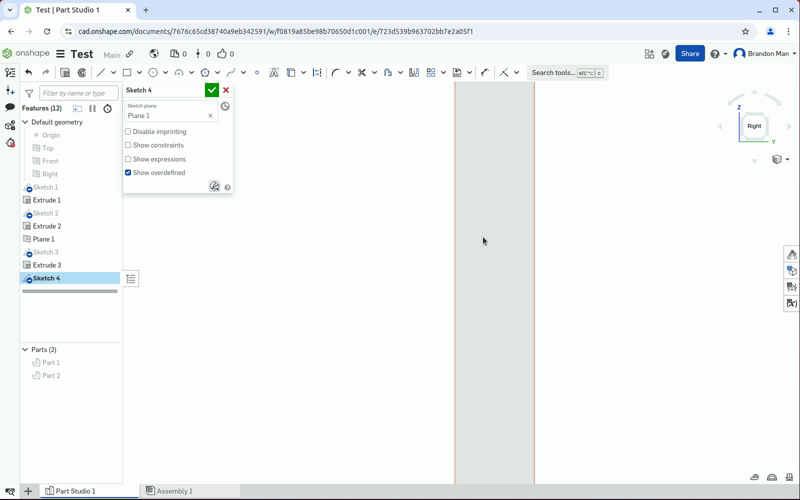
scroll(-6)
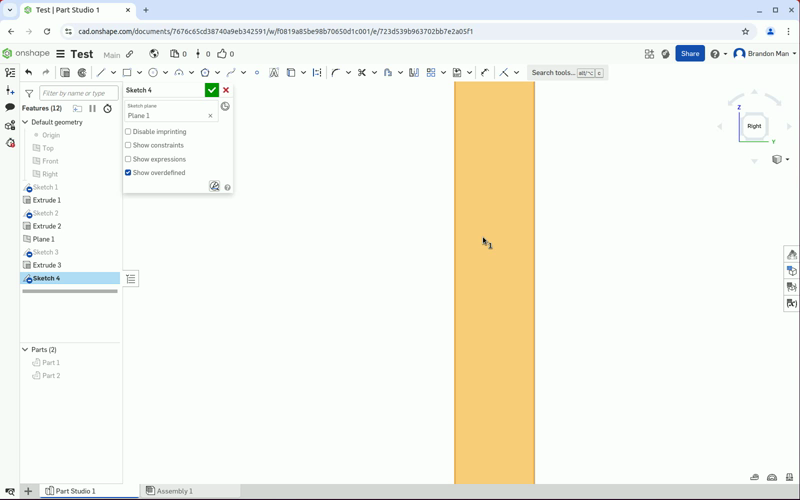
scroll(-6)
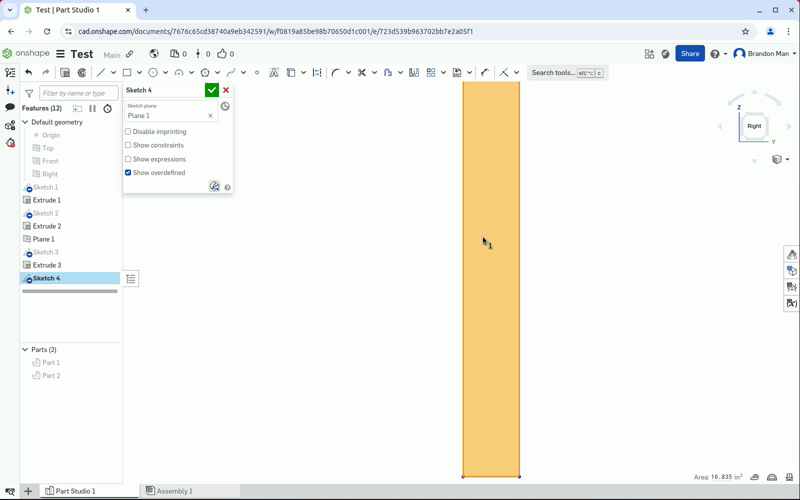
scroll(-6)
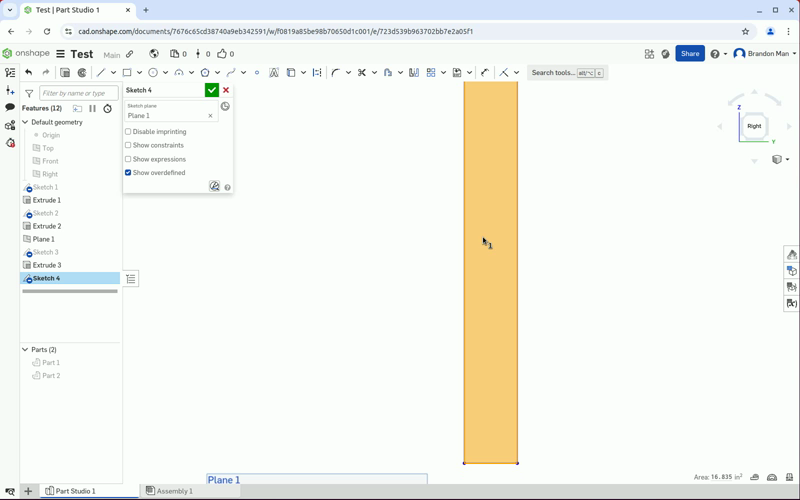
scroll(-6)
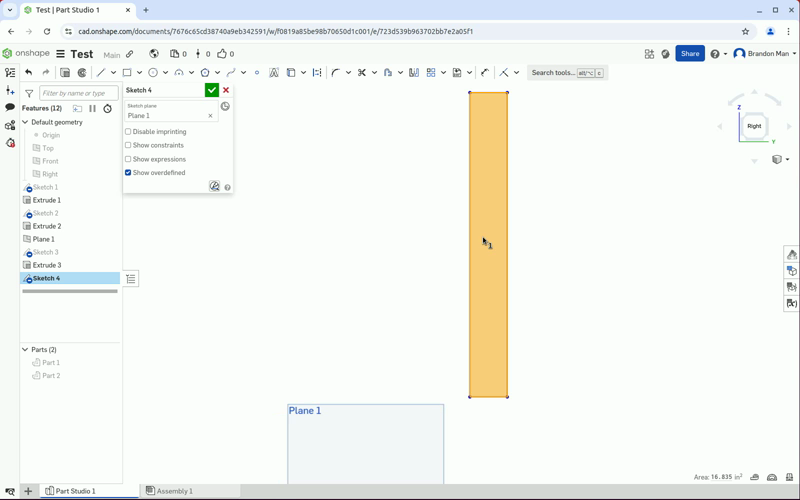
scroll(-6)
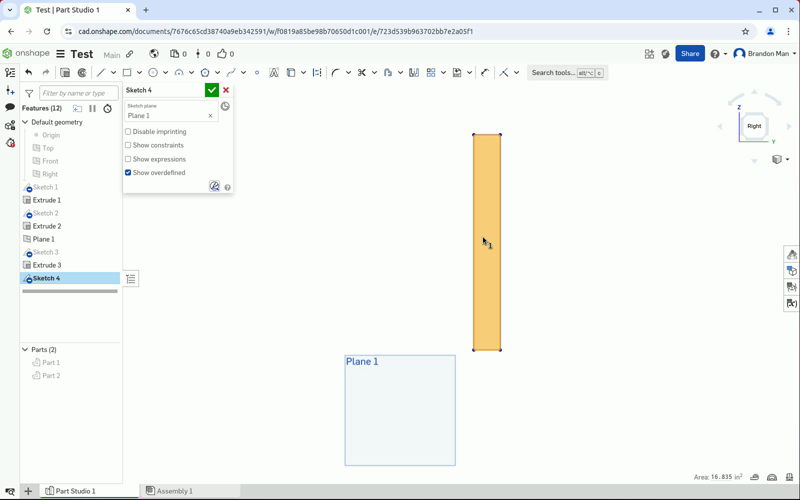
scroll(-6)
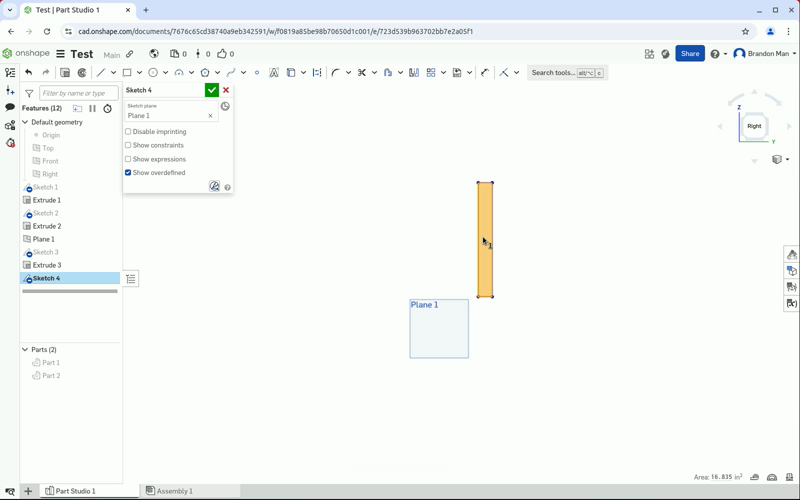
scroll(-6)
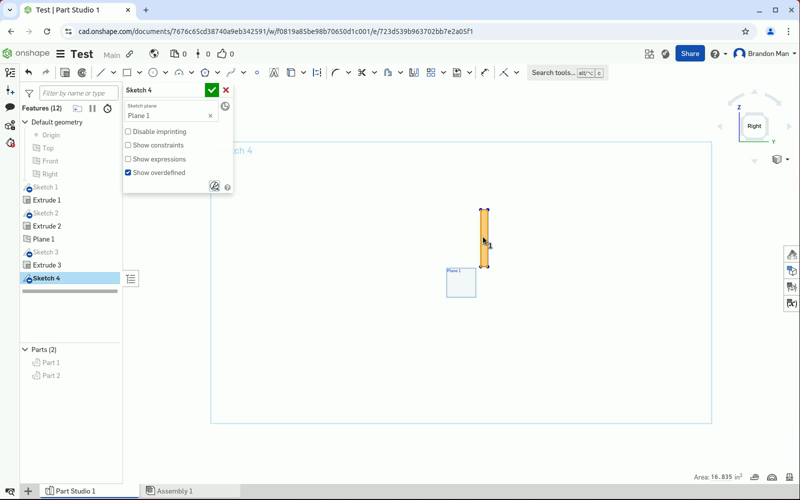
mouse_move(73, 352)
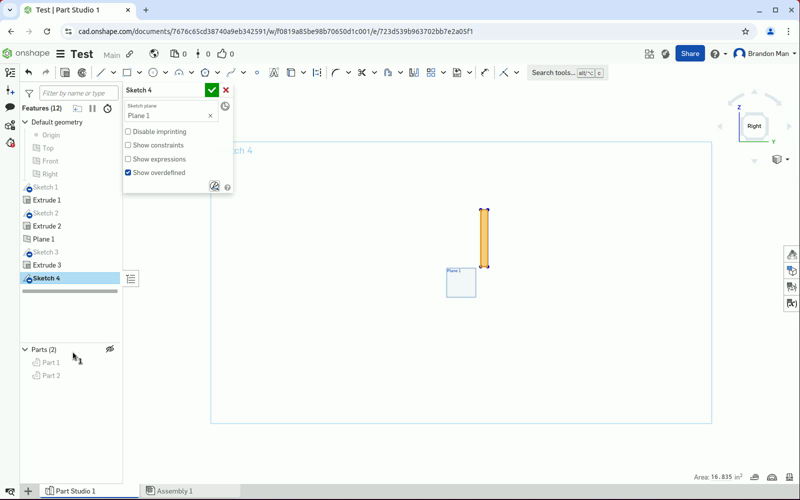
key(shift+y)
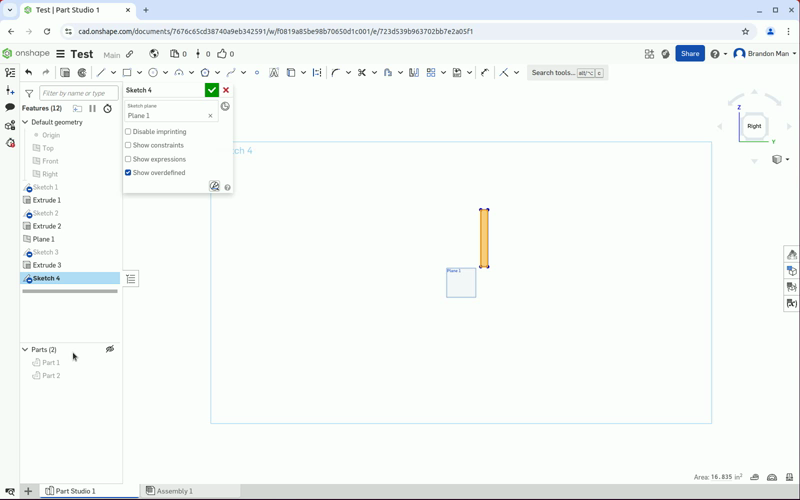
key(shift+e)
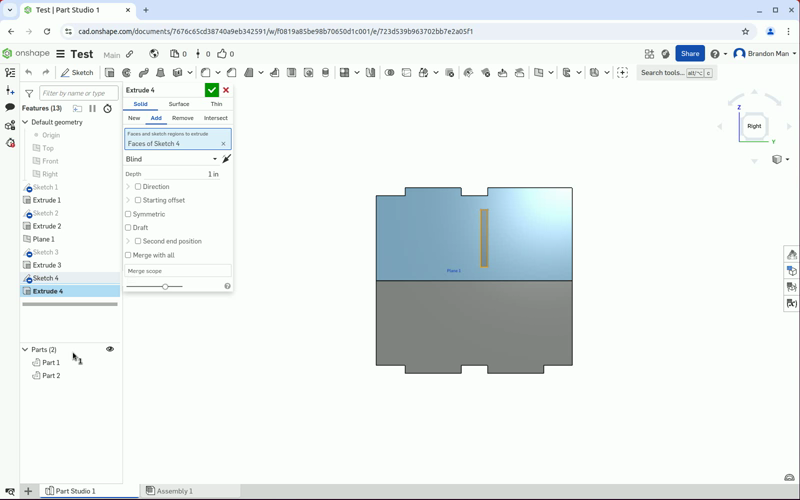
mouse_move(143, 106)
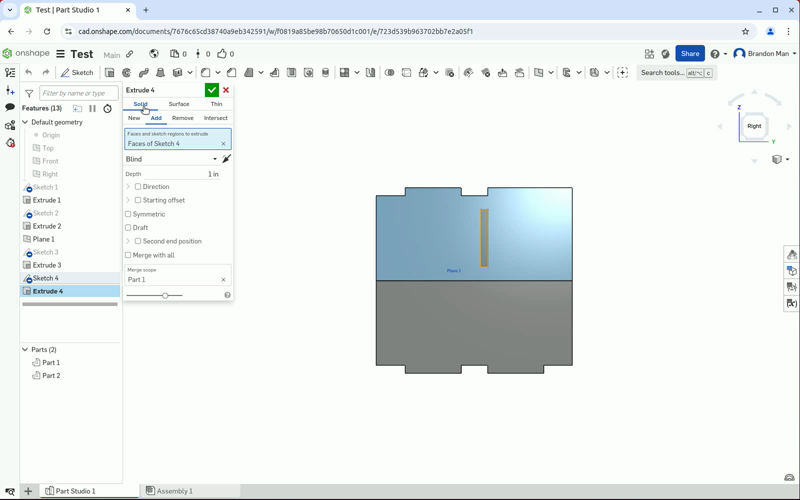
click(143, 106)
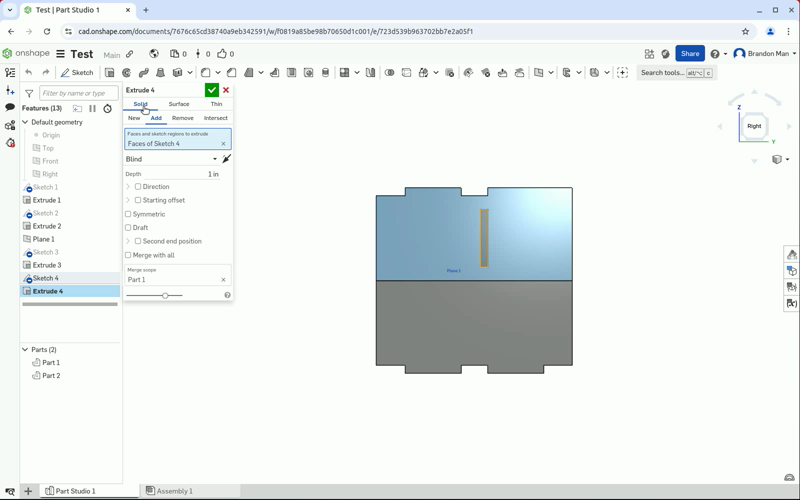
mouse_move(186, 120)
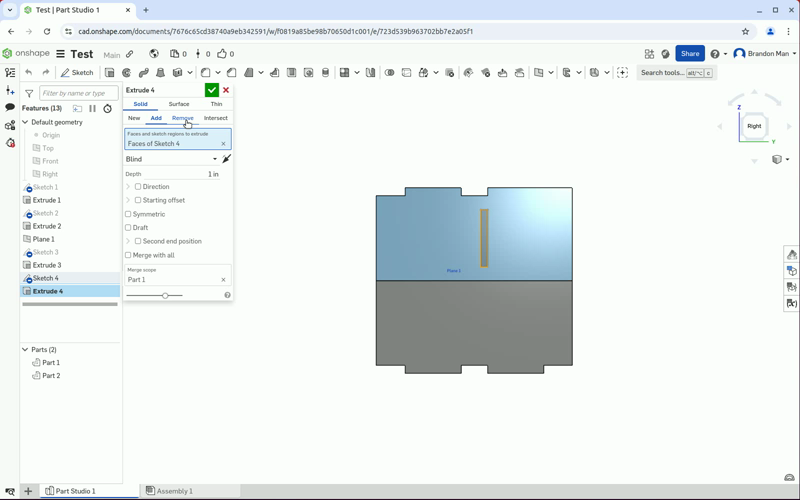
click(186, 120)
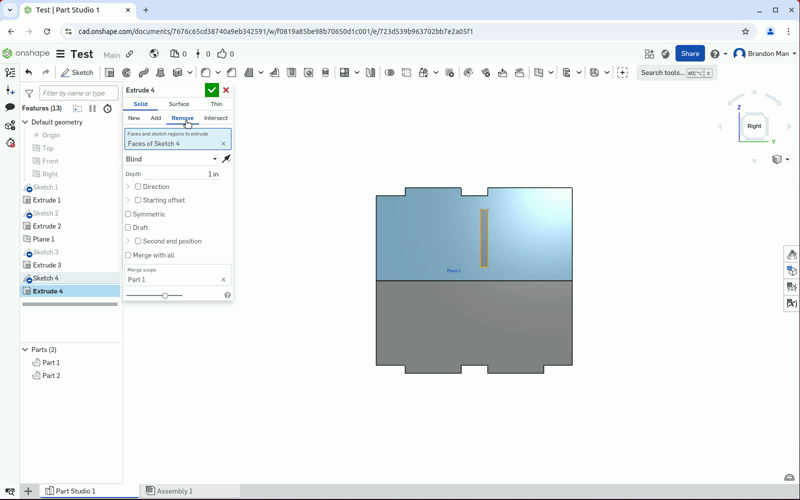
key(tab, 4)
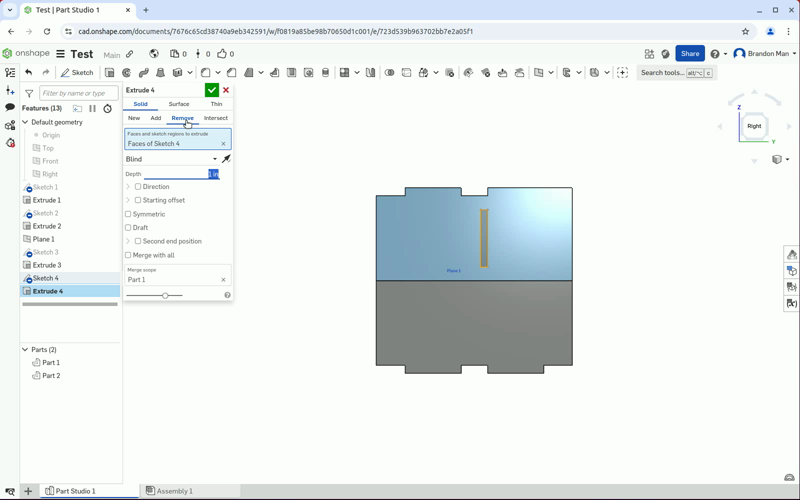
text(11.554)
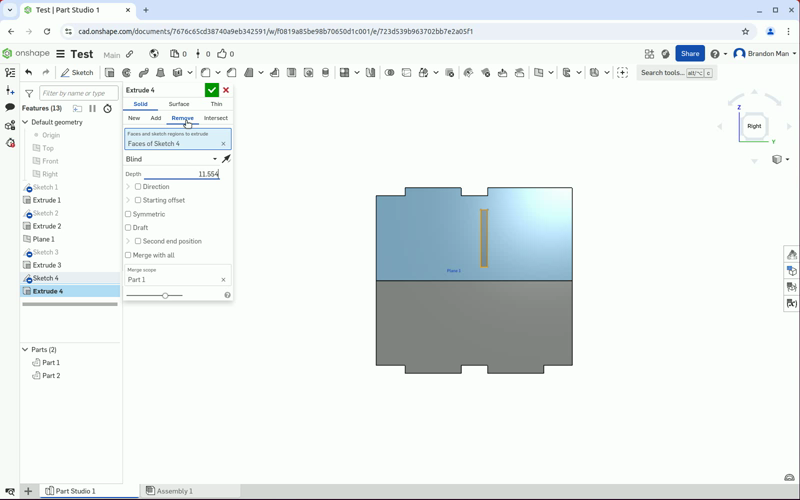
key(tab, 6)
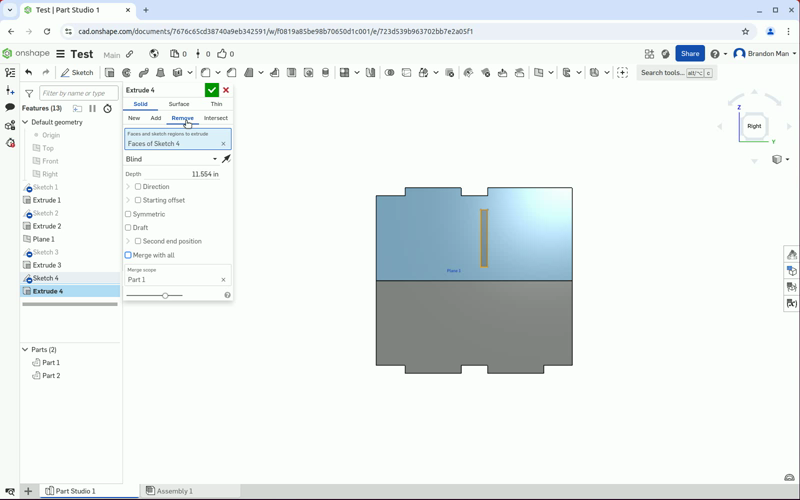
key(space)
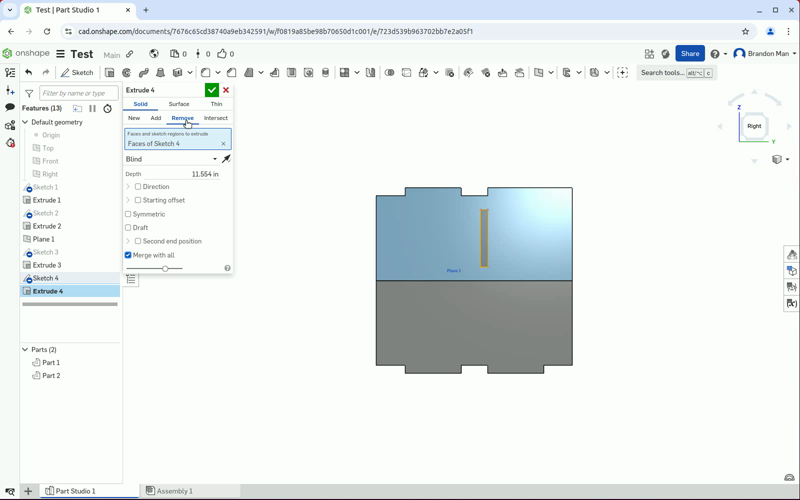
key(enter)
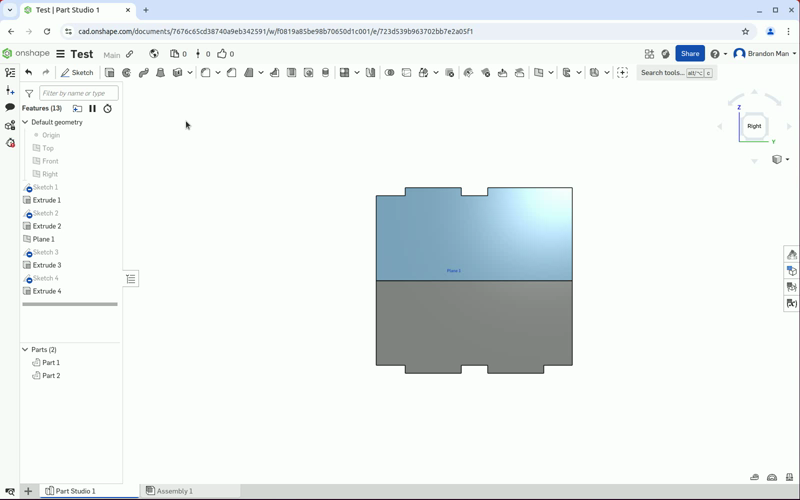
key(shift+h)
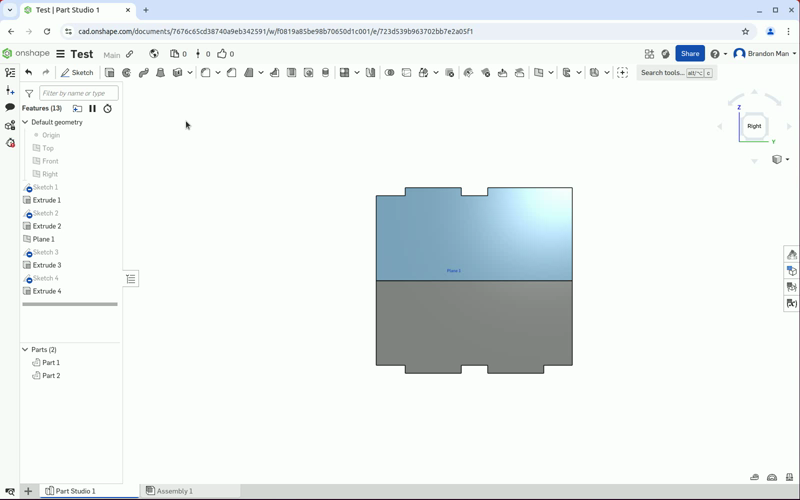
key(shift+h)
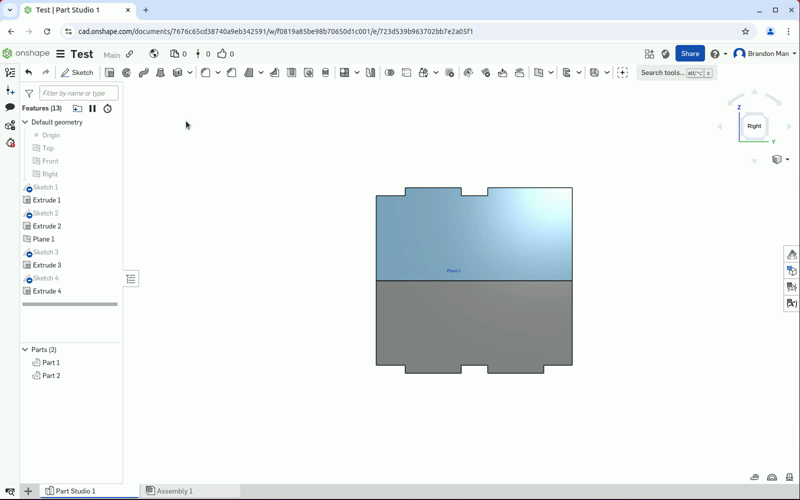
mouse_move(73, 189)
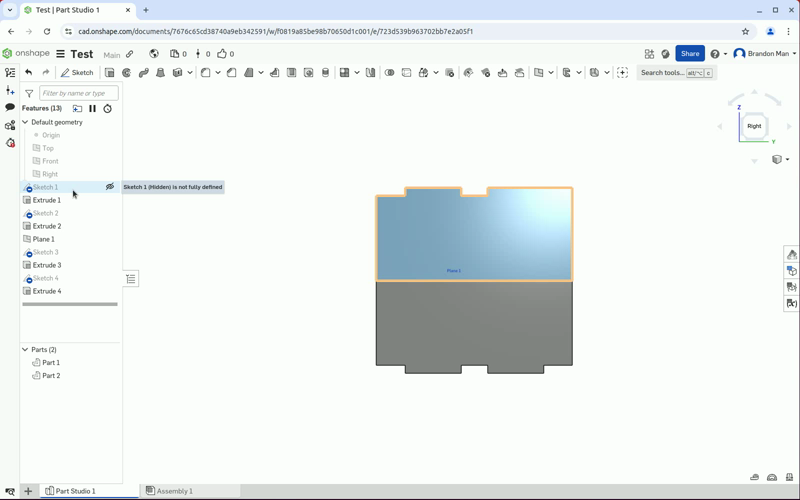
click(73, 189)
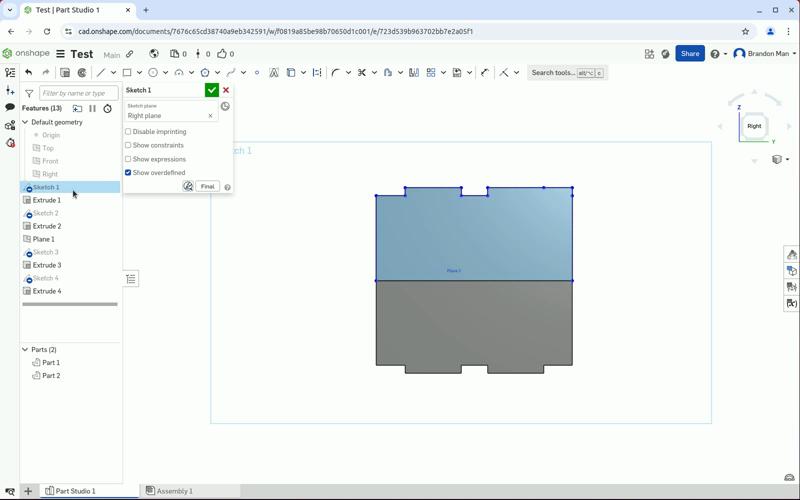
mouse_move(229, 92)
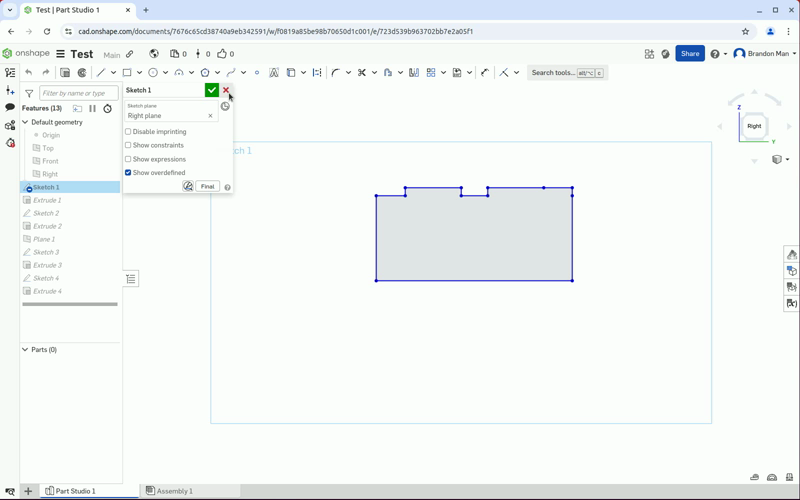
click(229, 92)
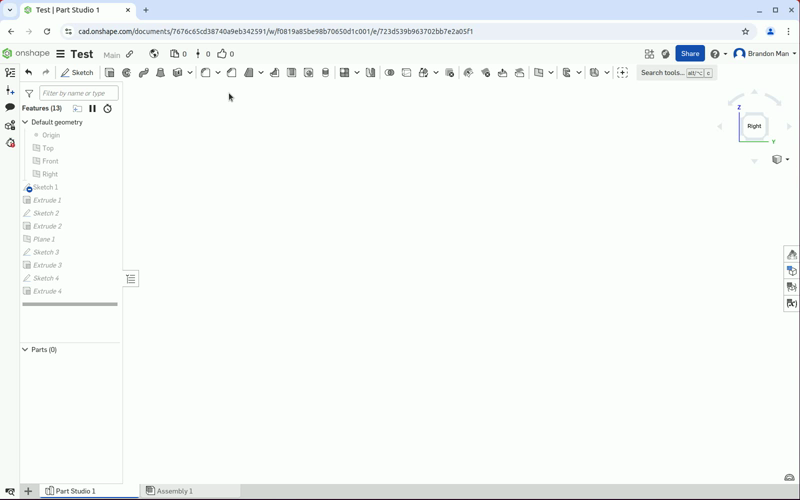
key(shift+s)
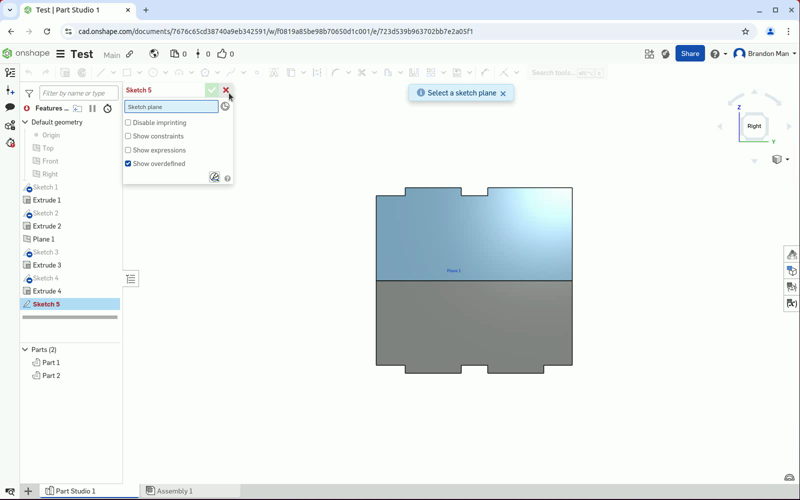
mouse_move(73, 241)
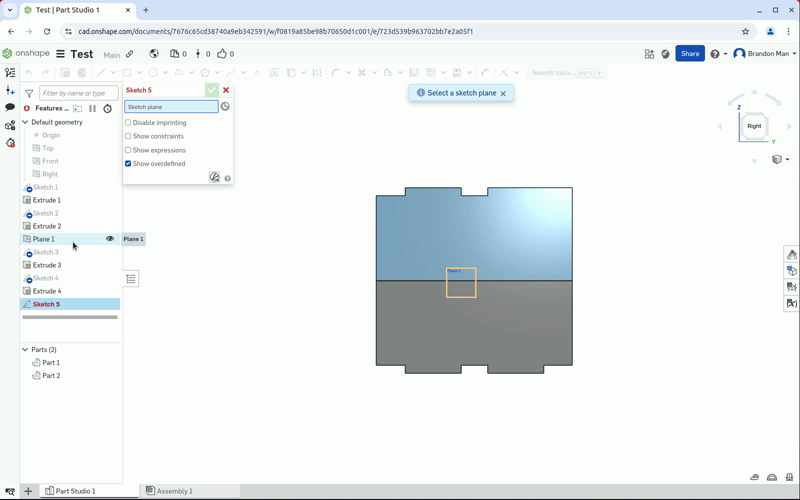
click(73, 241)
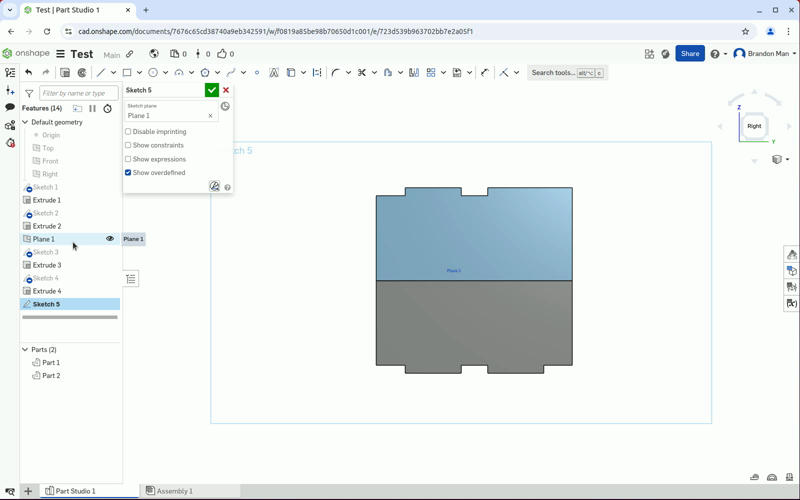
mouse_move(73, 352)
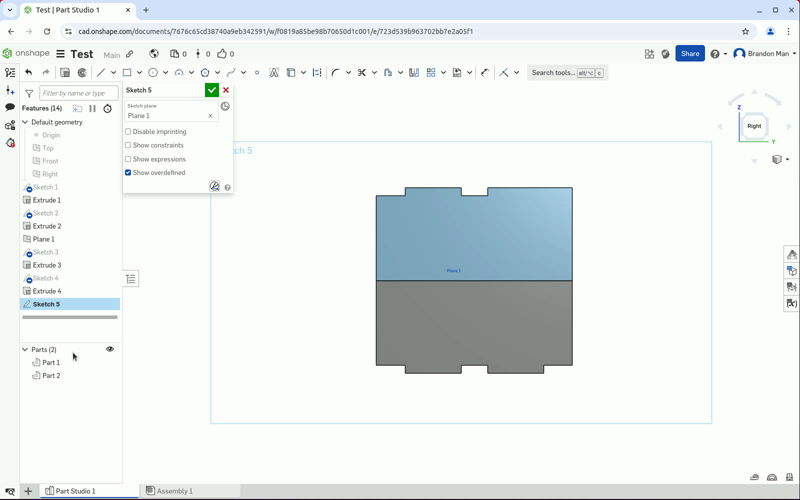
key(y)
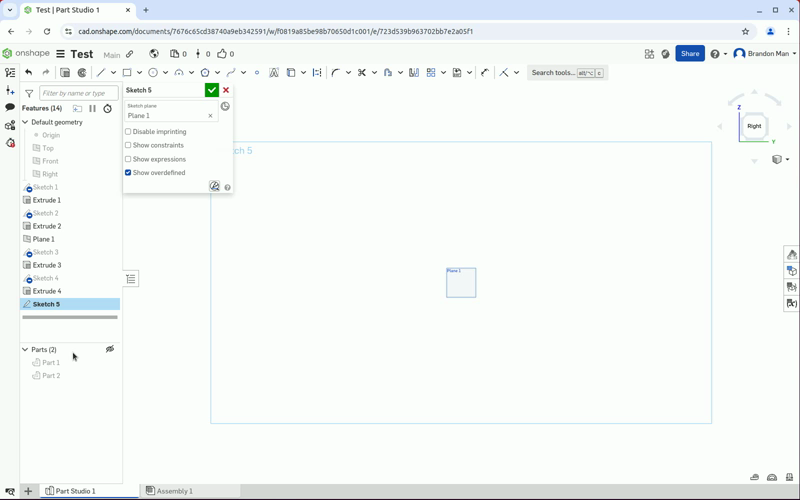
key(l)
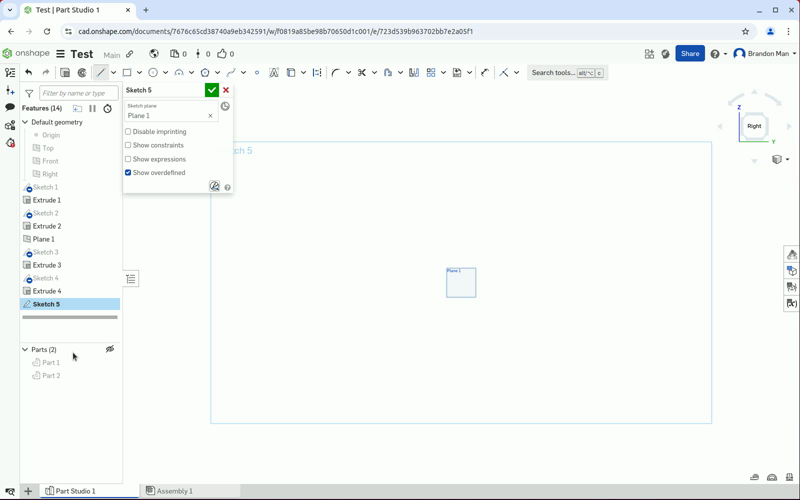
key_down(shift)
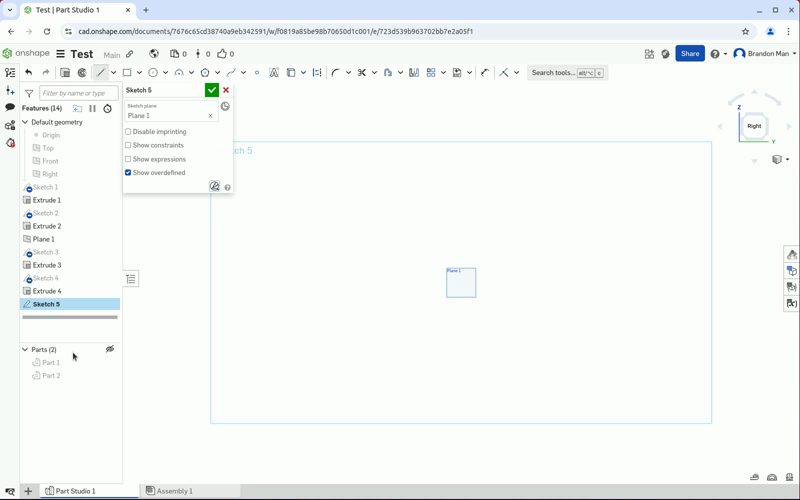
mouse_move(480, 349)
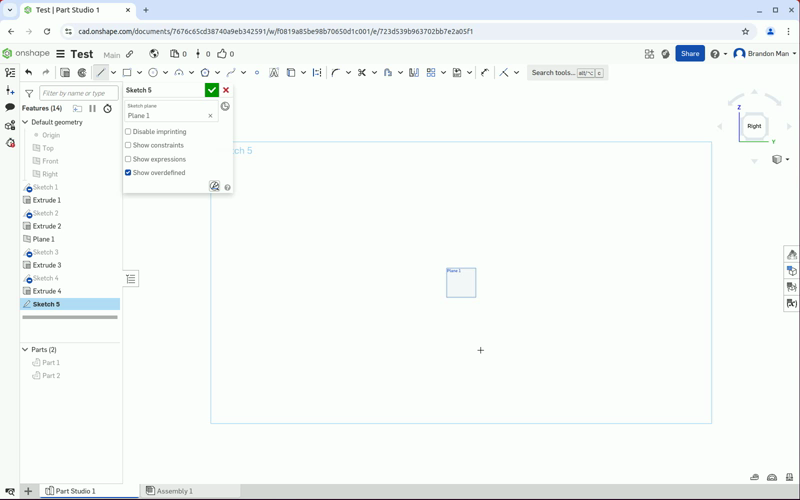
click(480, 349)
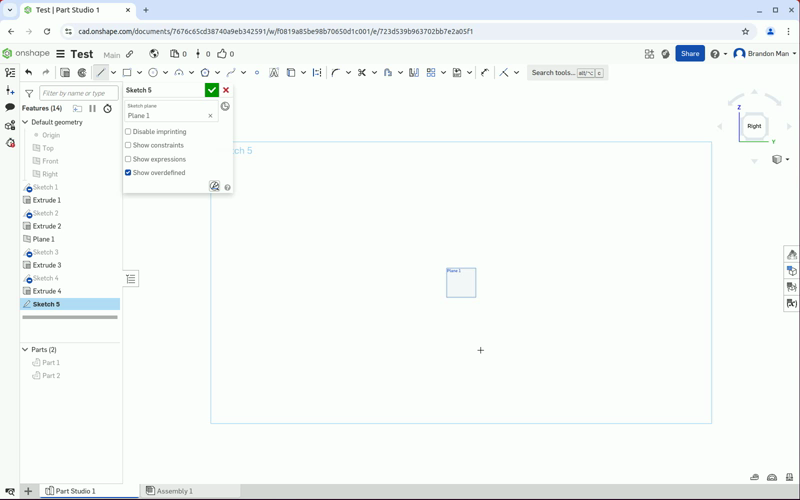
key_up(shift)
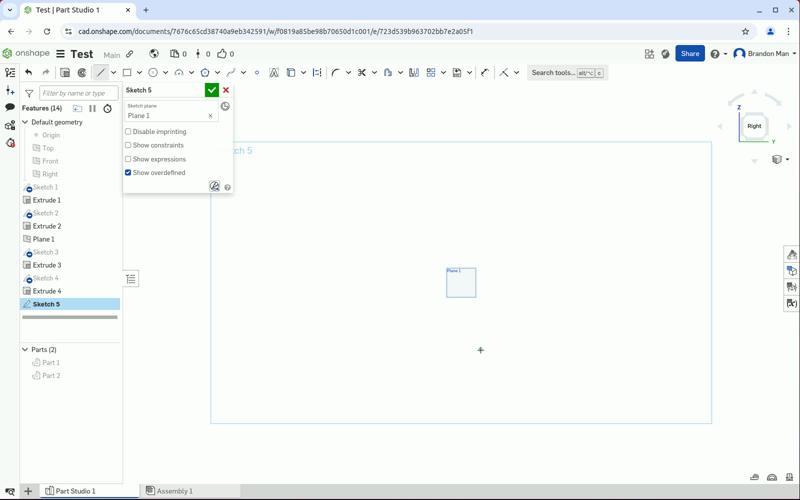
key_down(shift)
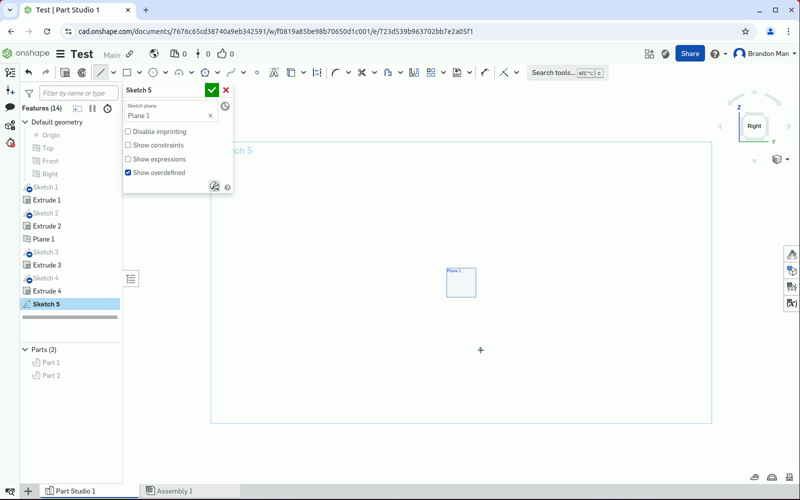
mouse_move(510, 349)
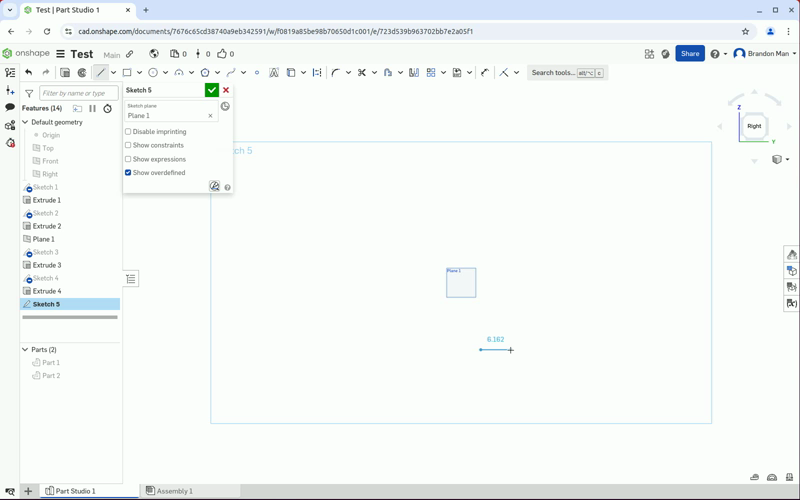
mouse_move(487, 349)
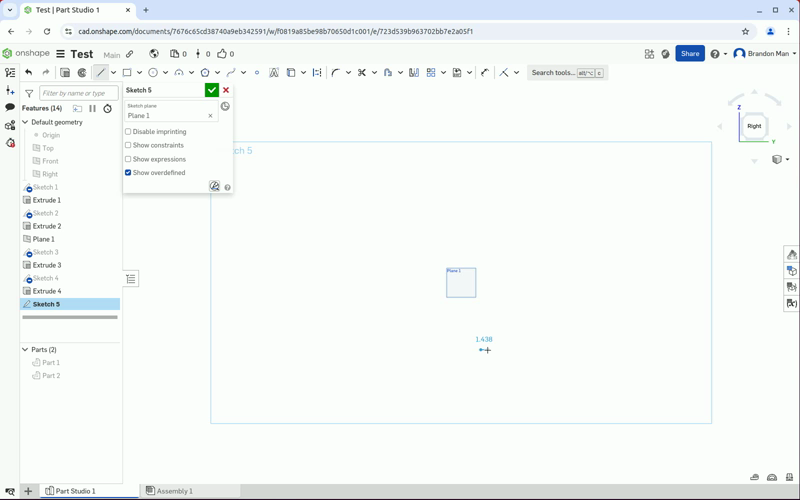
scroll(6)
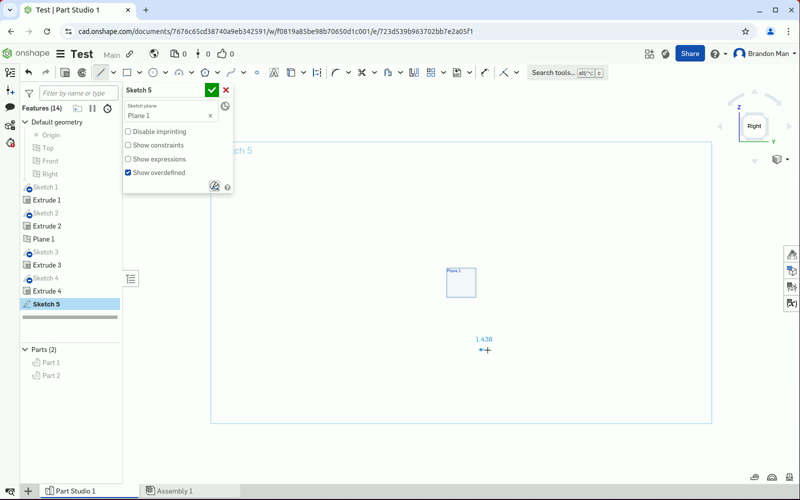
scroll(6)
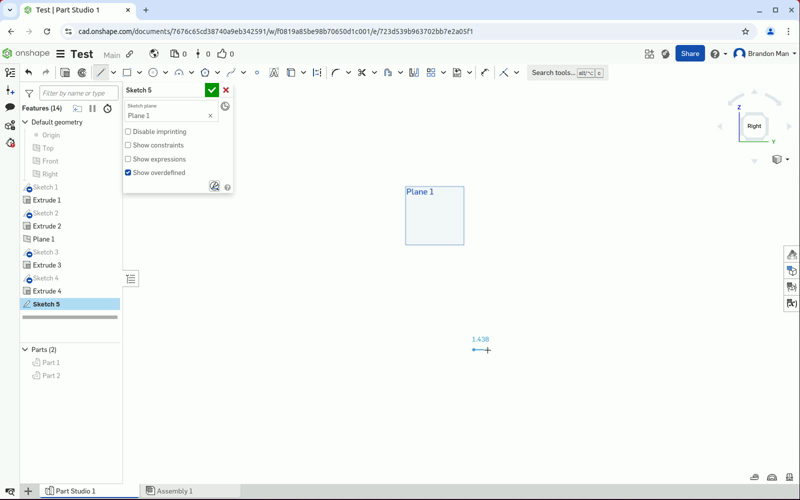
scroll(6)
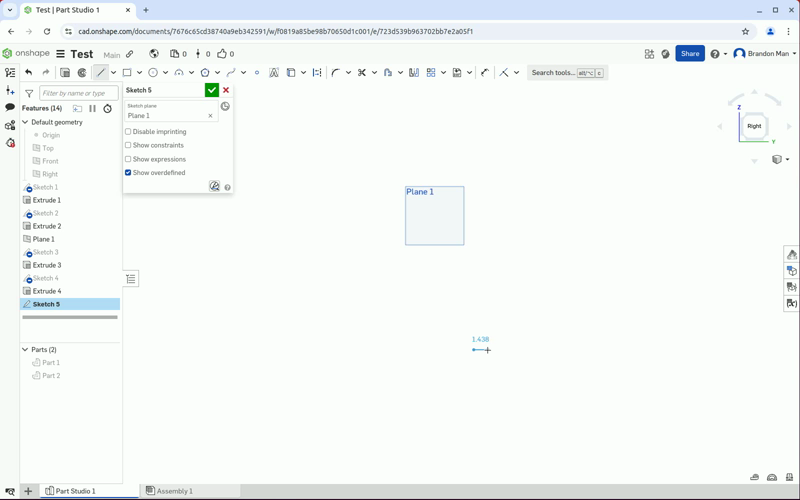
scroll(6)
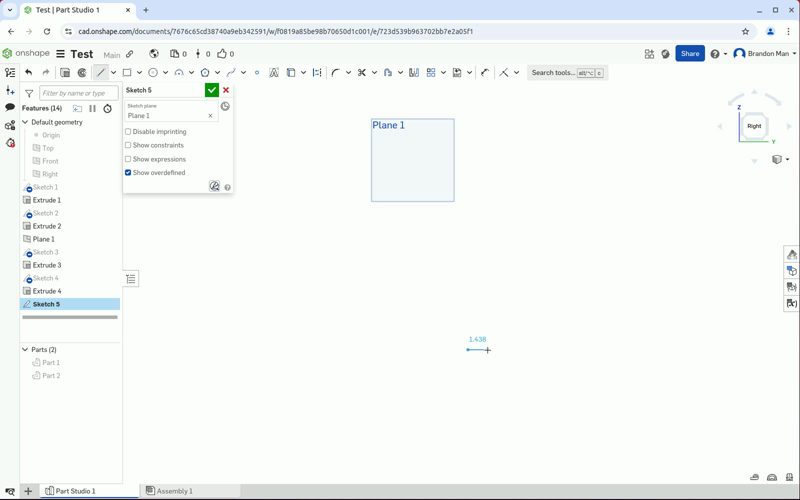
scroll(6)
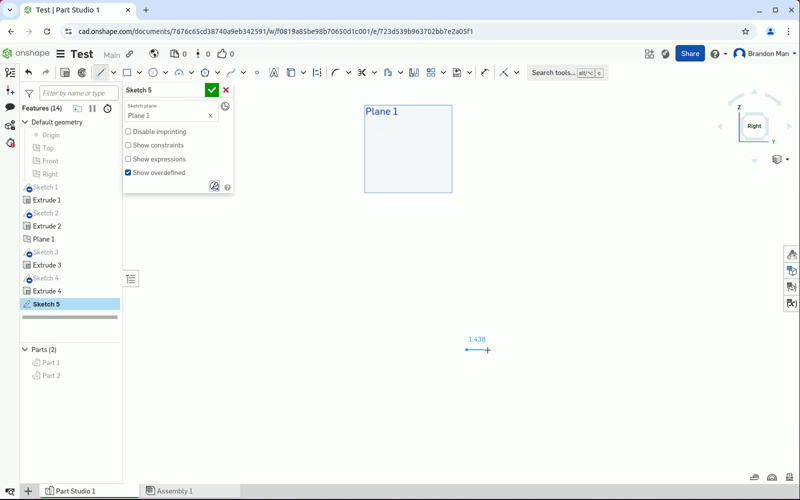
scroll(6)
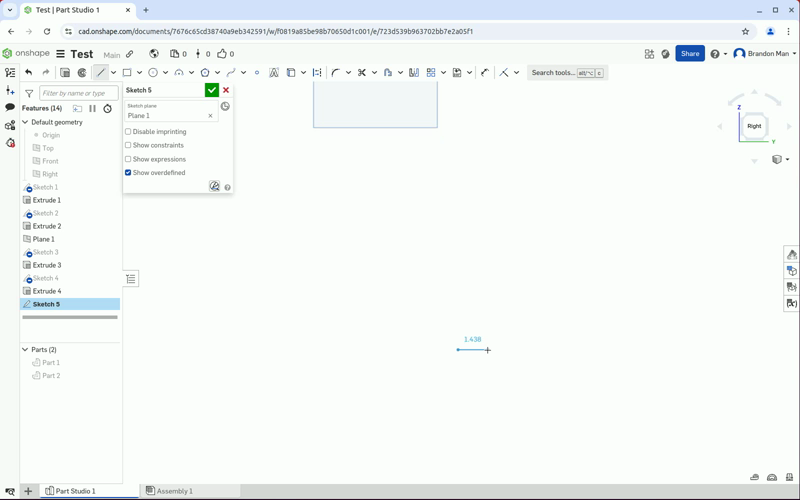
scroll(6)
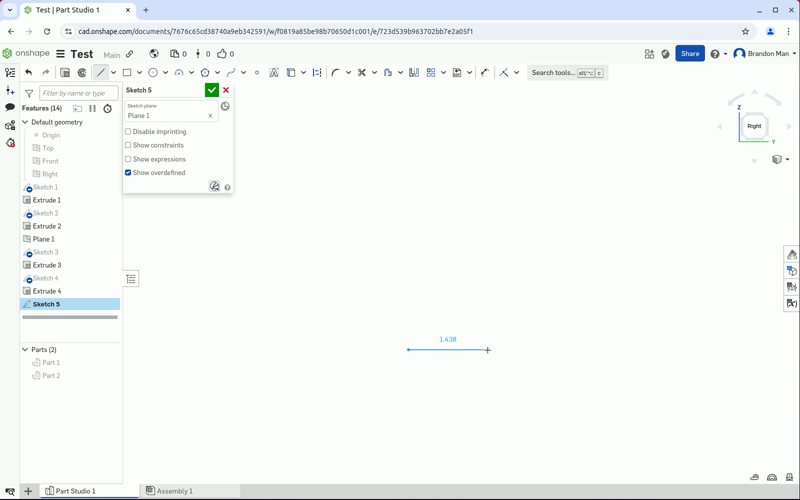
click(487, 349)
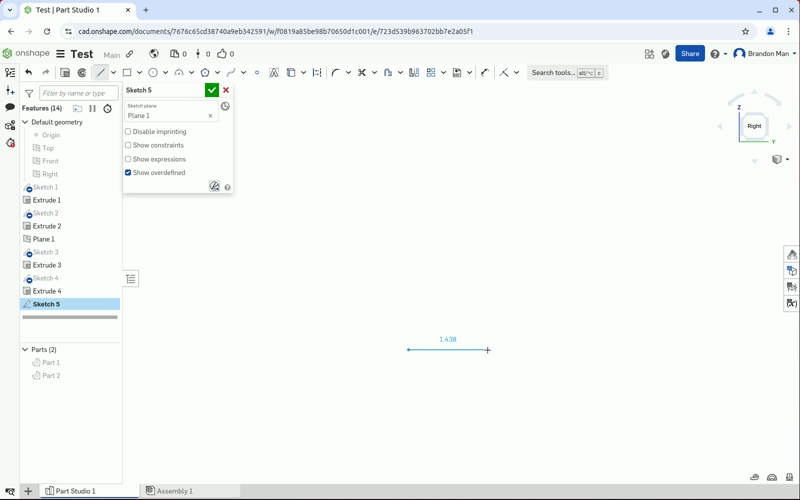
scroll(-6)
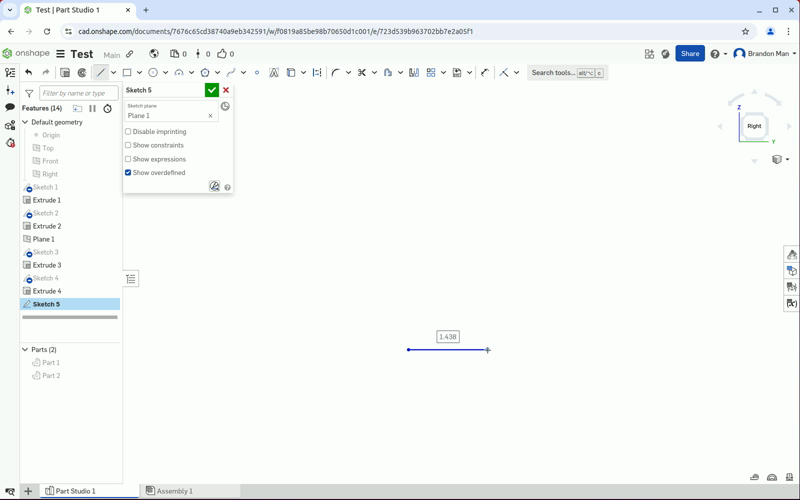
scroll(-6)
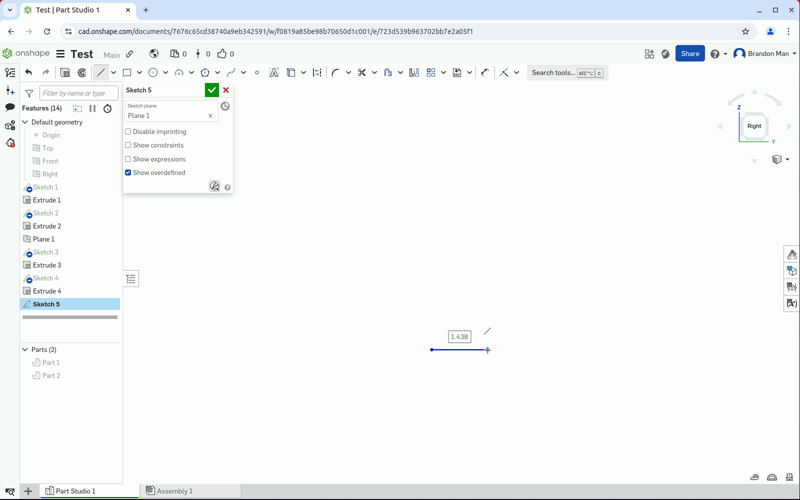
scroll(-6)
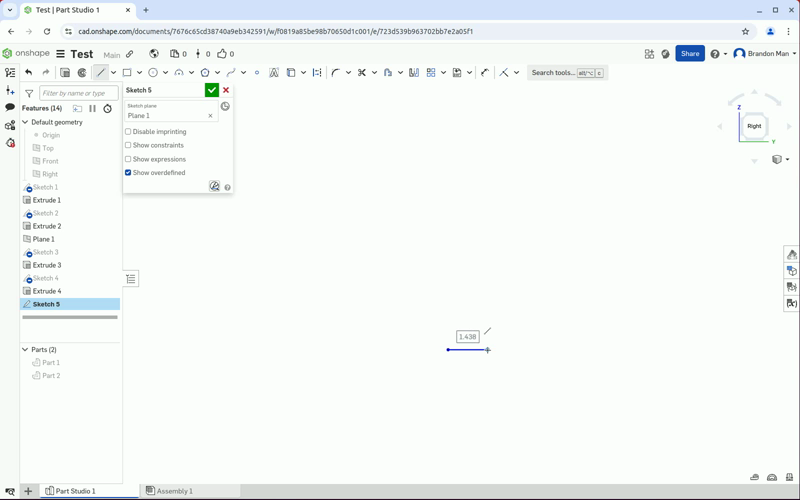
scroll(-6)
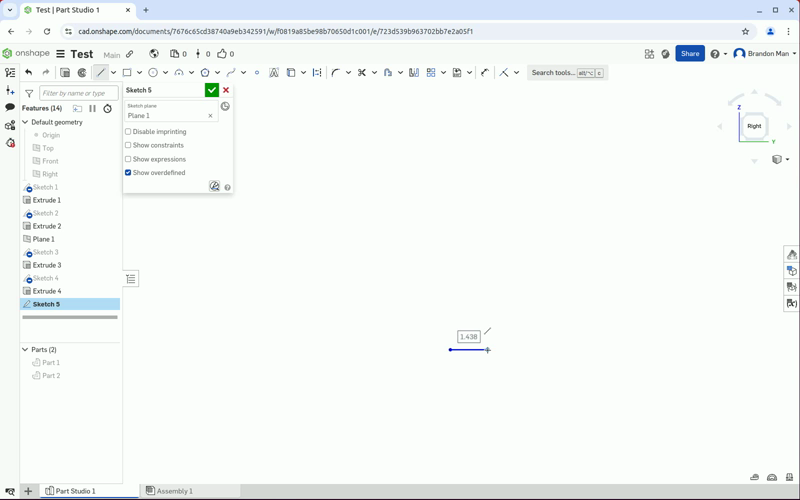
scroll(-6)
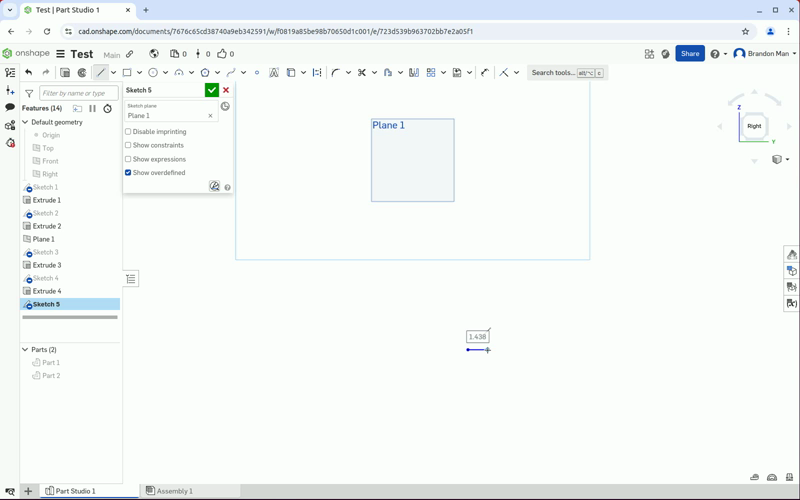
scroll(-6)
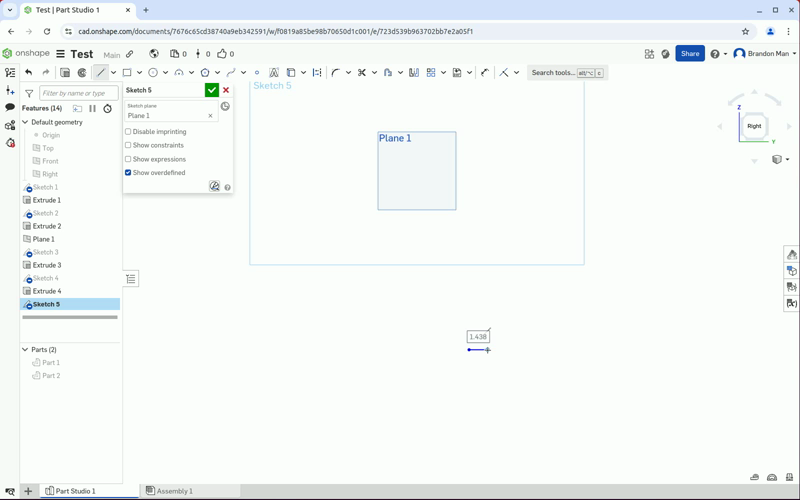
scroll(-6)
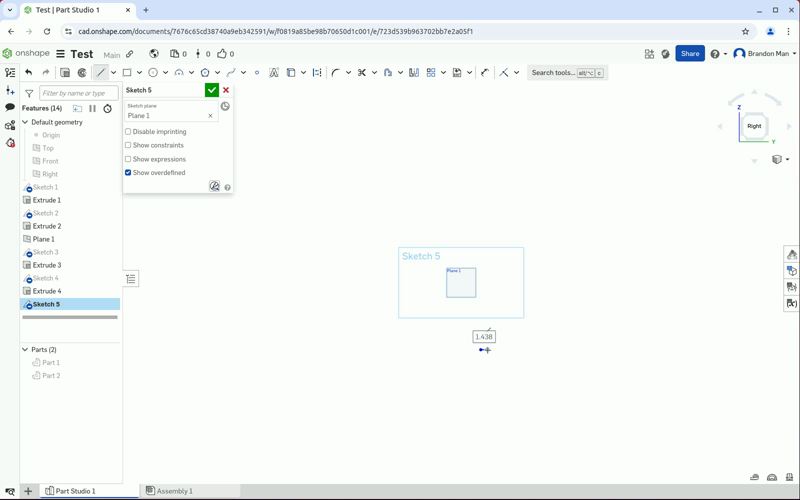
key_up(shift)
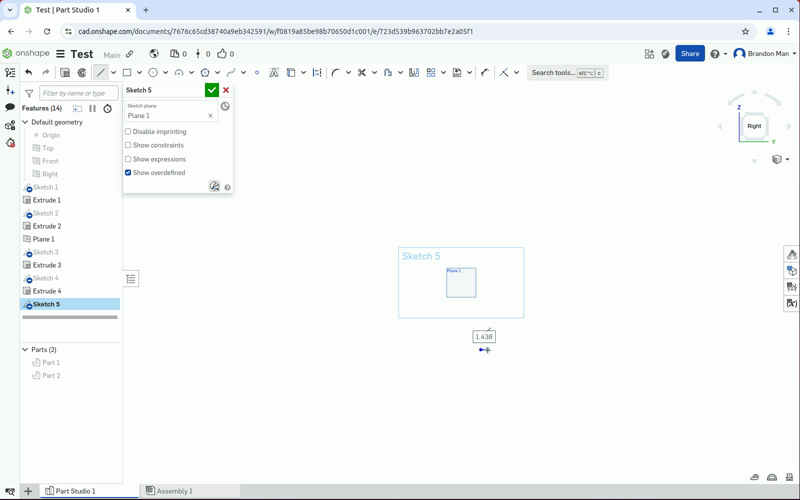
key_down(shift)
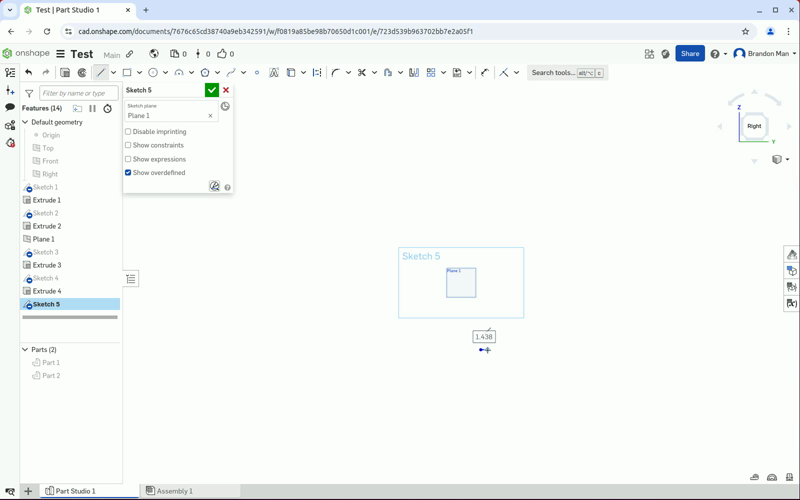
mouse_move(517, 349)
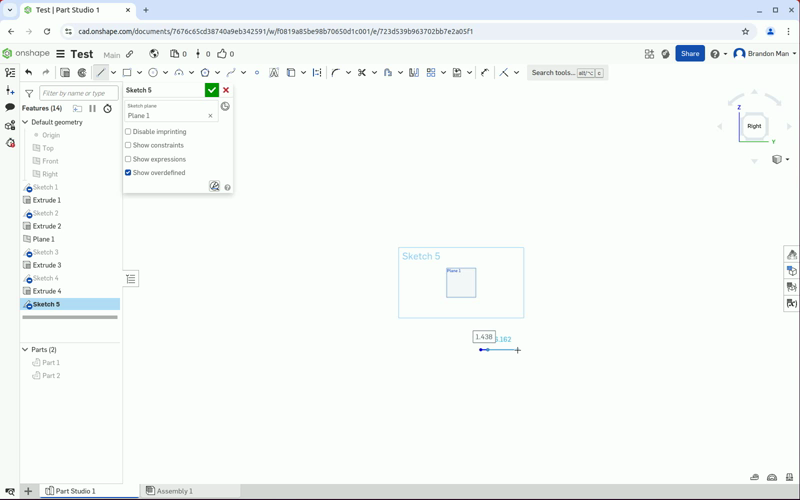
mouse_move(487, 292)
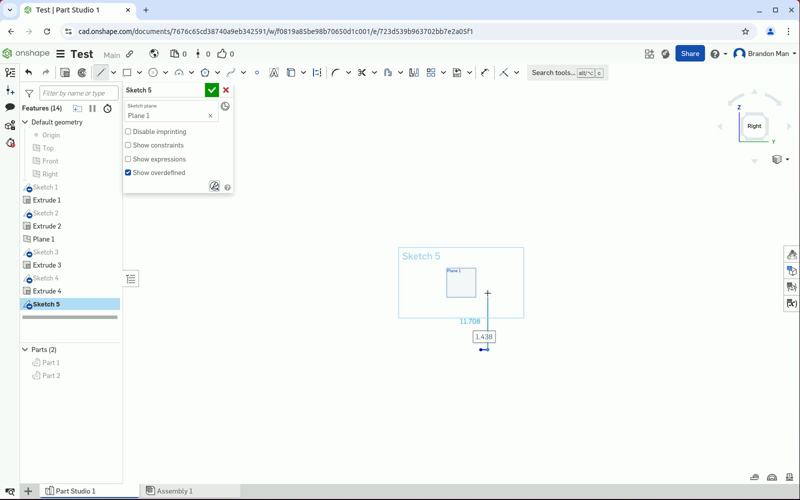
click(487, 292)
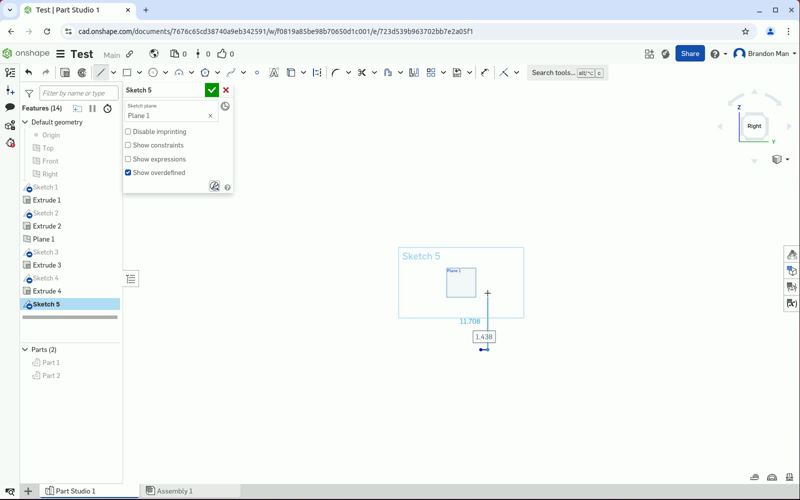
key_up(shift)
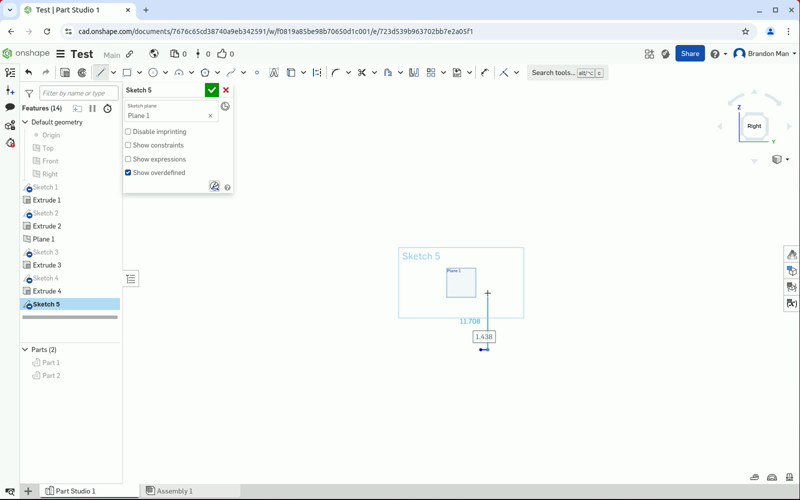
key_down(shift)
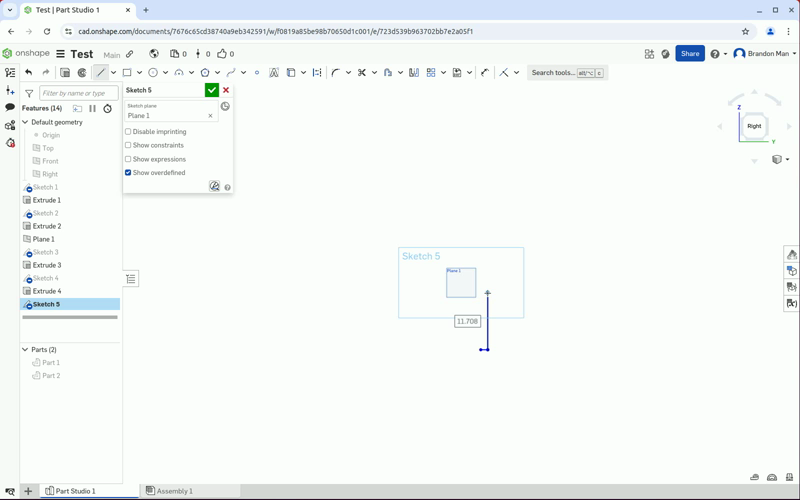
mouse_move(517, 292)
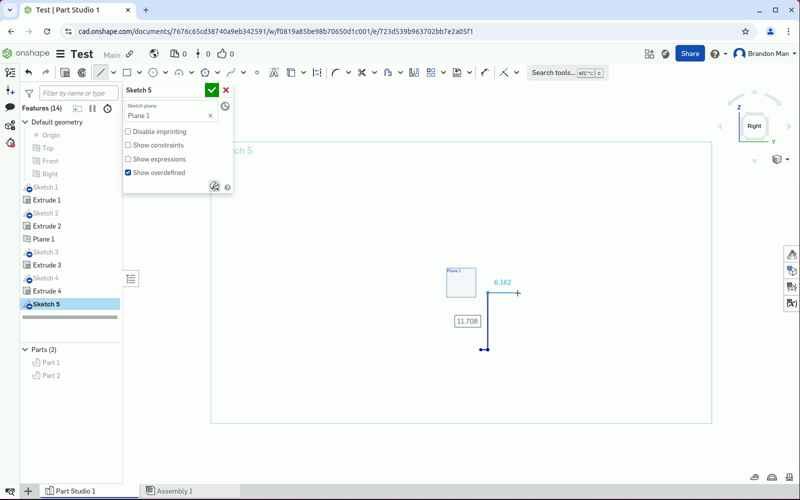
mouse_move(480, 292)
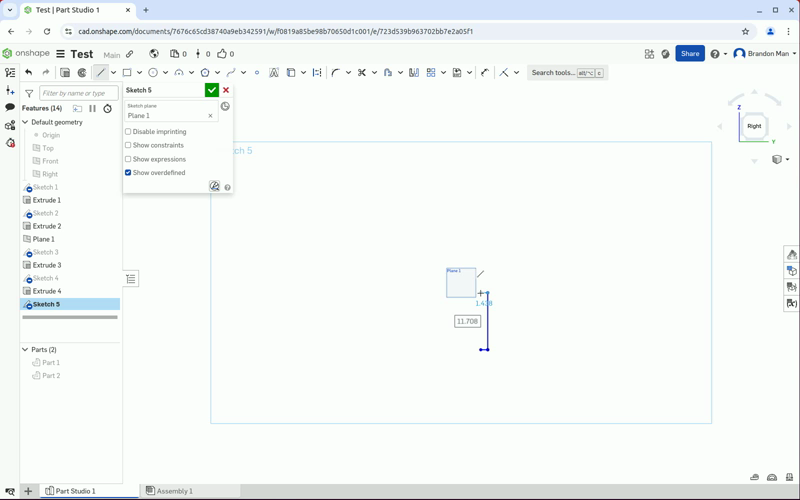
scroll(6)
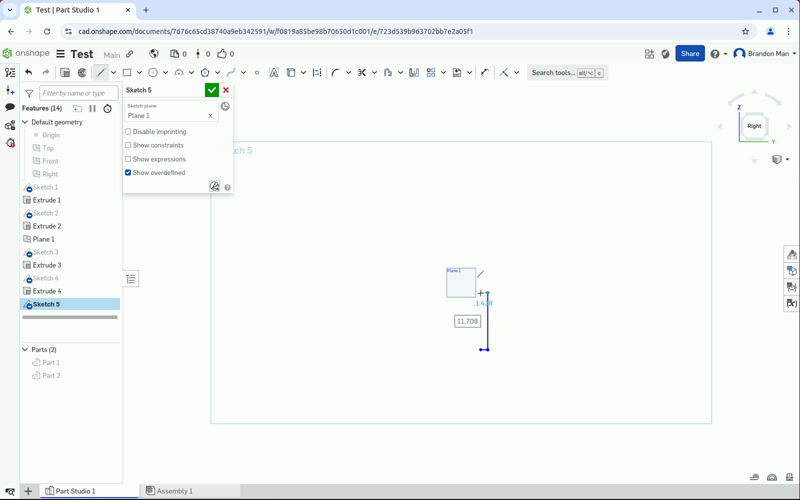
scroll(6)
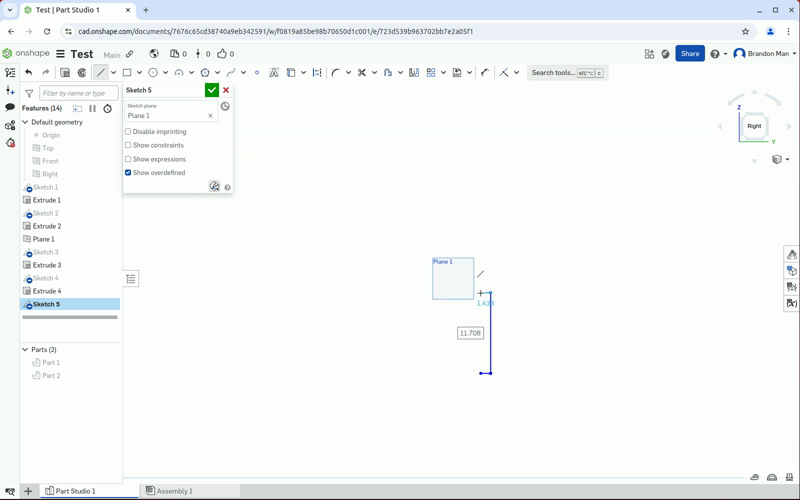
scroll(6)
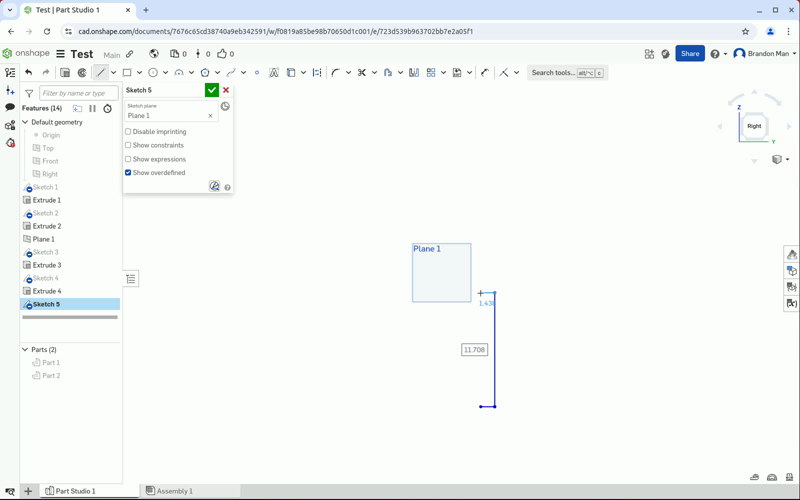
scroll(6)
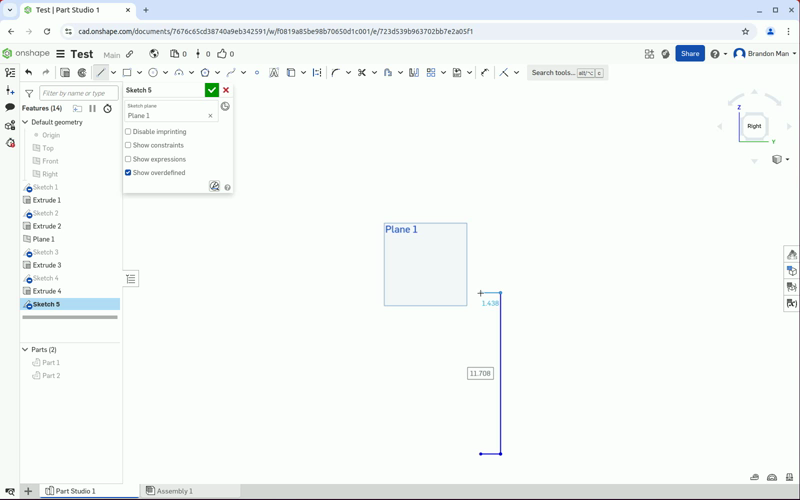
scroll(6)
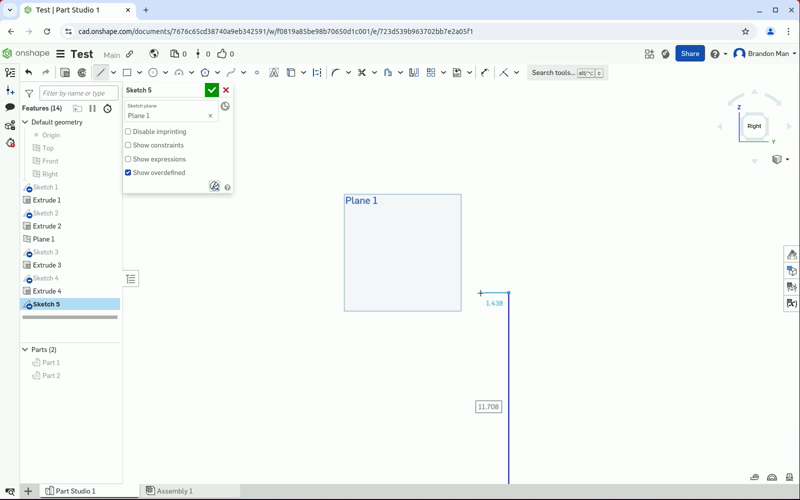
scroll(6)
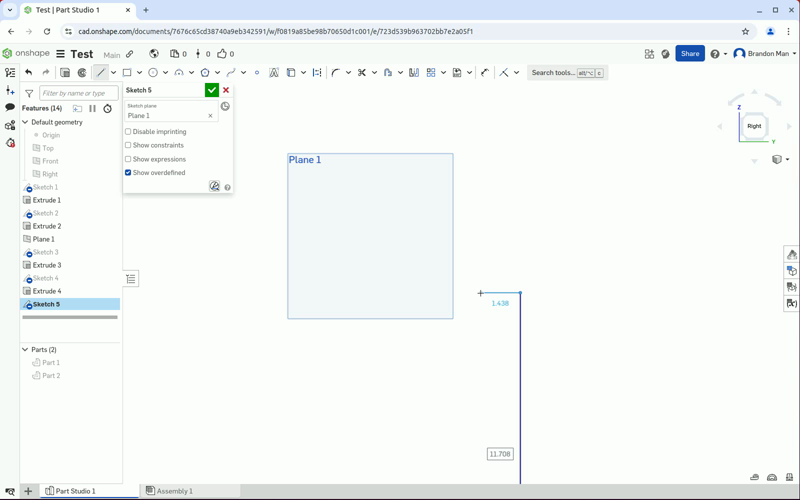
scroll(6)
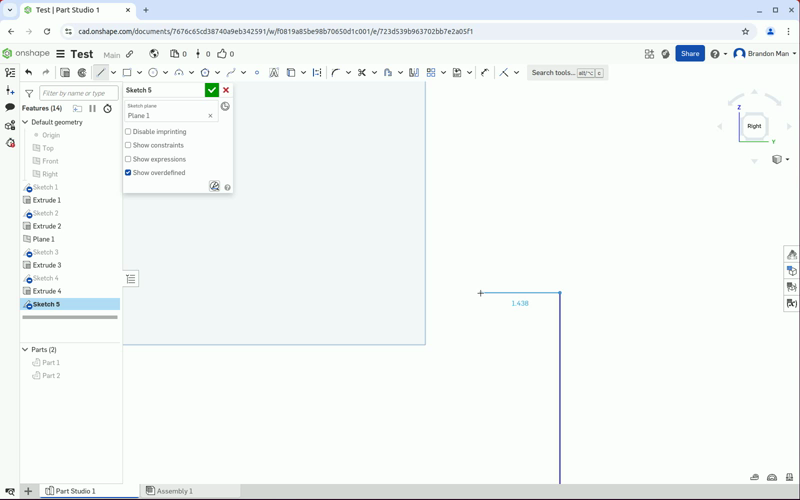
click(480, 292)
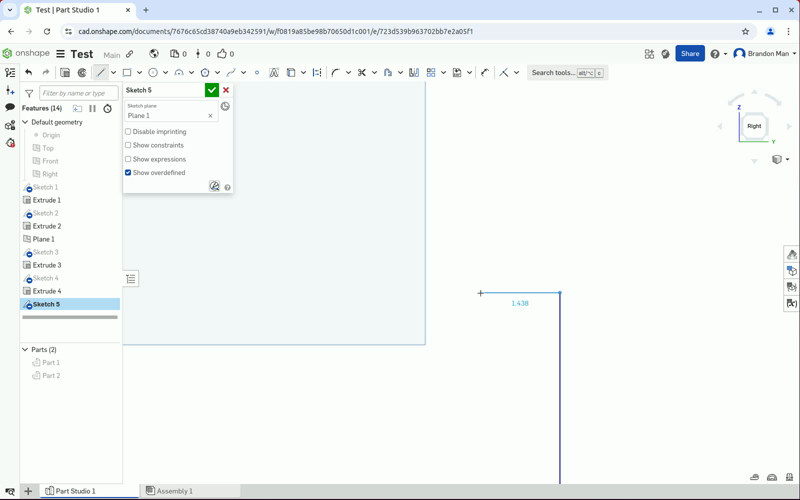
scroll(-6)
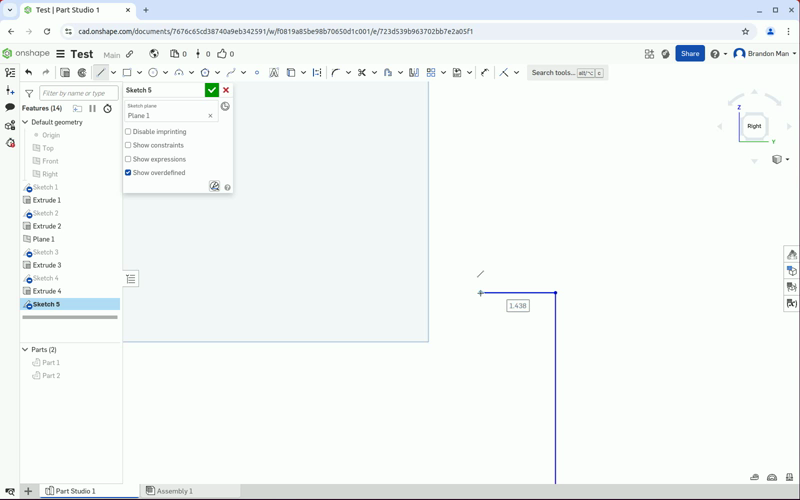
scroll(-6)
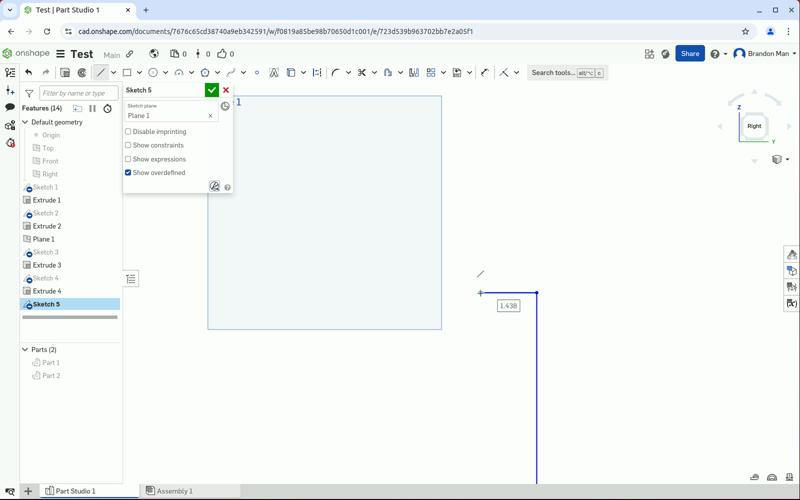
scroll(-6)
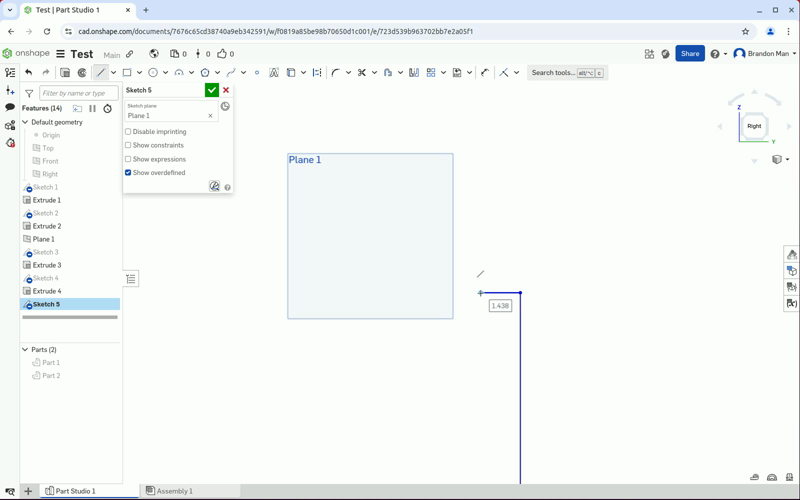
scroll(-6)
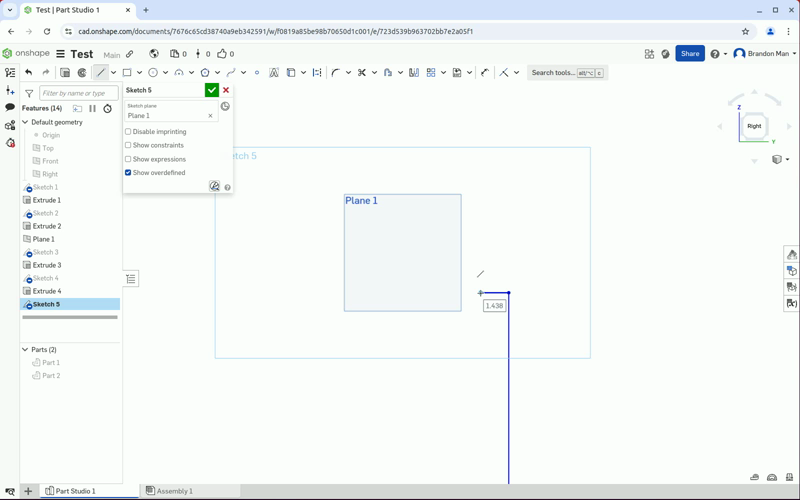
scroll(-6)
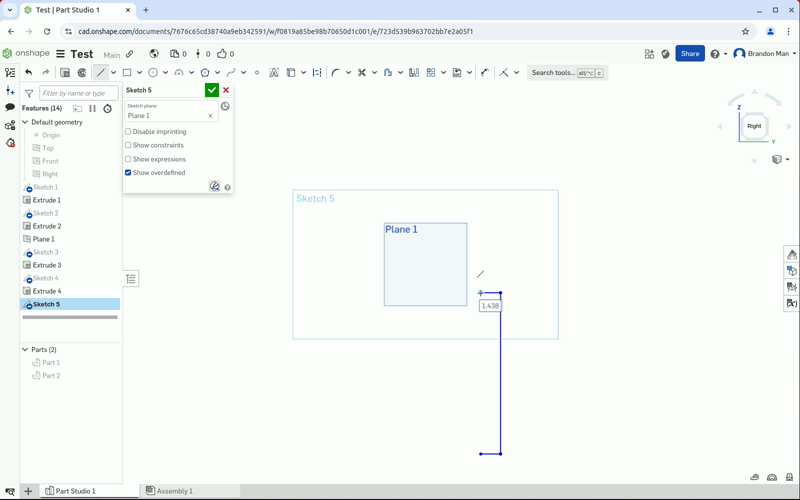
scroll(-6)
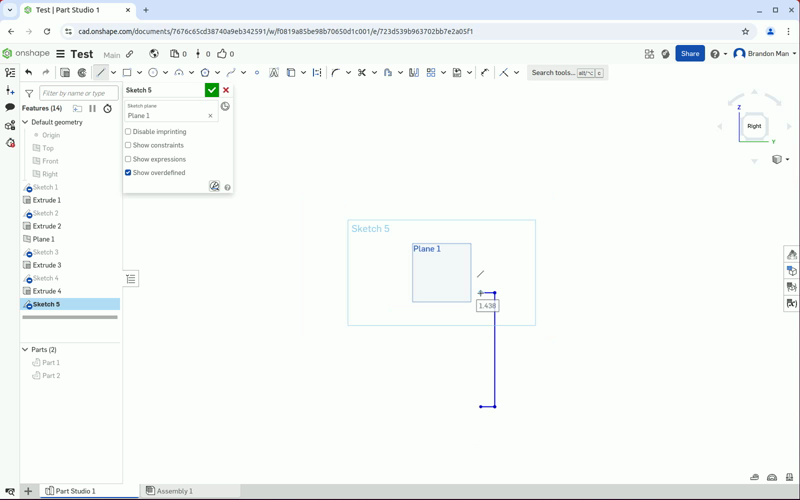
scroll(-6)
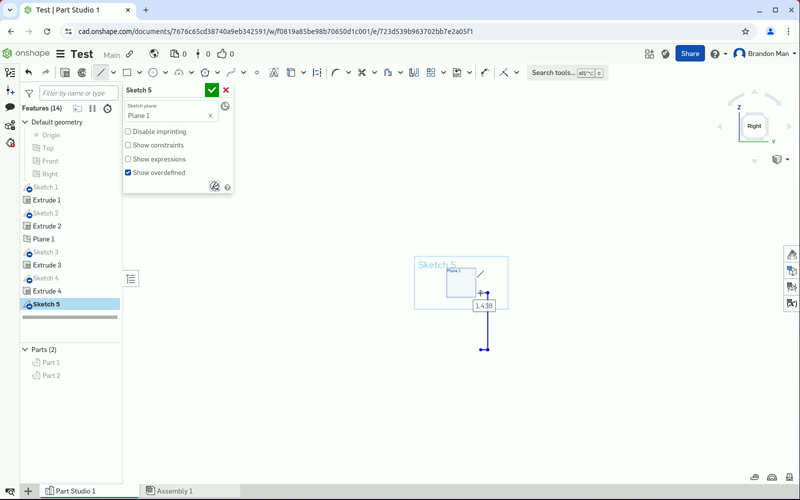
key_up(shift)
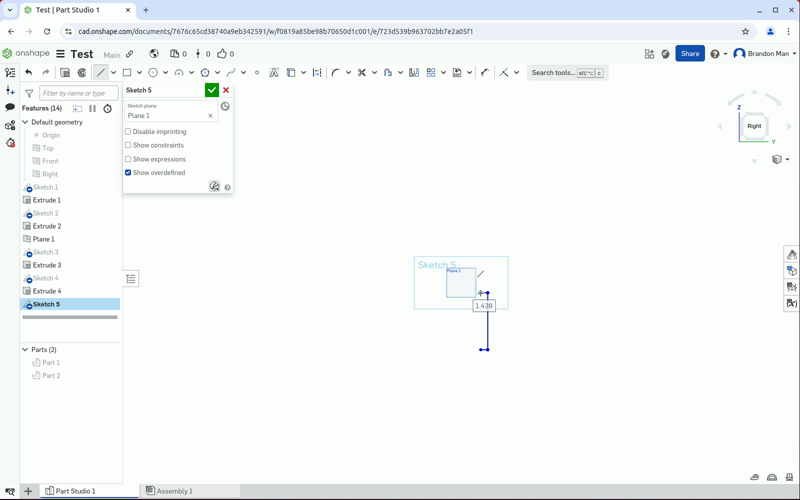
mouse_move(510, 292)
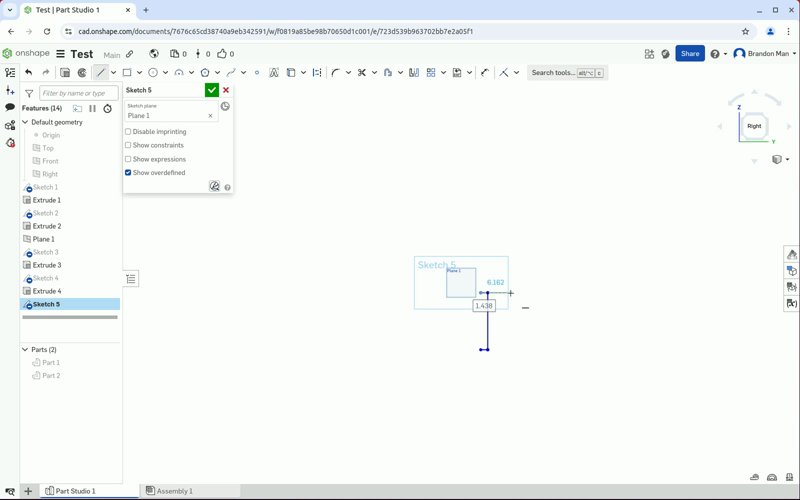
key_down(shift)
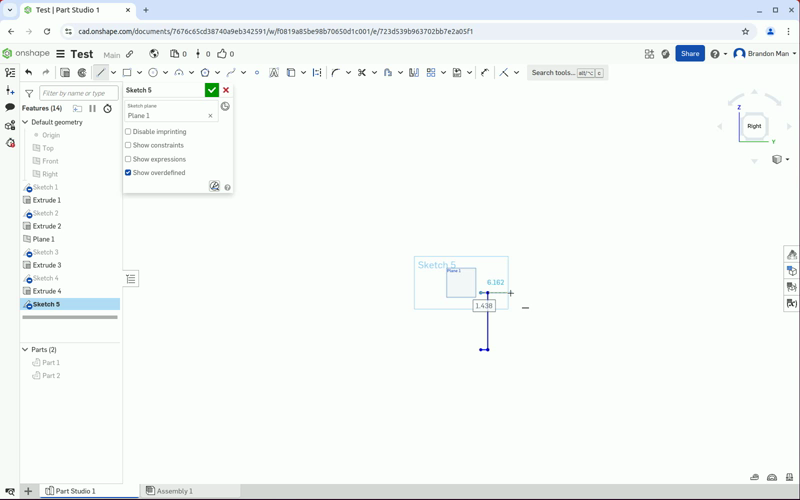
mouse_move(480, 349)
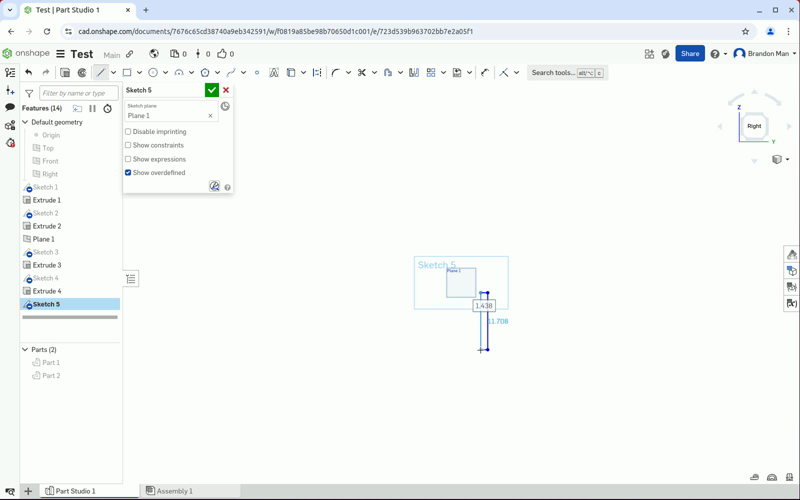
key_up(shift)
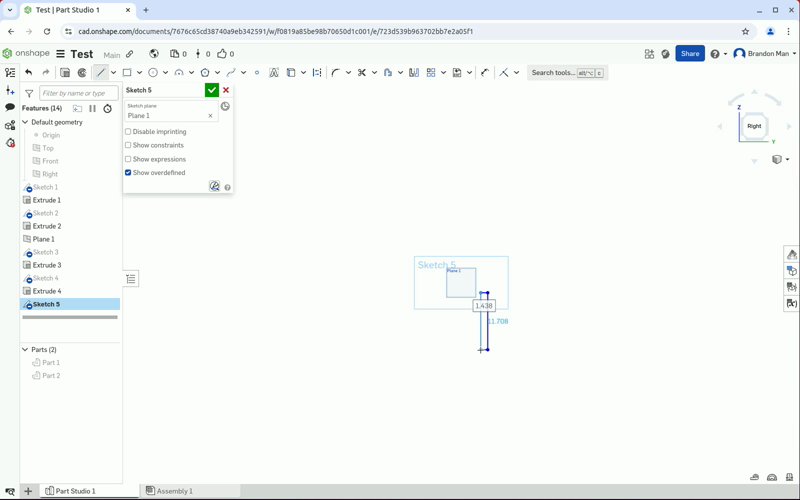
click(480, 349)
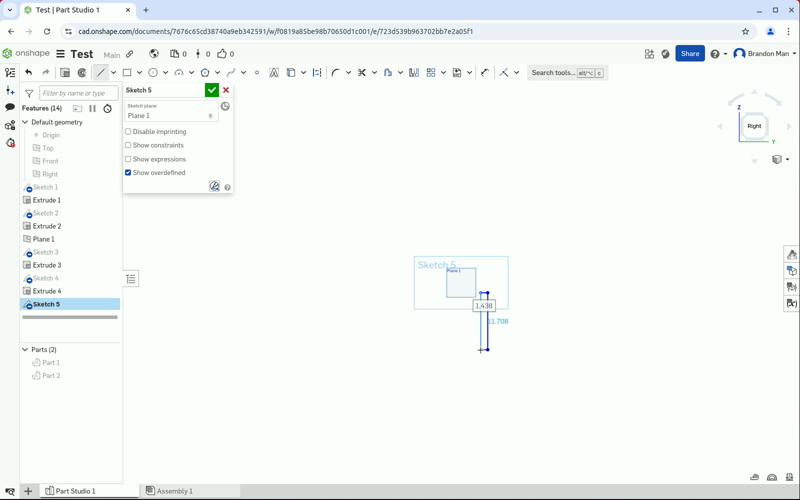
key(esc)
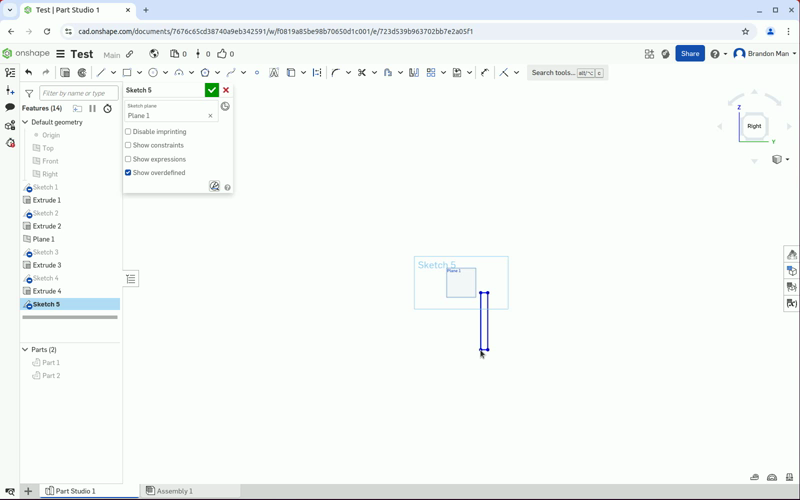
mouse_move(485, 303)
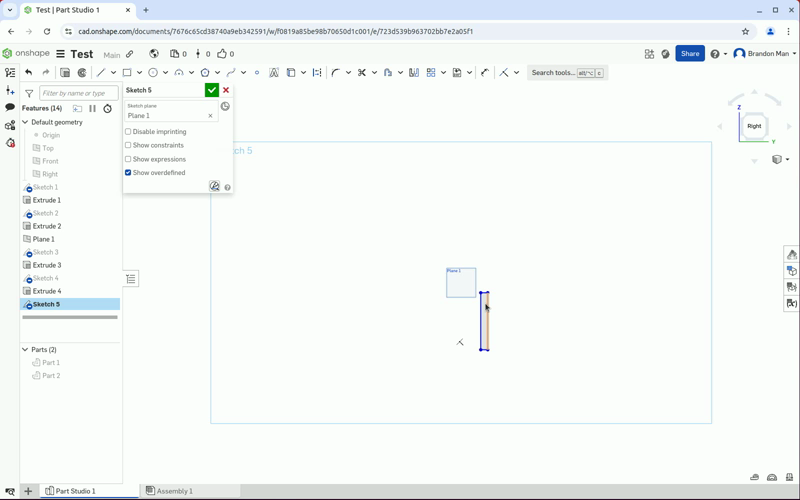
scroll(6)
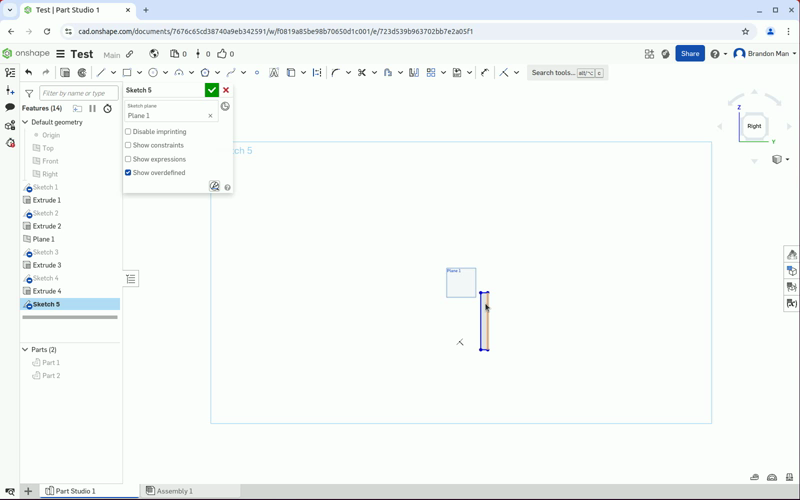
scroll(6)
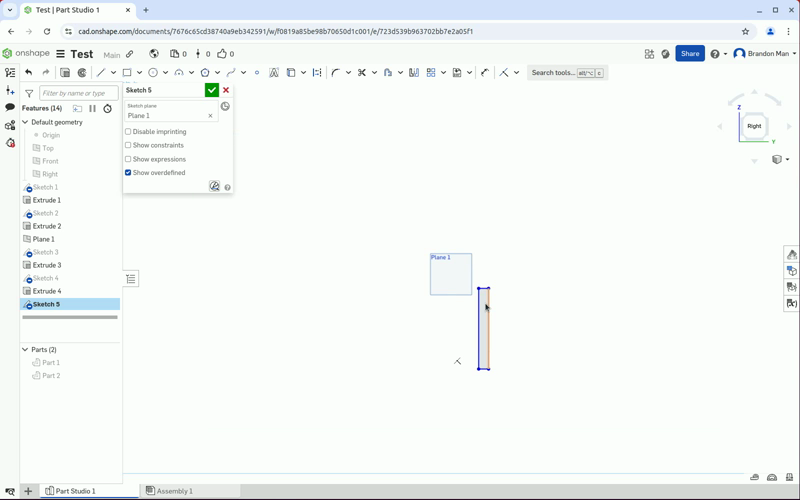
scroll(6)
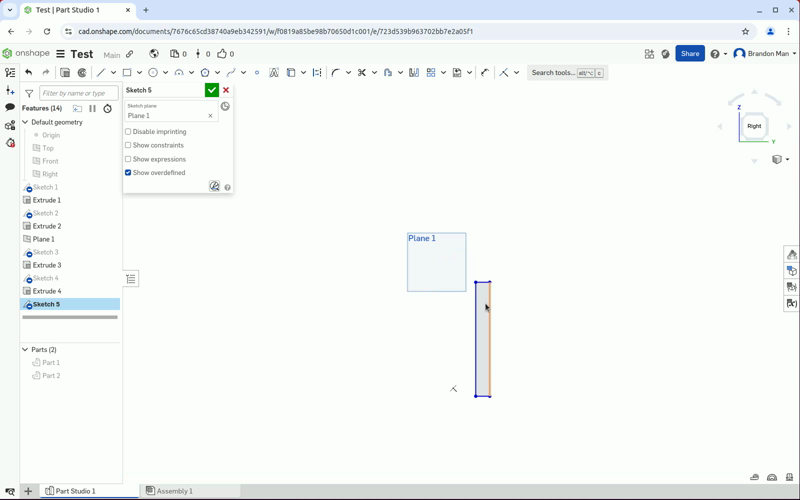
scroll(6)
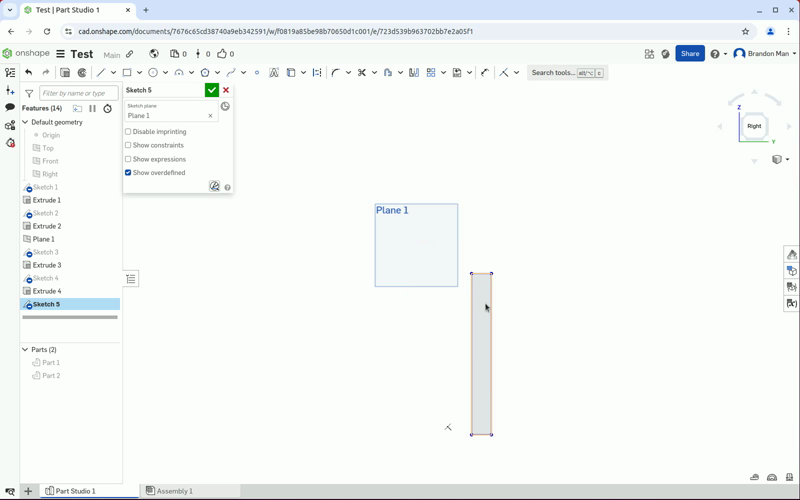
scroll(6)
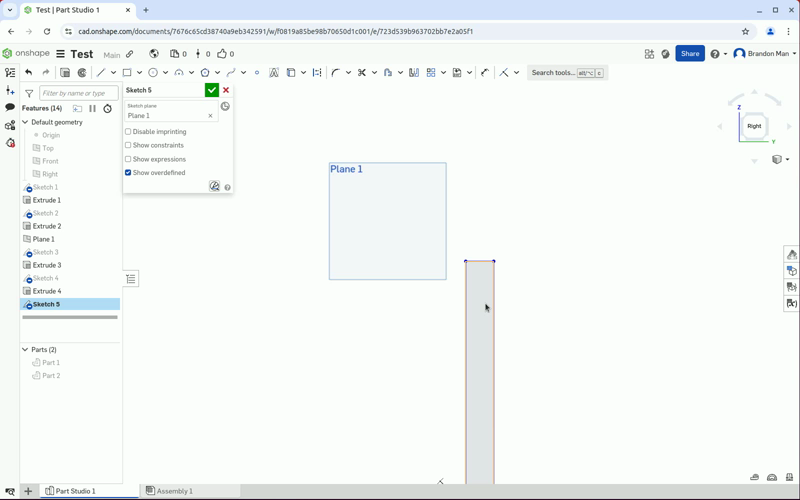
scroll(6)
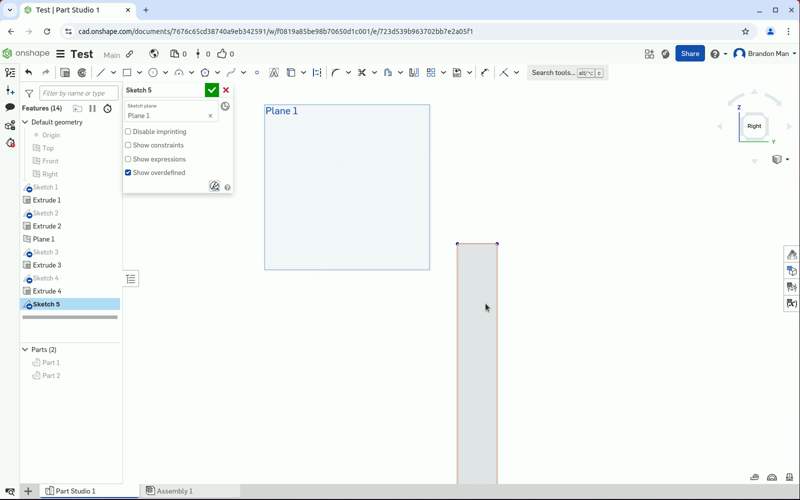
scroll(6)
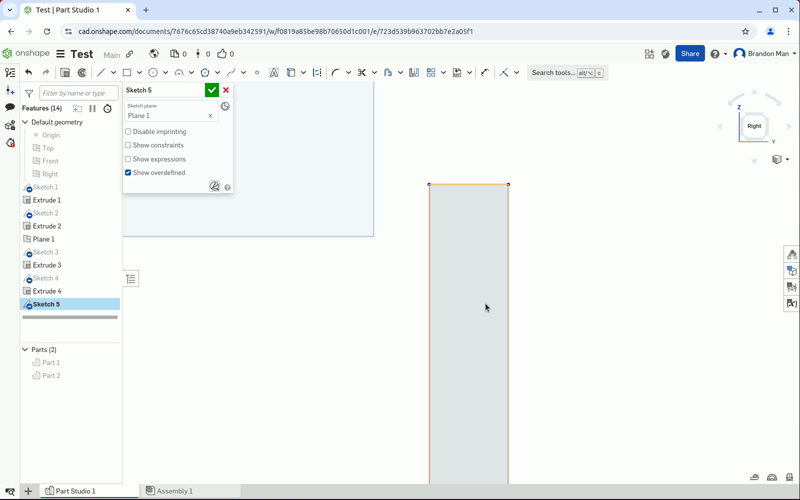
click(485, 303)
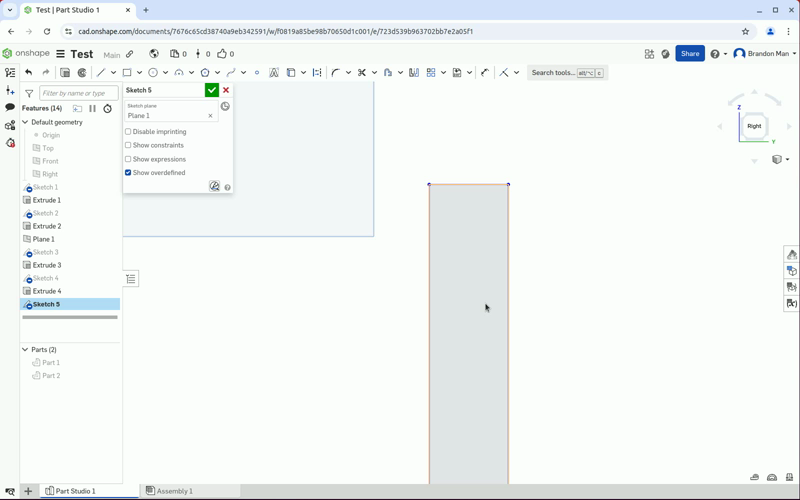
scroll(-6)
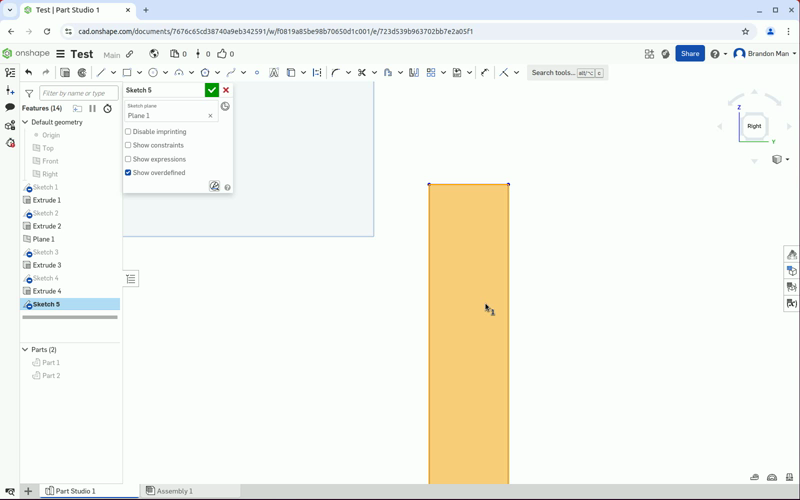
scroll(-6)
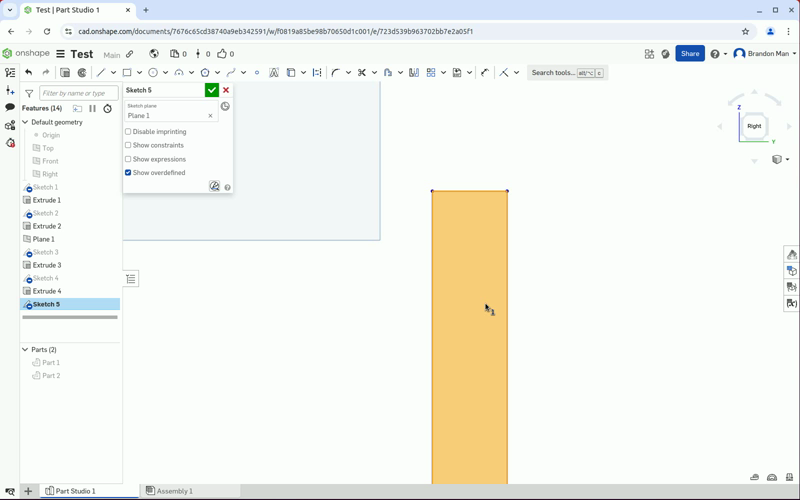
scroll(-6)
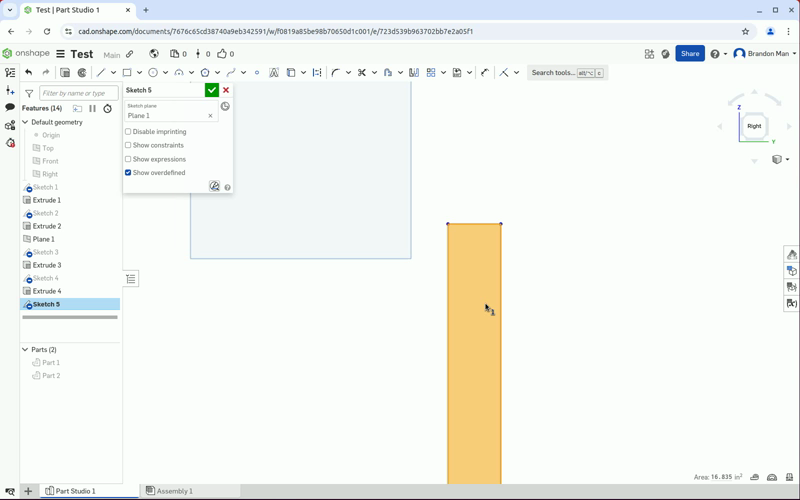
scroll(-6)
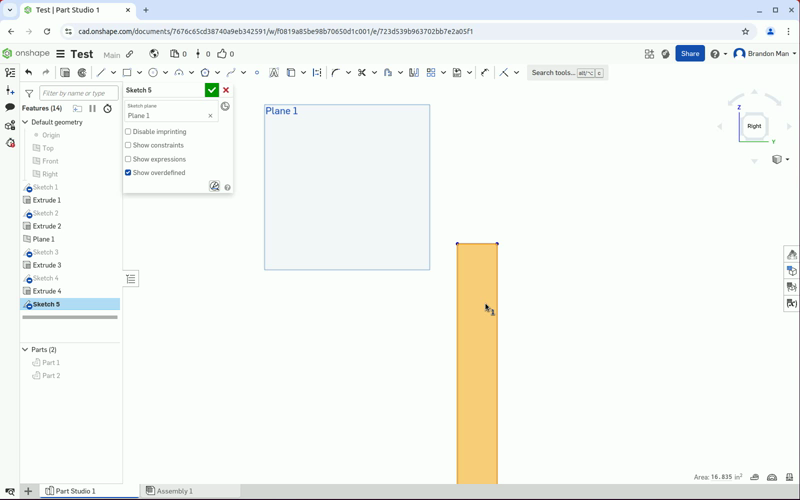
scroll(-6)
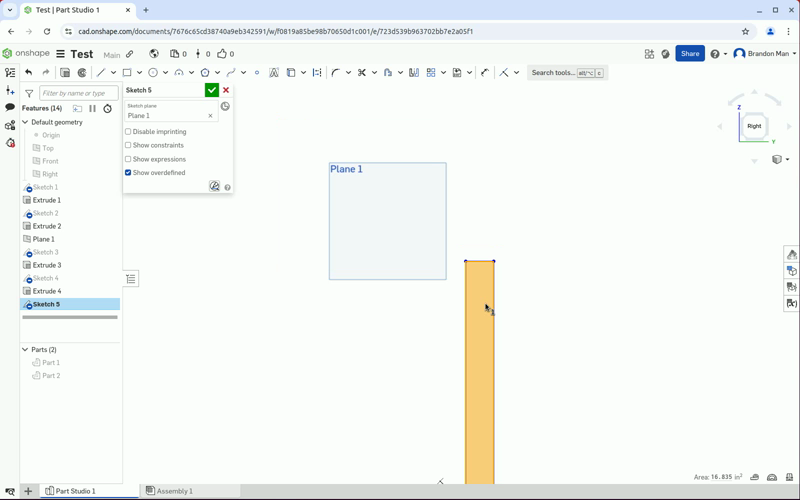
scroll(-6)
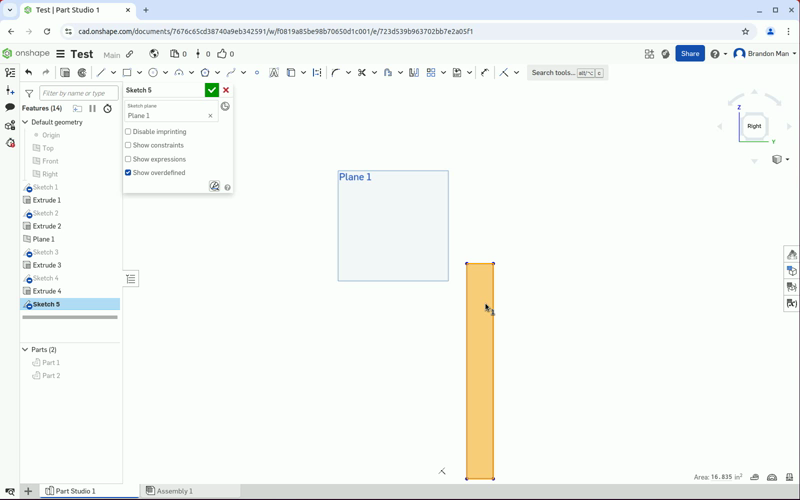
scroll(-6)
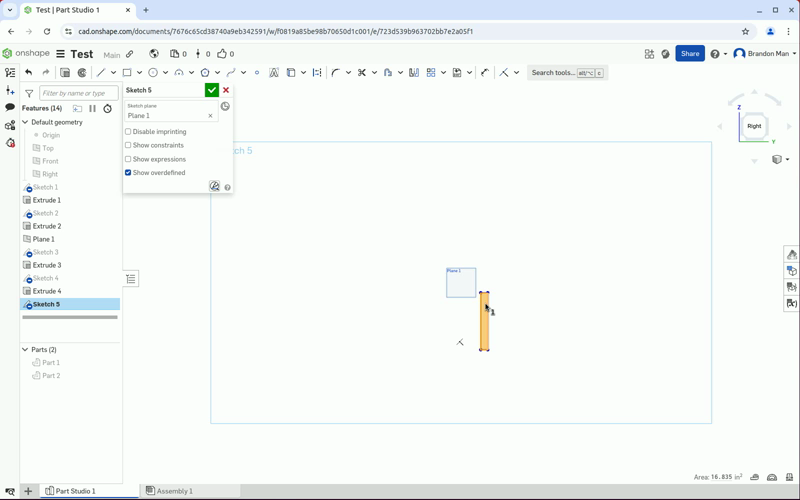
mouse_move(73, 352)
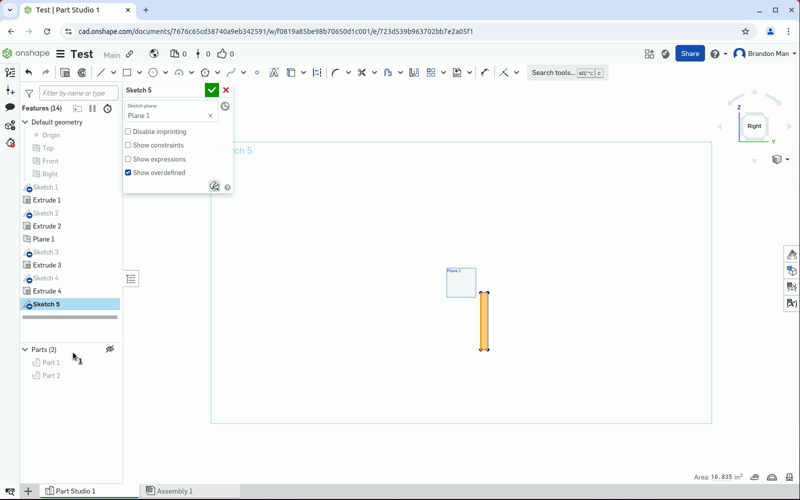
key(shift+y)
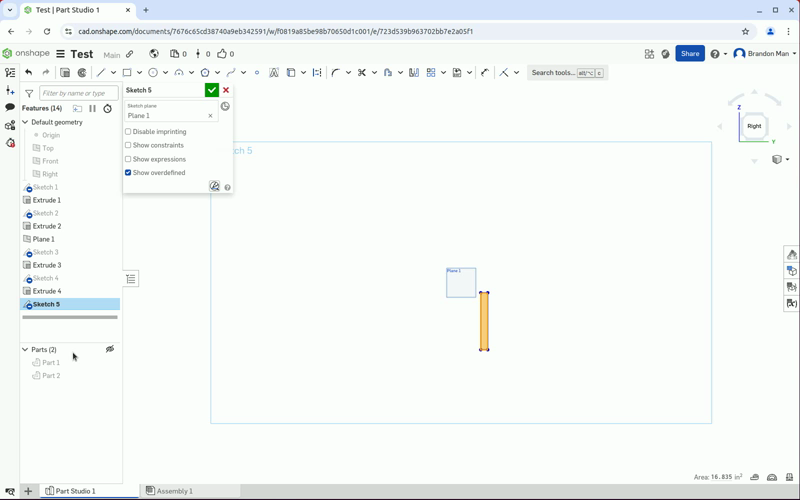
key(shift+e)
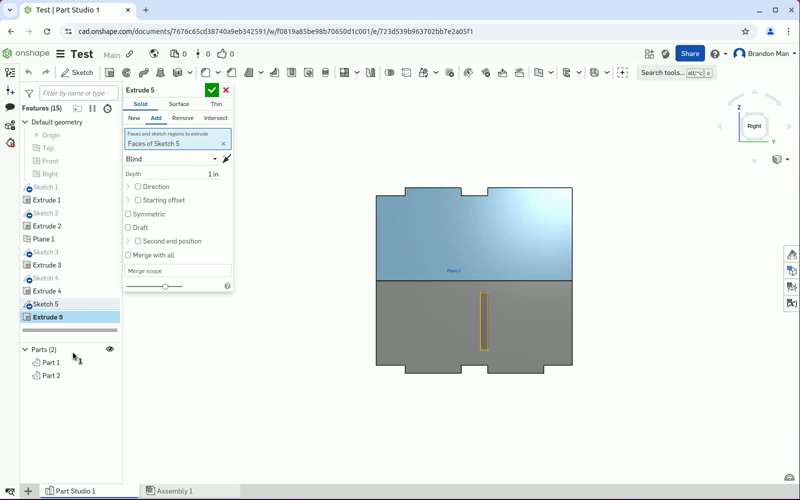
mouse_move(143, 106)
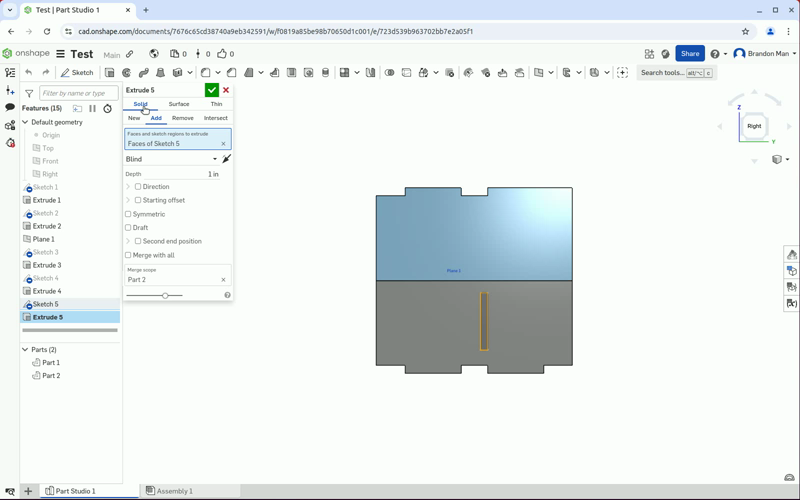
click(143, 106)
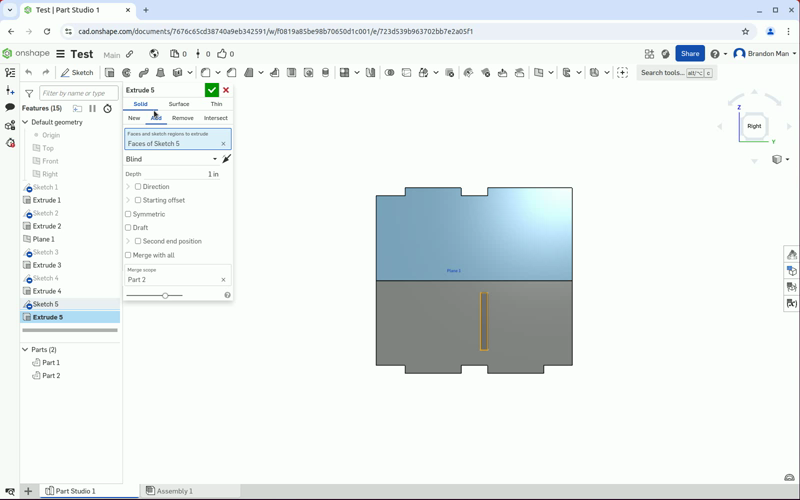
mouse_move(186, 120)
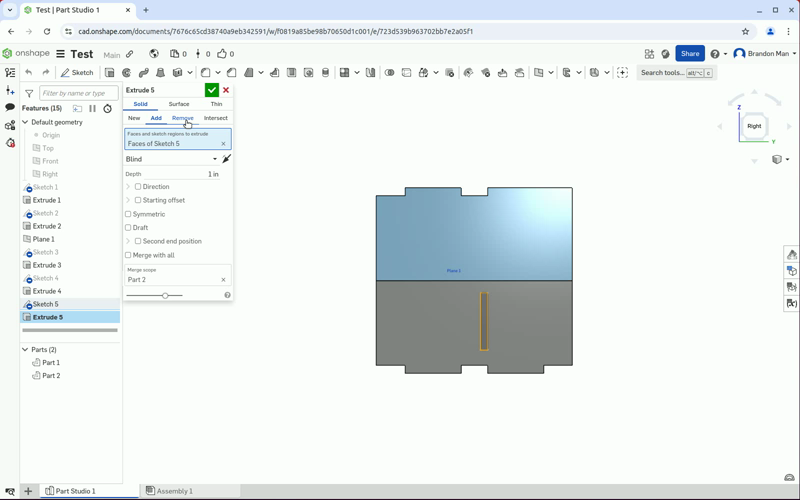
click(186, 120)
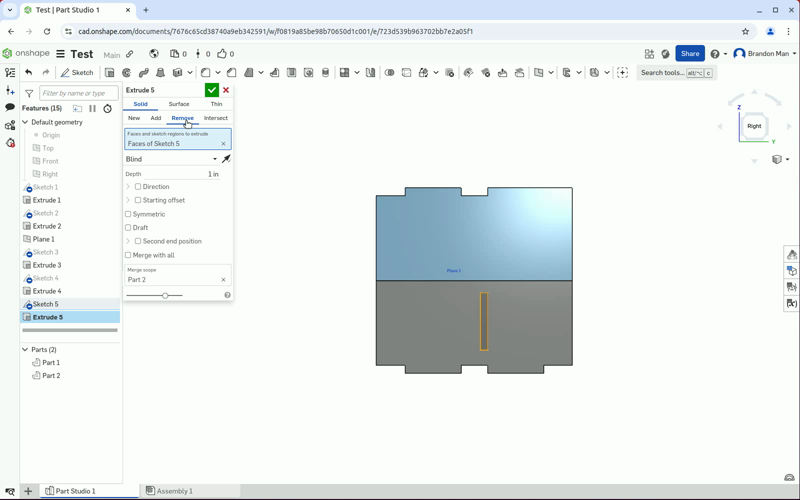
key(tab, 4)
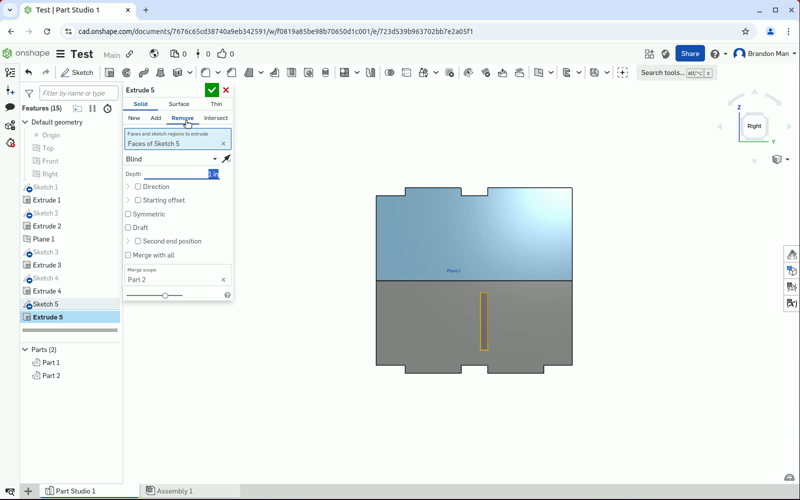
text(11.554)
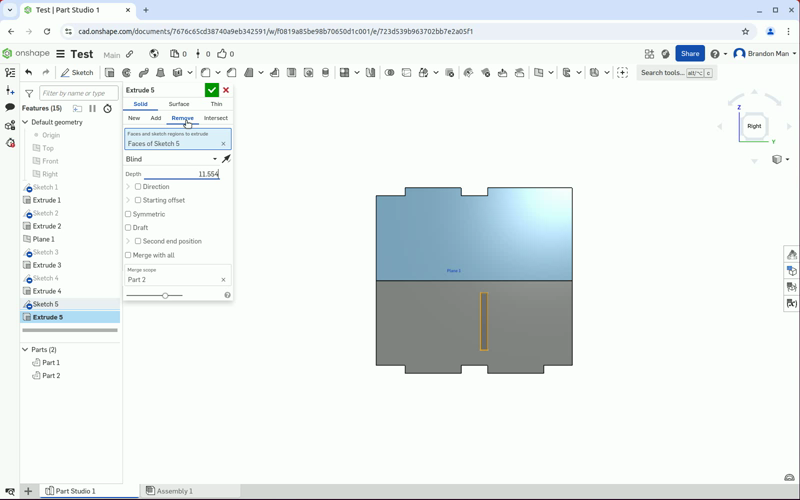
key(tab, 6)
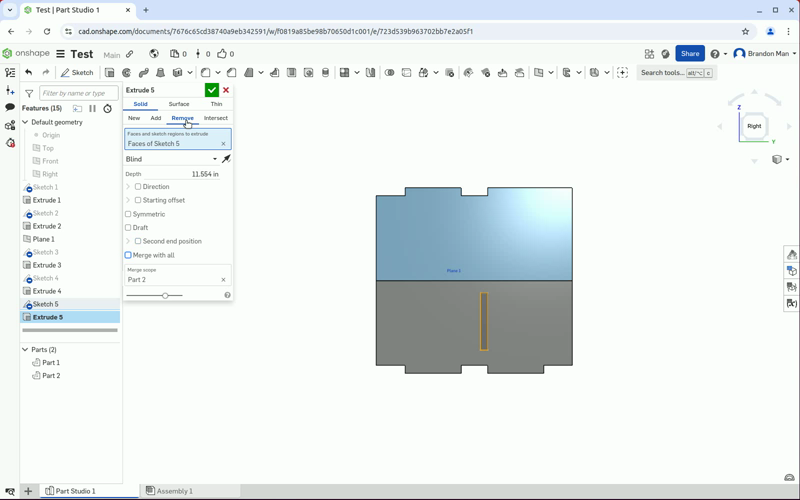
key(space)
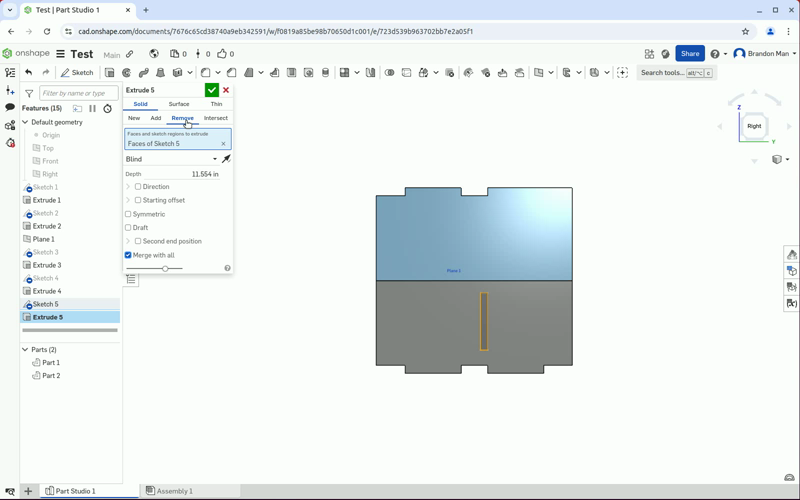
key(enter)
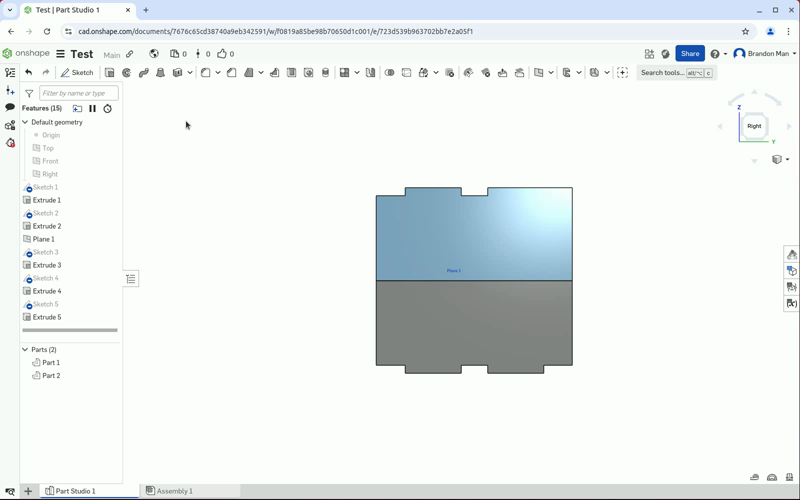
key(shift+h)
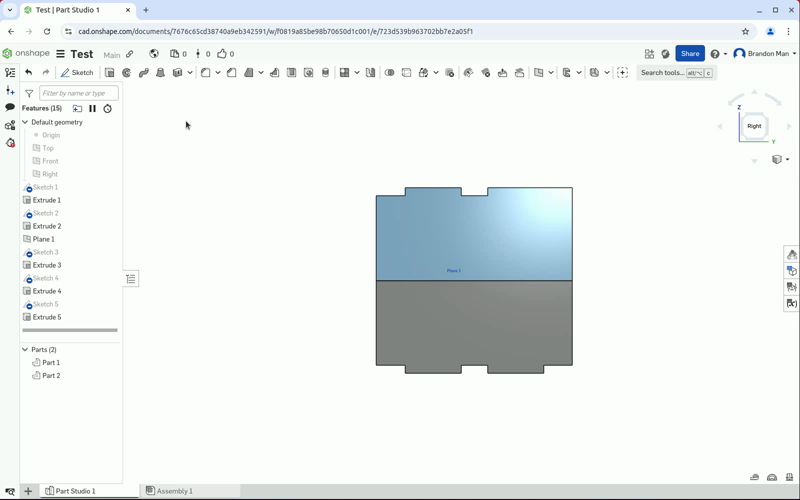
key(shift+h)
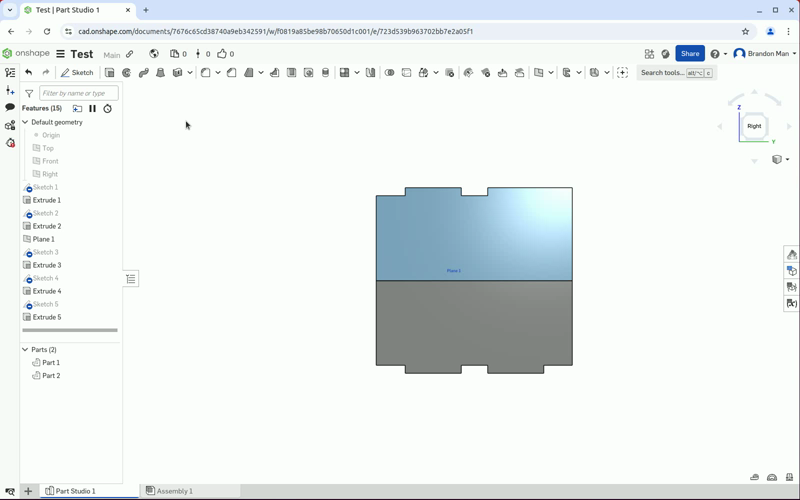
mouse_move(73, 189)
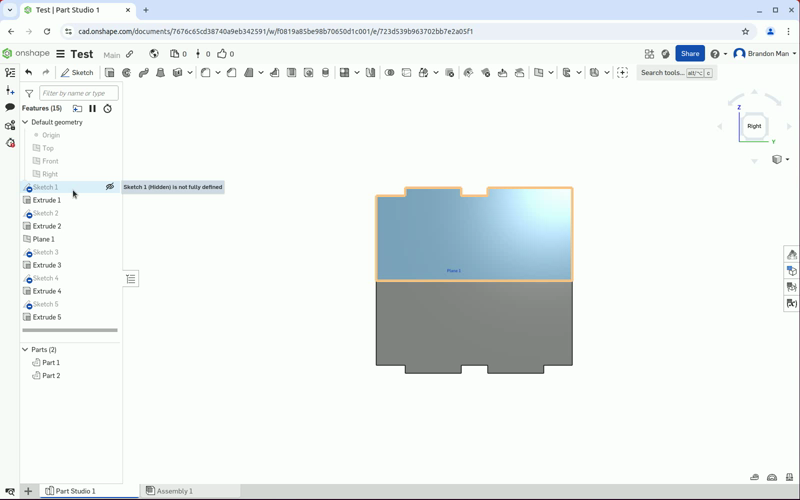
click(73, 189)
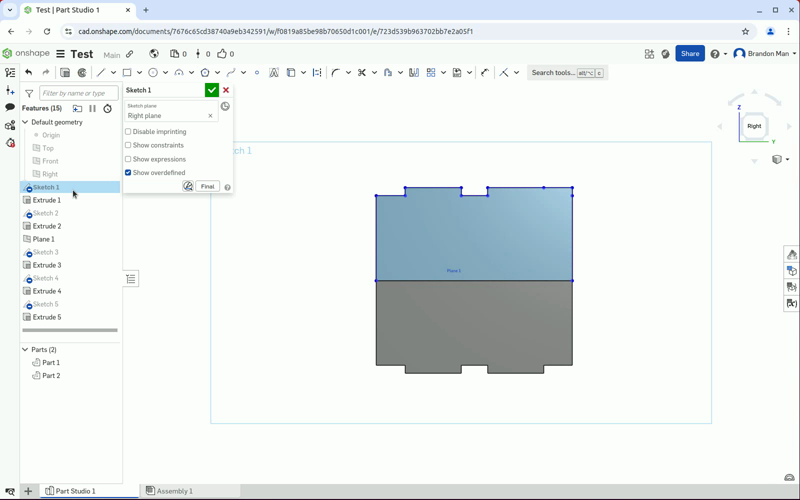
mouse_move(229, 92)
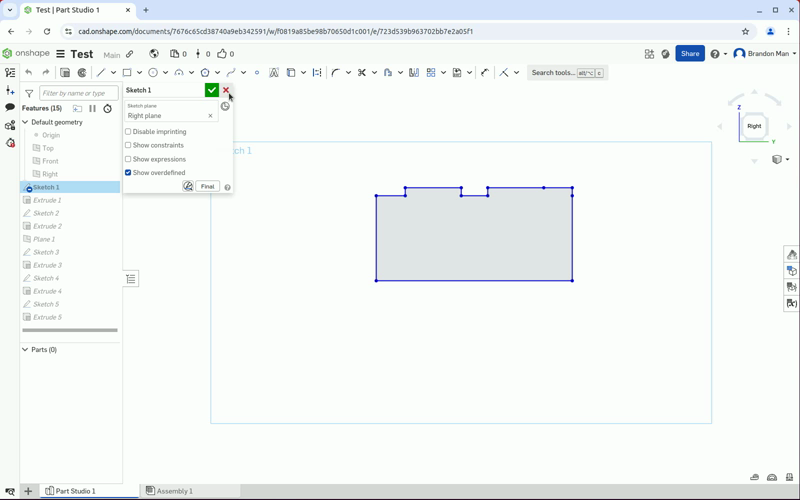
click(229, 92)
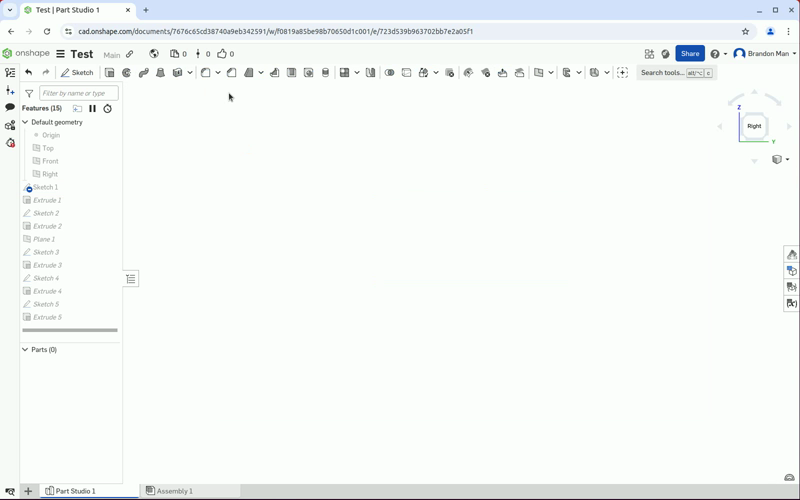
key(shift+s)
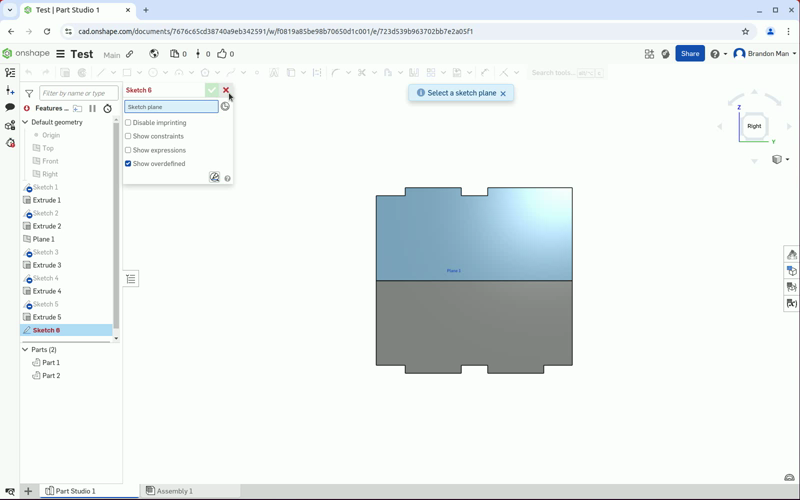
mouse_move(69, 241)
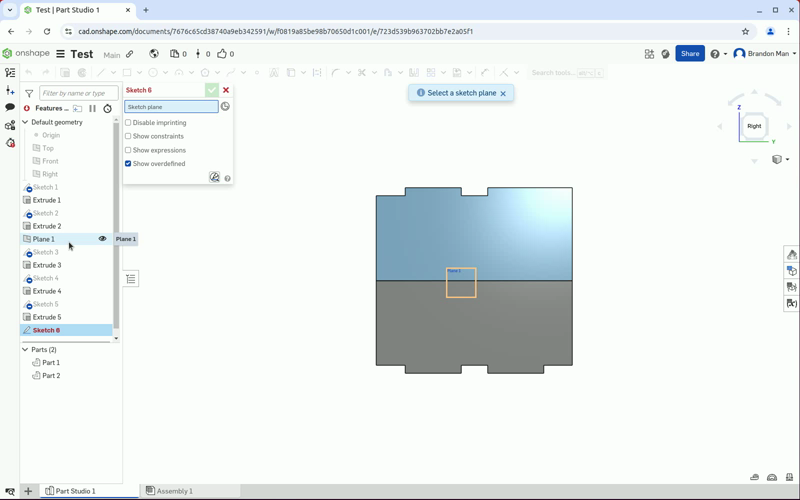
click(69, 241)
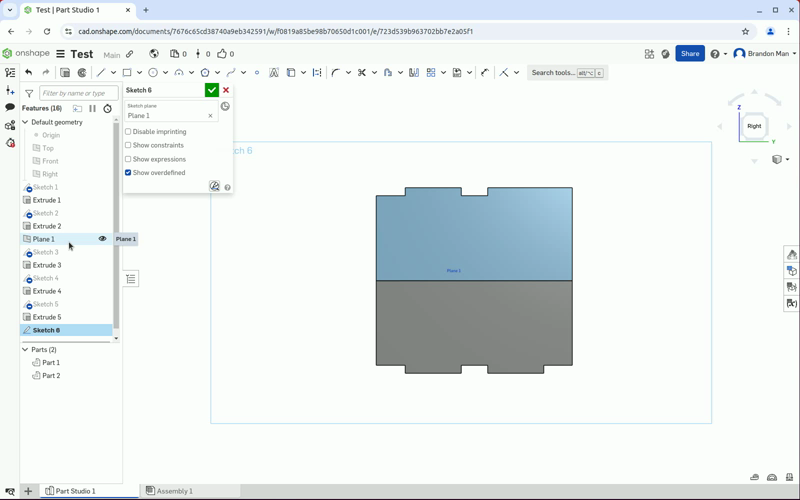
mouse_move(73, 352)
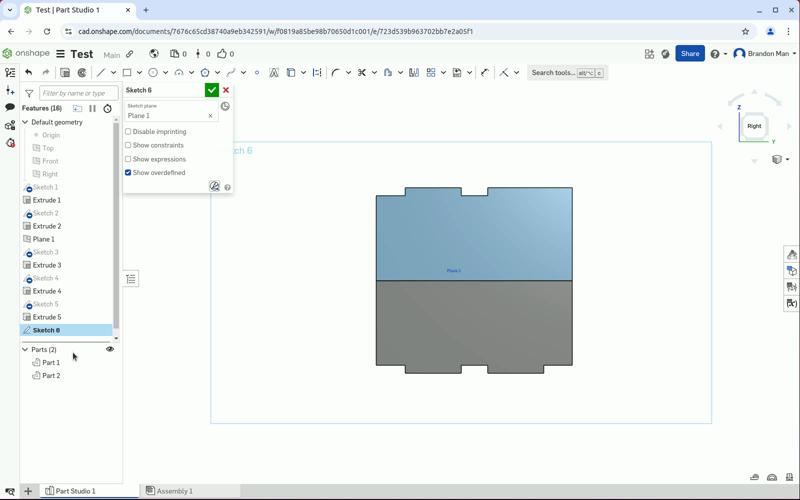
key(y)
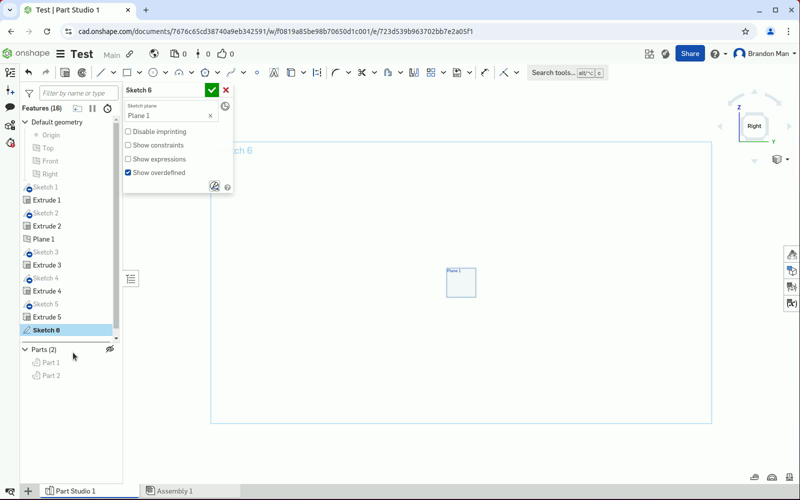
key(l)
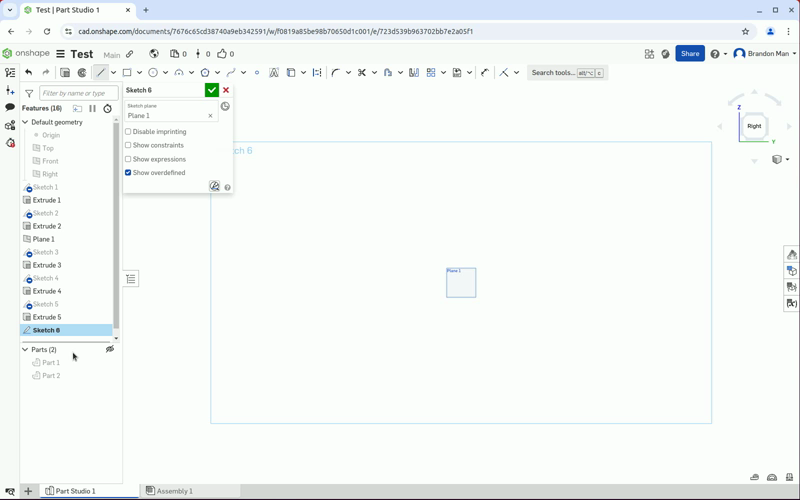
key_down(shift)
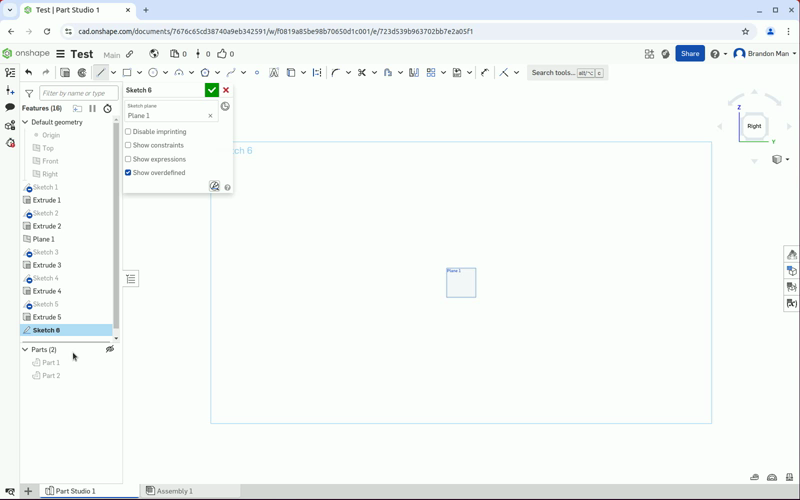
mouse_move(552, 294)
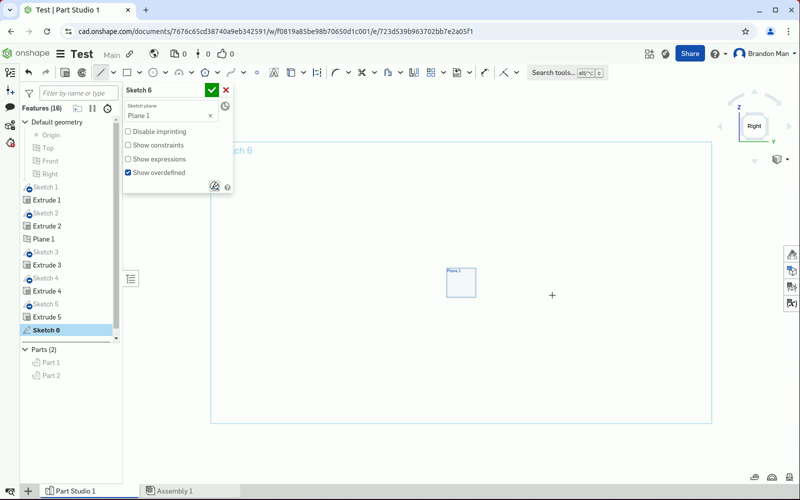
click(552, 294)
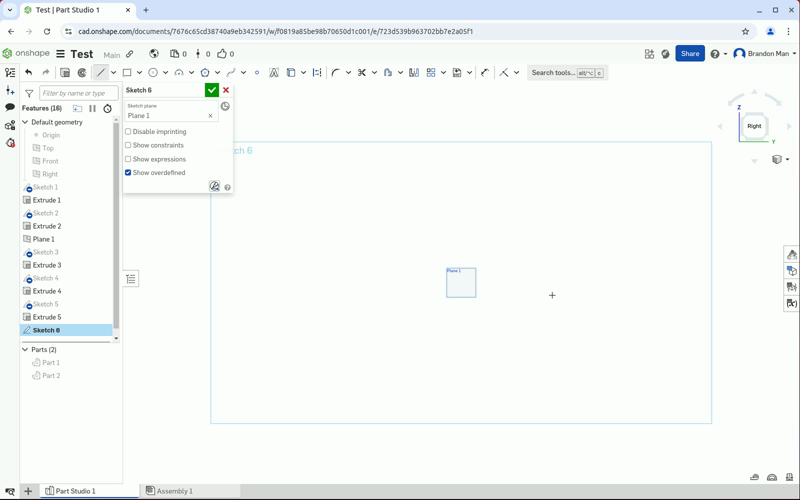
key_up(shift)
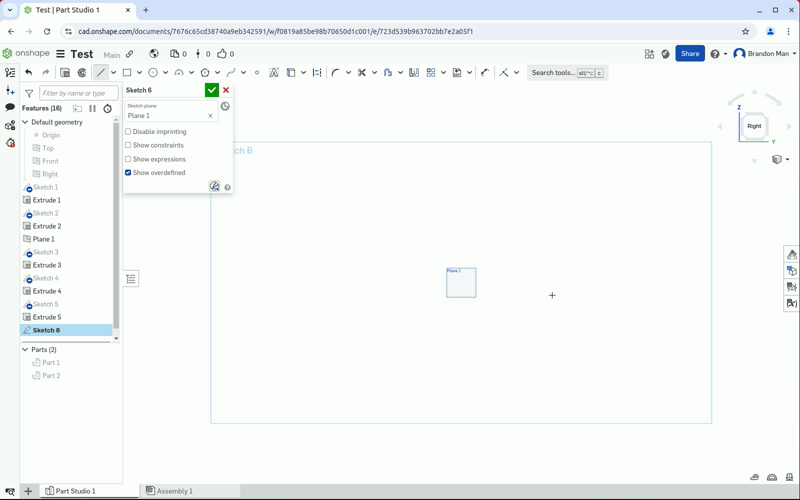
key_down(shift)
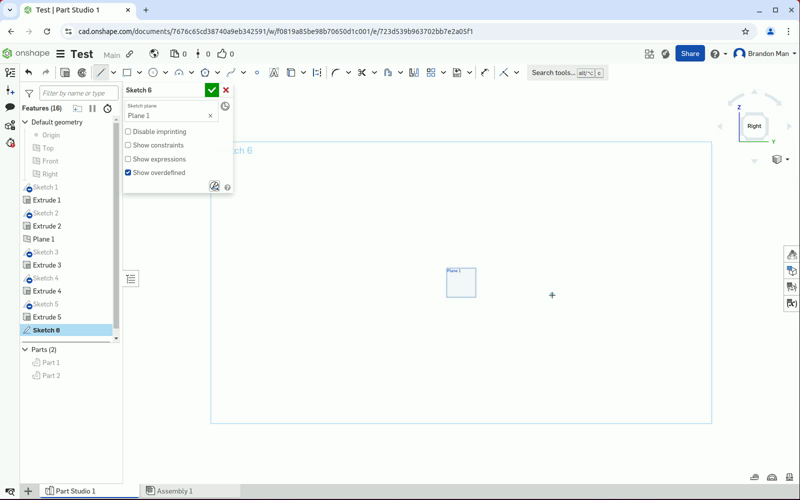
mouse_move(582, 294)
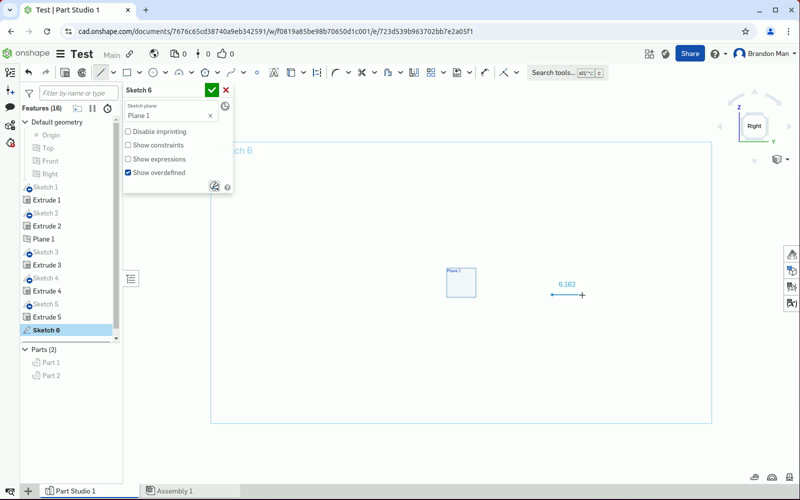
mouse_move(558, 294)
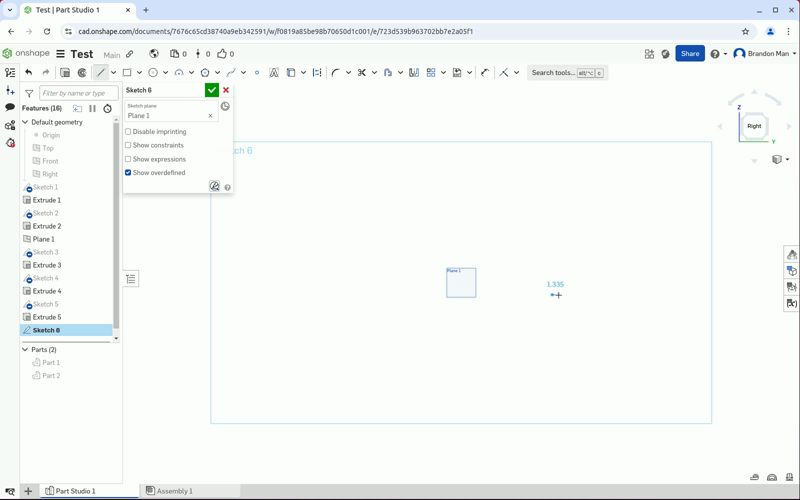
scroll(6)
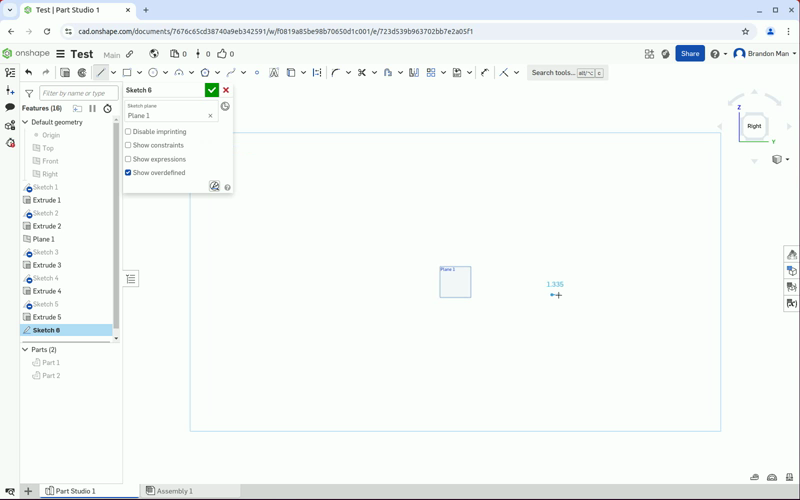
scroll(6)
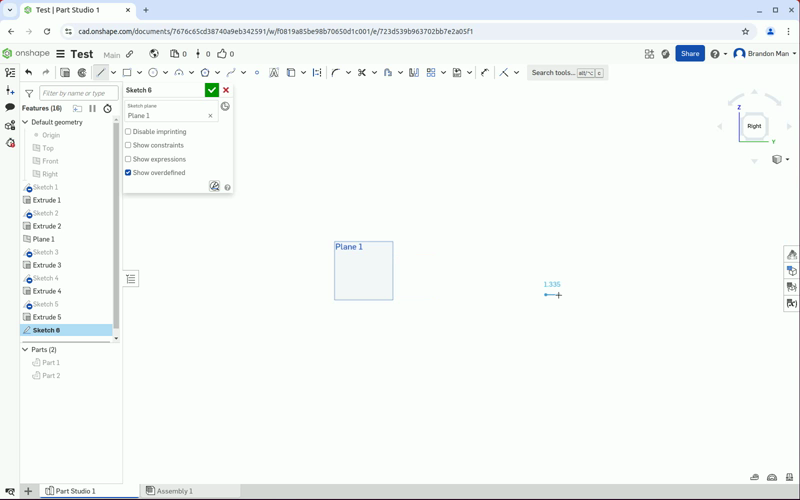
scroll(6)
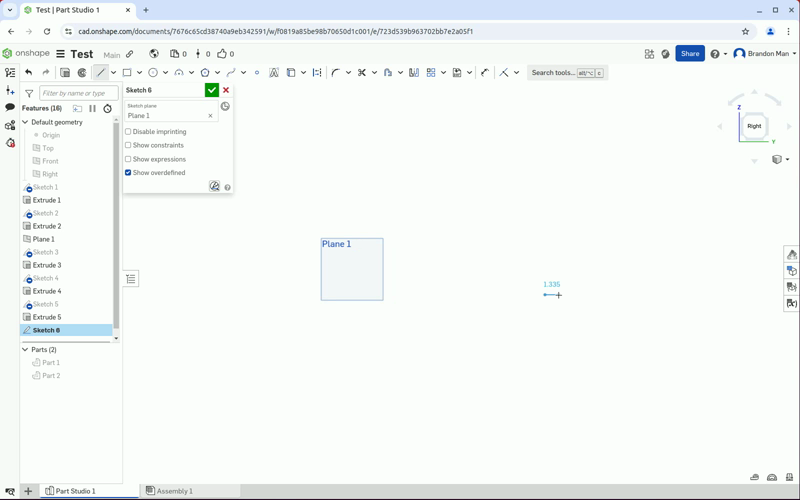
scroll(6)
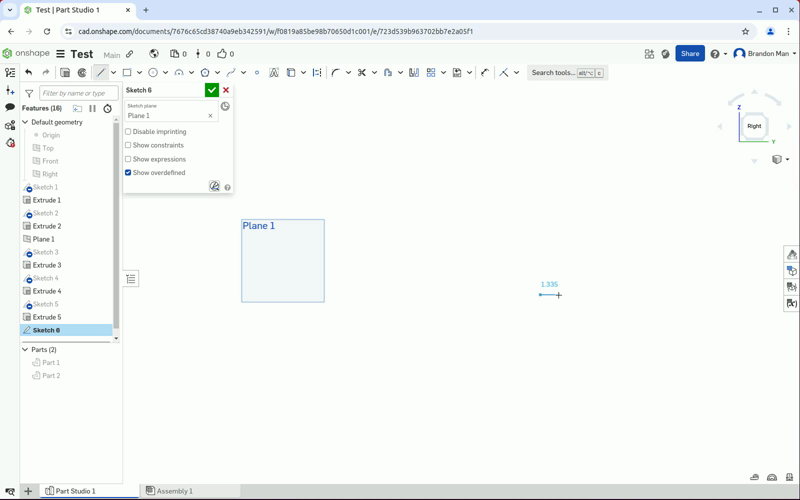
scroll(6)
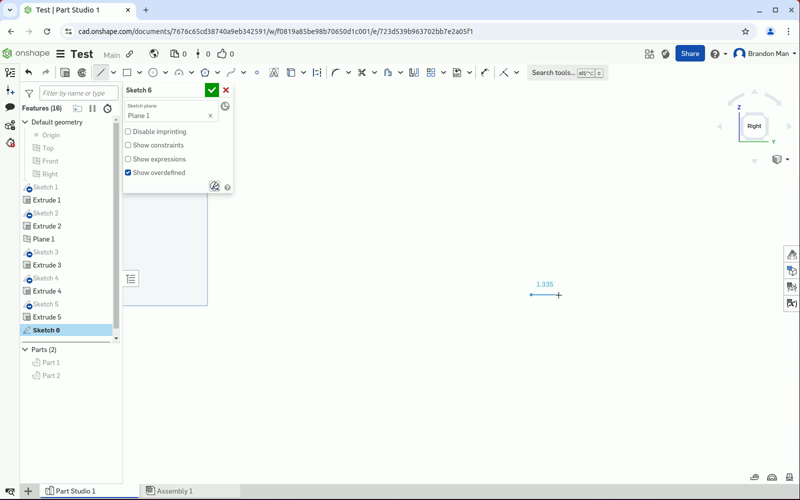
scroll(6)
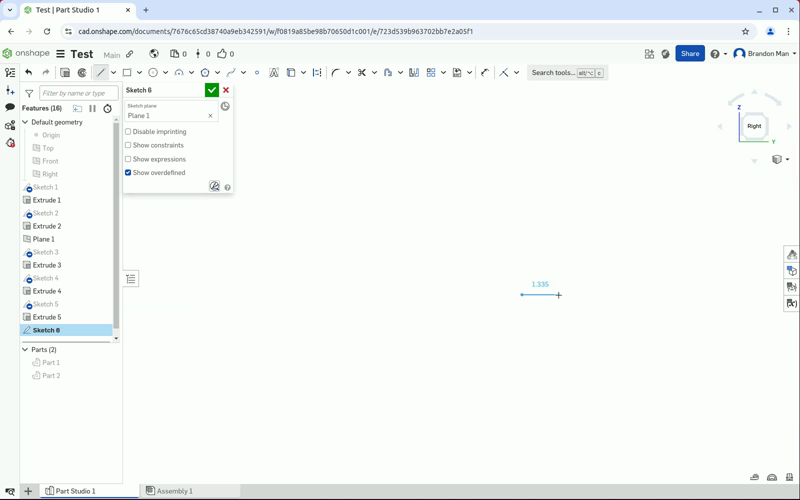
scroll(6)
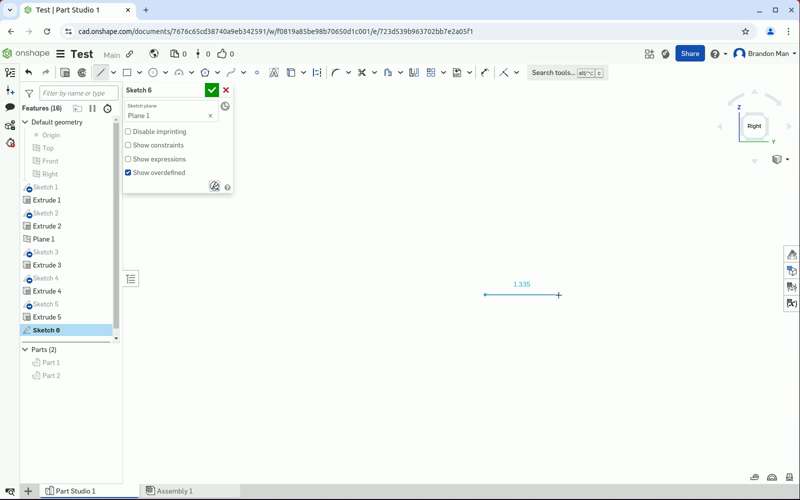
click(558, 294)
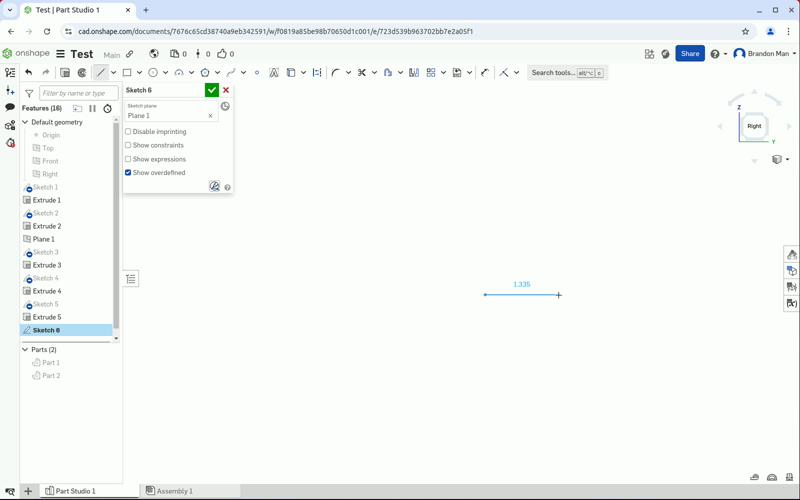
scroll(-6)
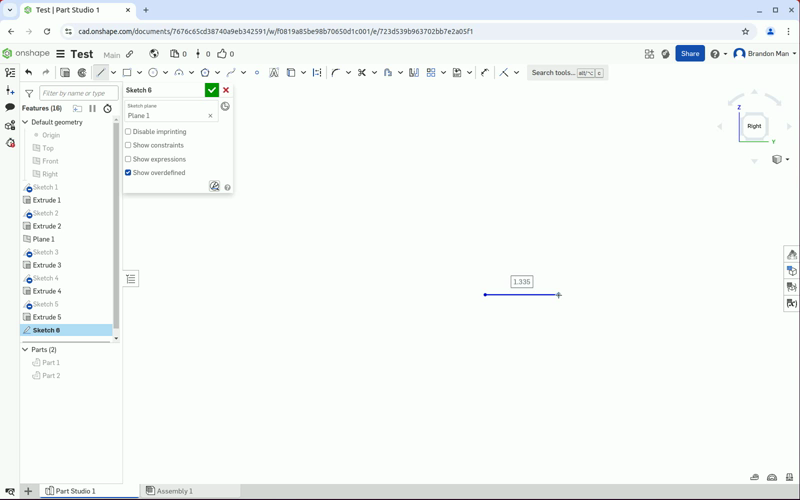
scroll(-6)
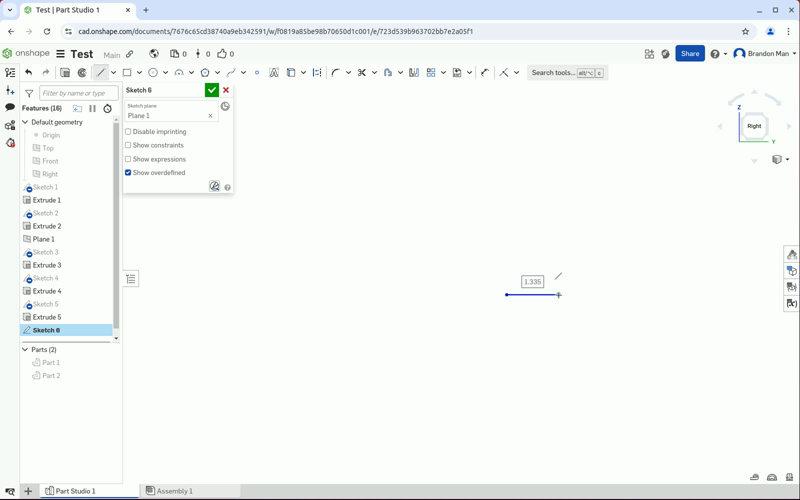
scroll(-6)
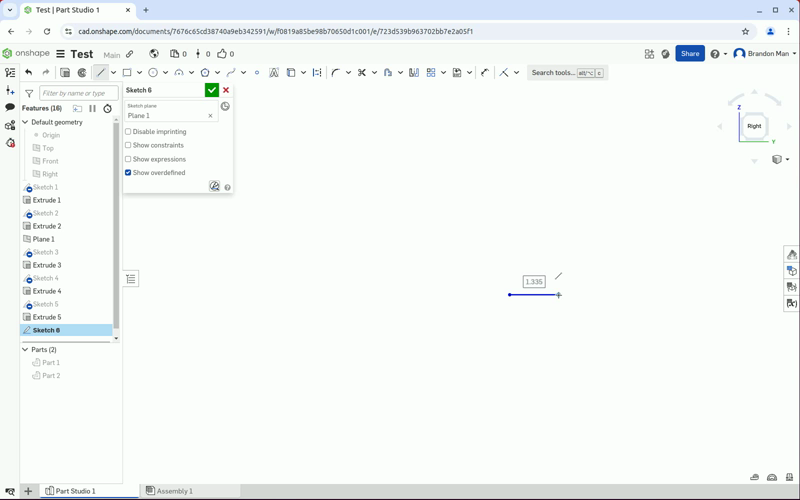
scroll(-6)
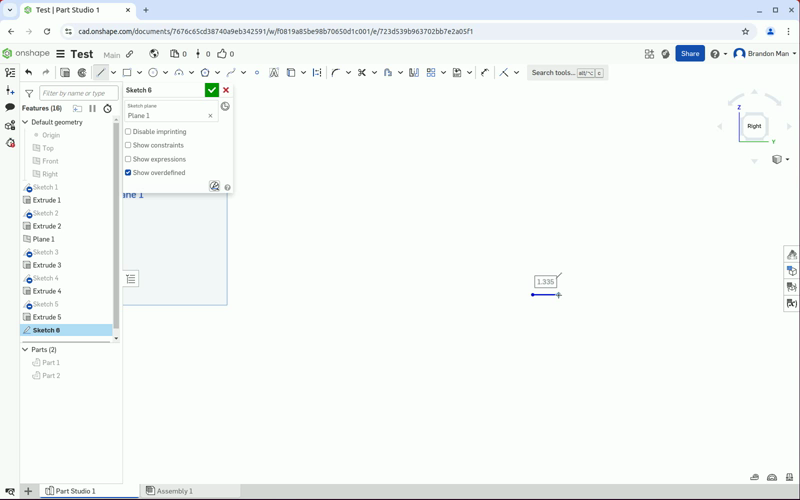
scroll(-6)
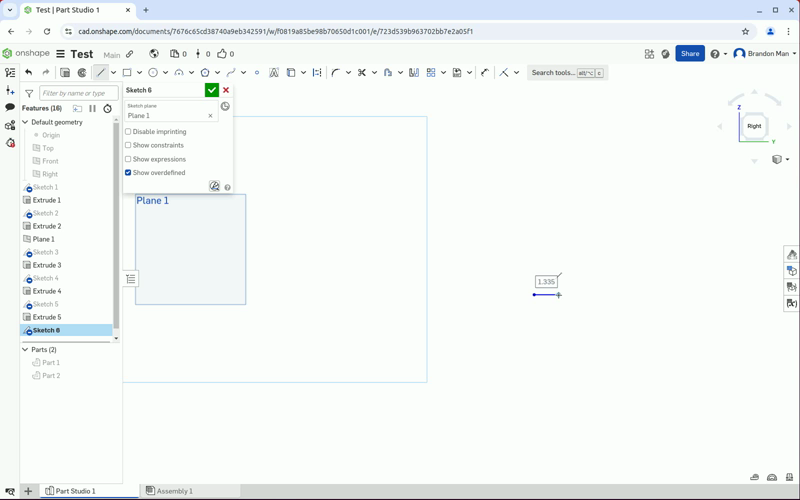
scroll(-6)
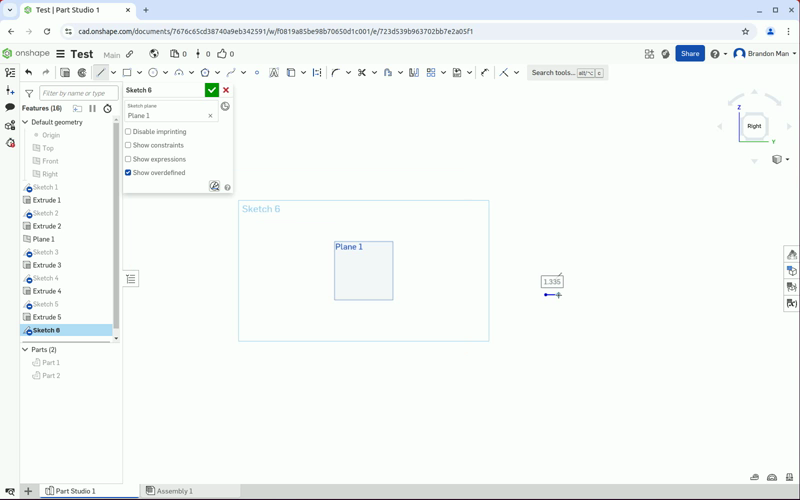
scroll(-6)
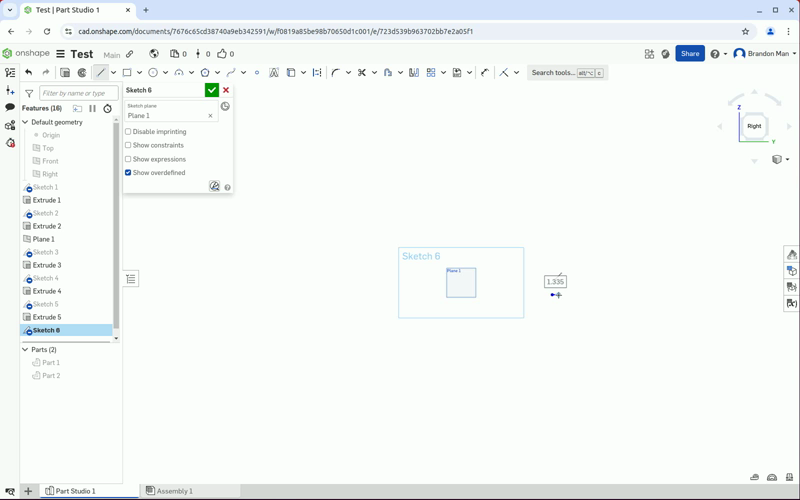
key_up(shift)
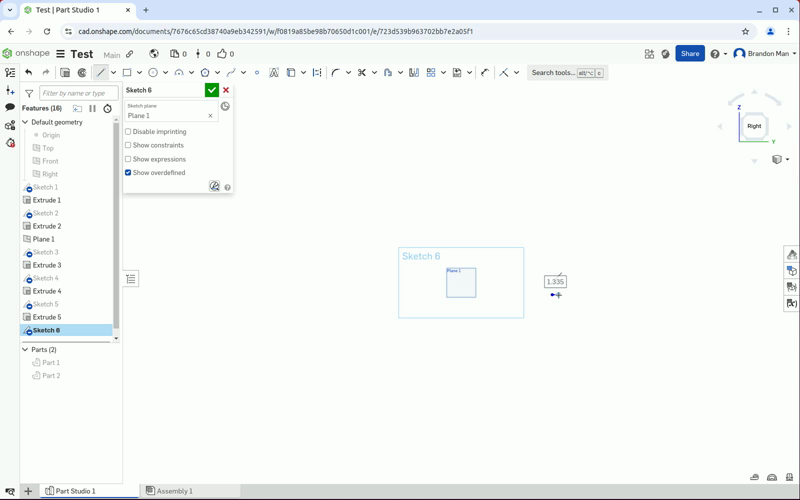
key_down(shift)
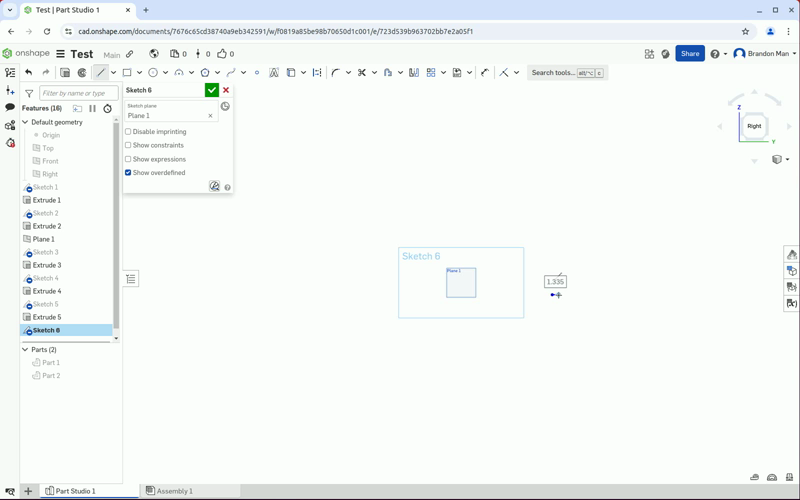
mouse_move(588, 294)
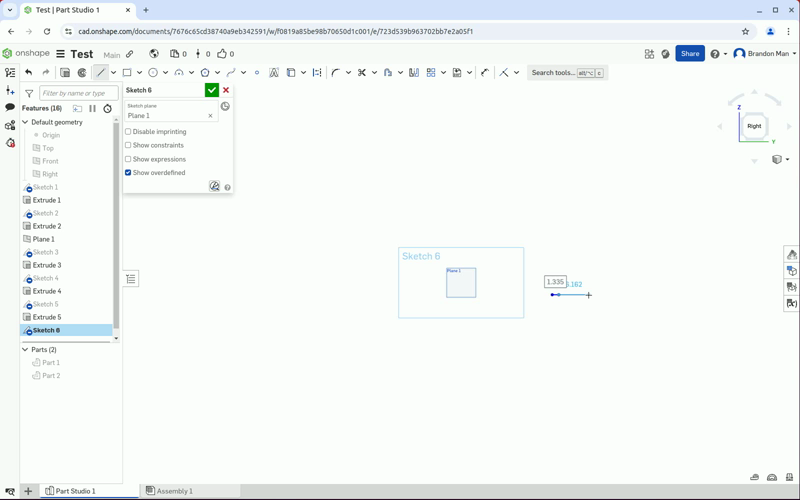
mouse_move(558, 237)
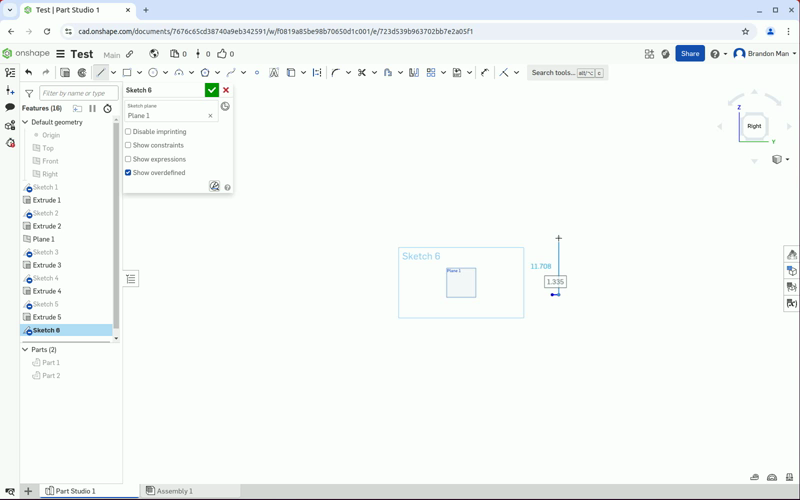
click(558, 237)
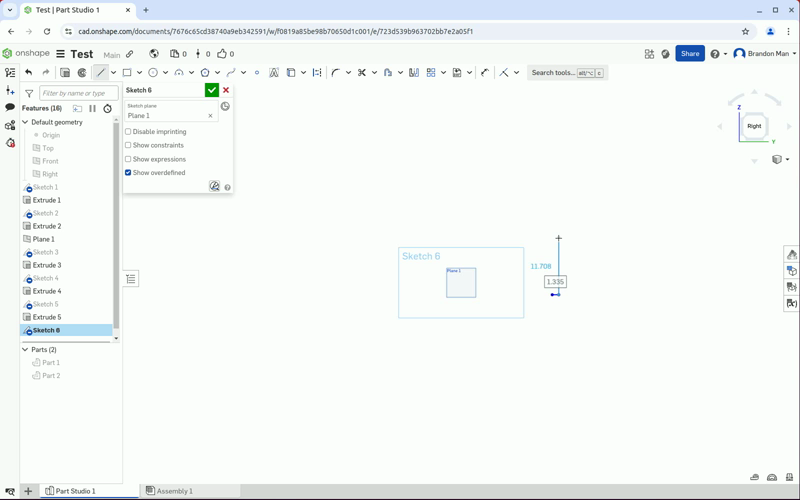
key_up(shift)
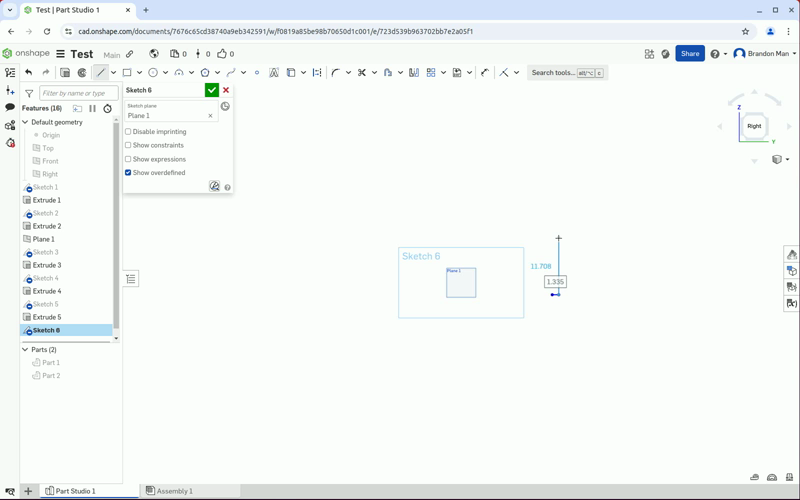
key_down(shift)
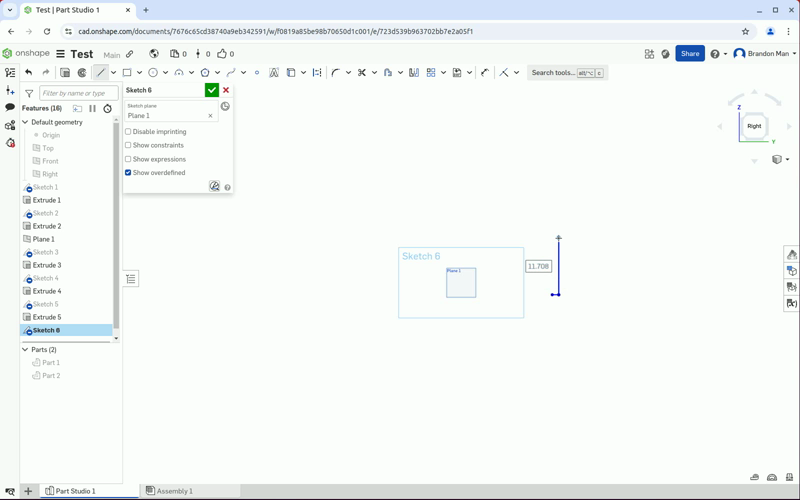
mouse_move(588, 237)
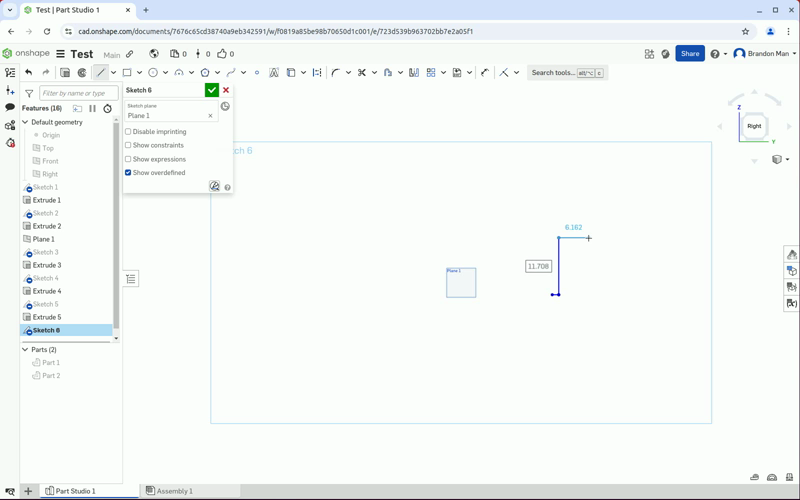
mouse_move(552, 237)
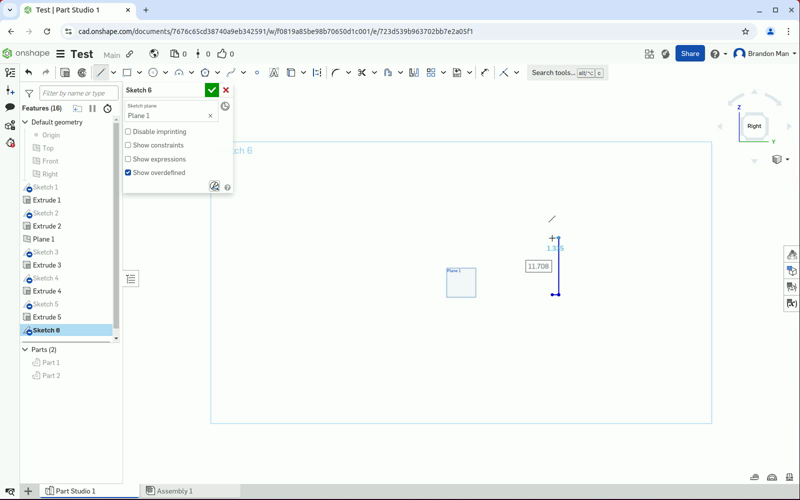
scroll(6)
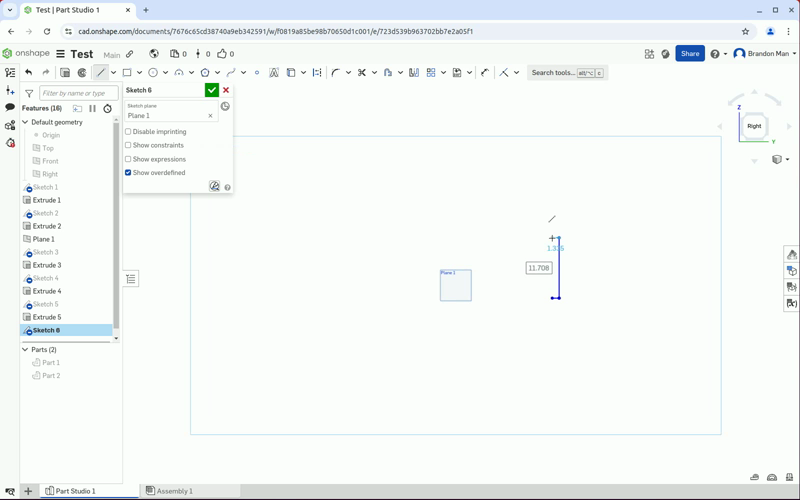
scroll(6)
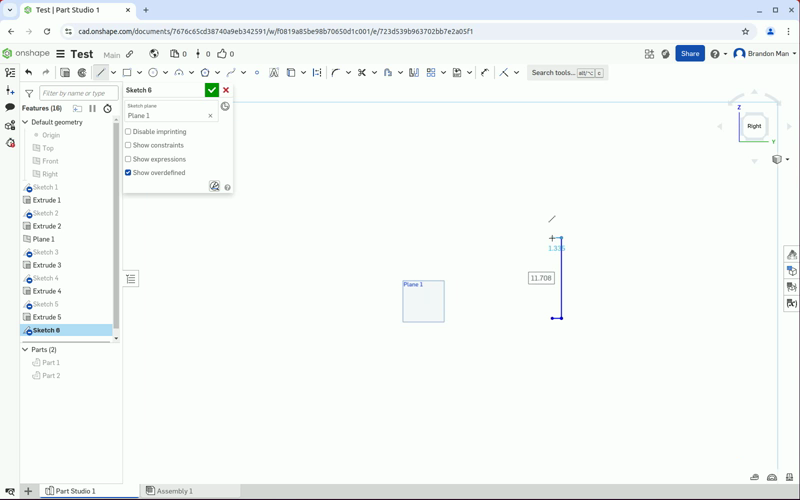
scroll(6)
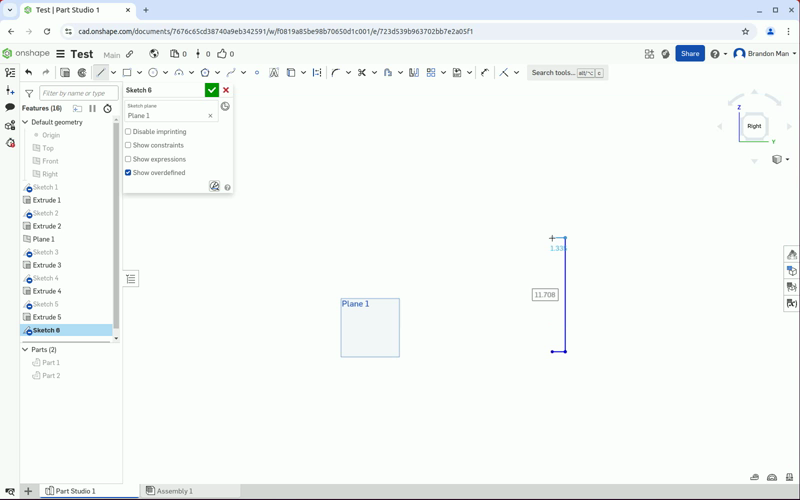
scroll(6)
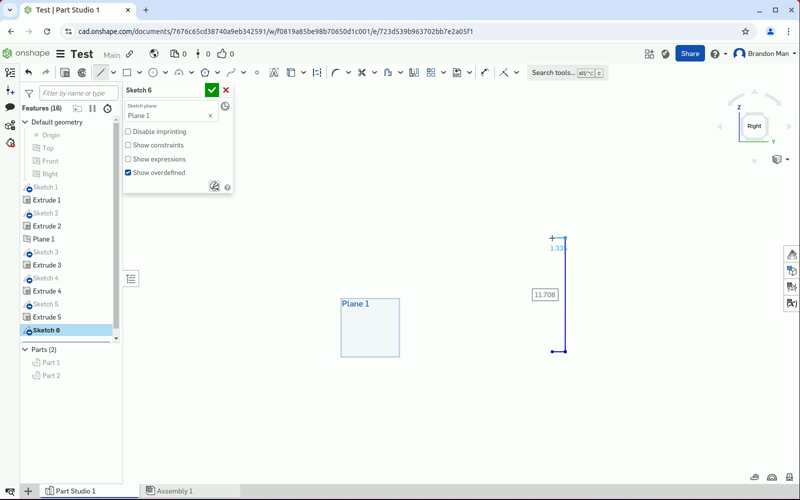
scroll(6)
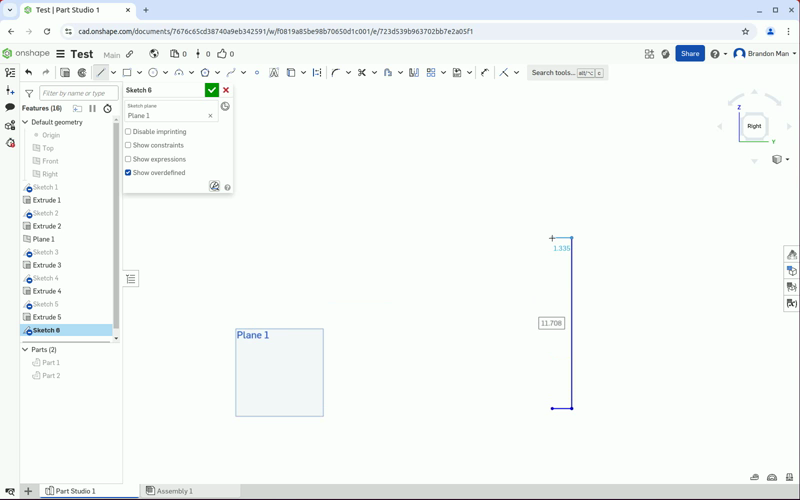
scroll(6)
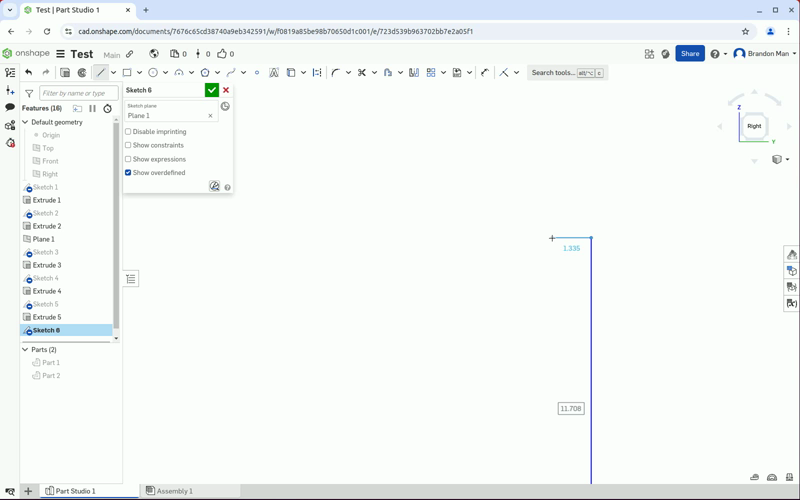
scroll(6)
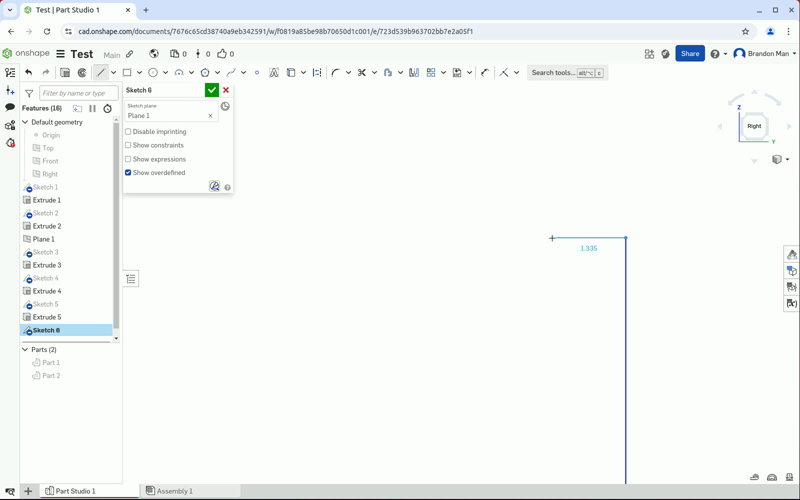
click(552, 237)
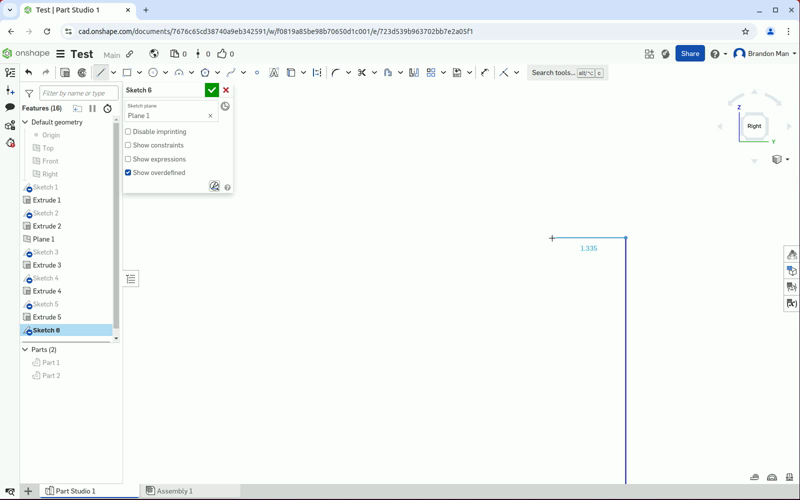
scroll(-6)
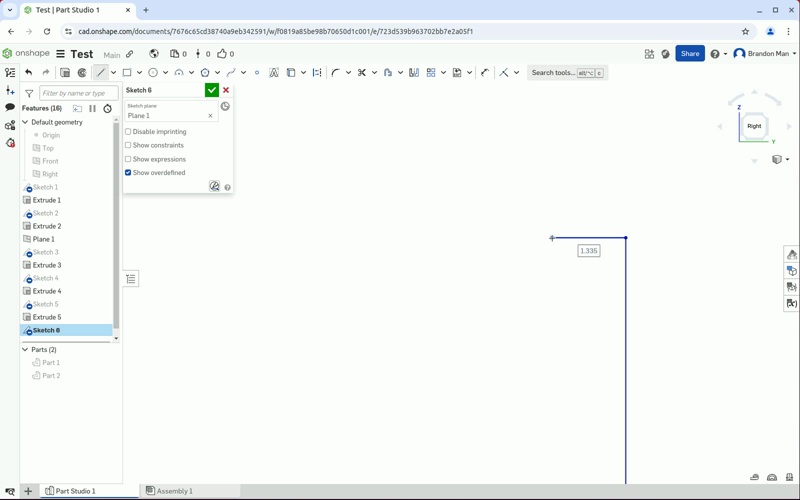
scroll(-6)
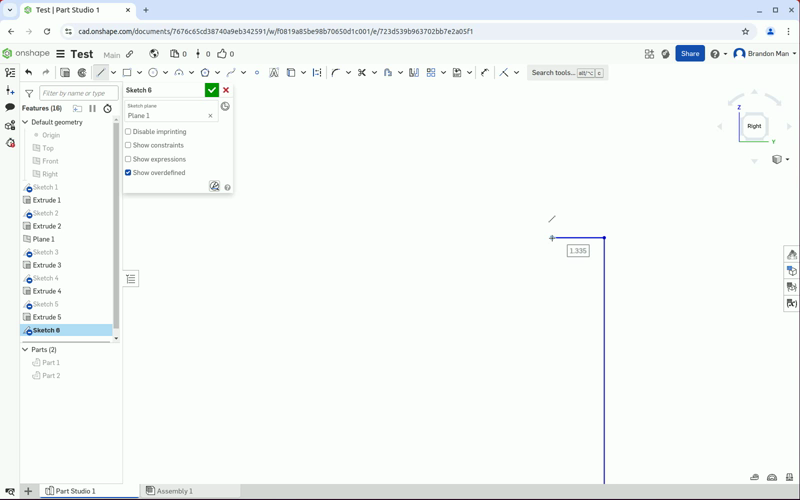
scroll(-6)
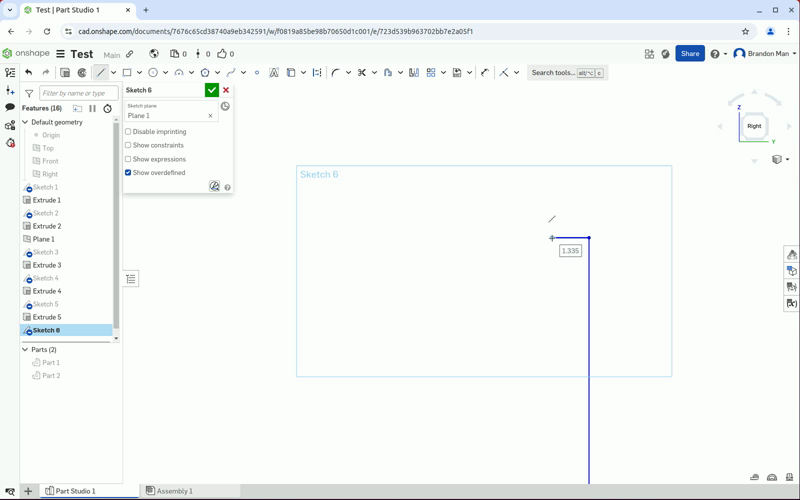
scroll(-6)
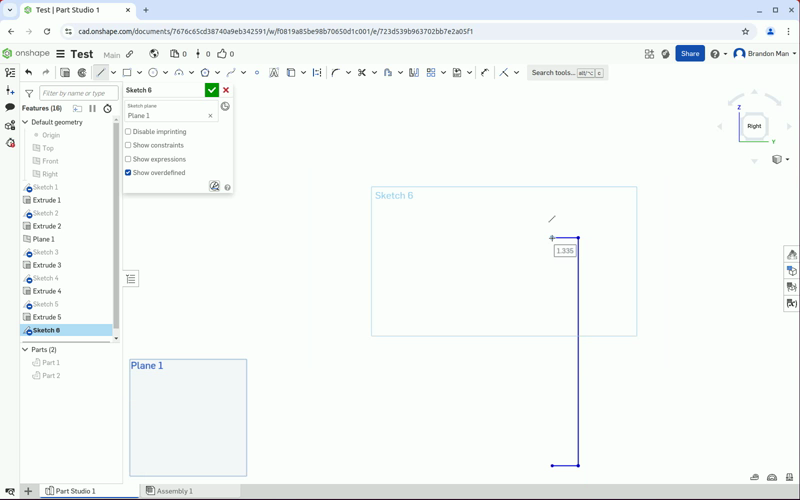
scroll(-6)
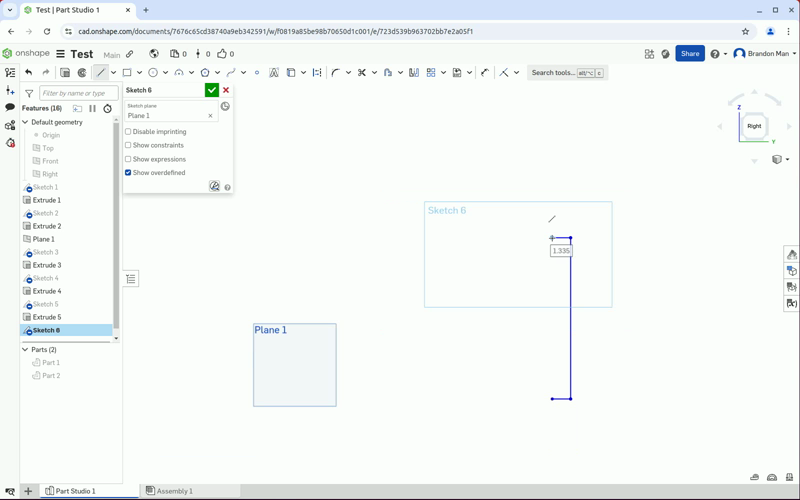
scroll(-6)
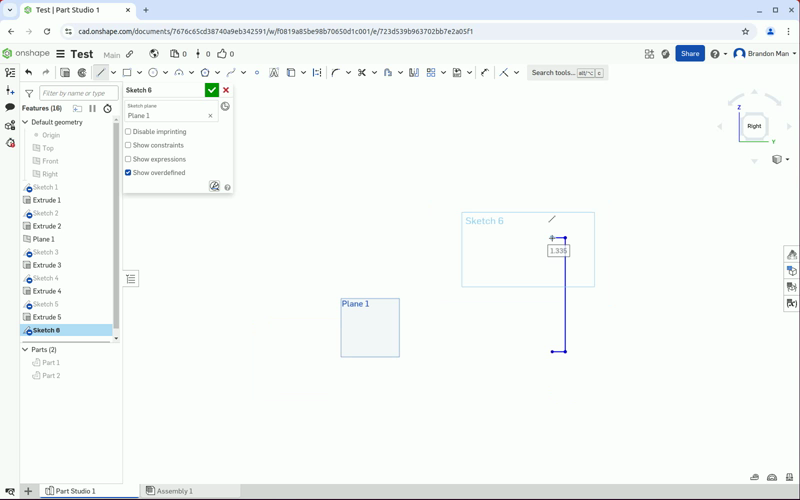
scroll(-6)
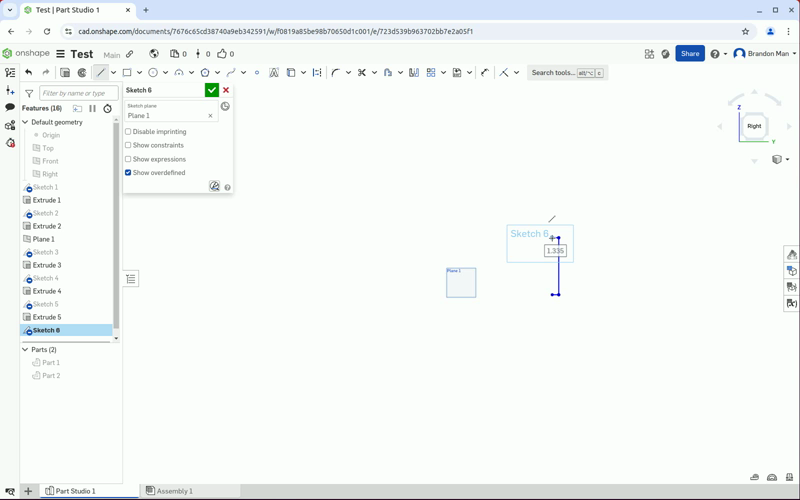
key_up(shift)
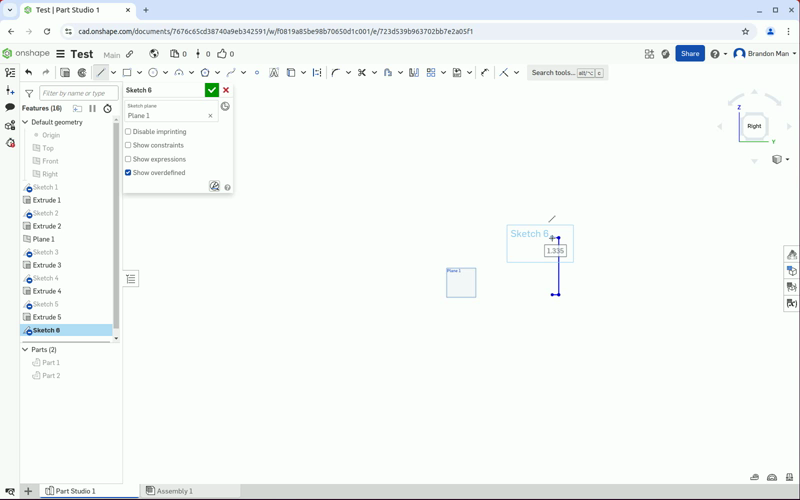
mouse_move(582, 237)
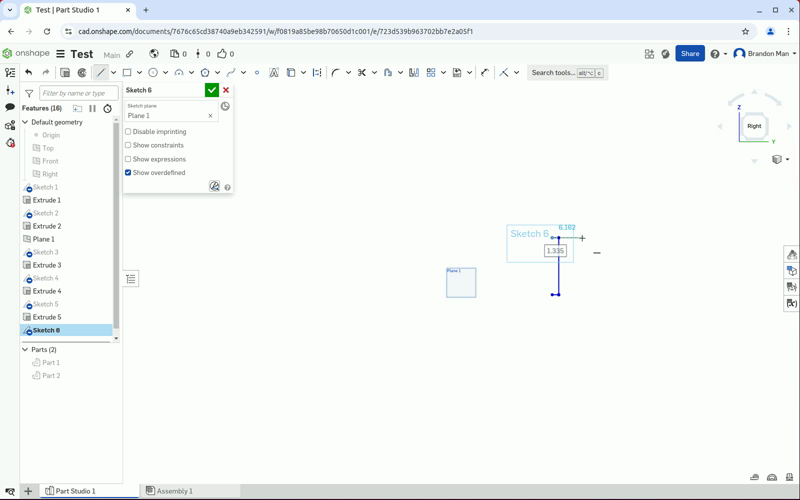
key_down(shift)
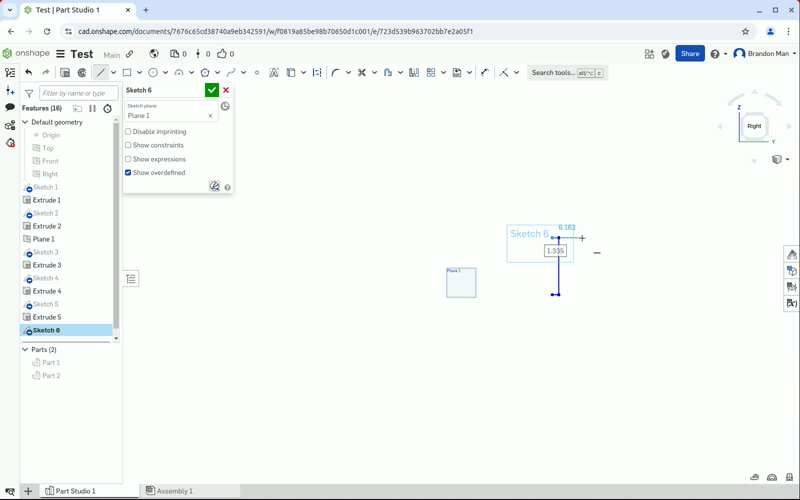
mouse_move(552, 294)
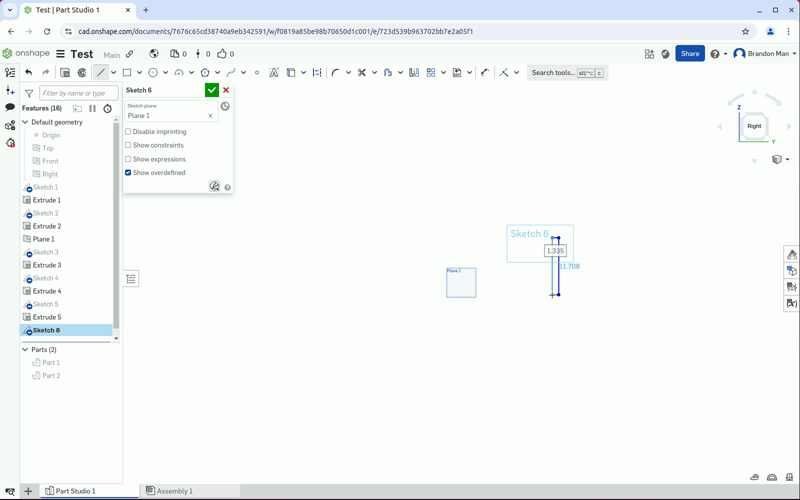
key_up(shift)
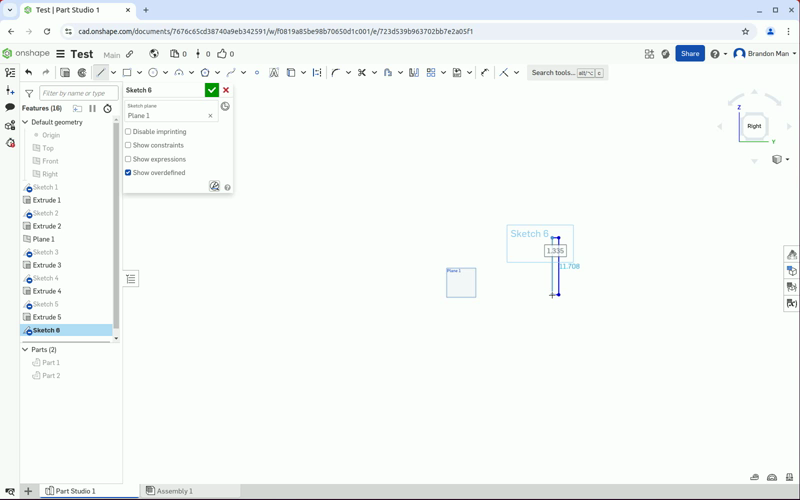
click(552, 294)
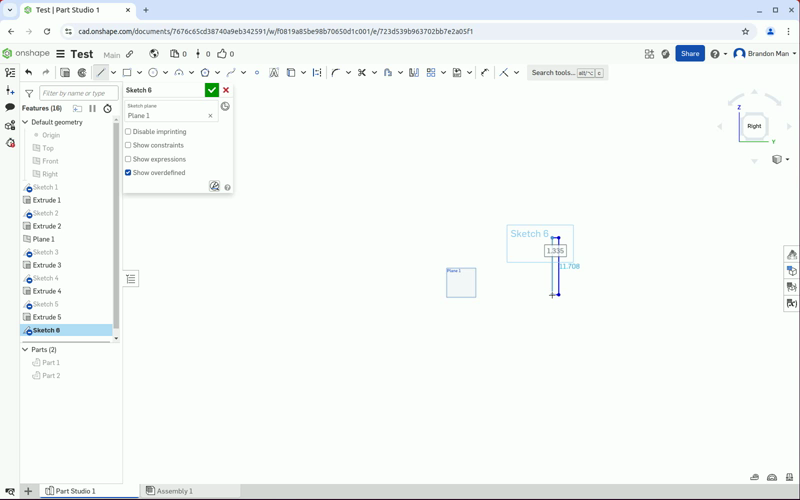
key(esc)
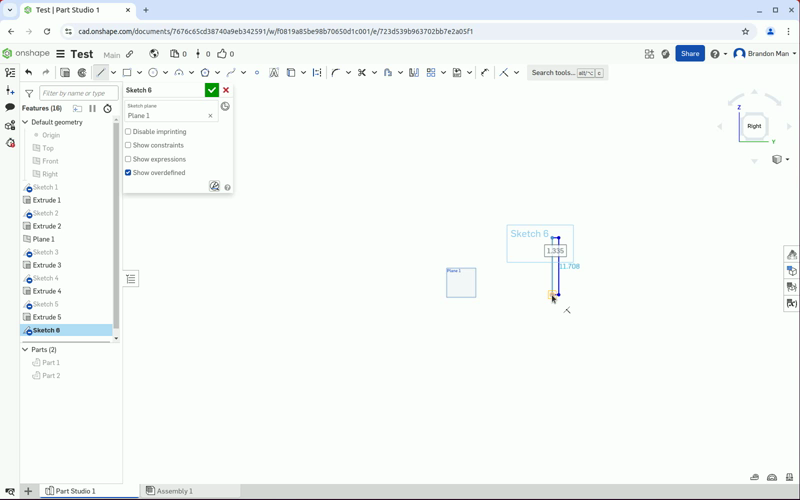
mouse_move(552, 290)
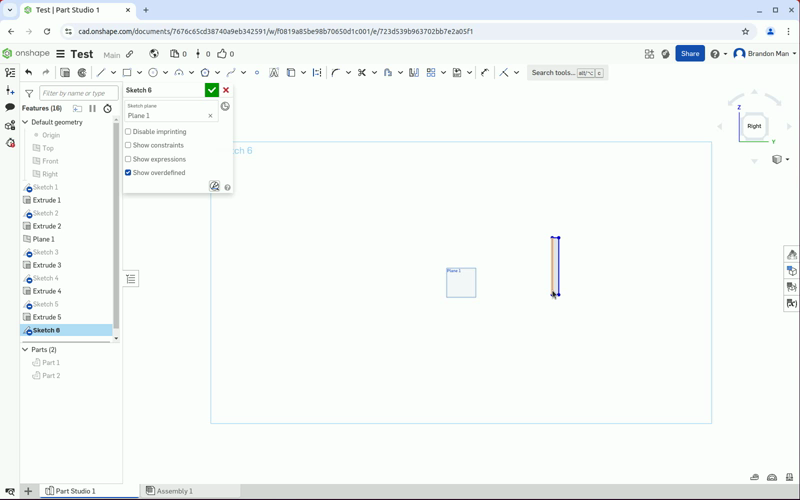
scroll(6)
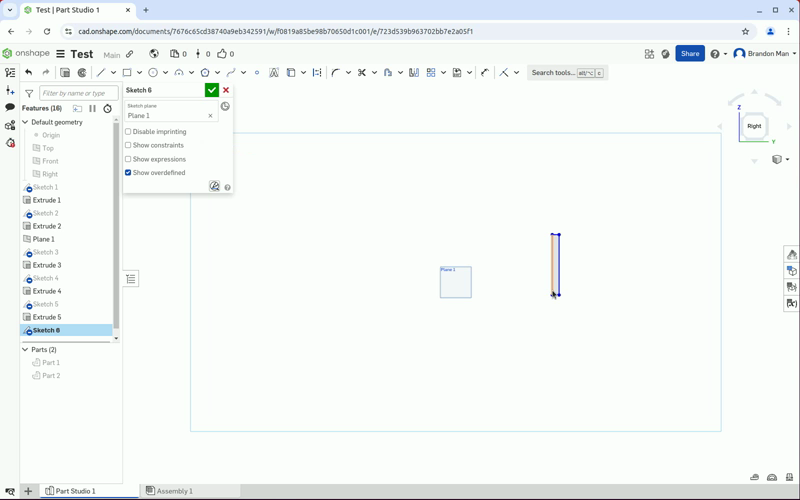
scroll(6)
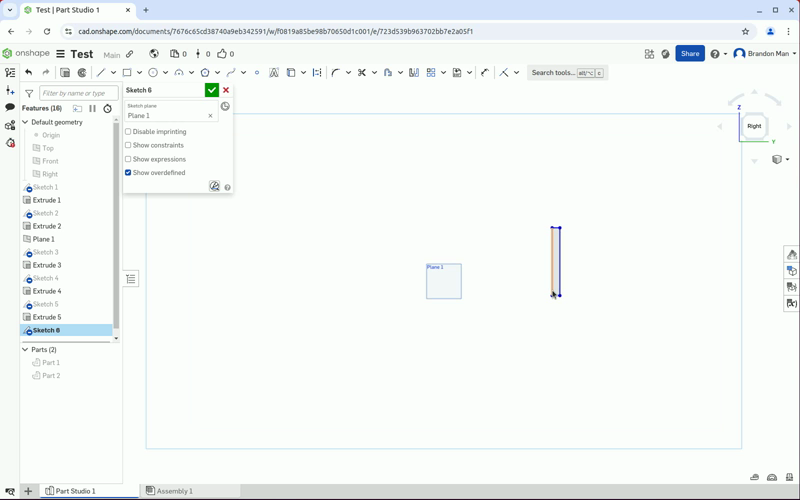
scroll(6)
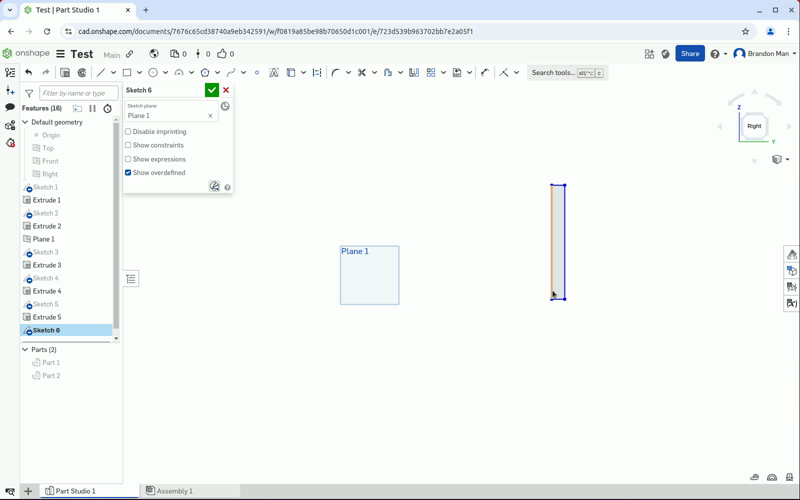
scroll(6)
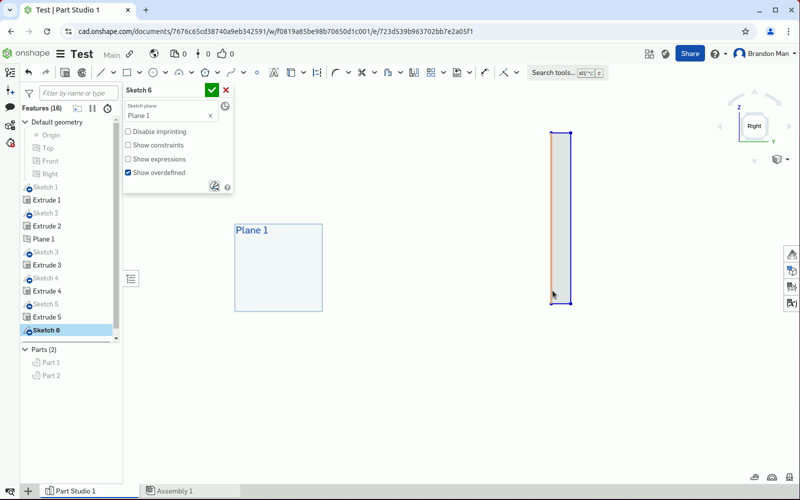
scroll(6)
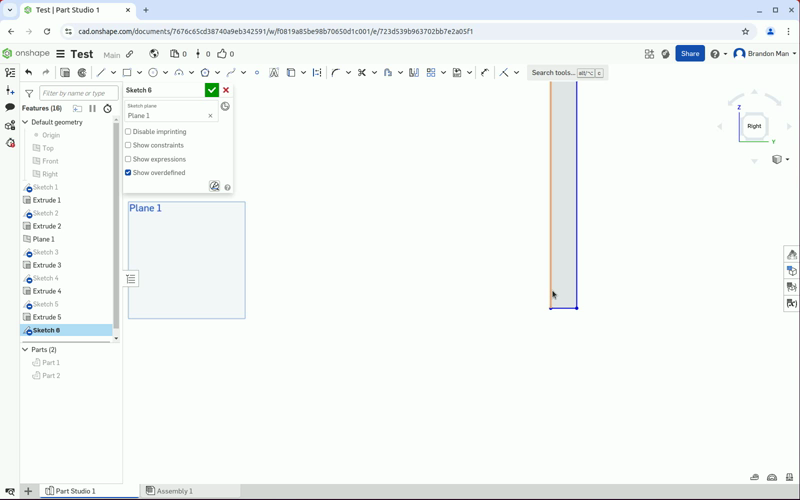
scroll(6)
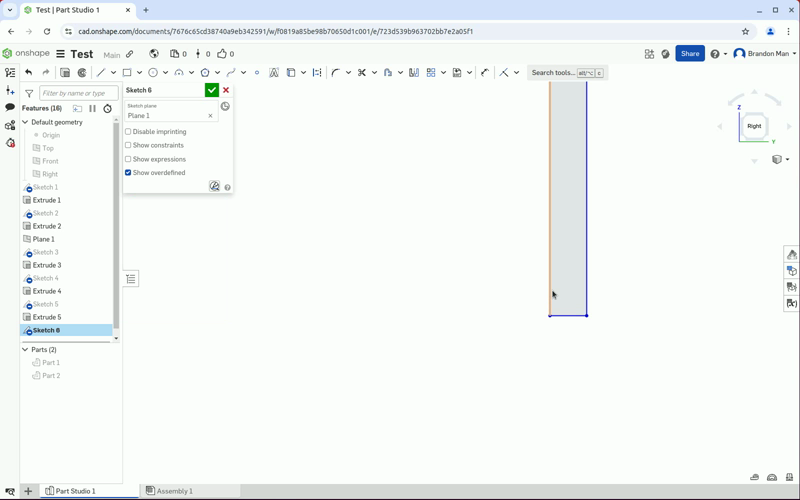
scroll(6)
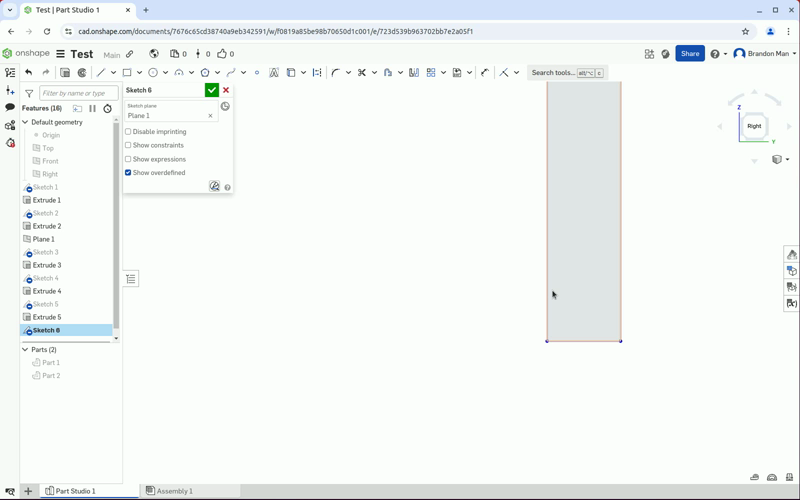
click(552, 290)
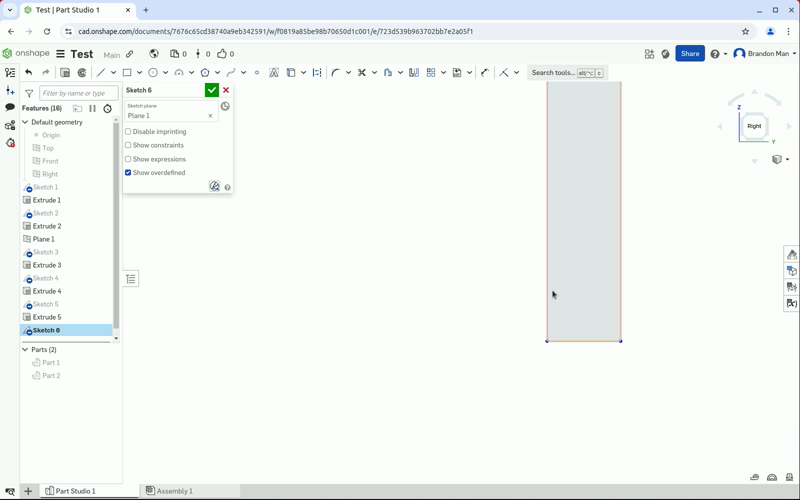
scroll(-6)
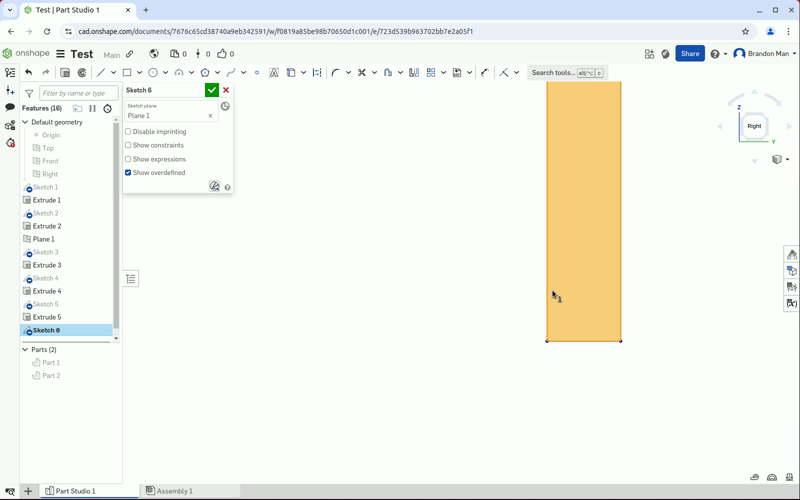
scroll(-6)
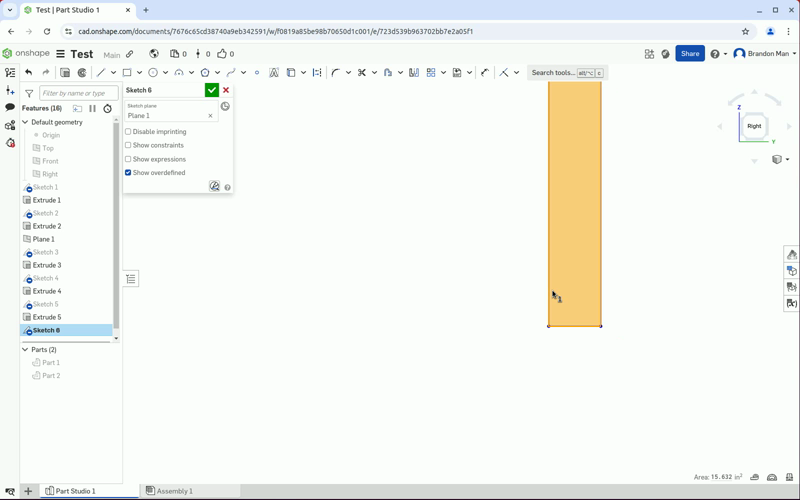
scroll(-6)
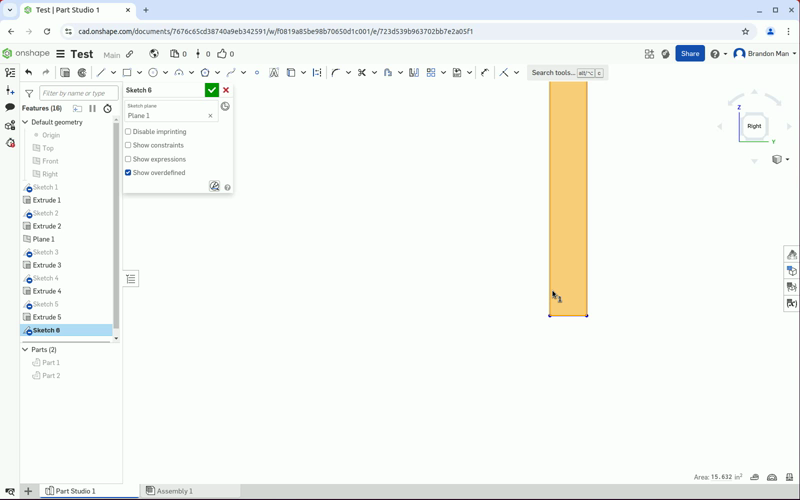
scroll(-6)
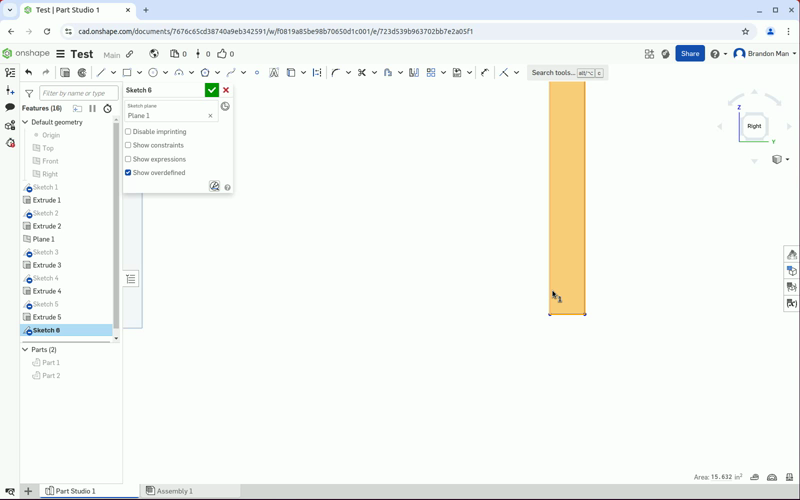
scroll(-6)
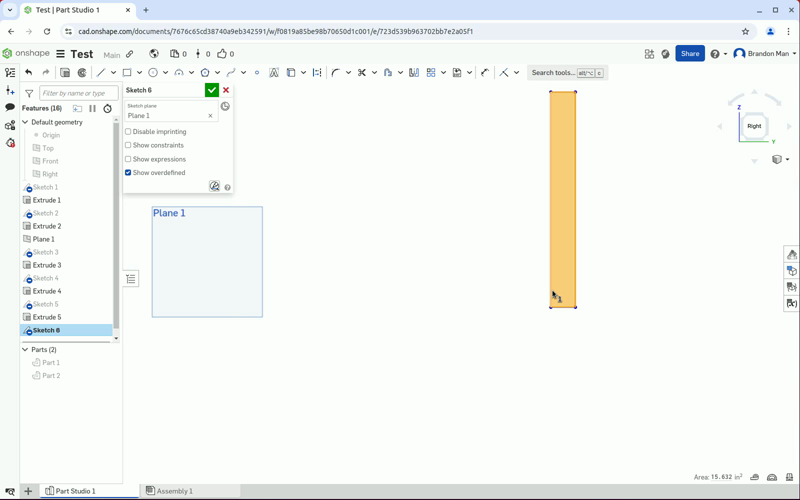
scroll(-6)
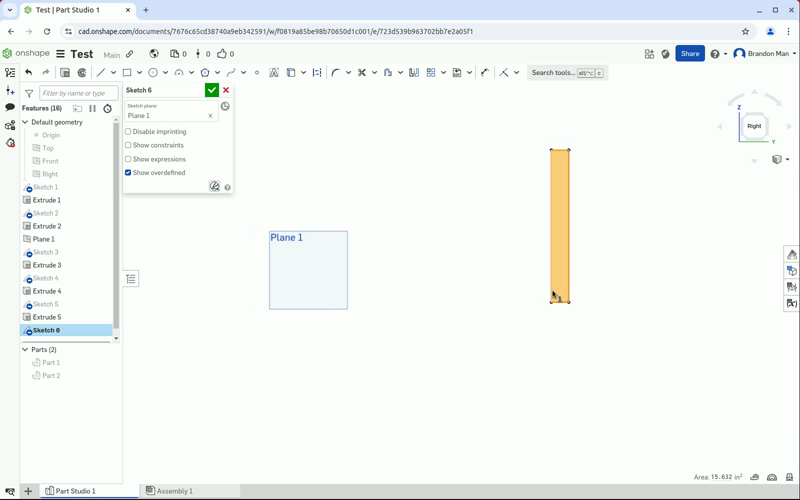
scroll(-6)
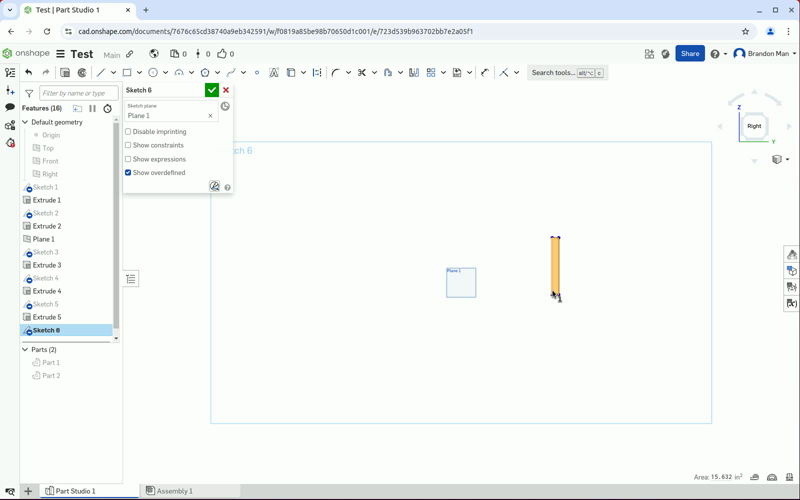
mouse_move(73, 352)
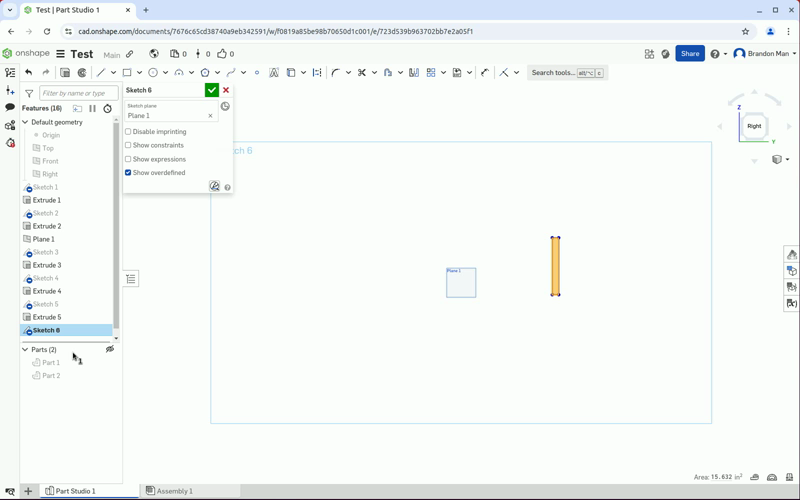
key(shift+y)
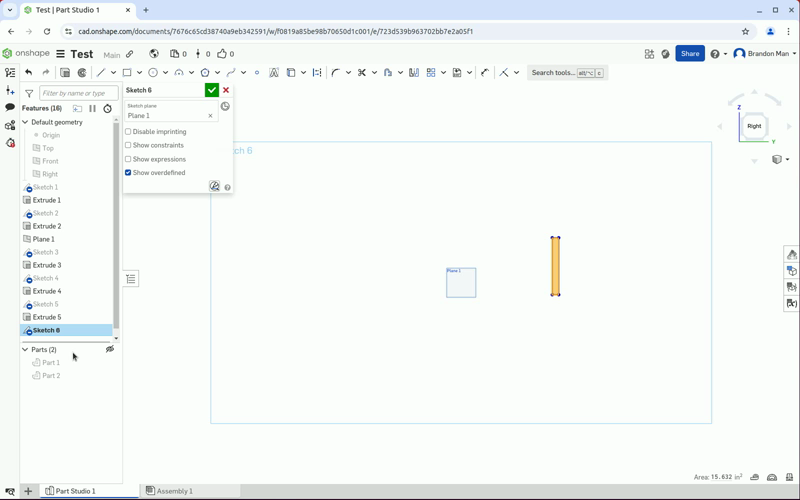
key(shift+e)
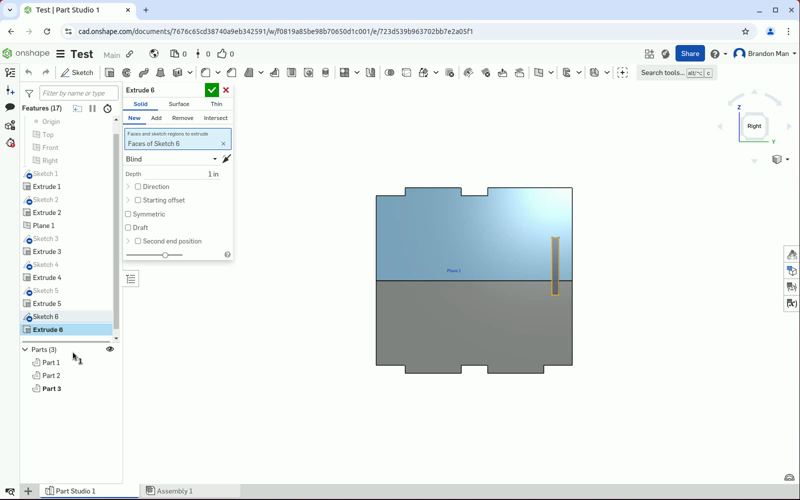
mouse_move(143, 106)
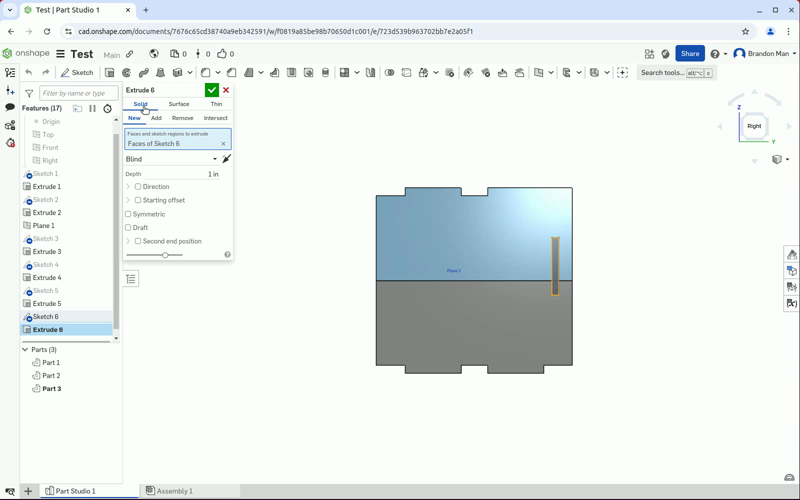
click(143, 106)
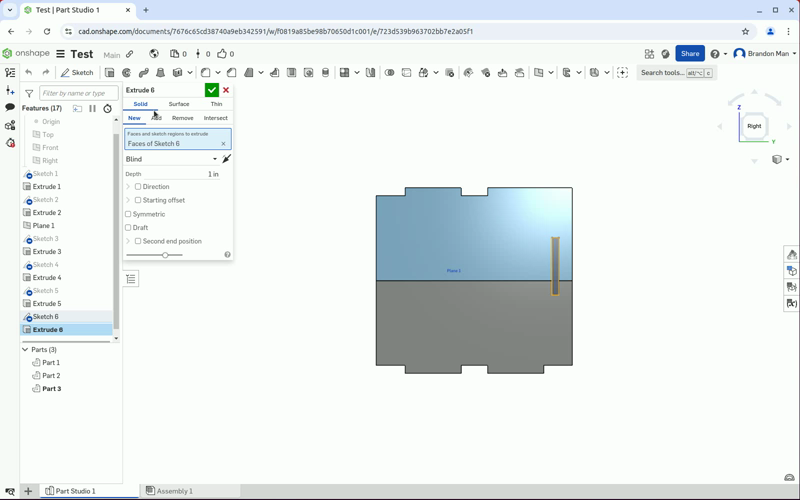
mouse_move(186, 120)
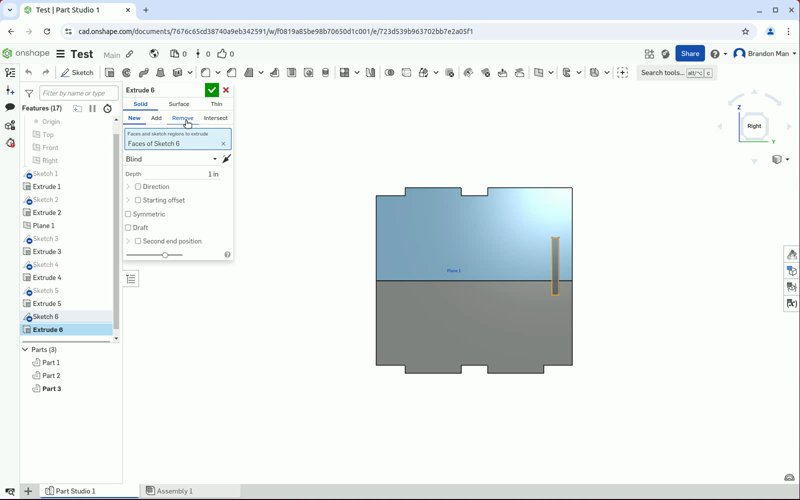
click(186, 120)
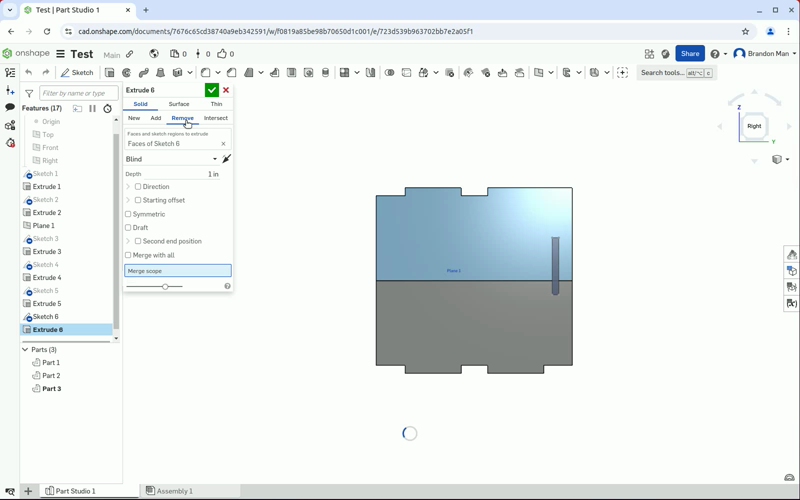
key(tab, 4)
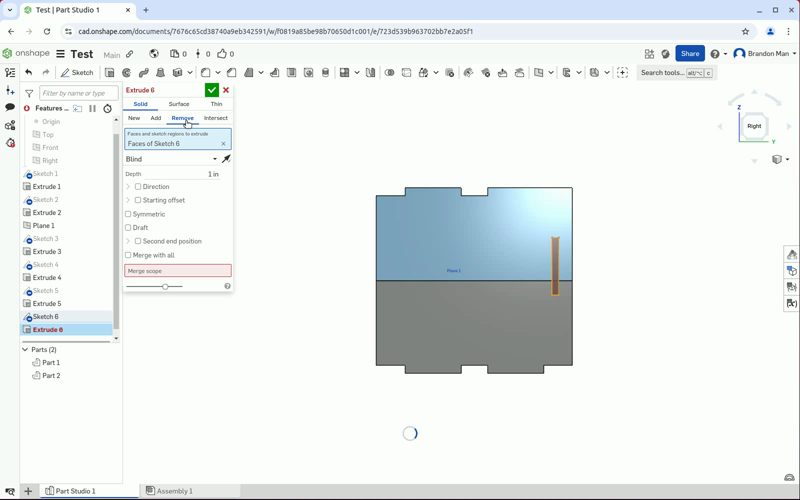
text(11.554)
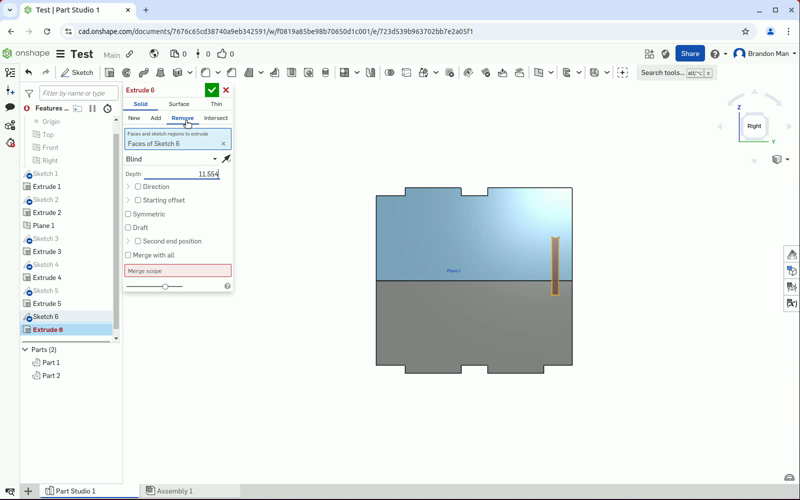
key(tab, 6)
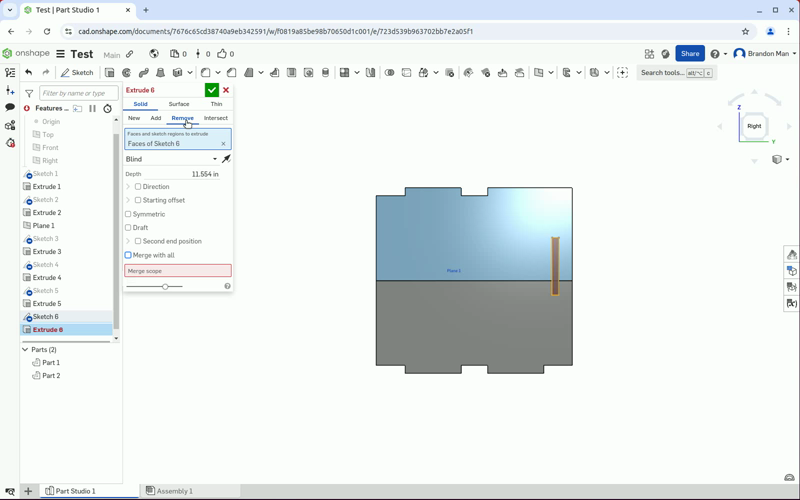
key(space)
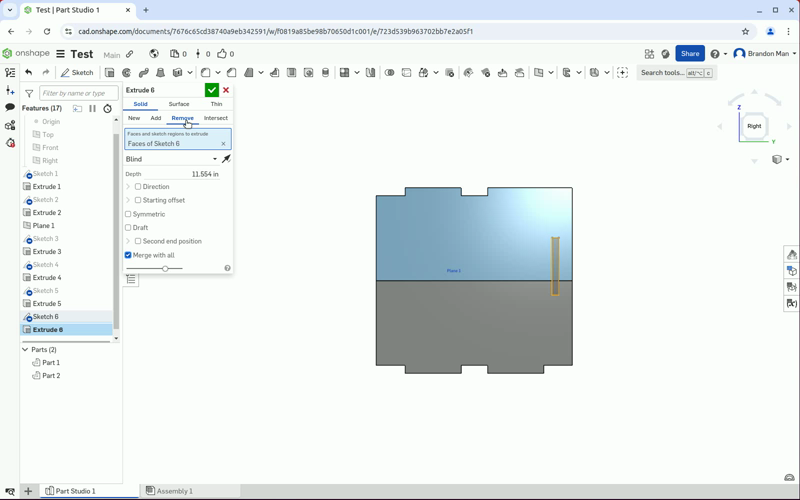
key(enter)
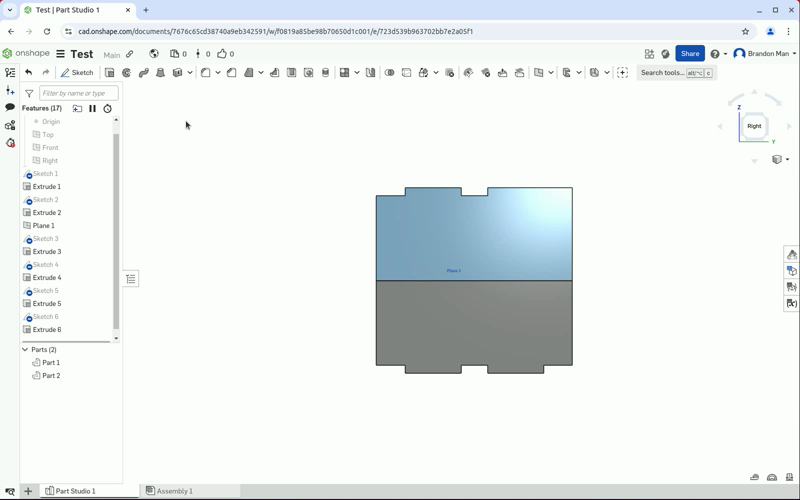
key(shift+h)
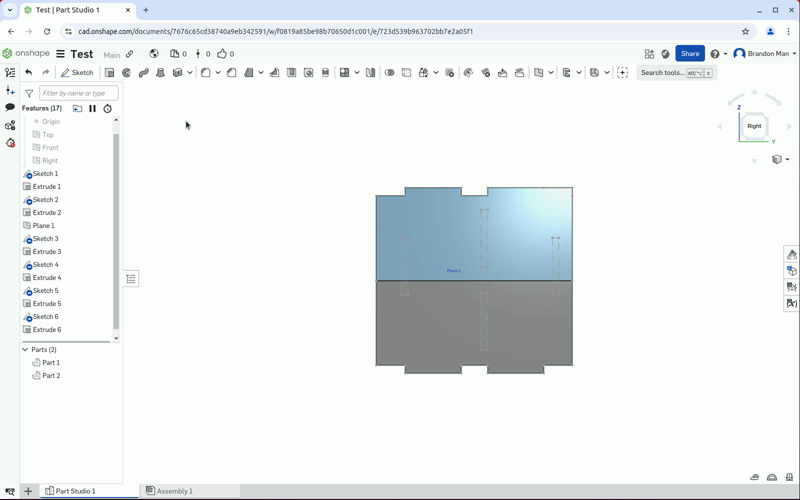
key(shift+h)
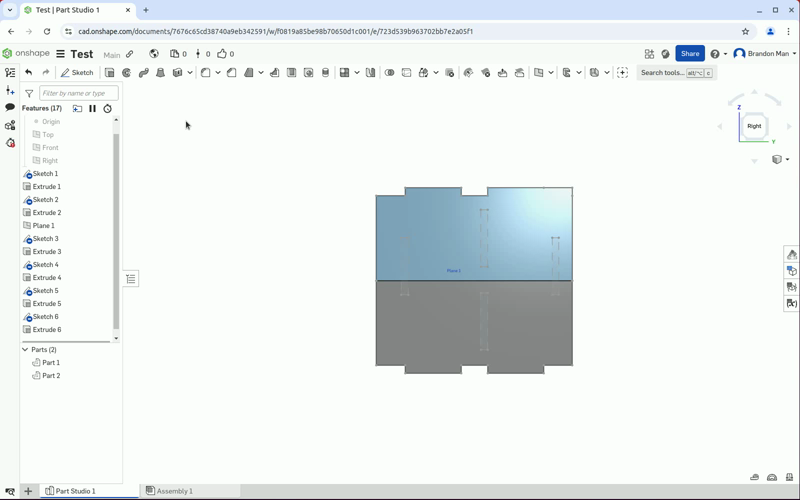
key(shift+7)
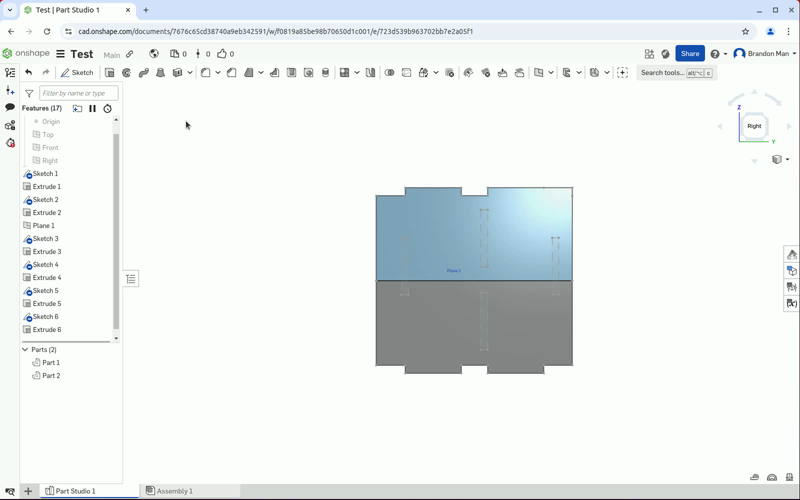
key(right, 2)
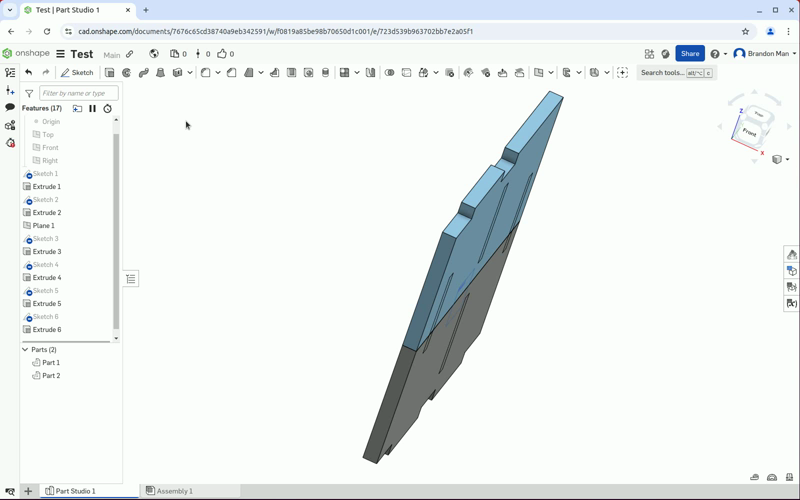
key(down, 2)
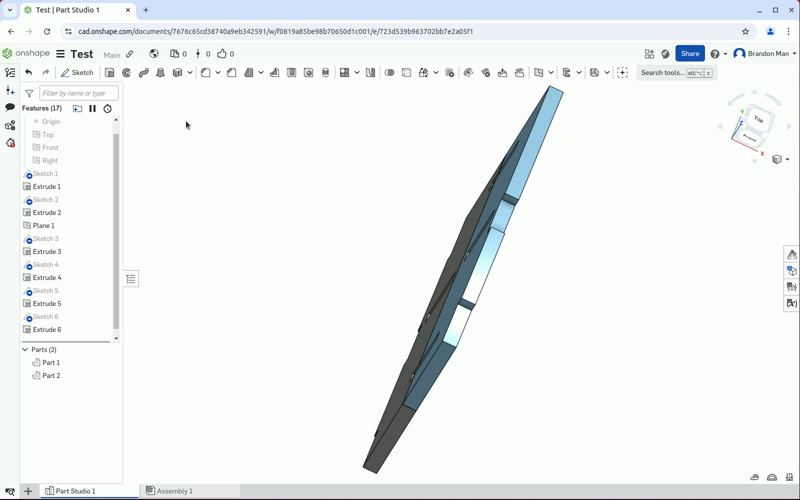
key(up, 2)
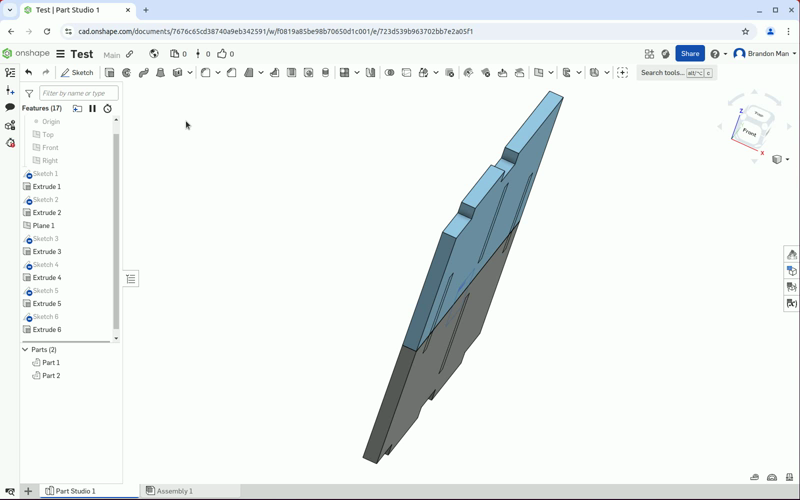
key(left, 2)
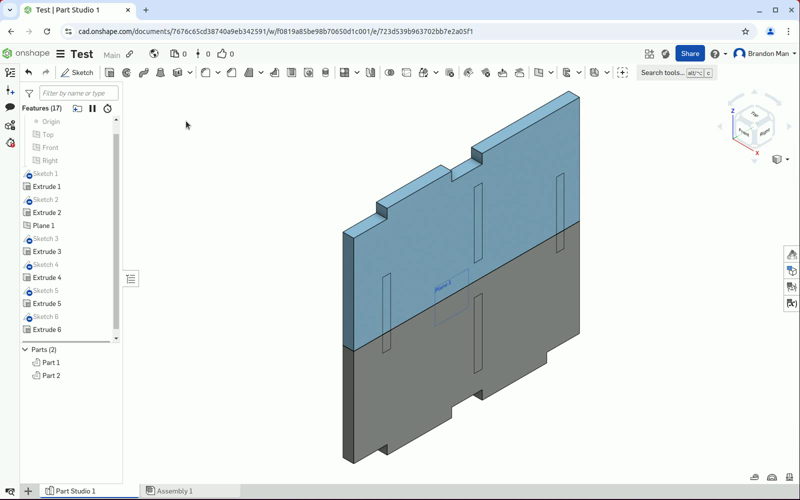
mouse_move(69, 176)
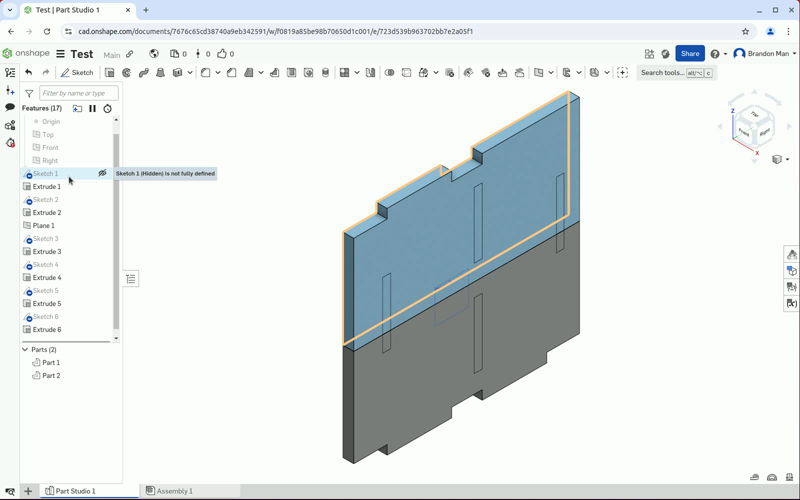
click(69, 176)